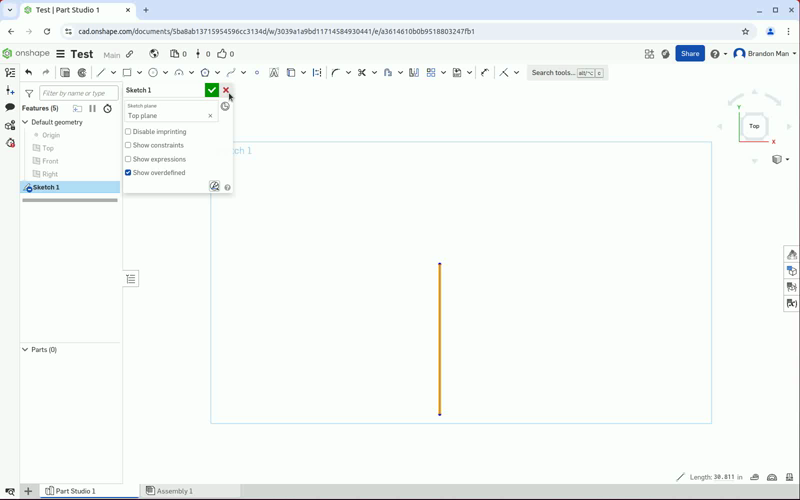
key(shift+h)
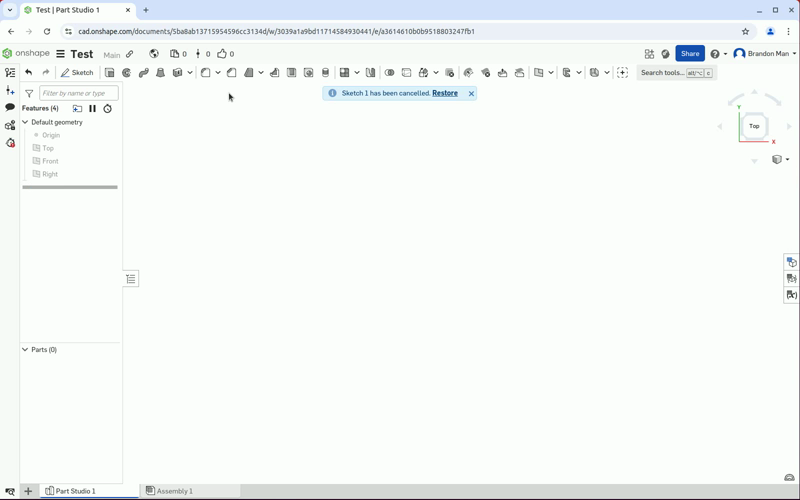
mouse_move(73, 352)
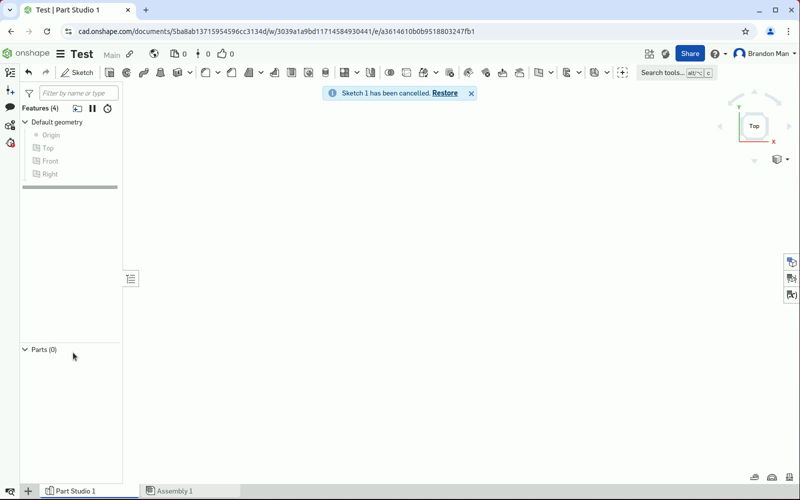
key(y)
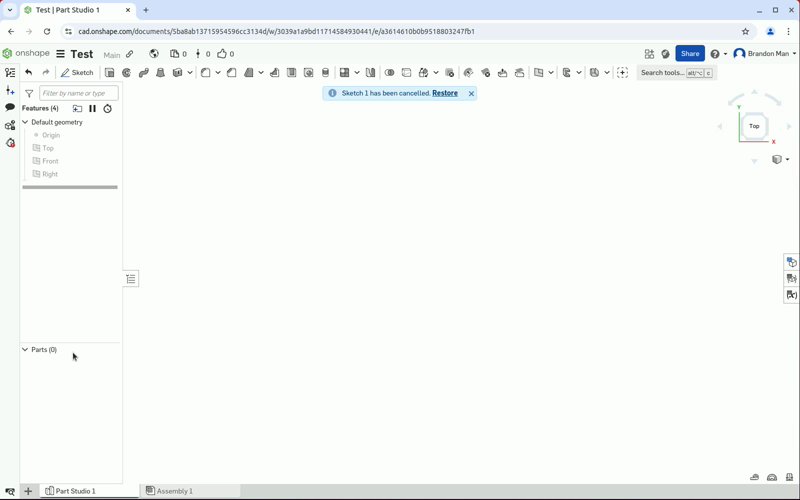
key(shift+p)
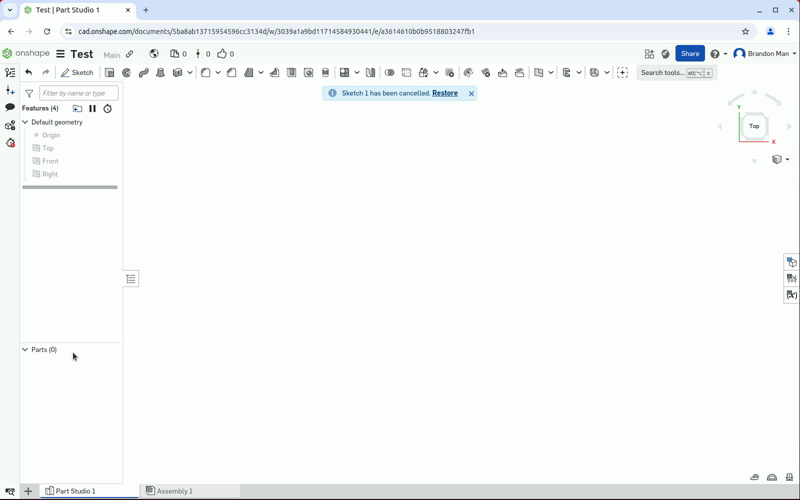
key(space)
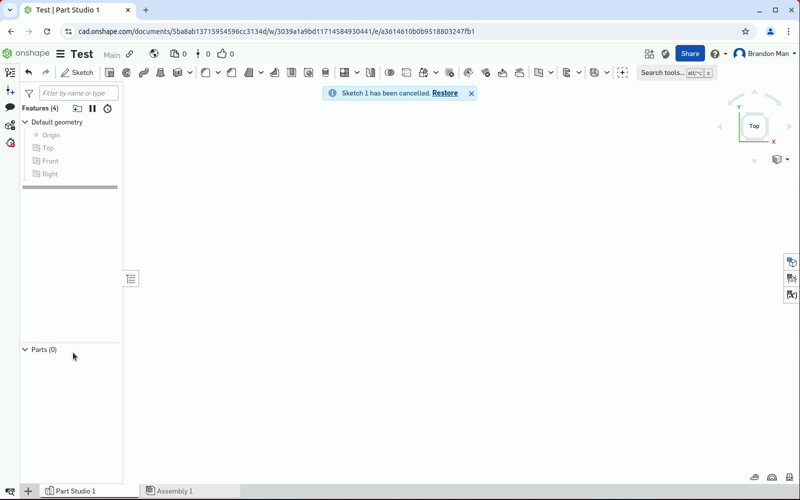
key_down(shift)
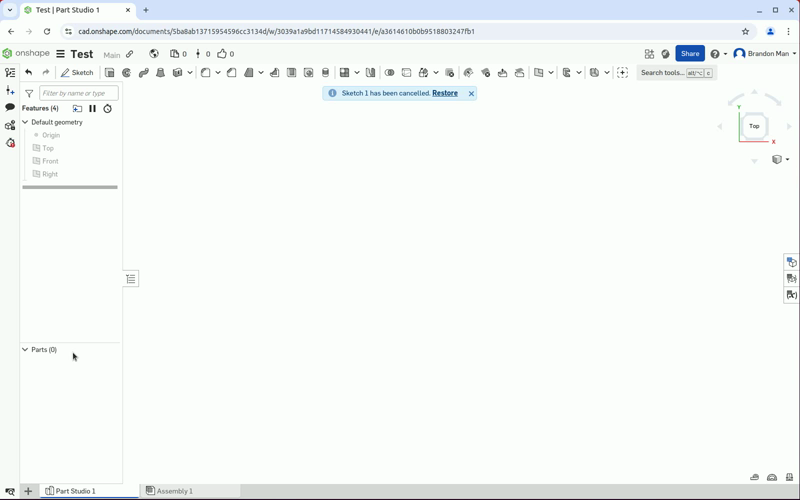
key(up)
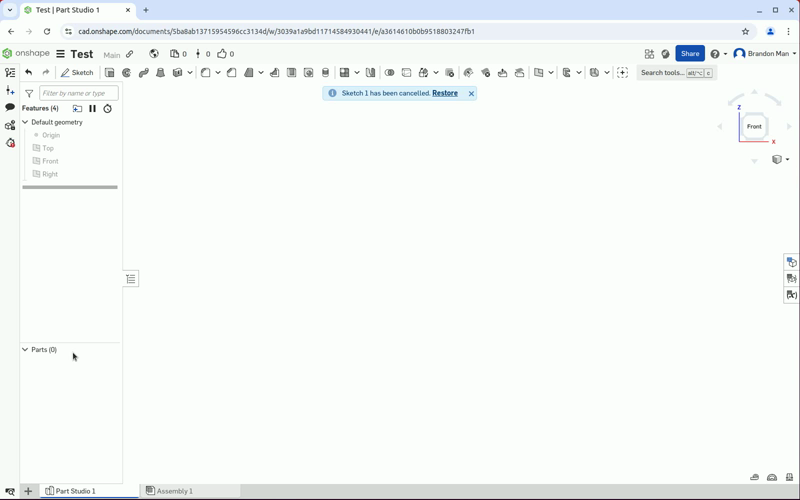
key_up(shift)
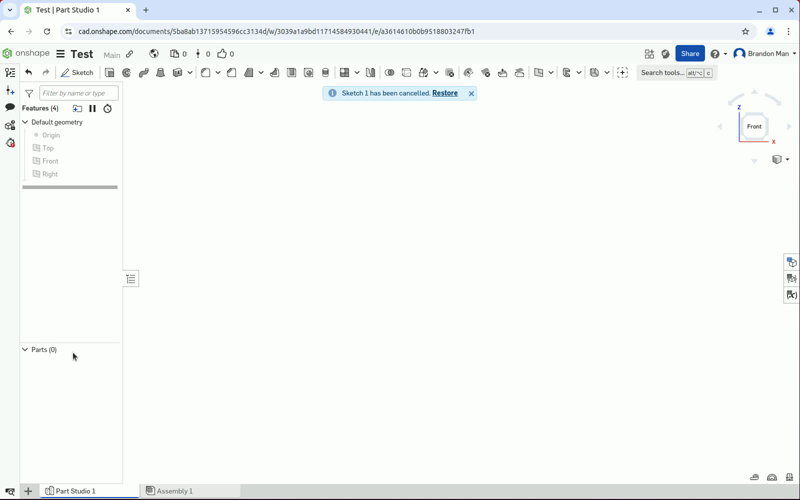
key(space)
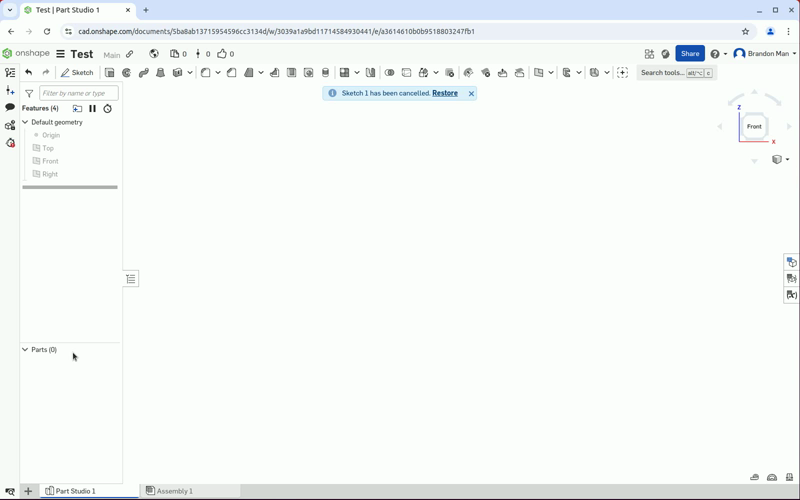
key_down(shift)
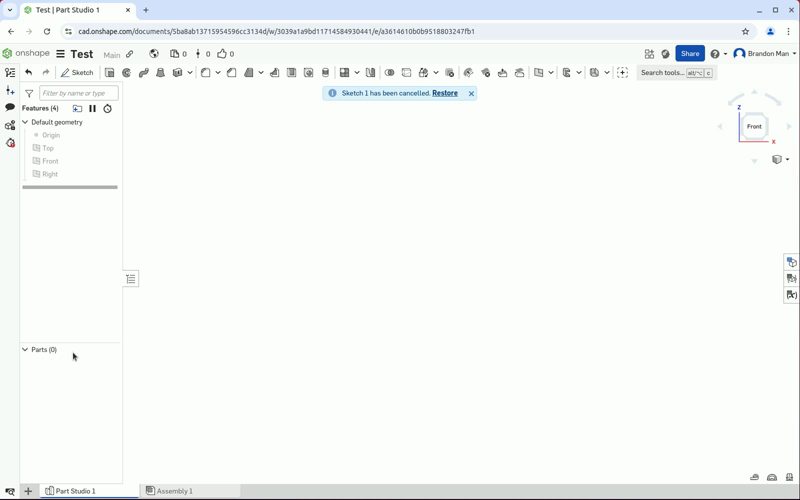
key(left)
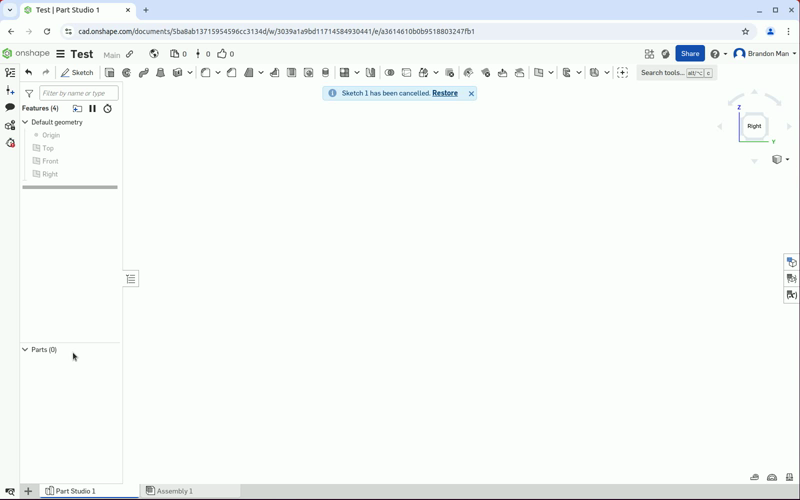
key_up(shift)
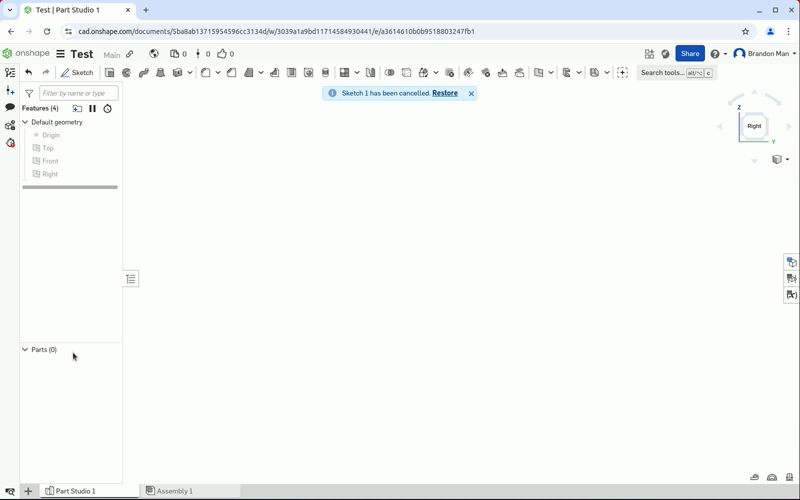
mouse_move(73, 352)
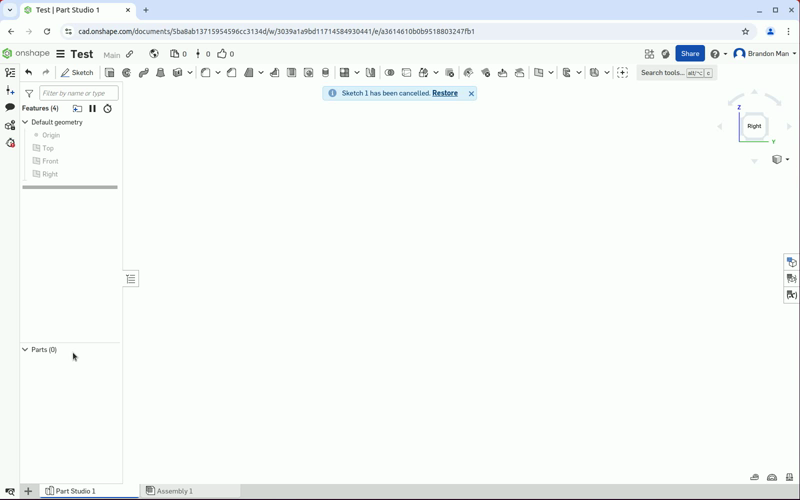
key(shift+y)
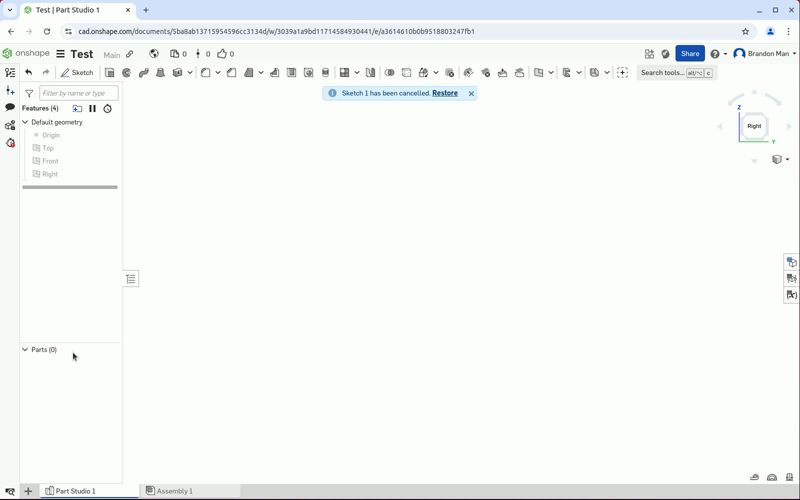
key(shift+s)
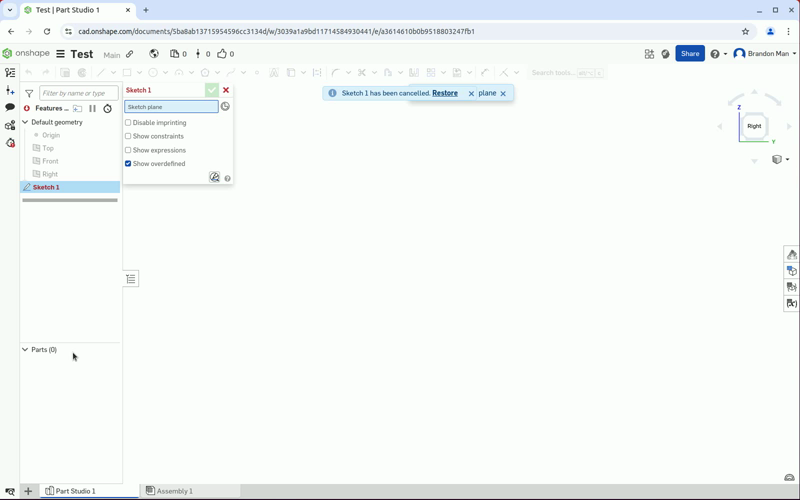
mouse_move(73, 176)
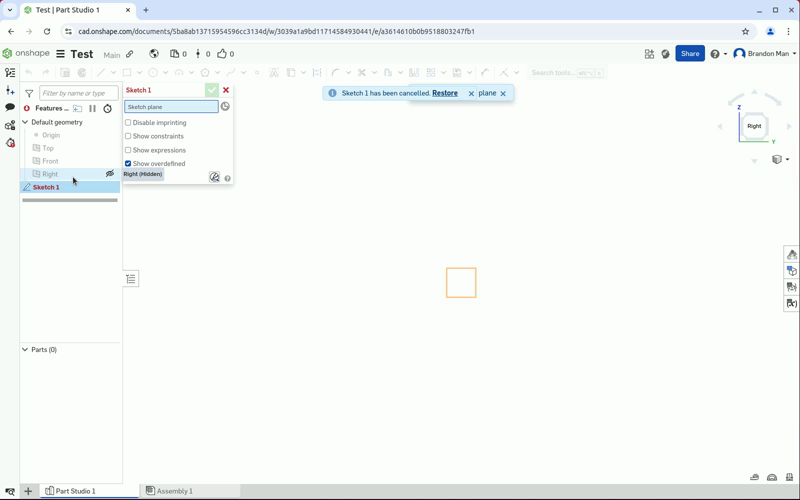
click(73, 176)
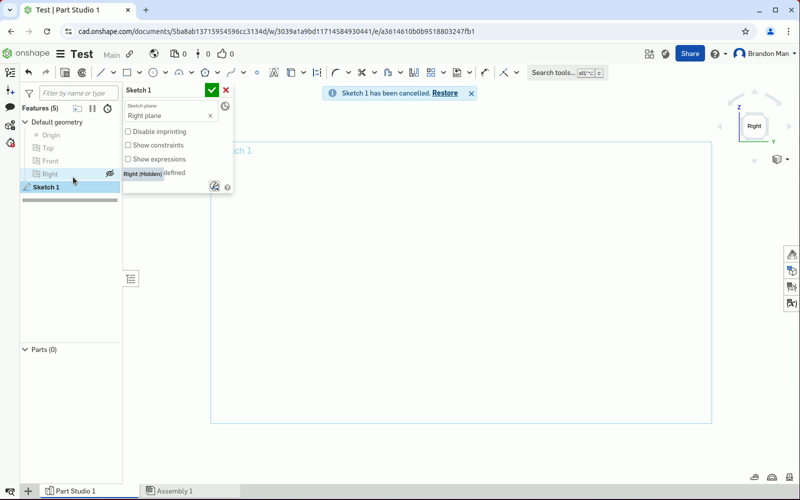
mouse_move(73, 352)
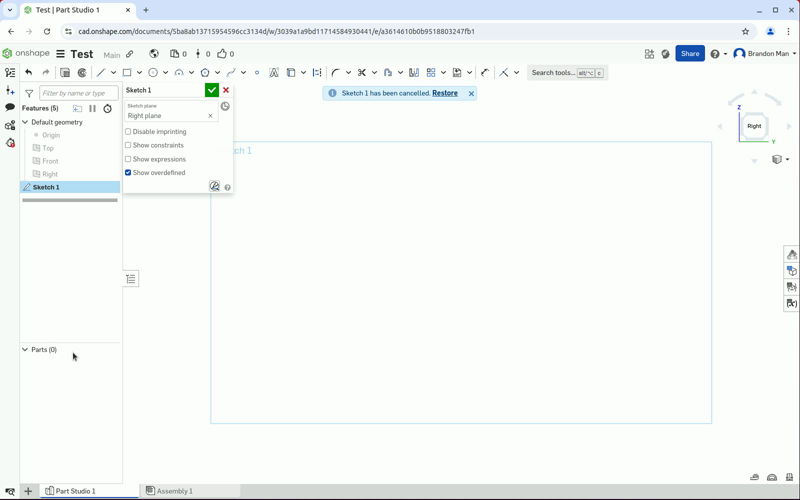
key(y)
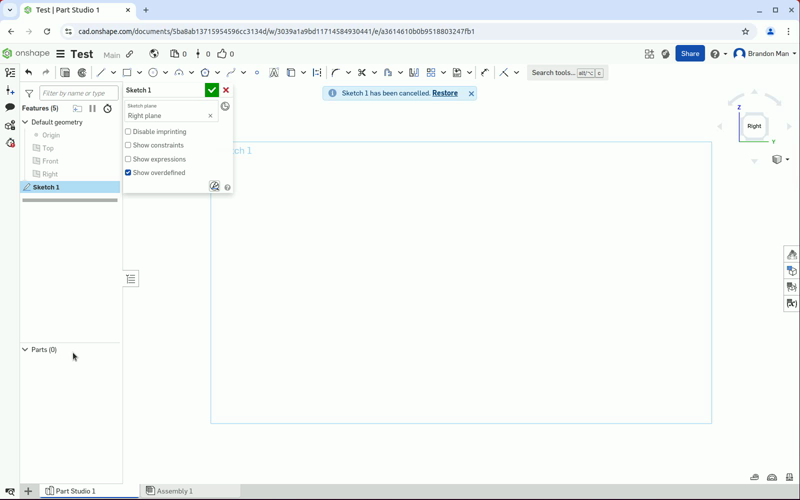
key(l)
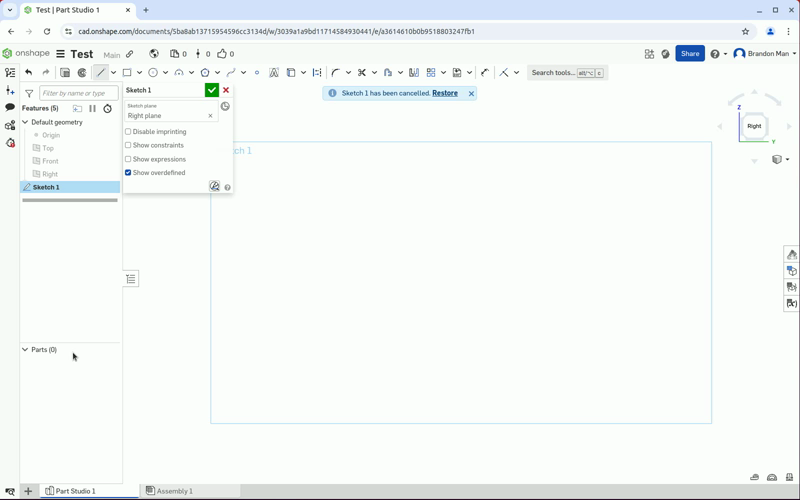
key_down(shift)
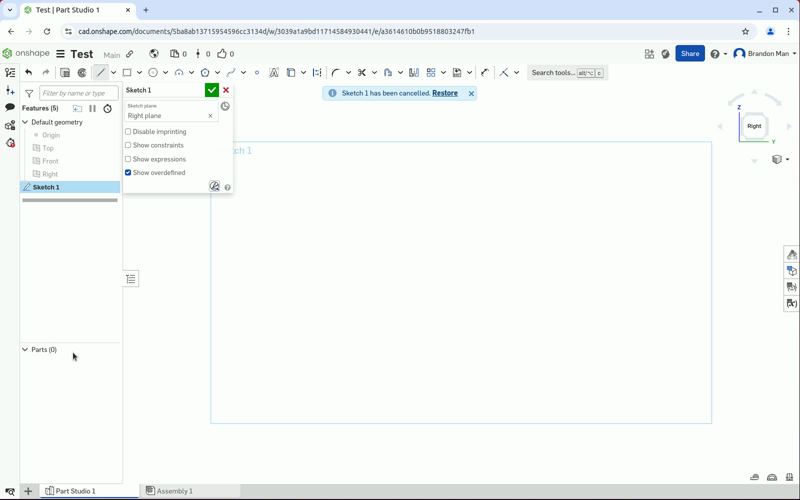
mouse_move(460, 282)
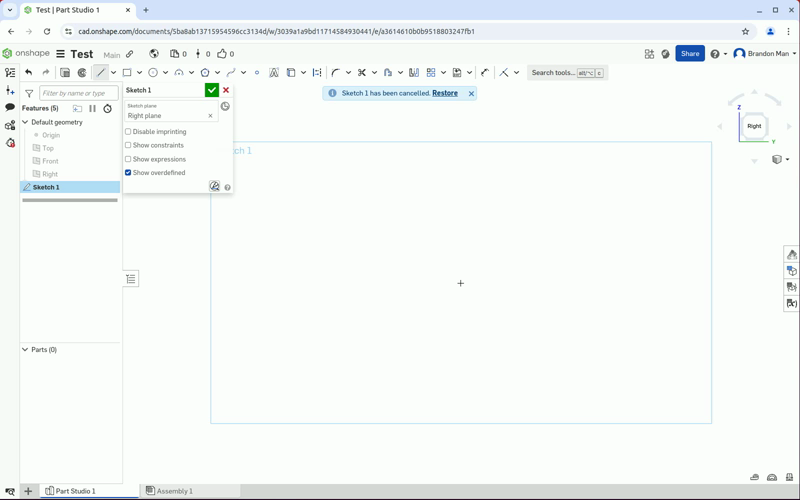
click(460, 282)
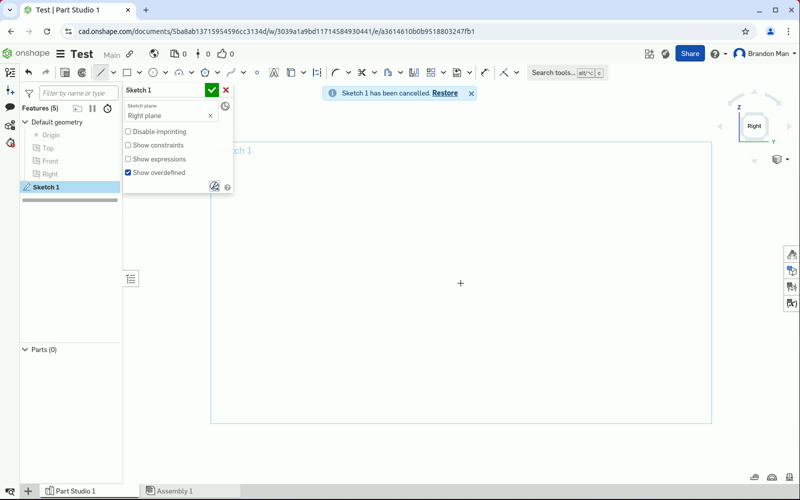
key_up(shift)
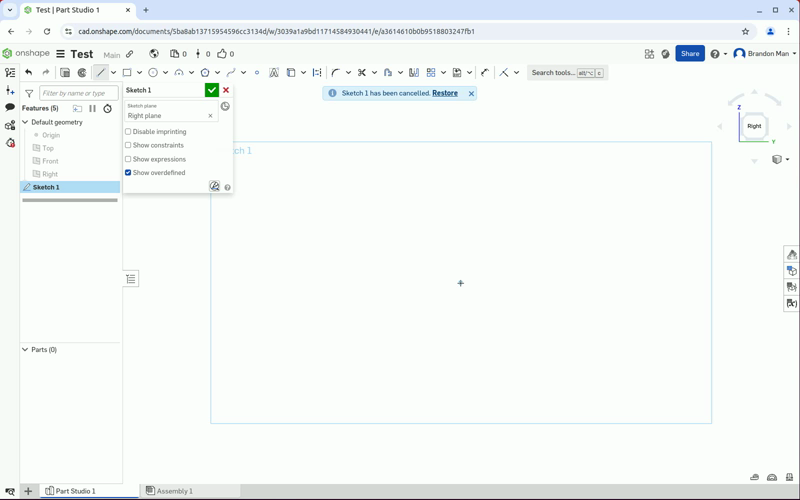
key_down(shift)
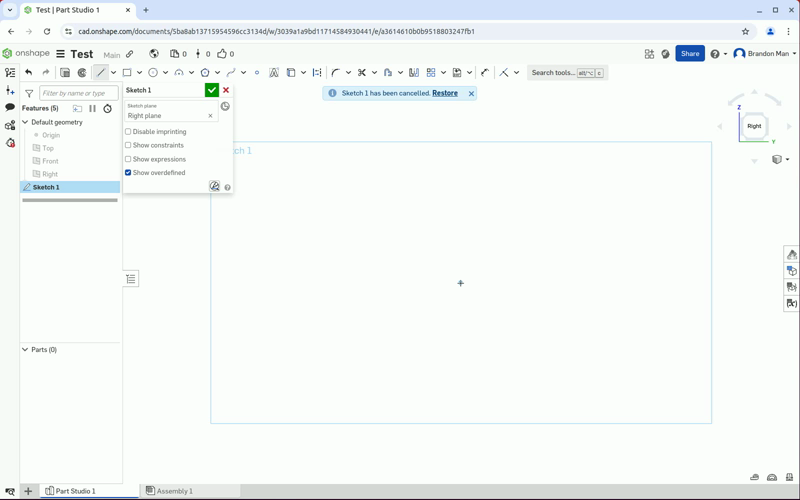
mouse_move(490, 282)
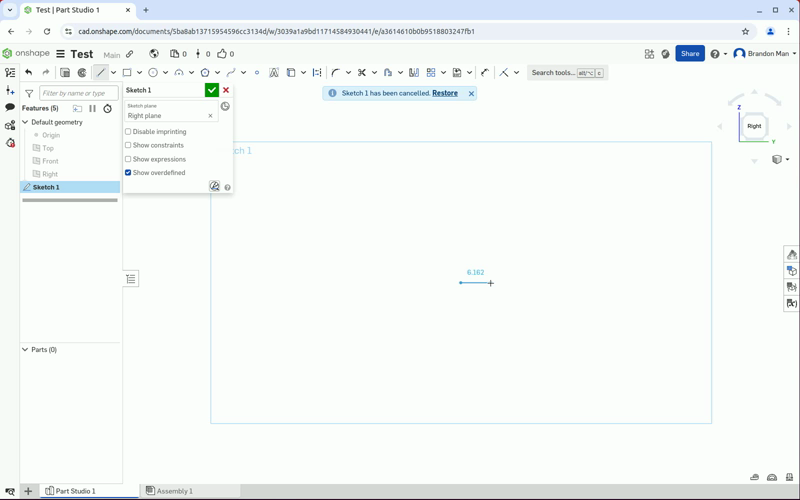
mouse_move(461, 282)
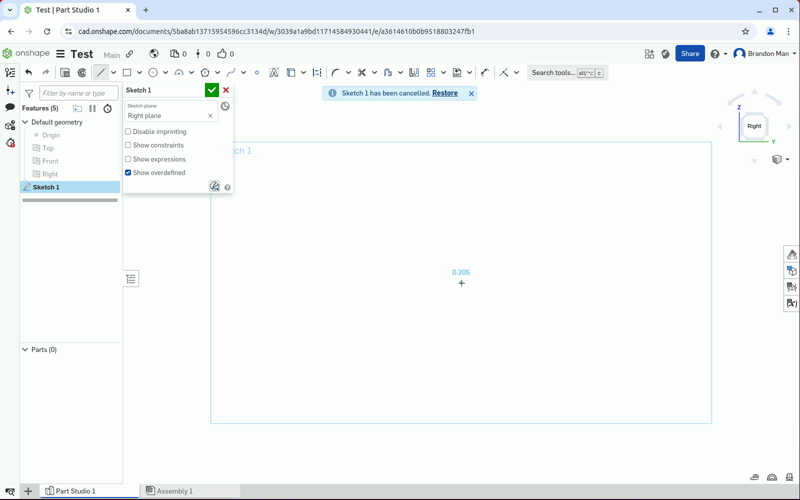
scroll(6)
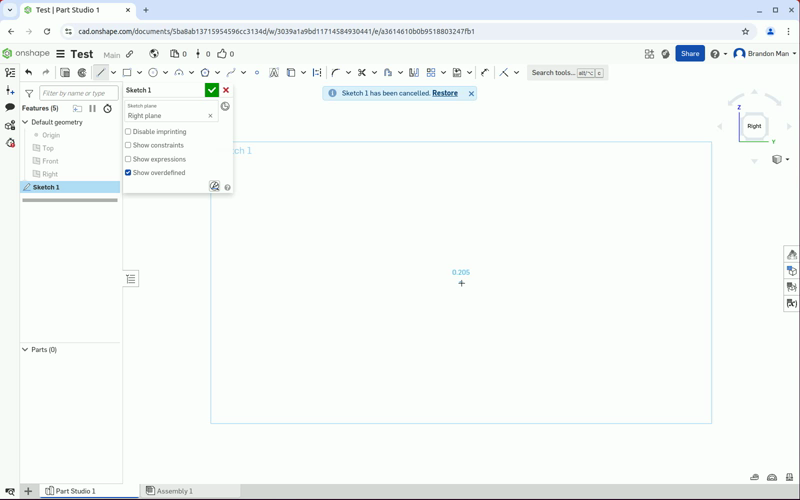
scroll(6)
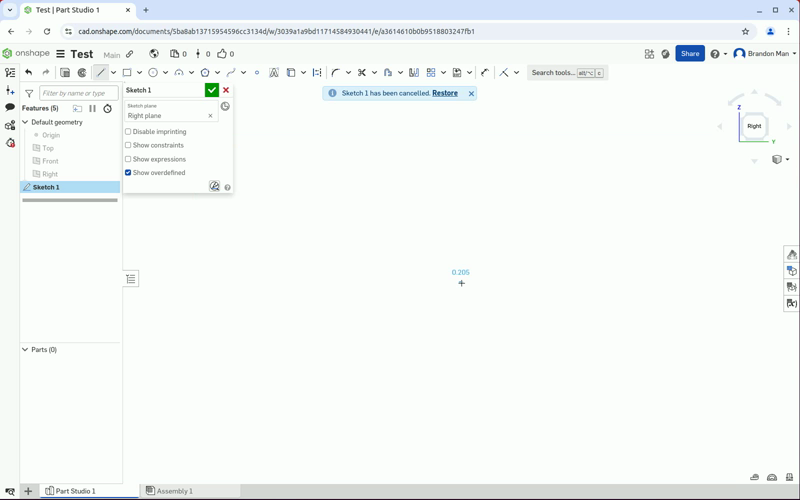
scroll(6)
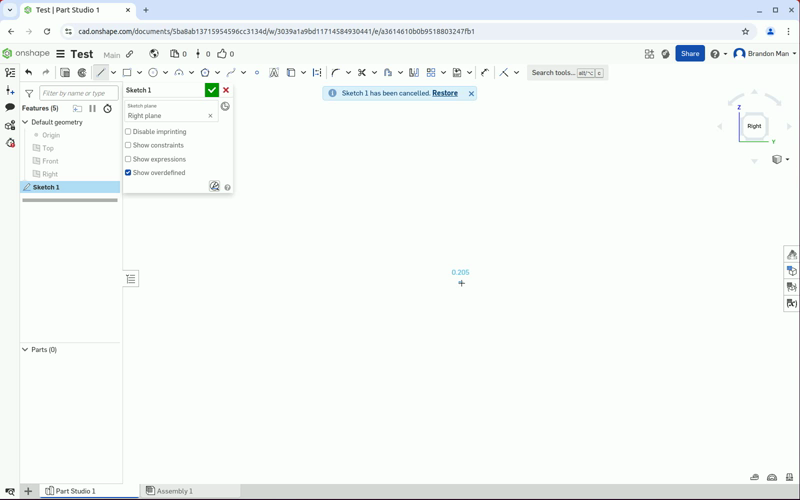
scroll(6)
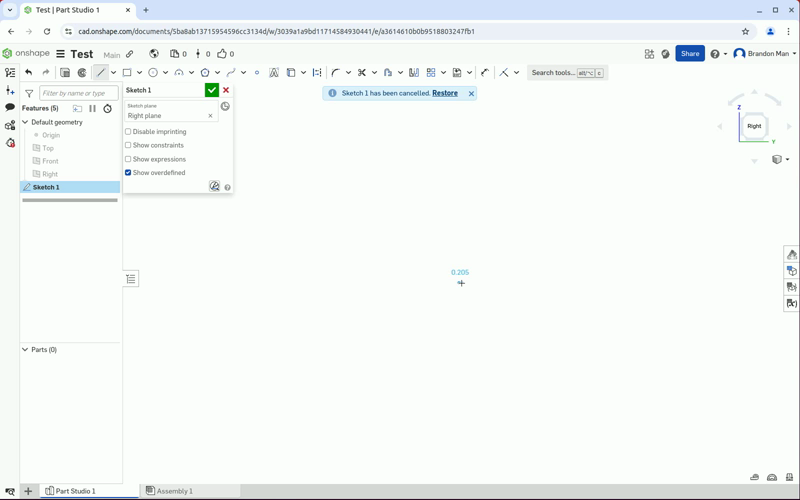
scroll(6)
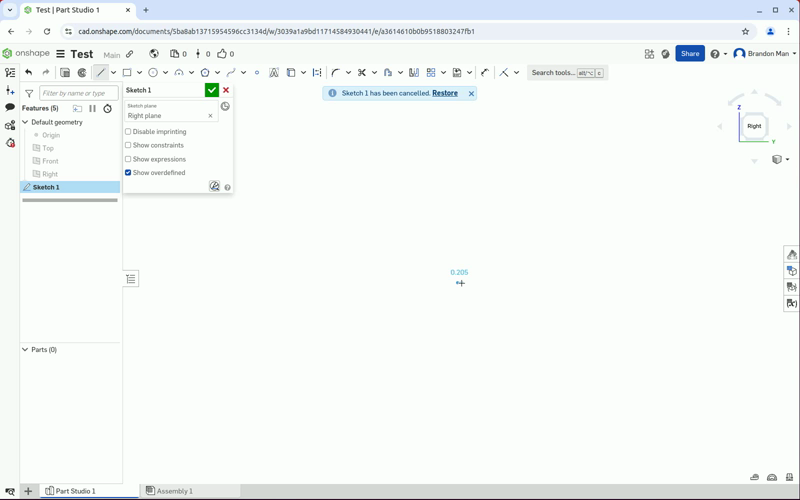
scroll(6)
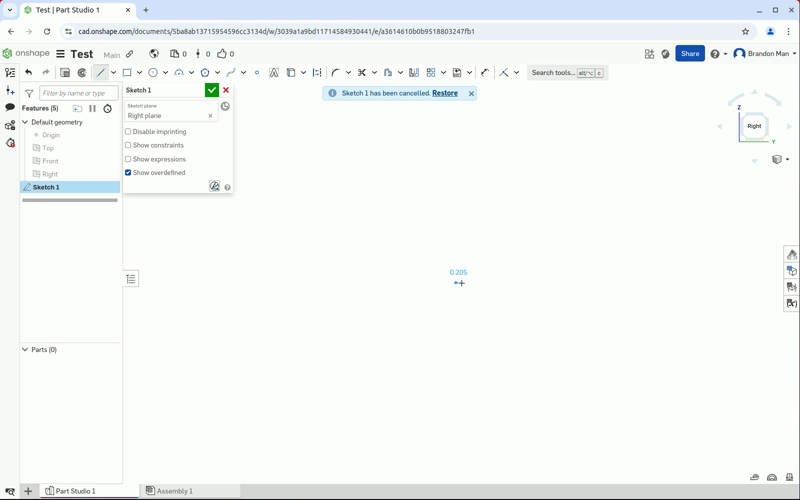
scroll(6)
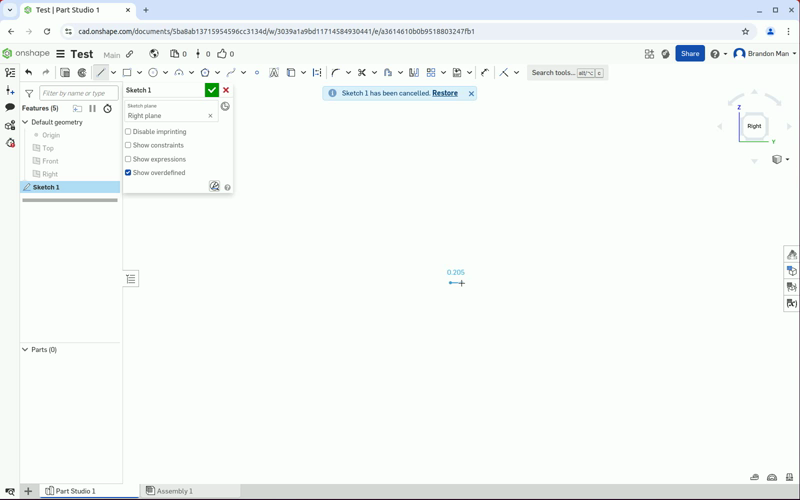
click(461, 282)
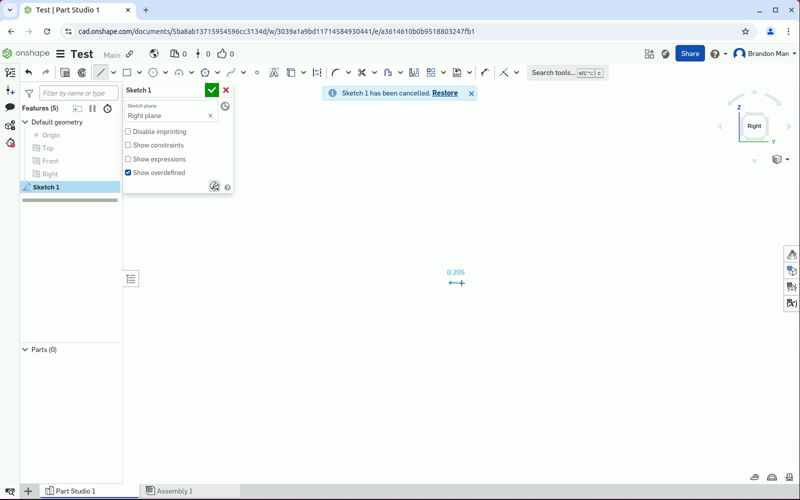
scroll(-6)
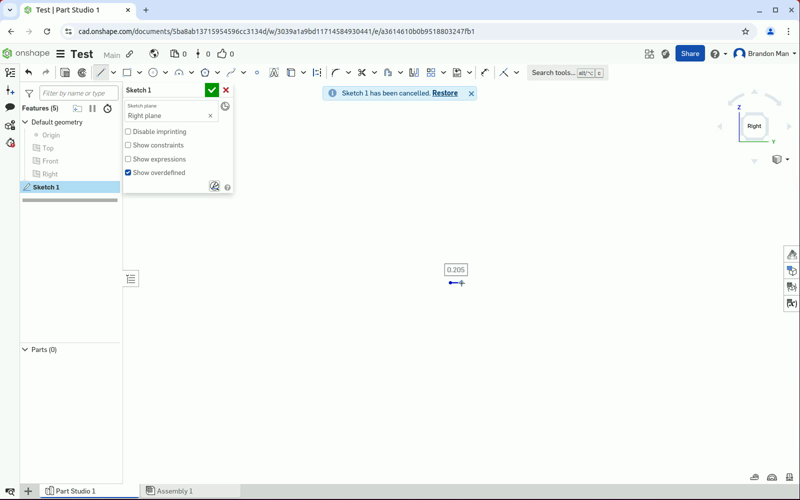
scroll(-6)
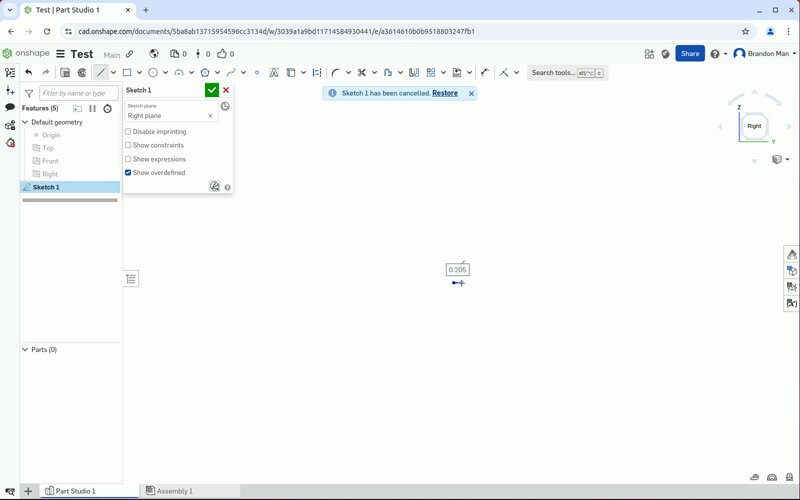
scroll(-6)
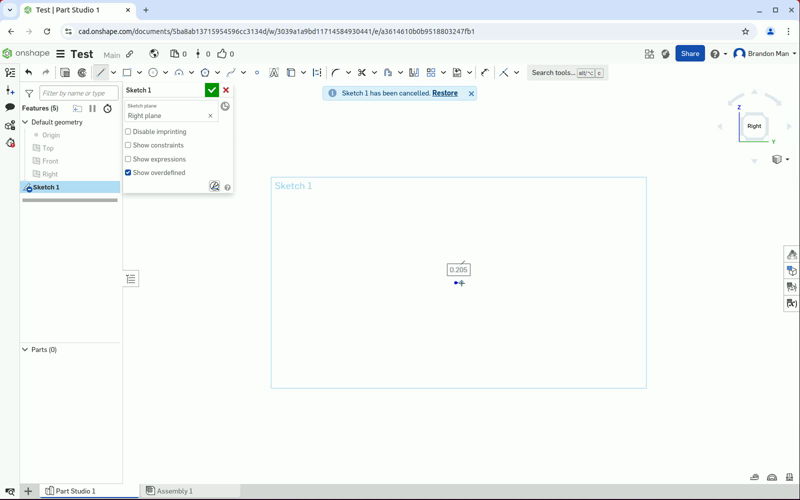
scroll(-6)
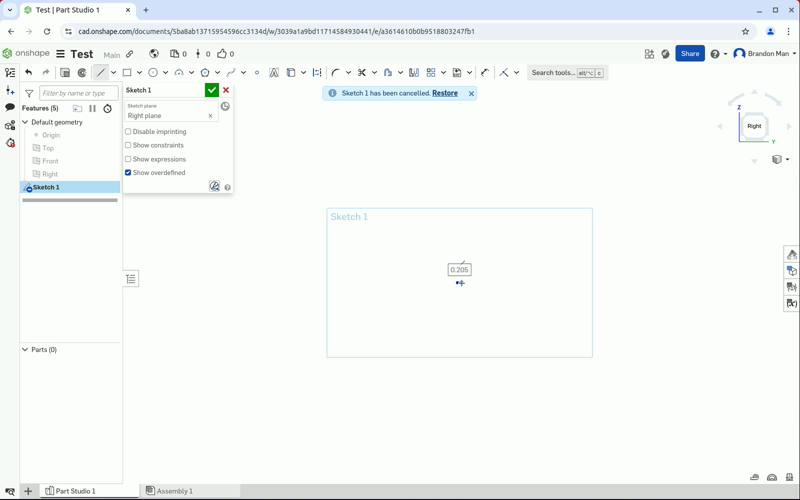
scroll(-6)
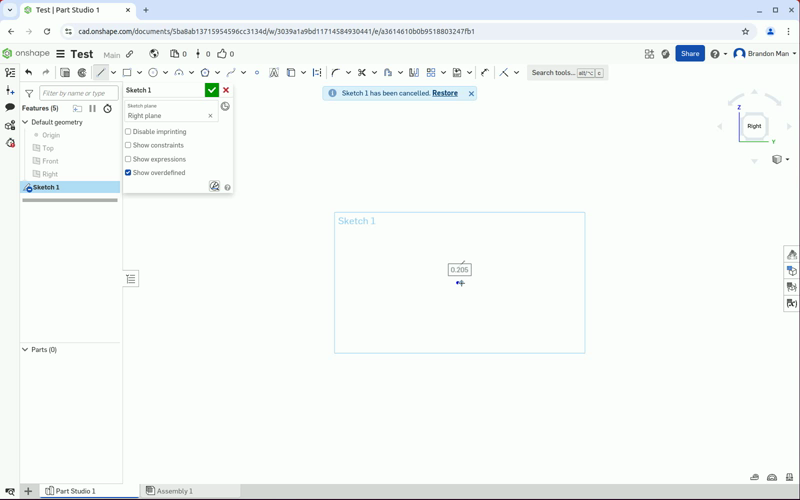
scroll(-6)
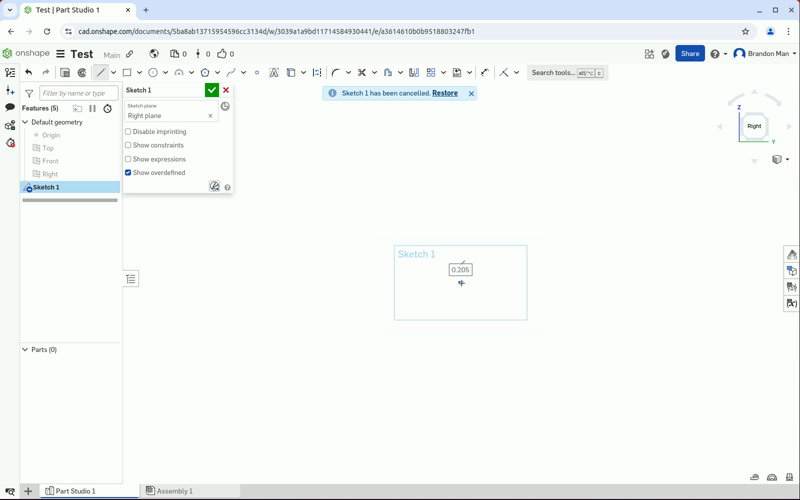
scroll(-6)
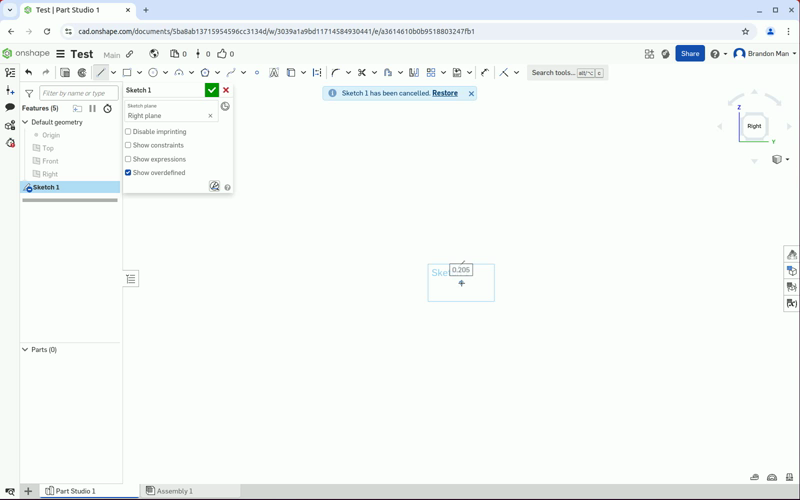
key_up(shift)
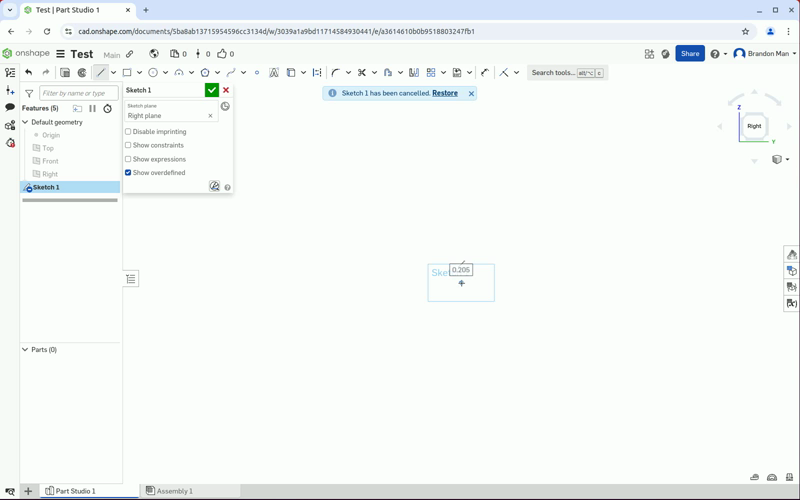
key_down(shift)
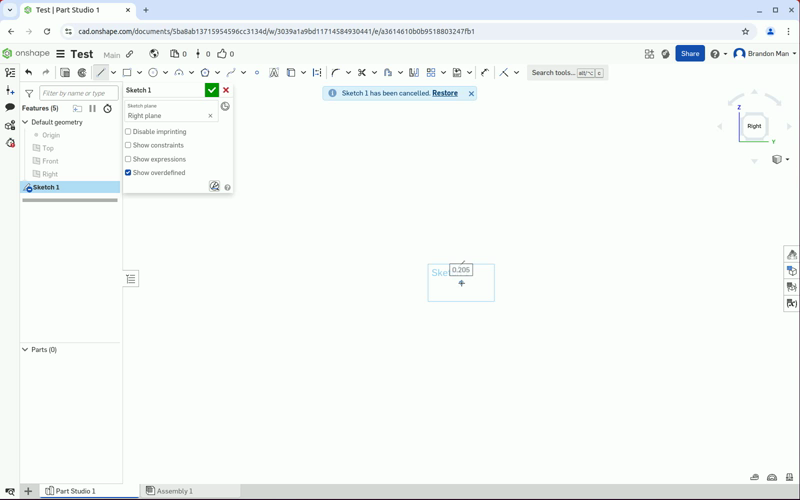
mouse_move(492, 282)
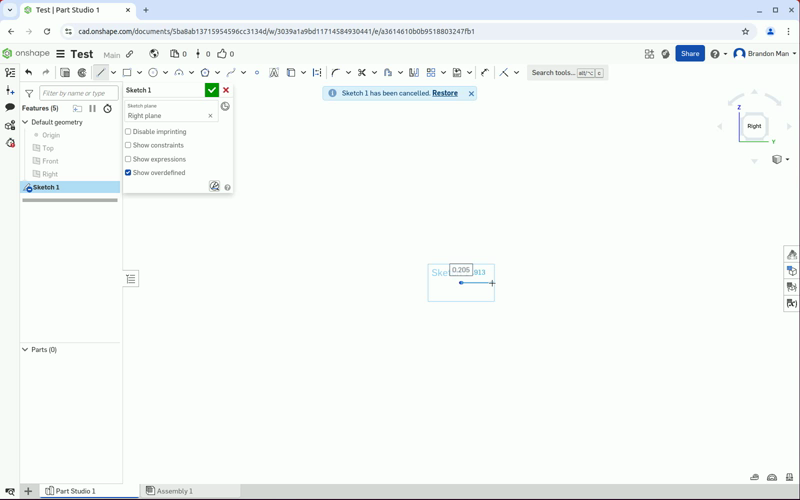
mouse_move(461, 276)
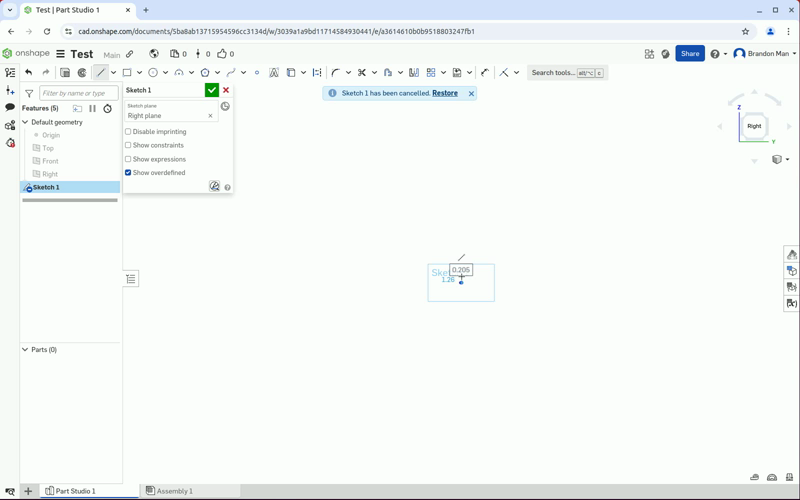
scroll(6)
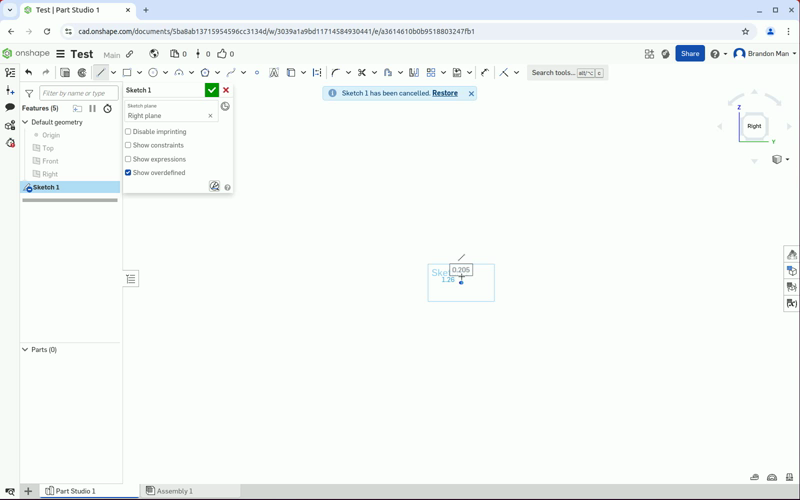
scroll(6)
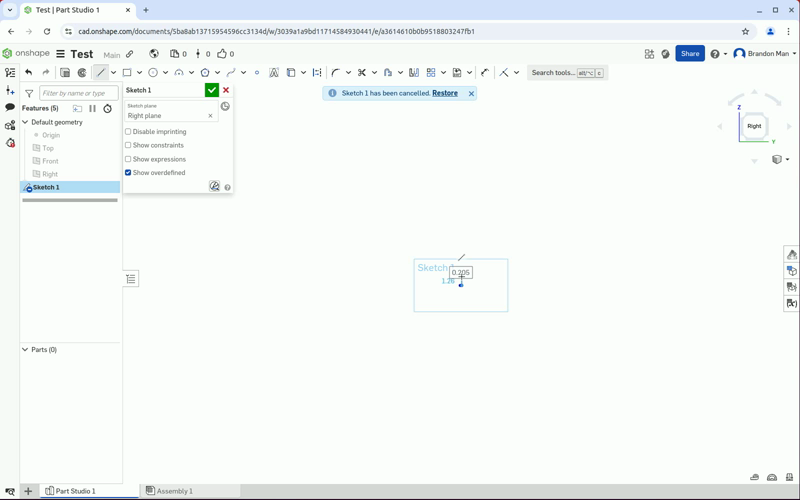
scroll(6)
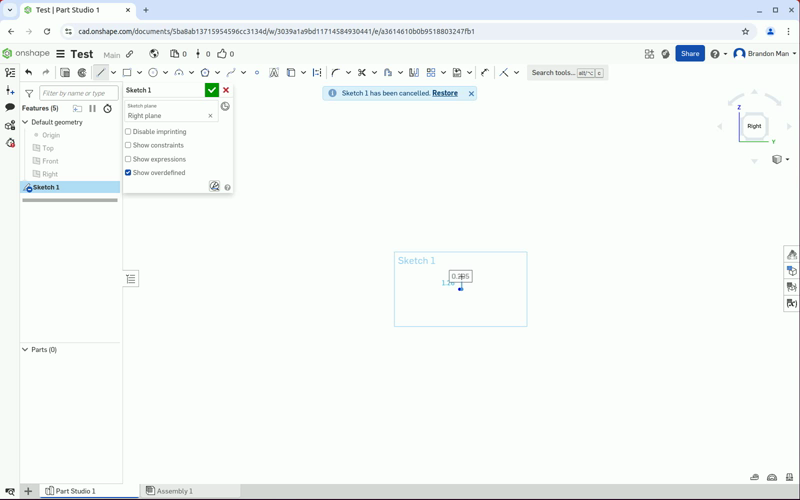
scroll(6)
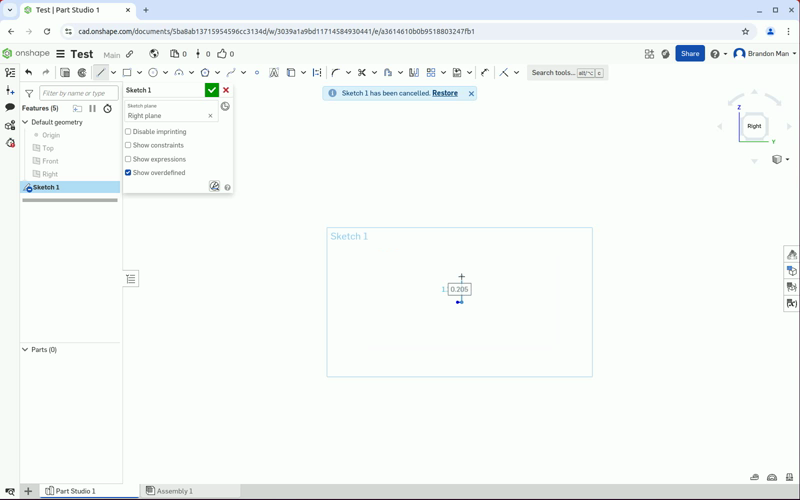
scroll(6)
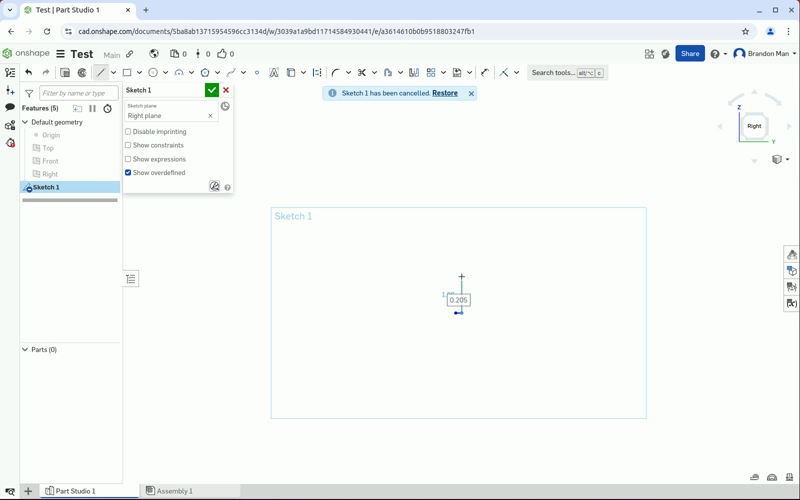
scroll(6)
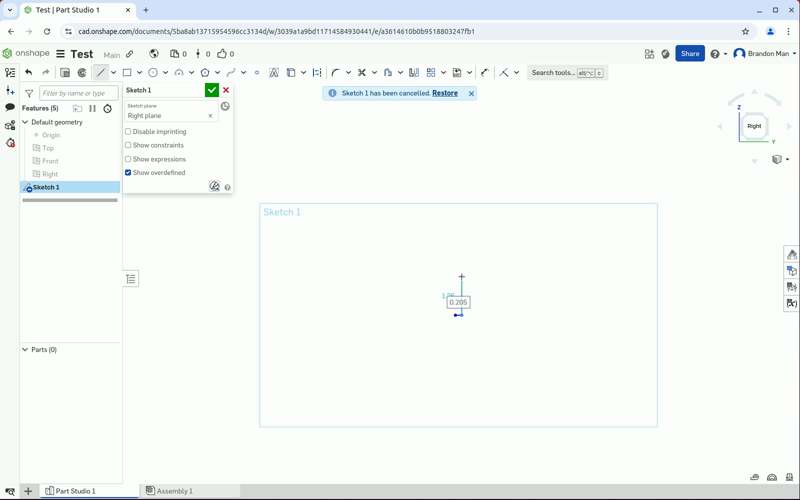
scroll(6)
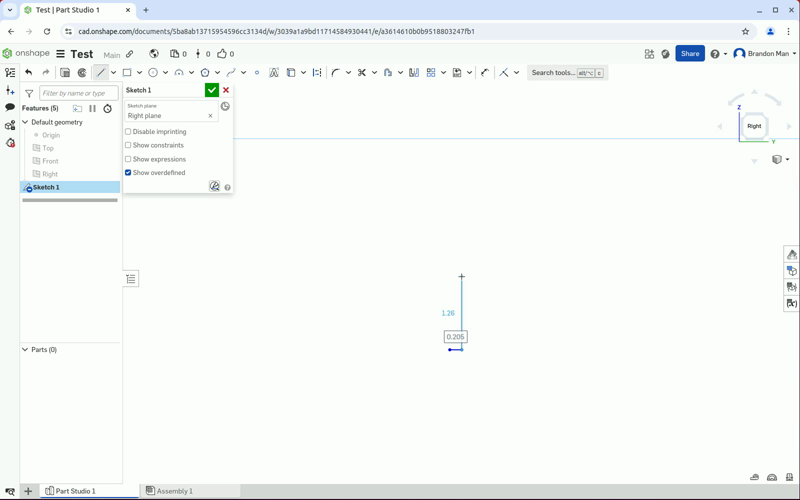
click(461, 276)
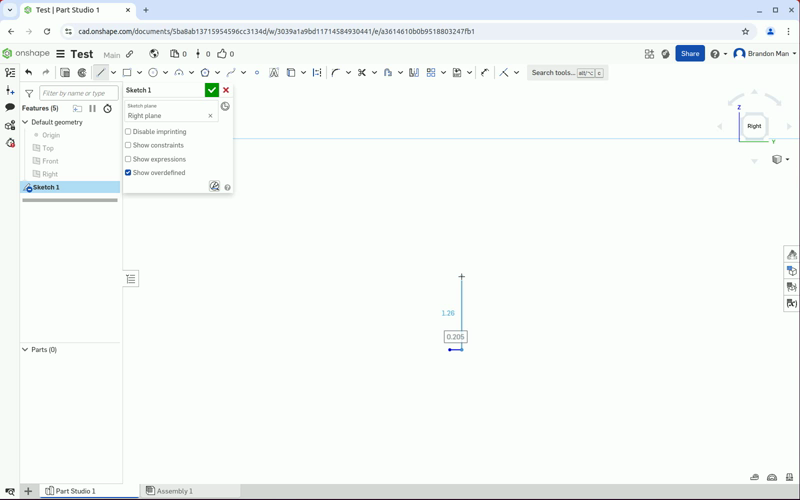
scroll(-6)
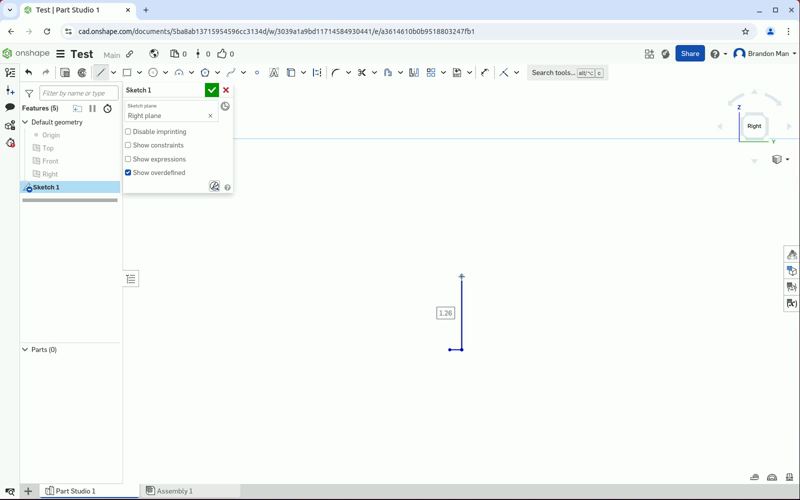
scroll(-6)
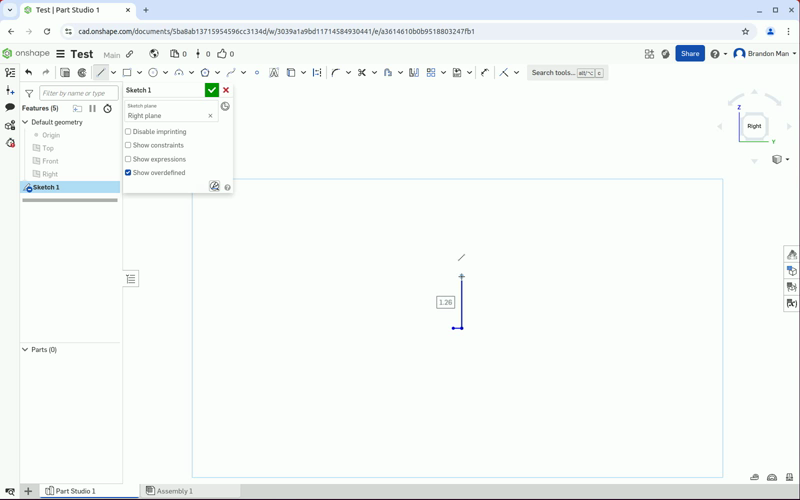
scroll(-6)
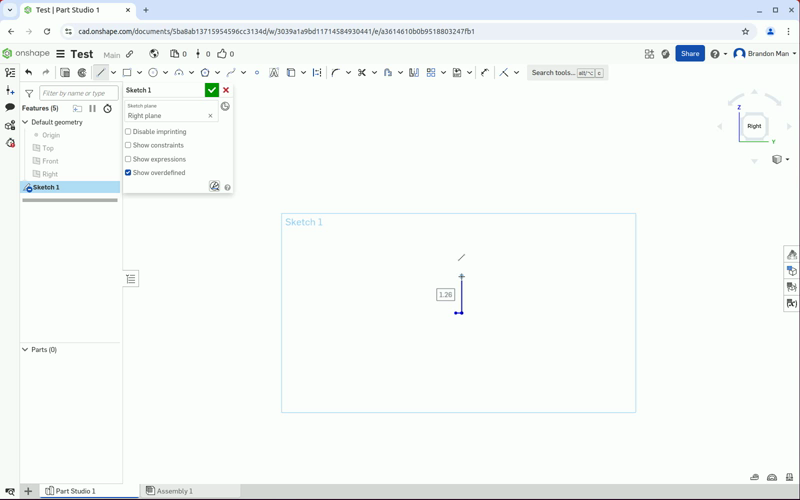
scroll(-6)
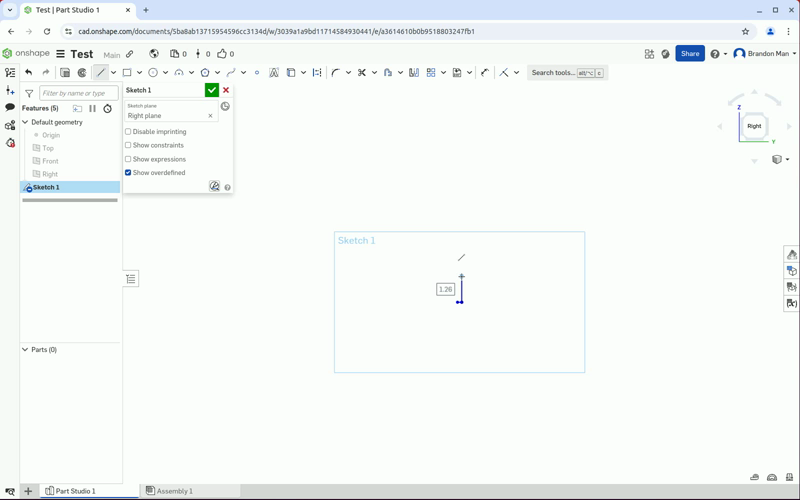
scroll(-6)
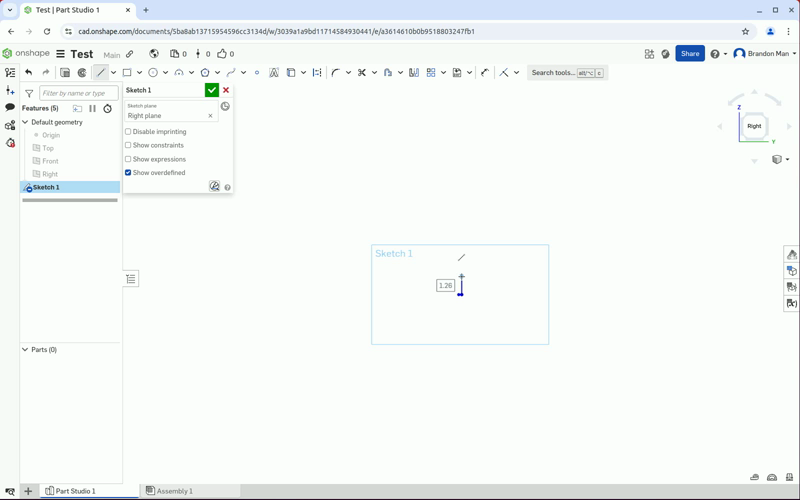
scroll(-6)
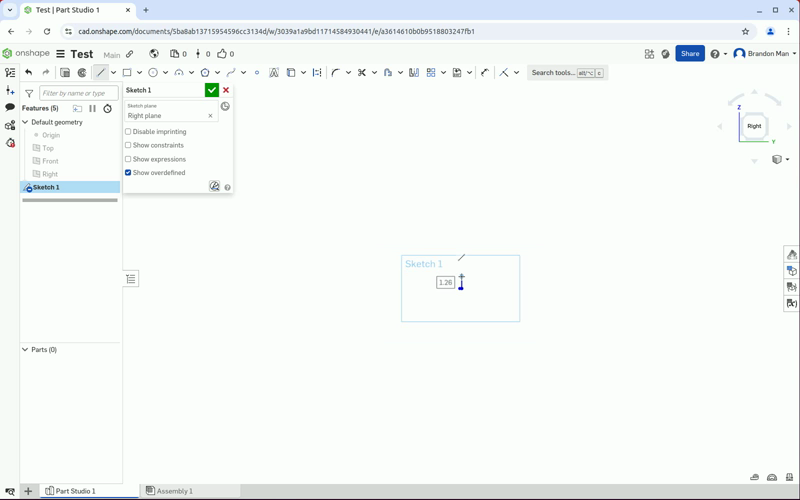
scroll(-6)
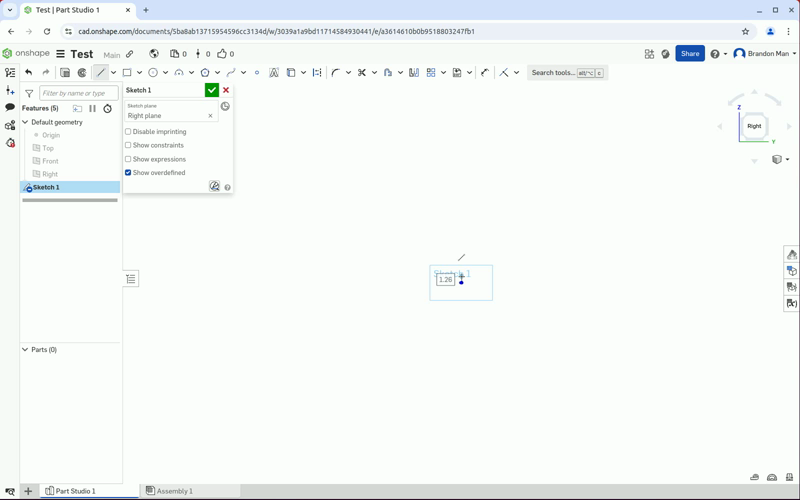
key_up(shift)
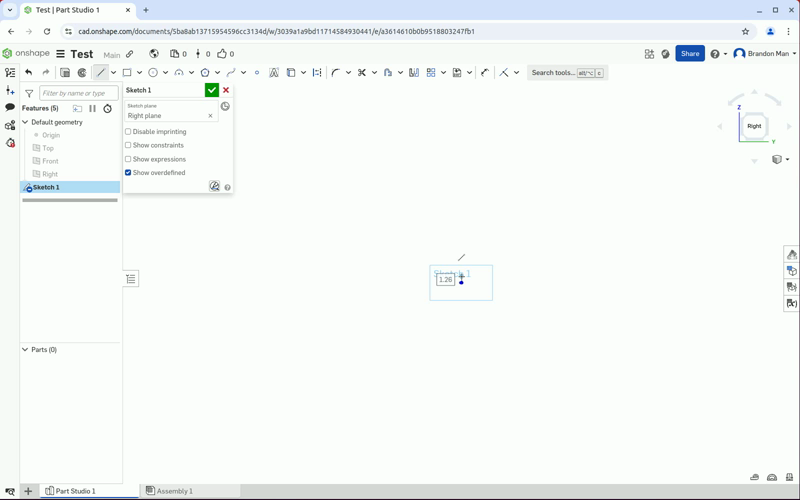
key_down(shift)
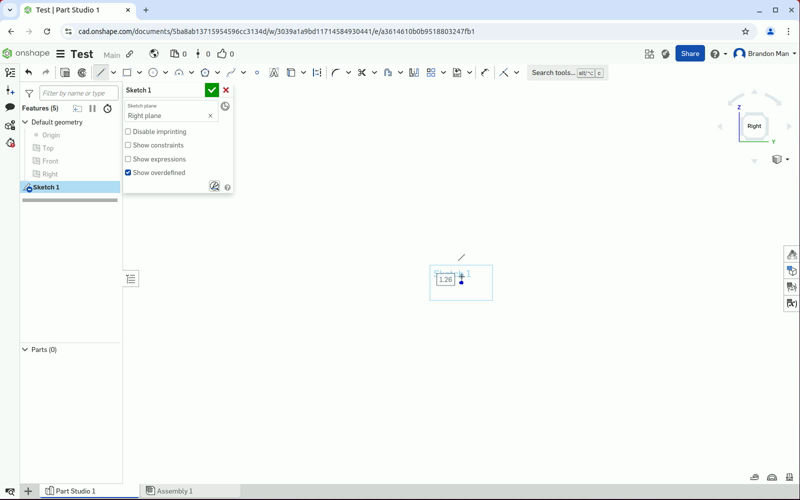
mouse_move(492, 276)
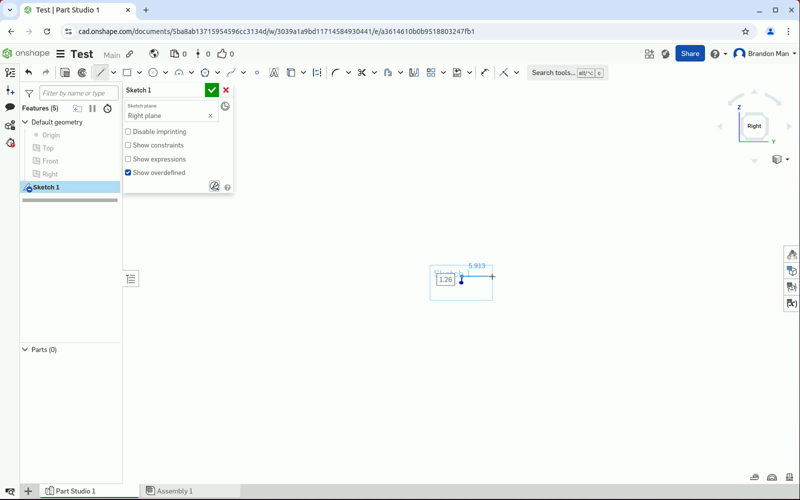
mouse_move(460, 276)
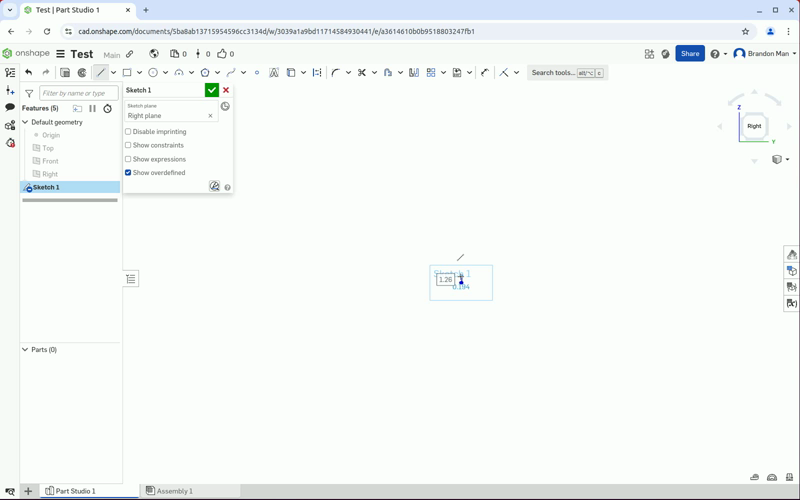
scroll(6)
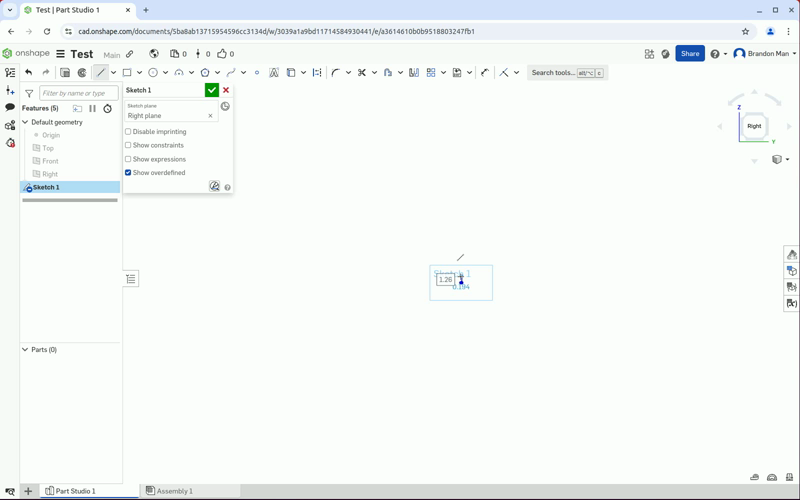
scroll(6)
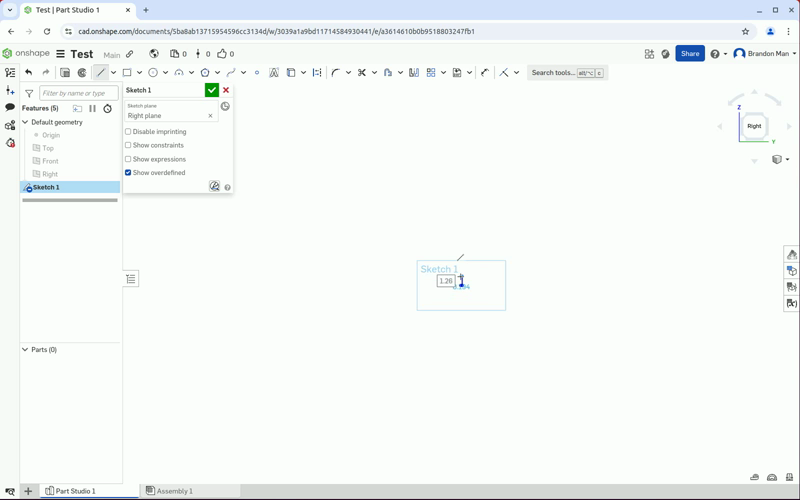
scroll(6)
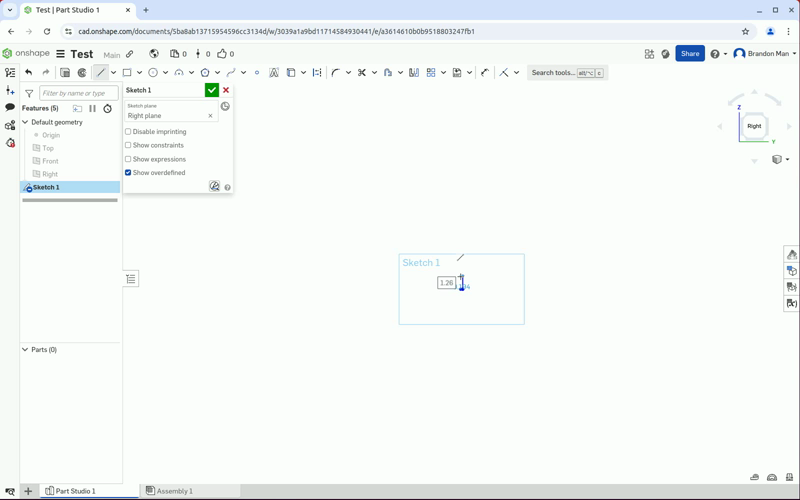
scroll(6)
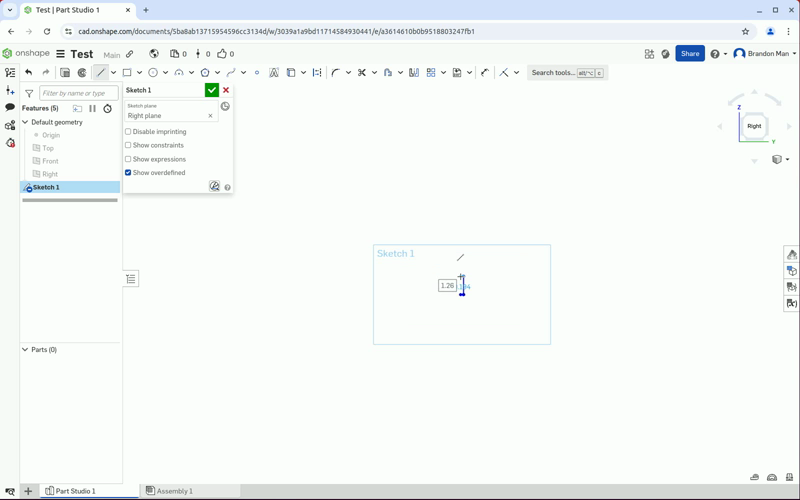
scroll(6)
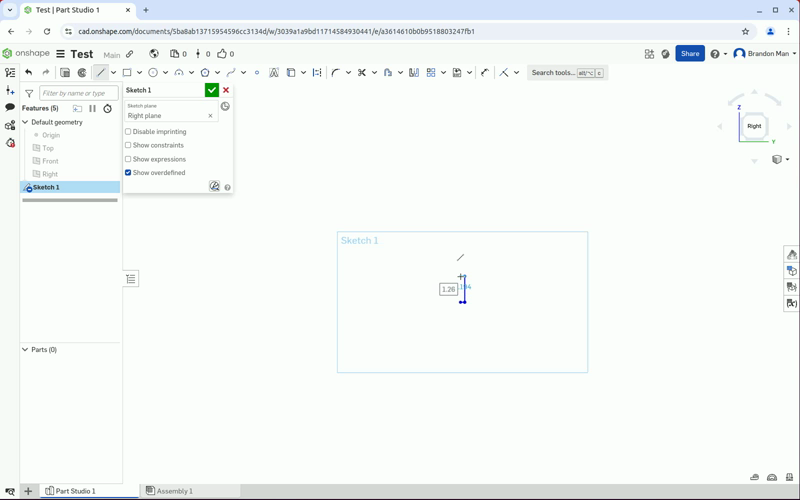
scroll(6)
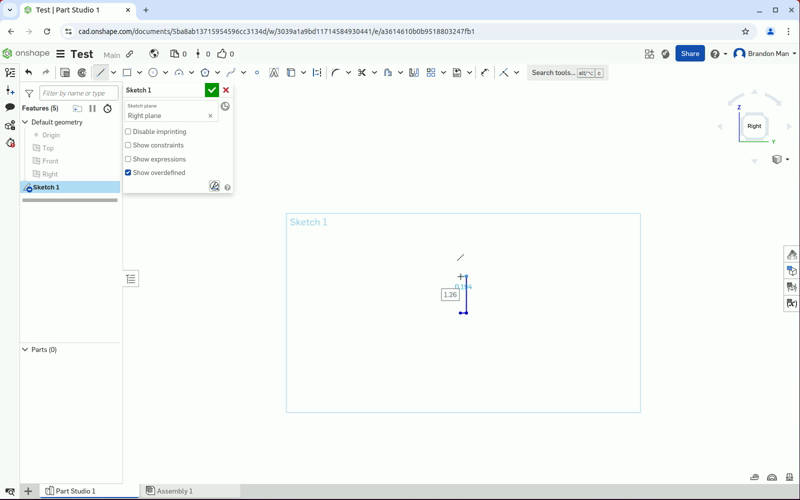
scroll(6)
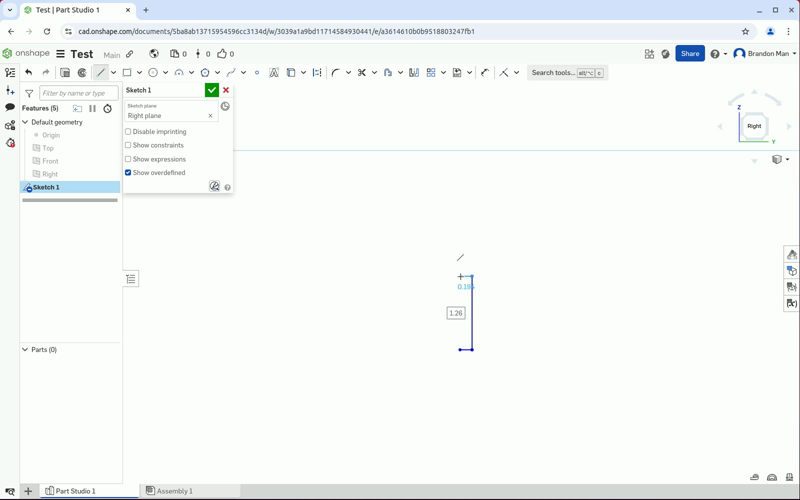
click(460, 276)
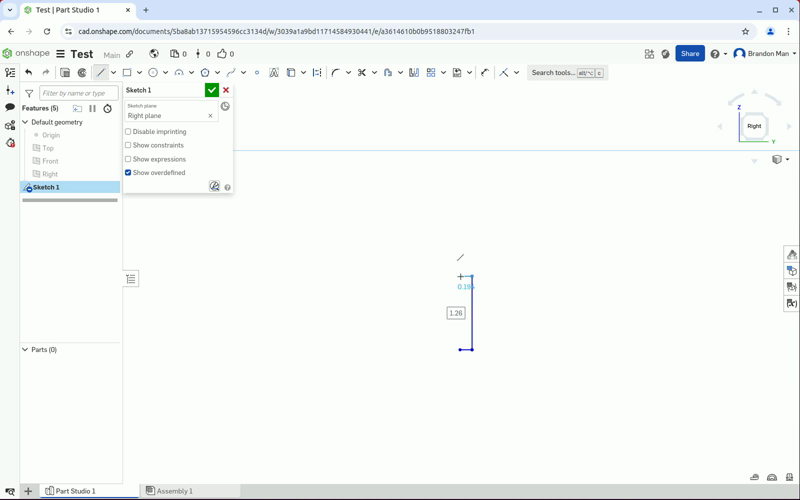
scroll(-6)
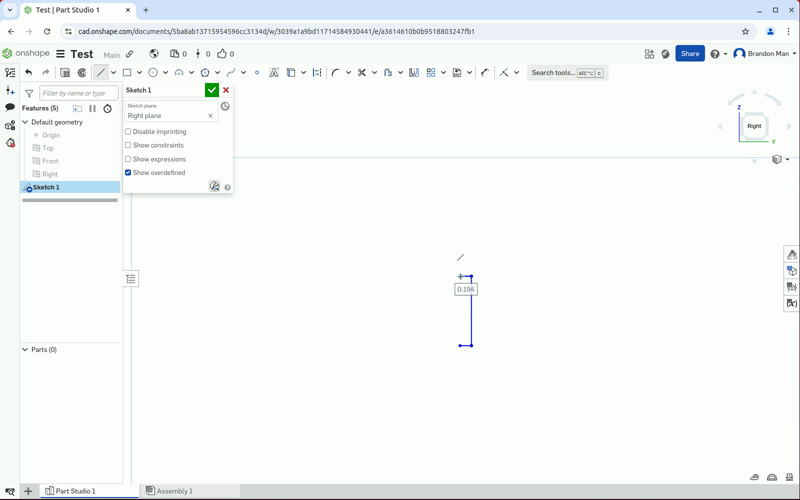
scroll(-6)
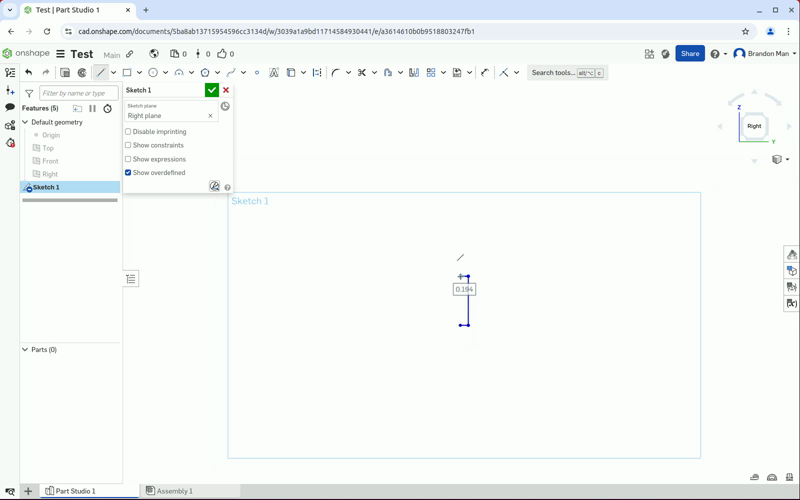
scroll(-6)
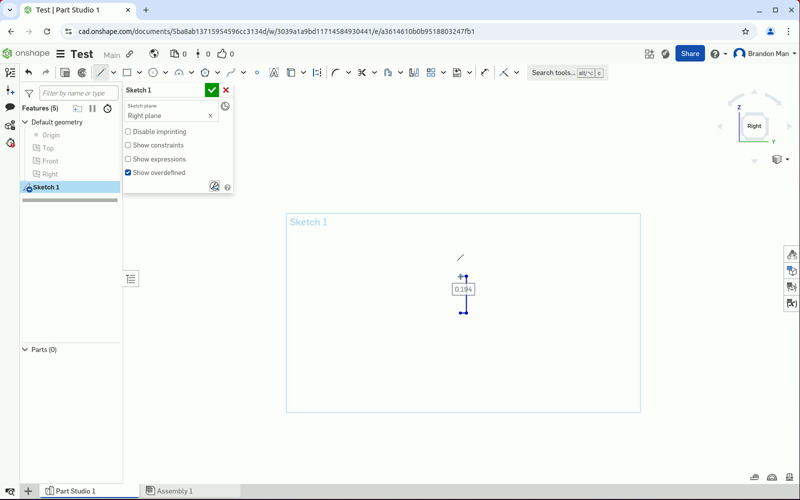
scroll(-6)
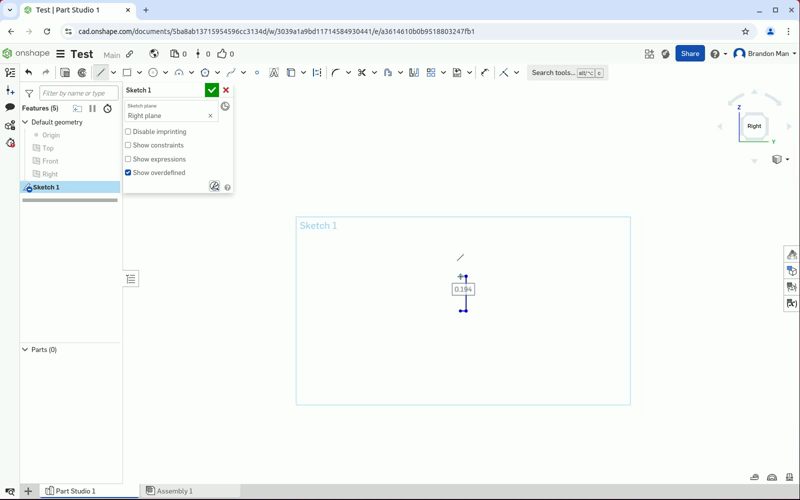
scroll(-6)
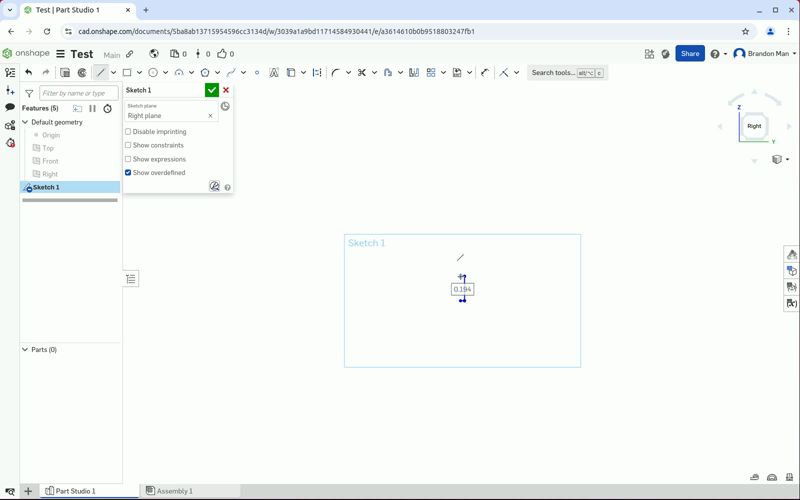
scroll(-6)
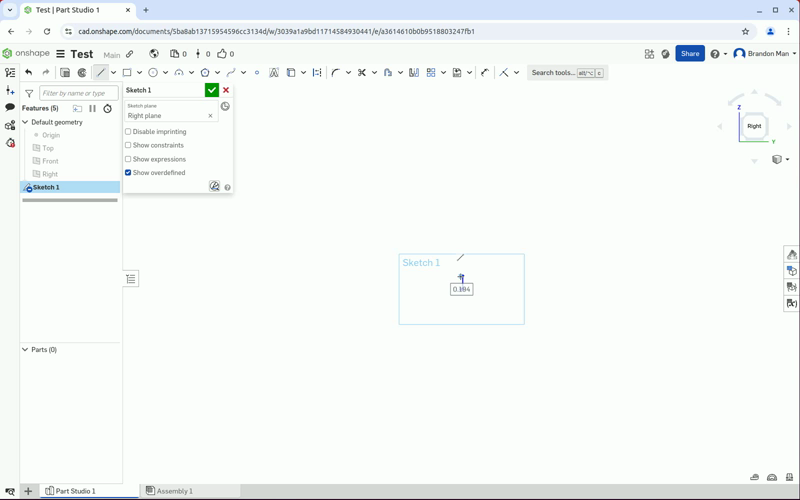
scroll(-6)
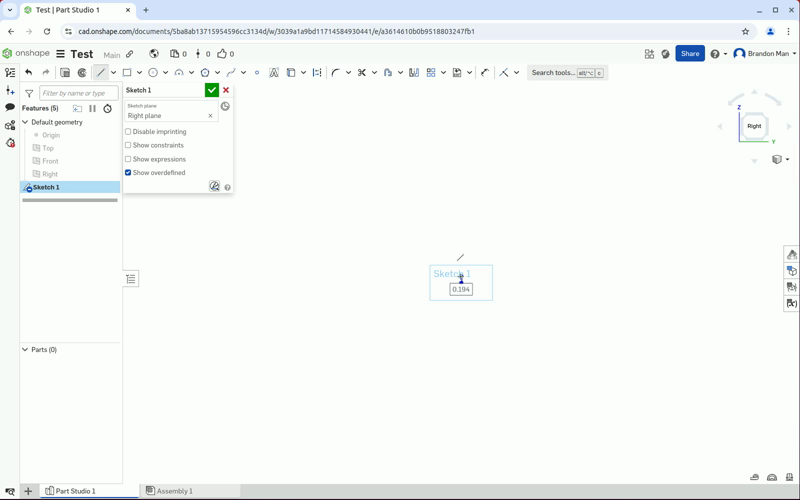
key_up(shift)
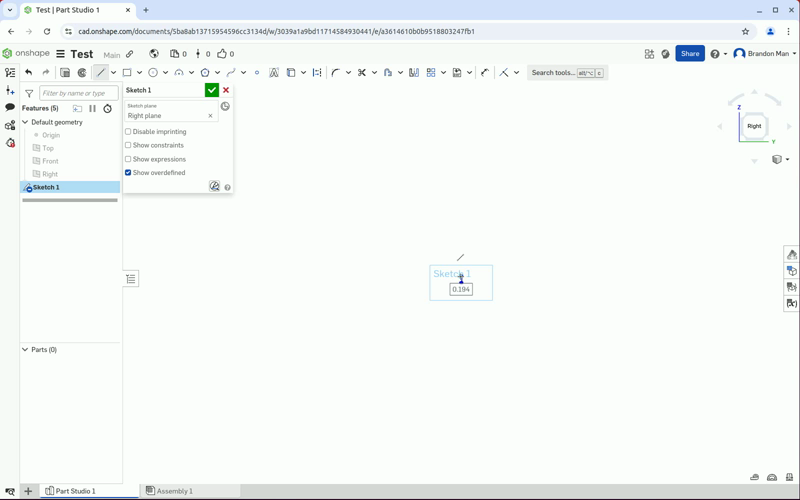
mouse_move(490, 276)
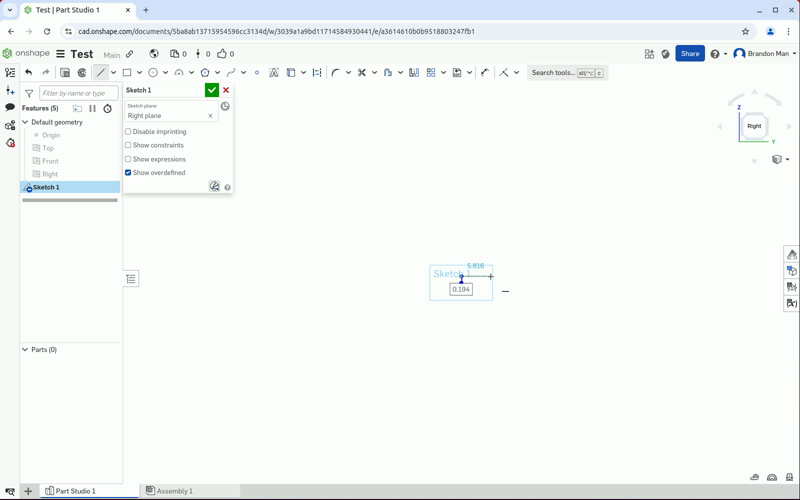
key_down(shift)
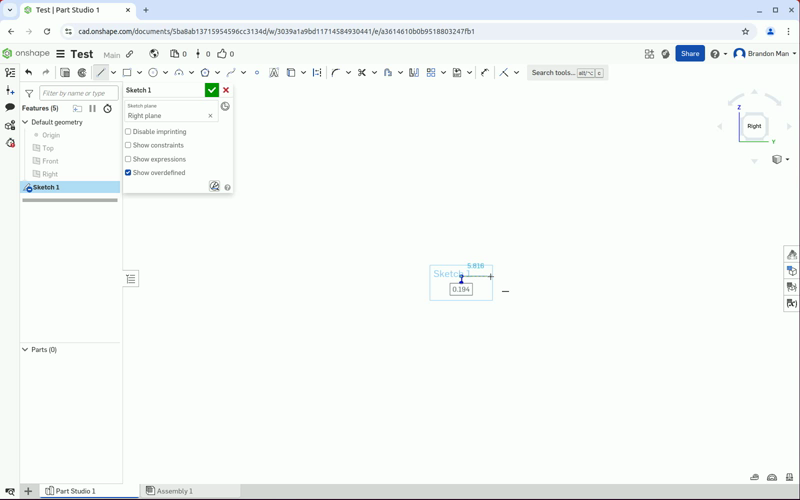
mouse_move(460, 282)
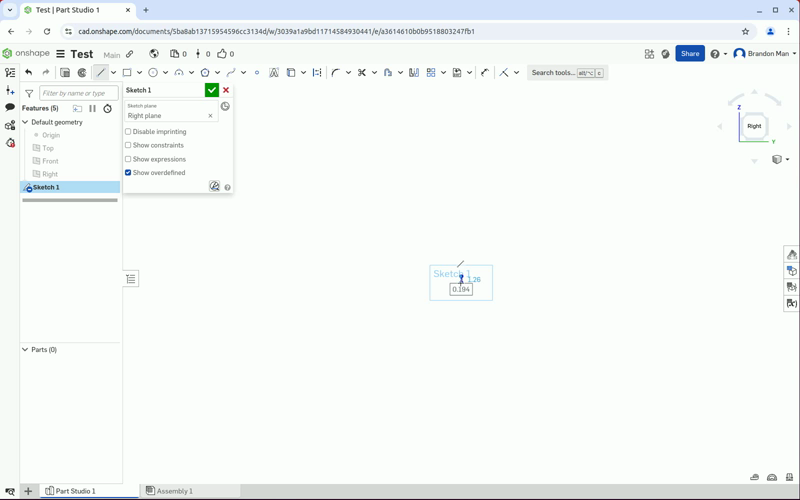
scroll(6)
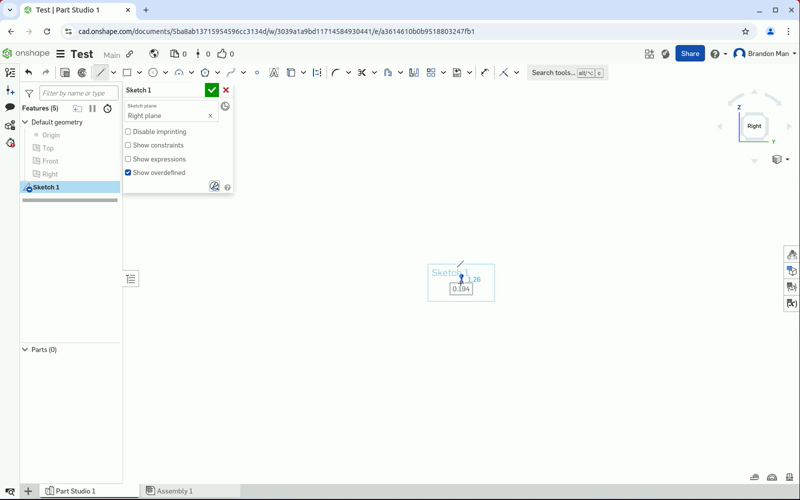
scroll(6)
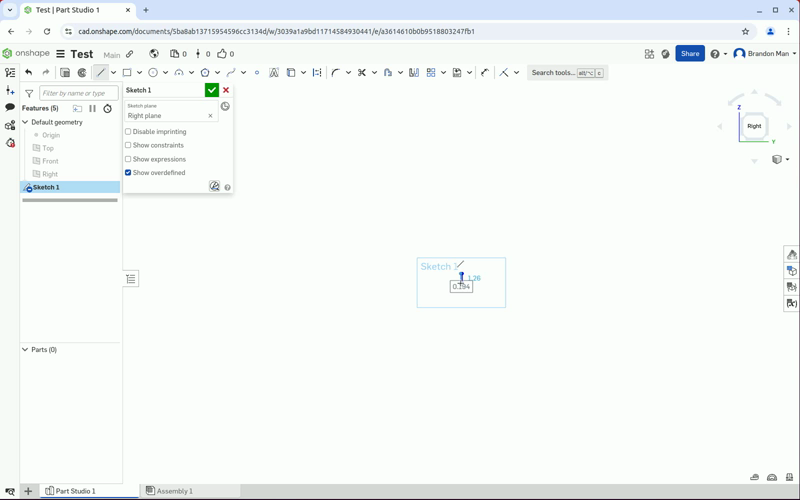
scroll(6)
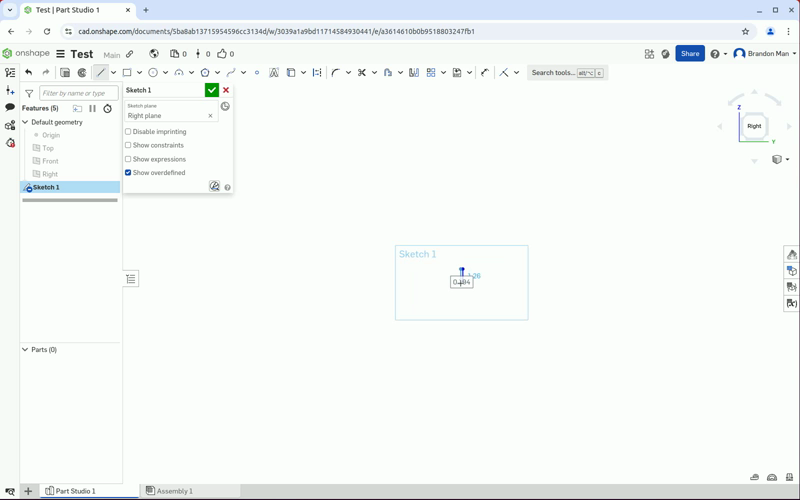
scroll(6)
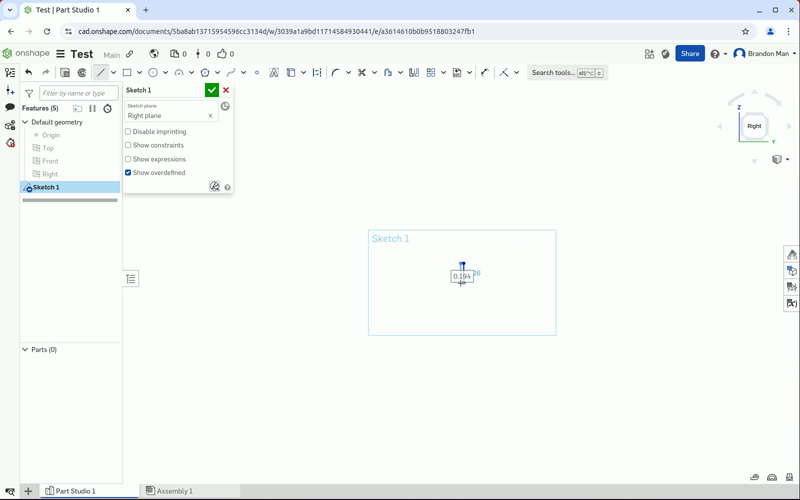
scroll(6)
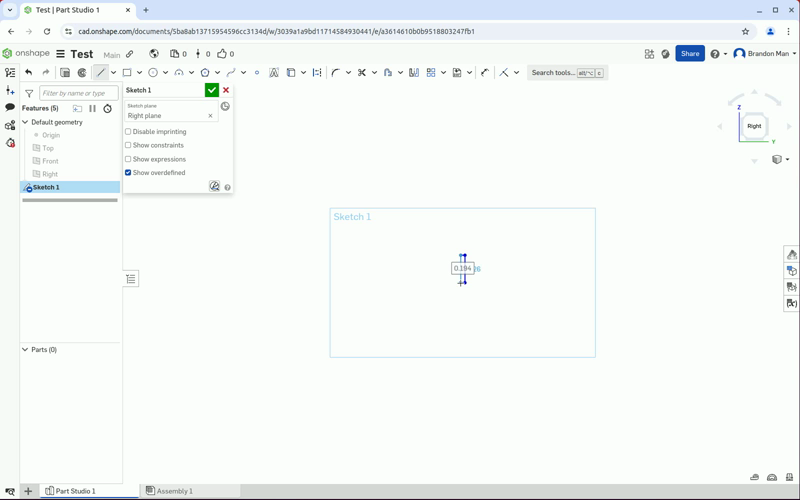
scroll(6)
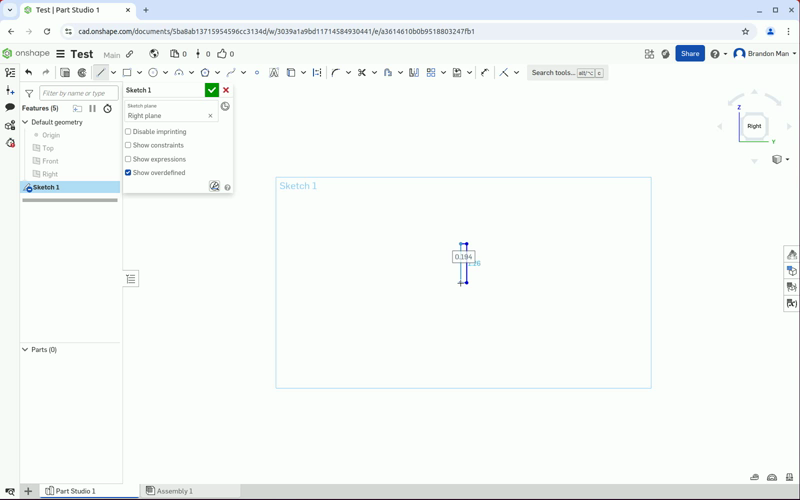
scroll(6)
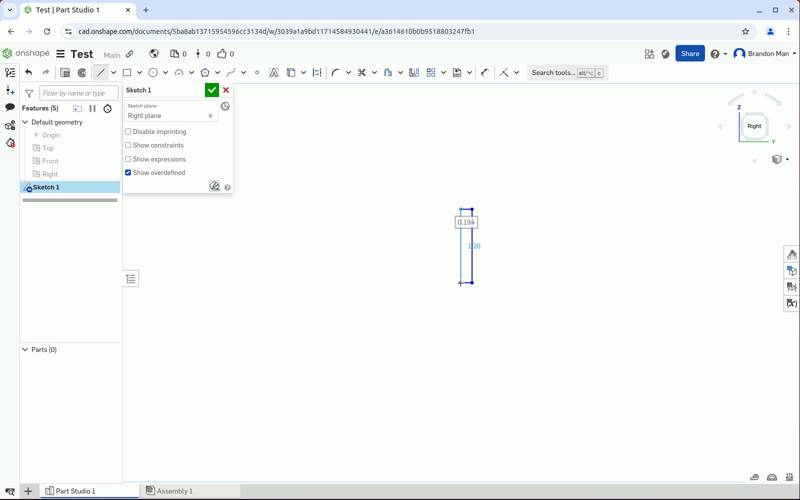
key_up(shift)
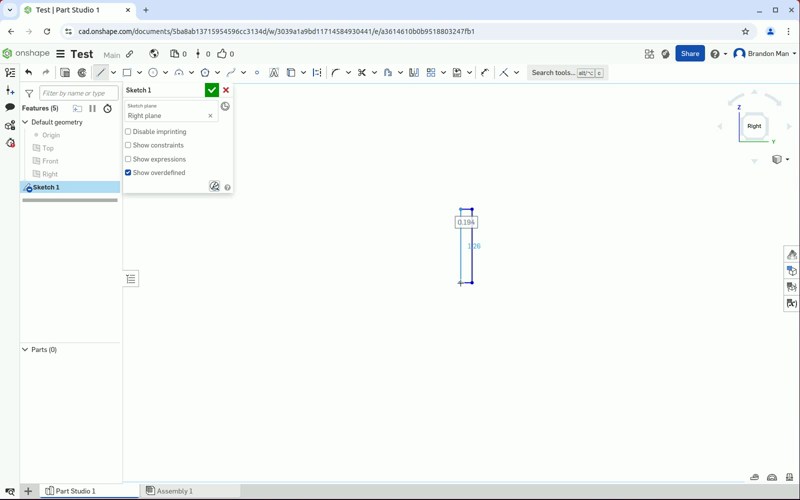
click(460, 282)
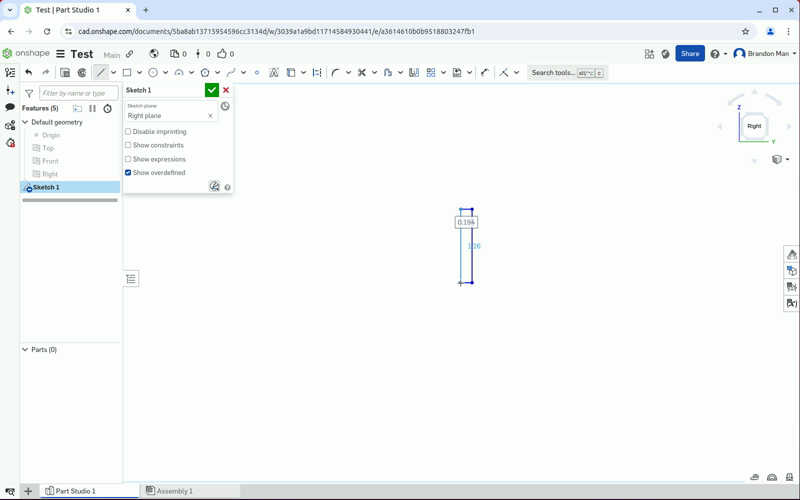
scroll(-6)
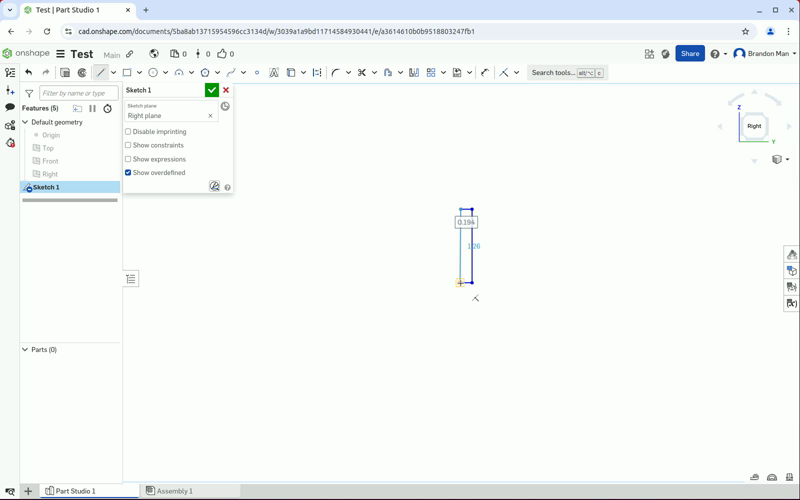
scroll(-6)
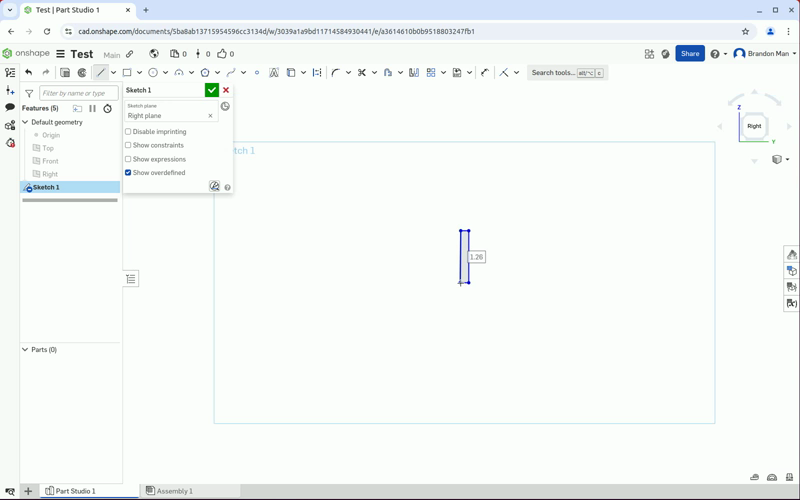
scroll(-6)
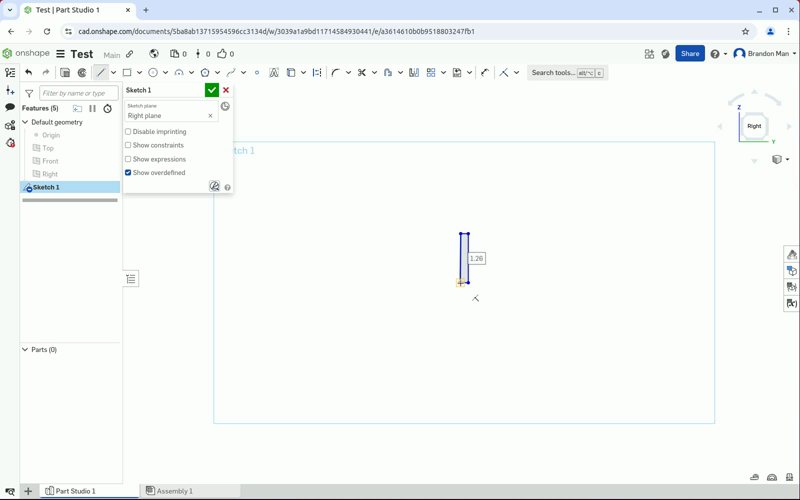
scroll(-6)
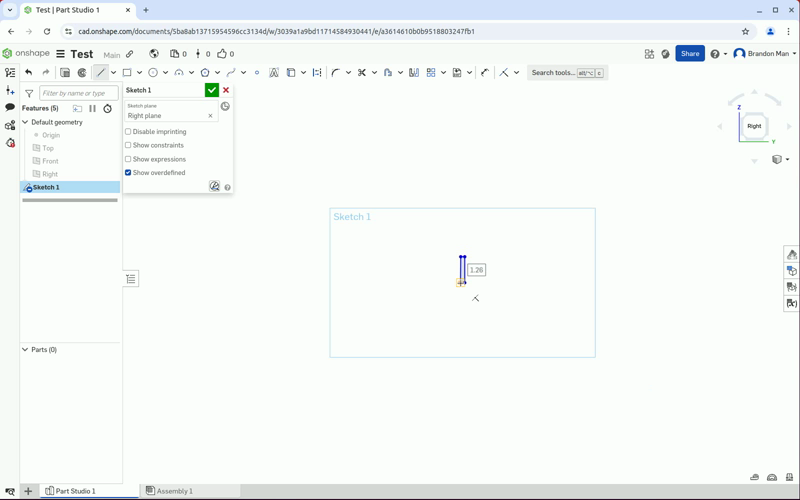
scroll(-6)
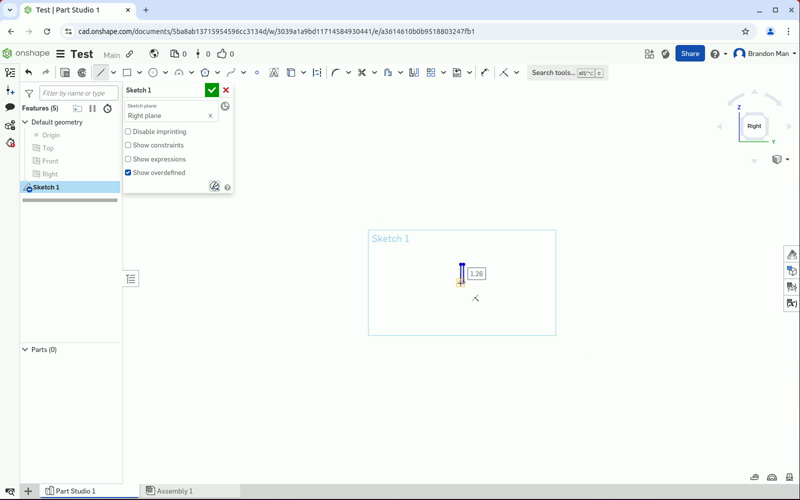
scroll(-6)
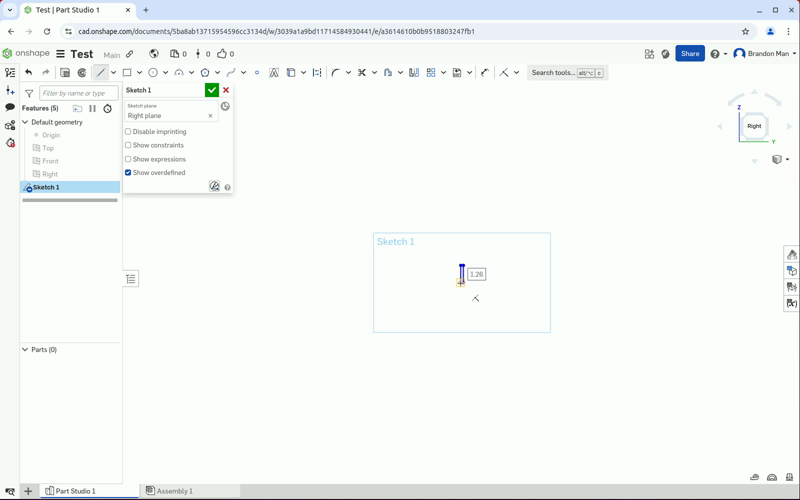
scroll(-6)
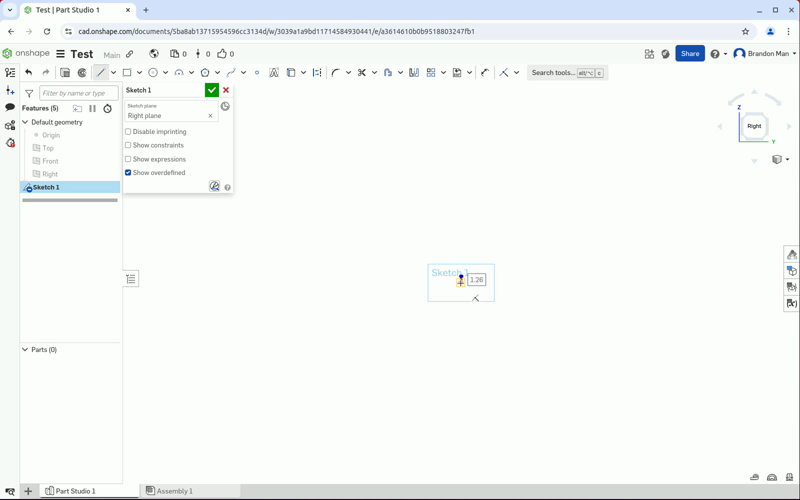
key(esc)
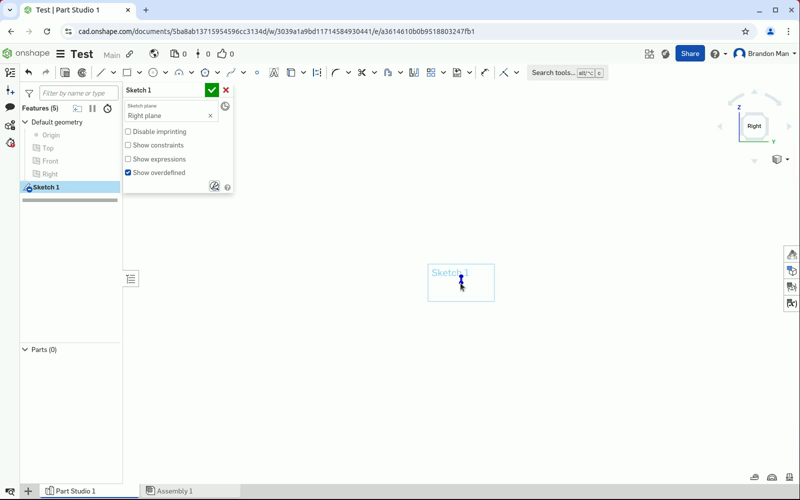
mouse_move(461, 281)
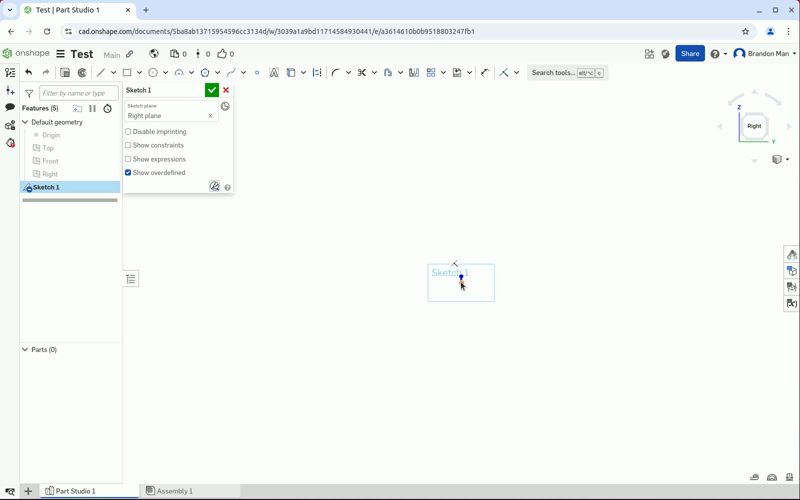
scroll(6)
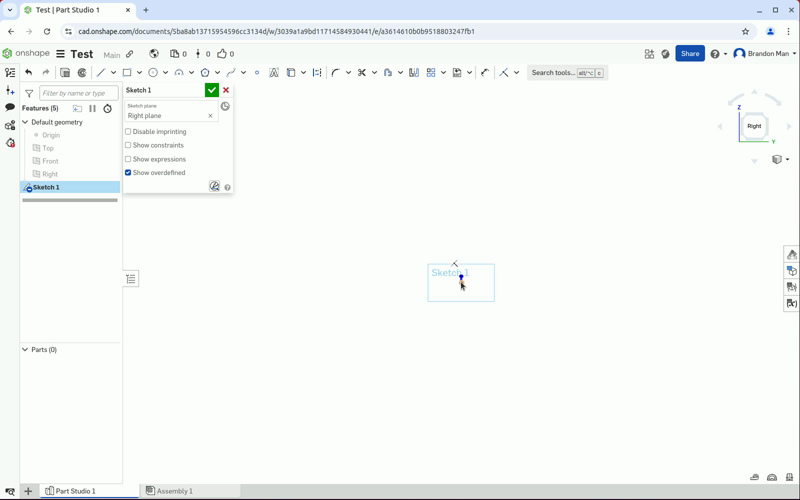
scroll(6)
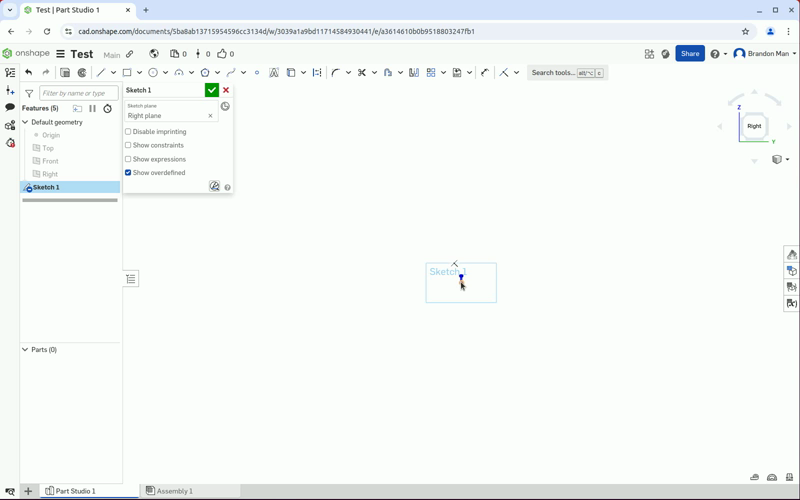
scroll(6)
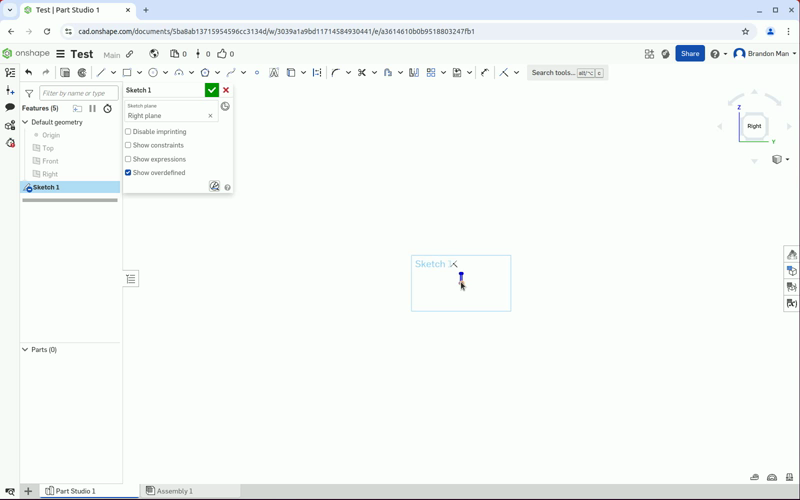
scroll(6)
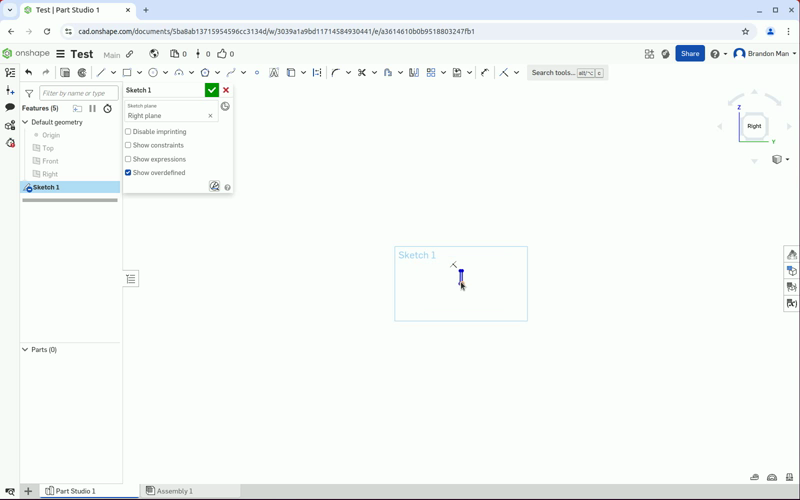
scroll(6)
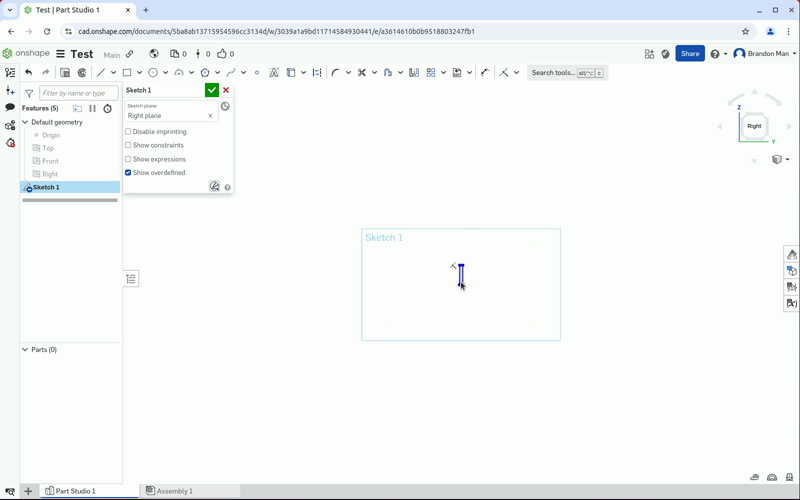
scroll(6)
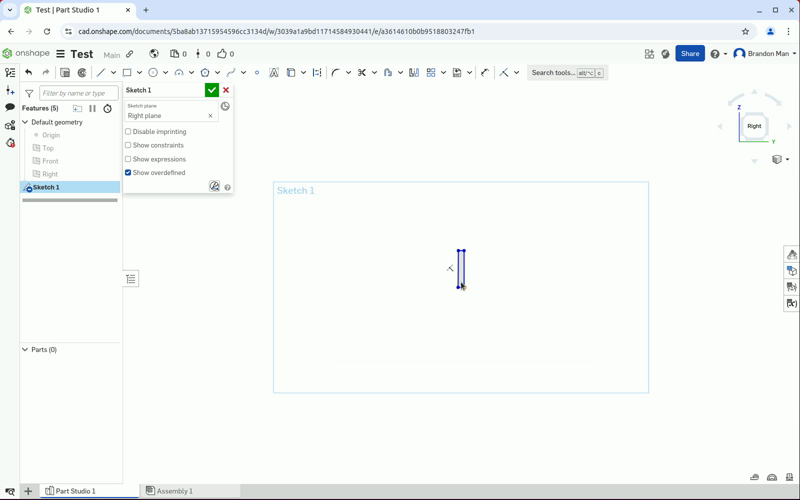
scroll(6)
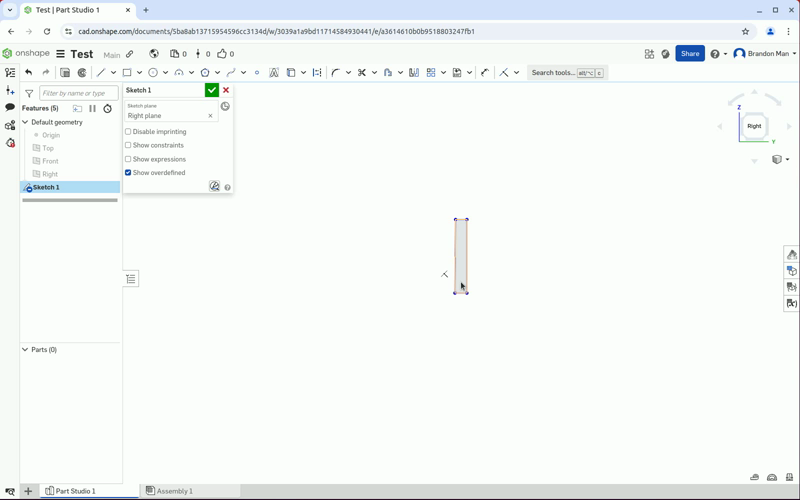
click(461, 281)
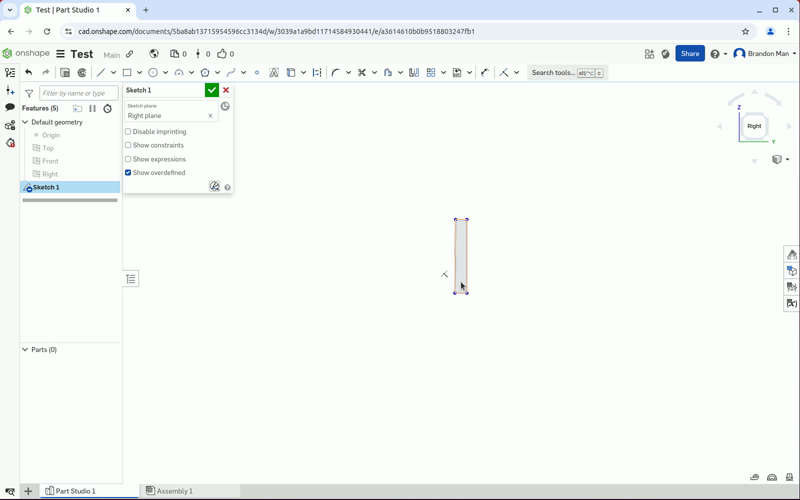
scroll(-6)
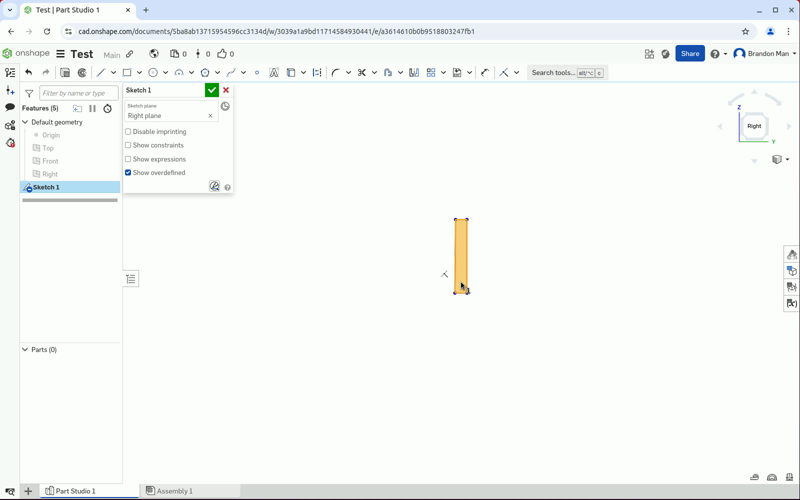
scroll(-6)
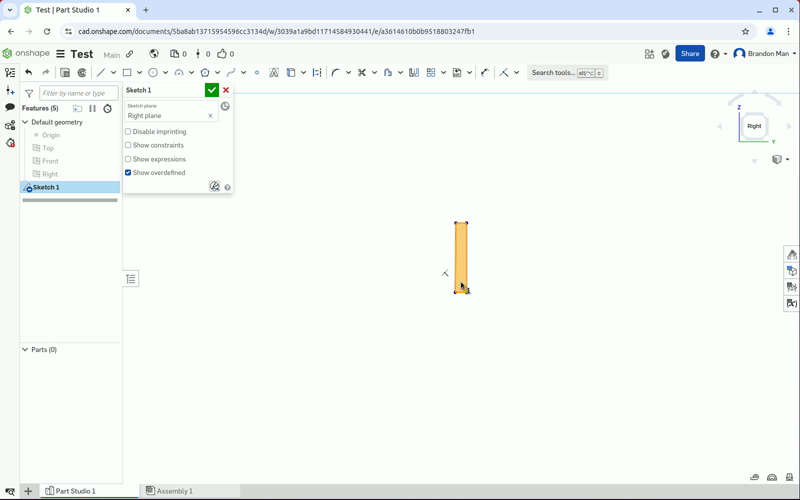
scroll(-6)
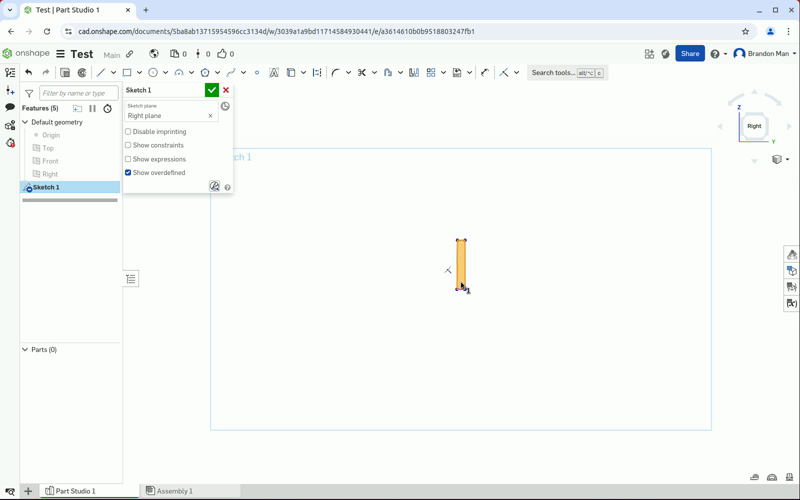
scroll(-6)
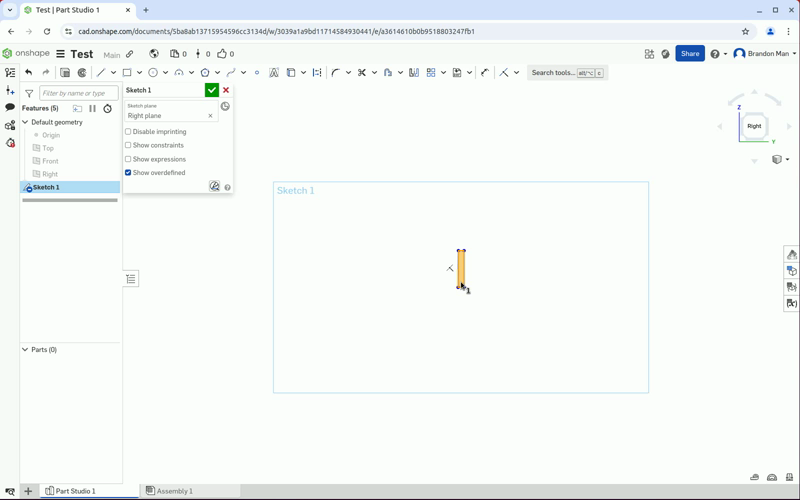
scroll(-6)
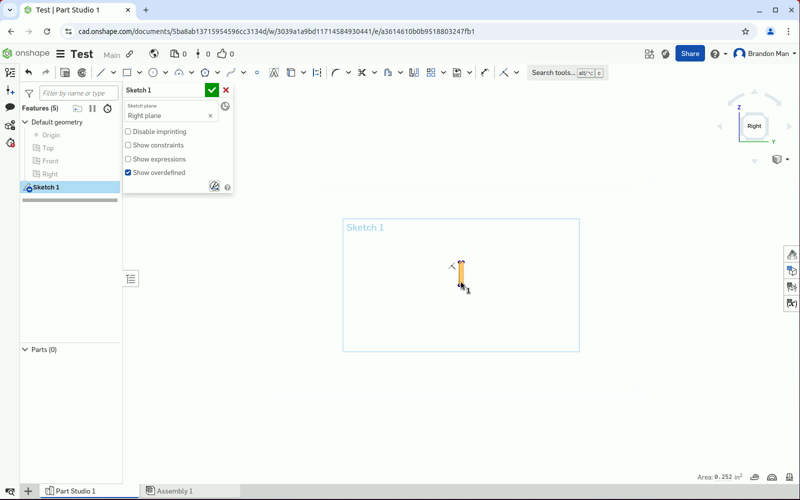
scroll(-6)
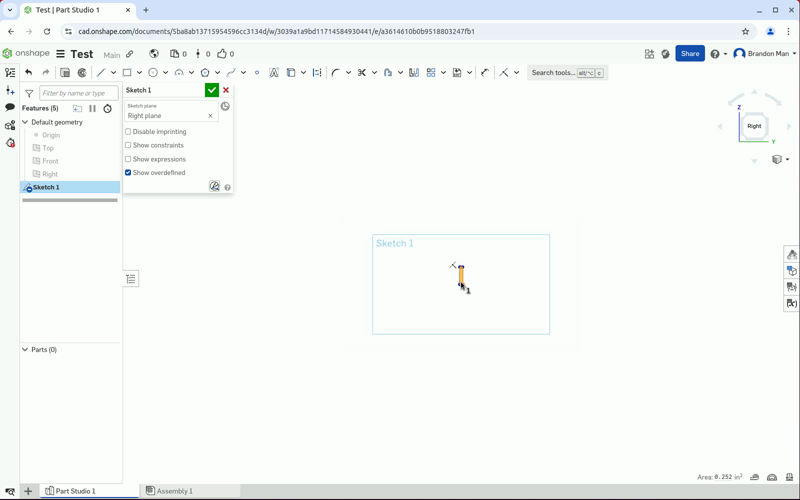
scroll(-6)
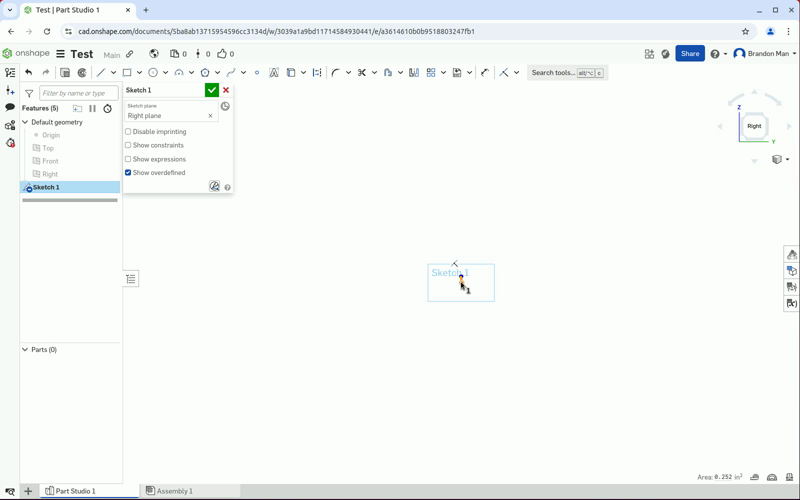
mouse_move(73, 352)
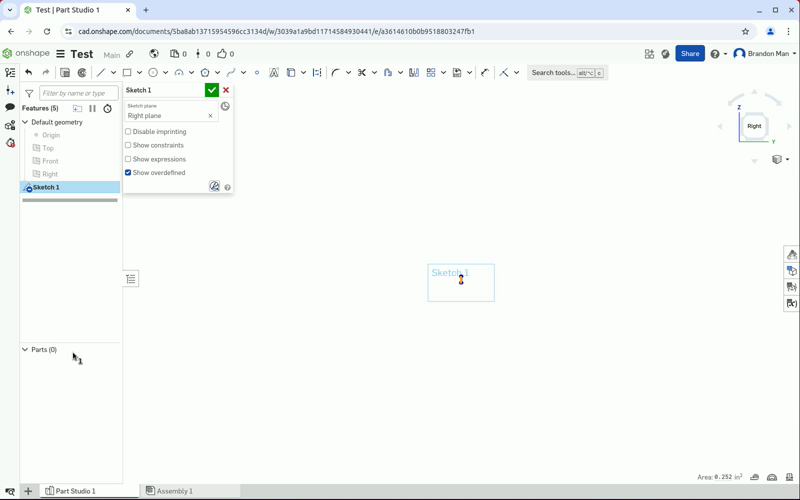
key(shift+y)
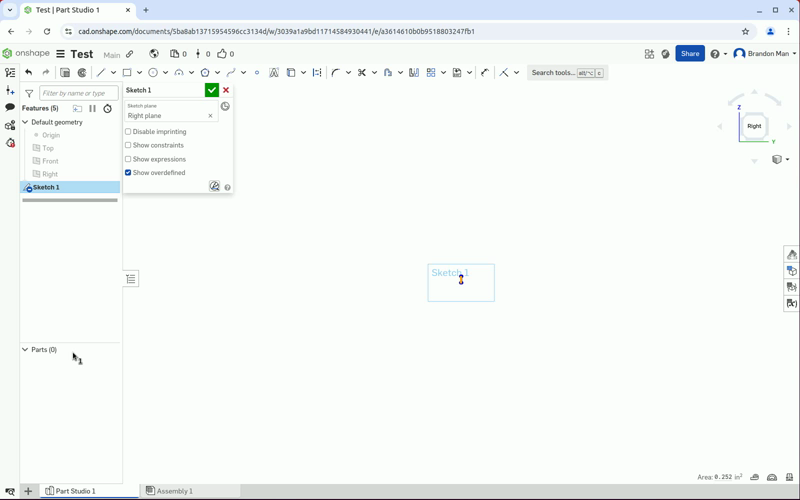
key(shift+e)
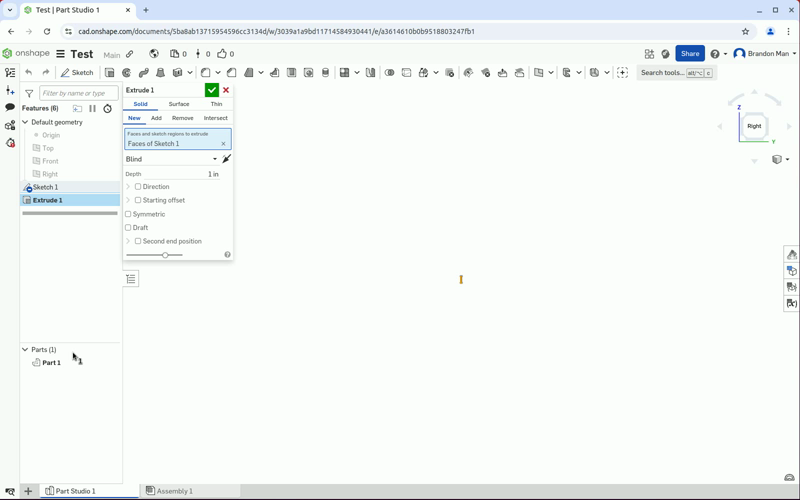
mouse_move(143, 106)
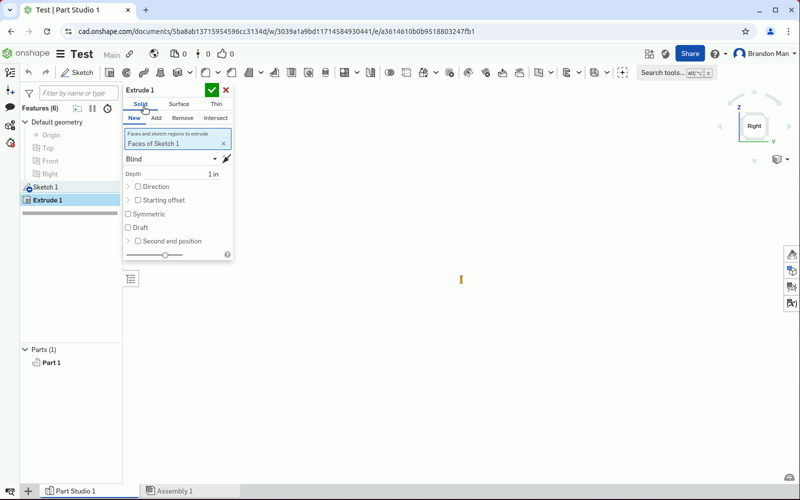
click(143, 106)
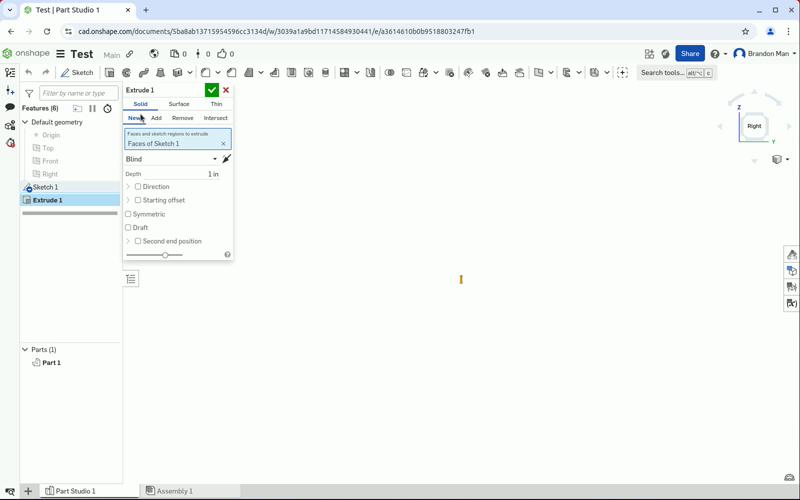
mouse_move(137, 120)
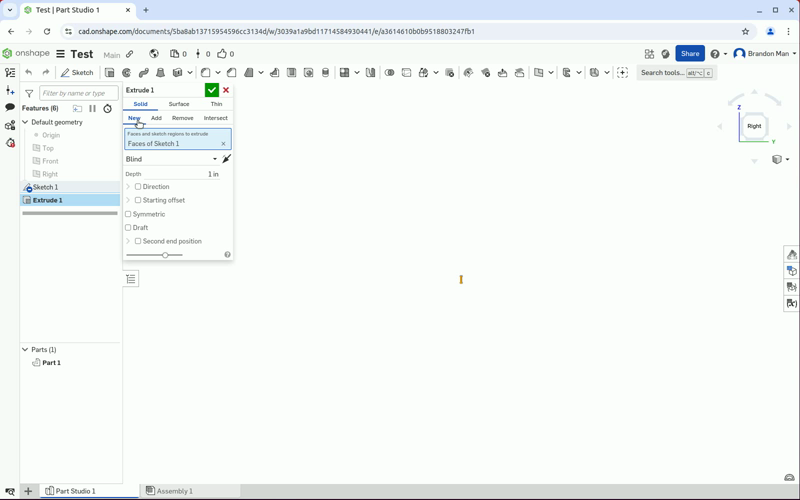
click(137, 120)
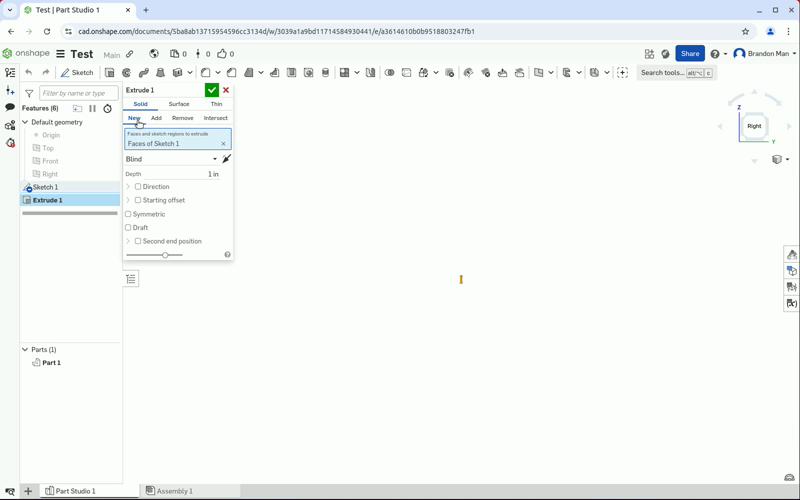
key(tab, 4)
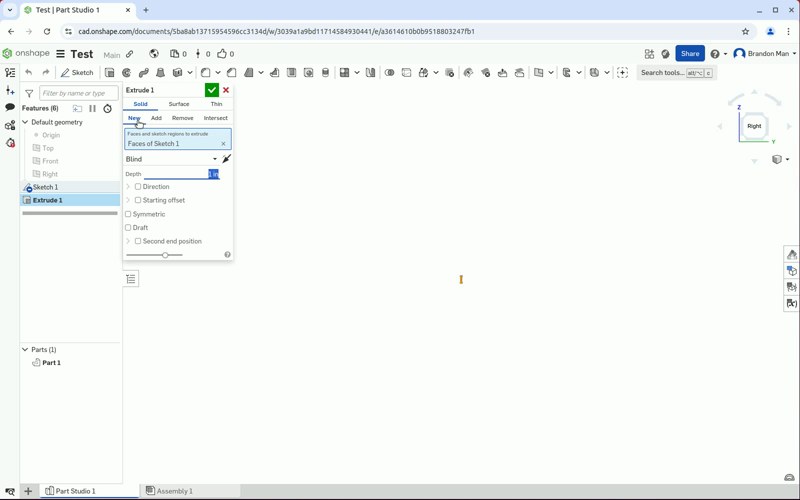
text(20.46)
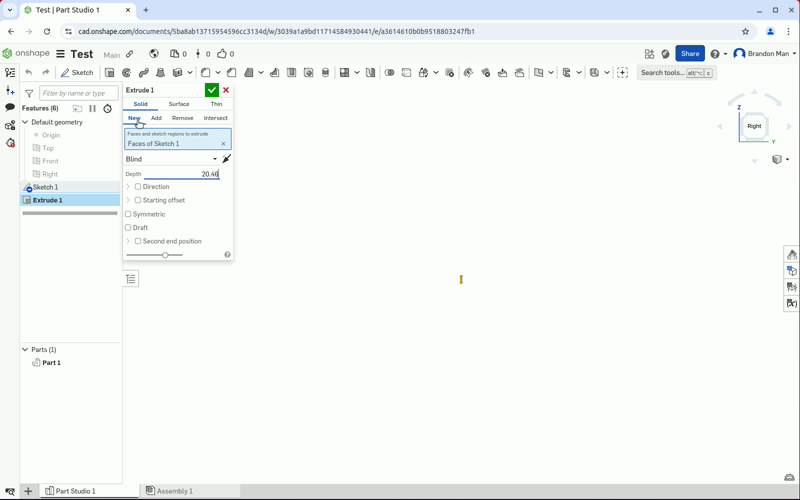
key(enter)
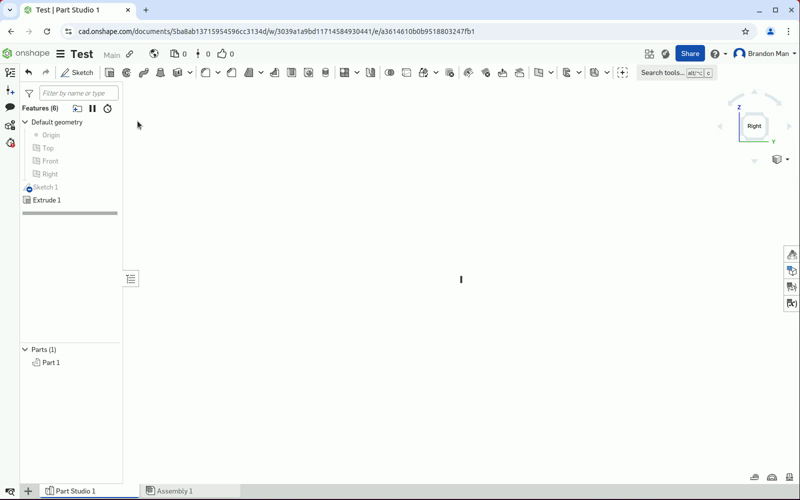
key(shift+h)
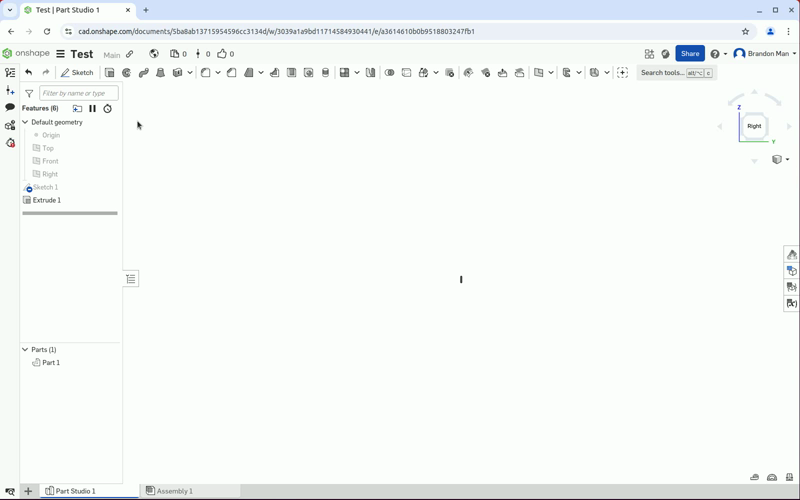
key(shift+h)
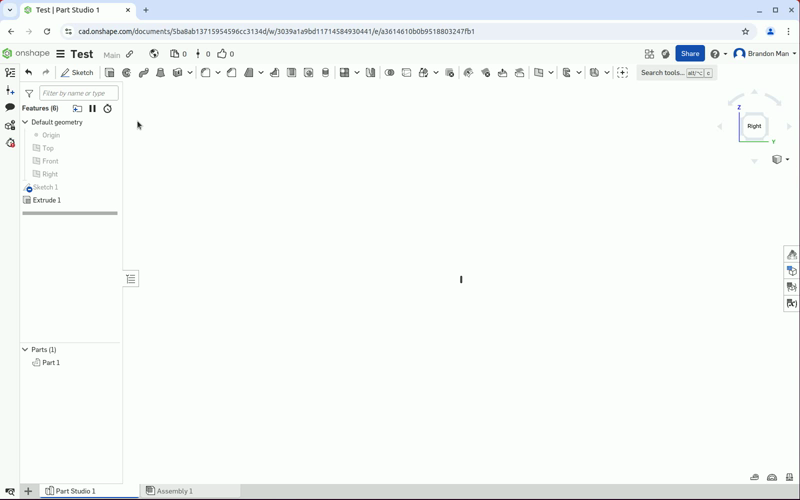
mouse_move(73, 189)
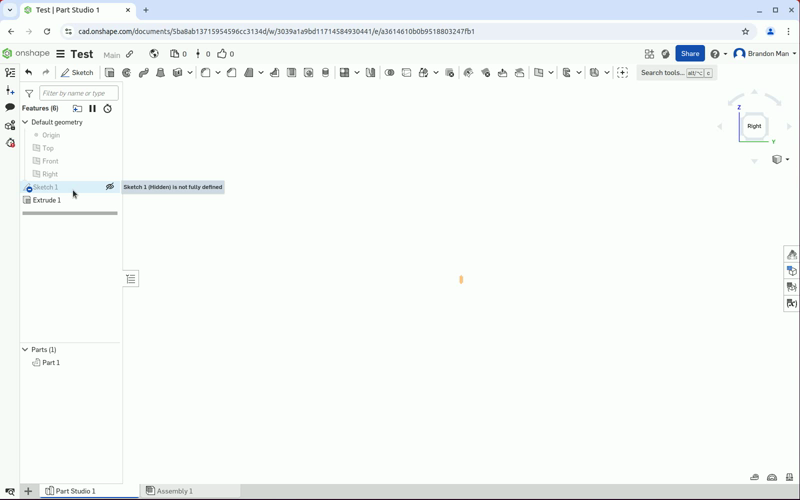
click(73, 189)
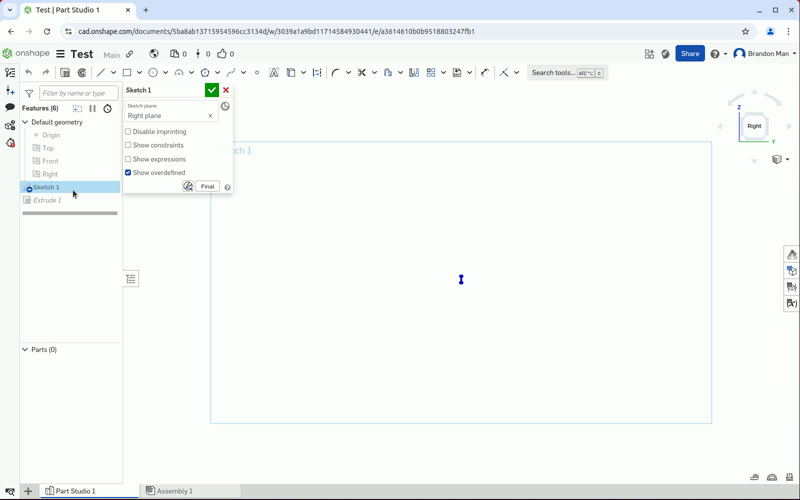
mouse_move(229, 92)
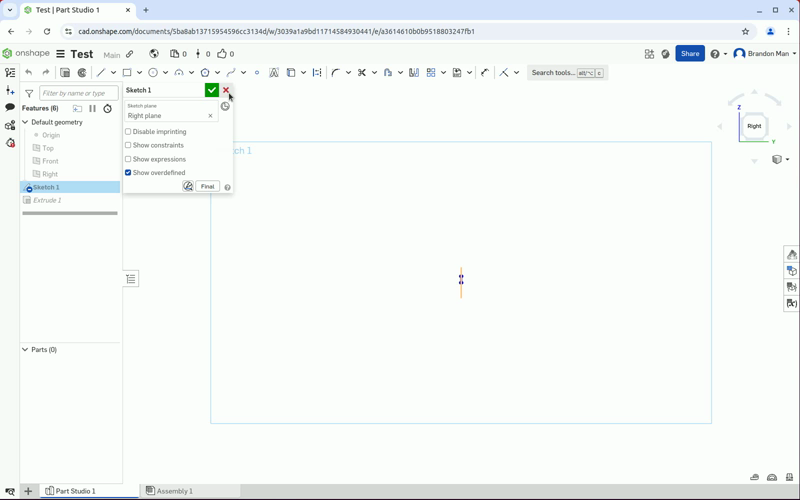
click(229, 92)
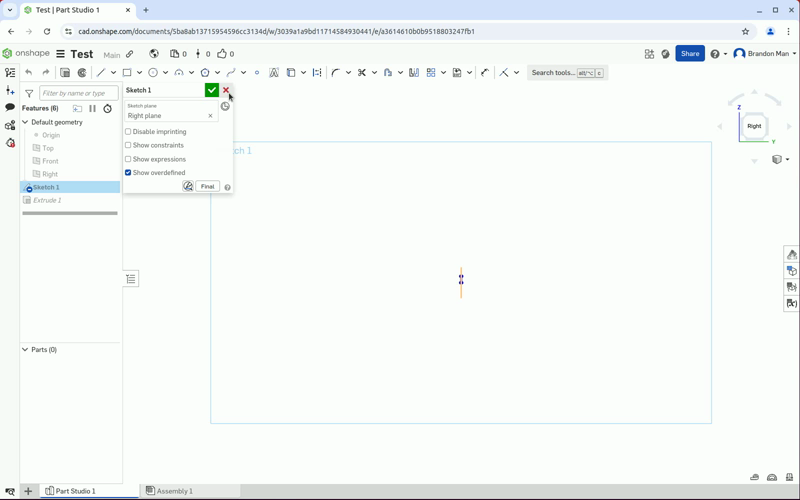
key(shift+s)
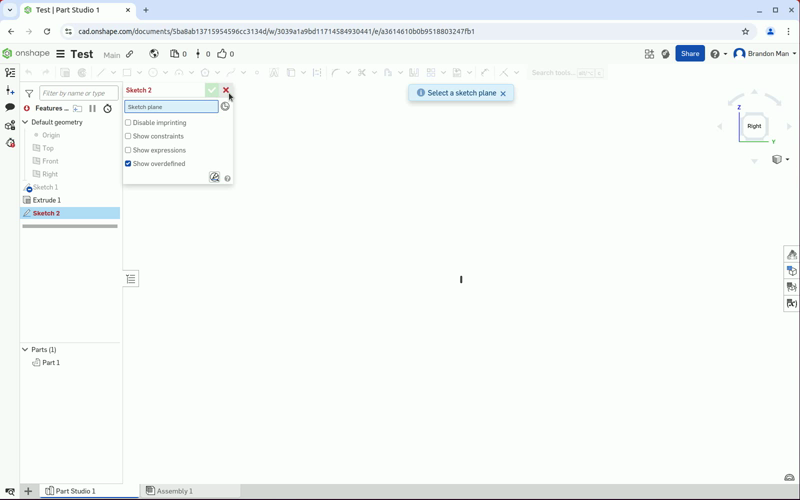
mouse_move(73, 176)
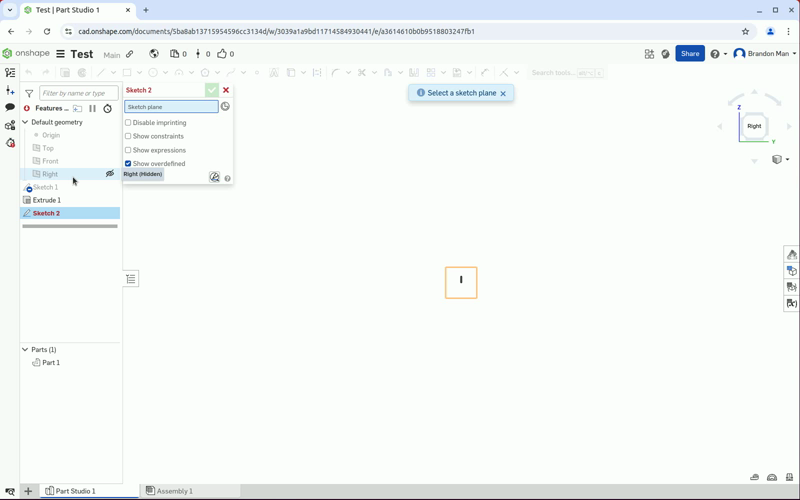
click(73, 176)
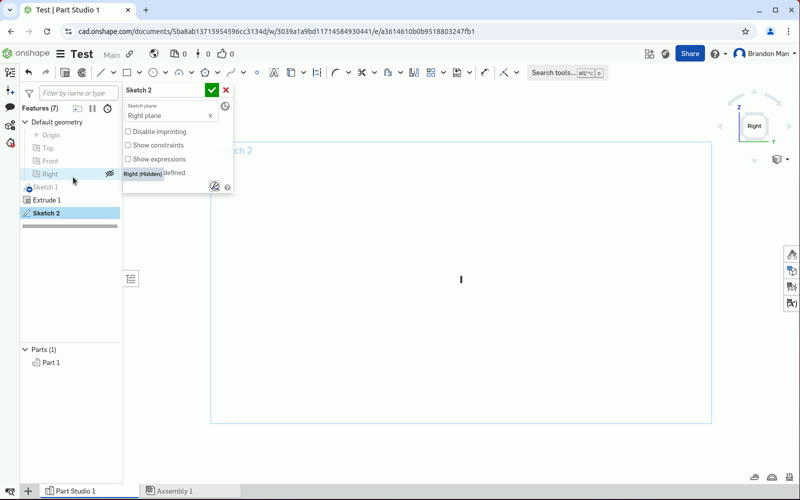
mouse_move(73, 352)
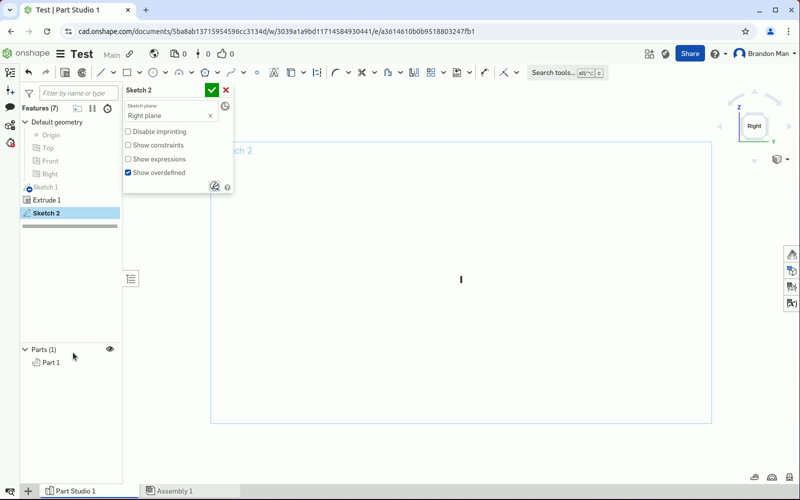
key(y)
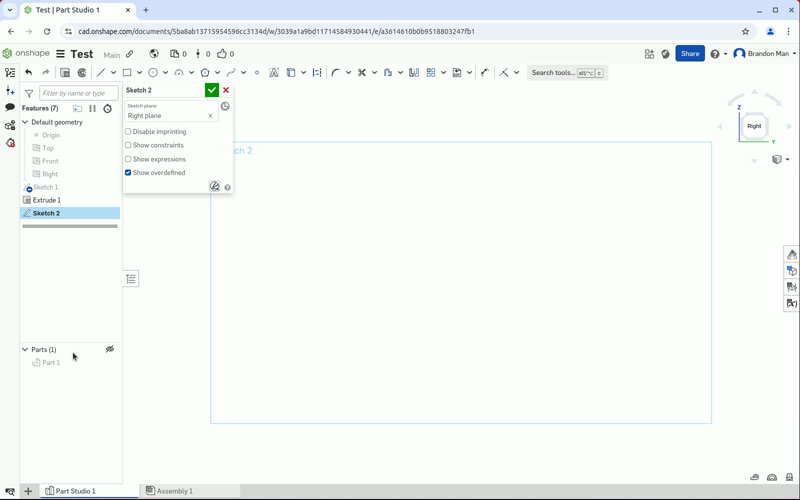
key(l)
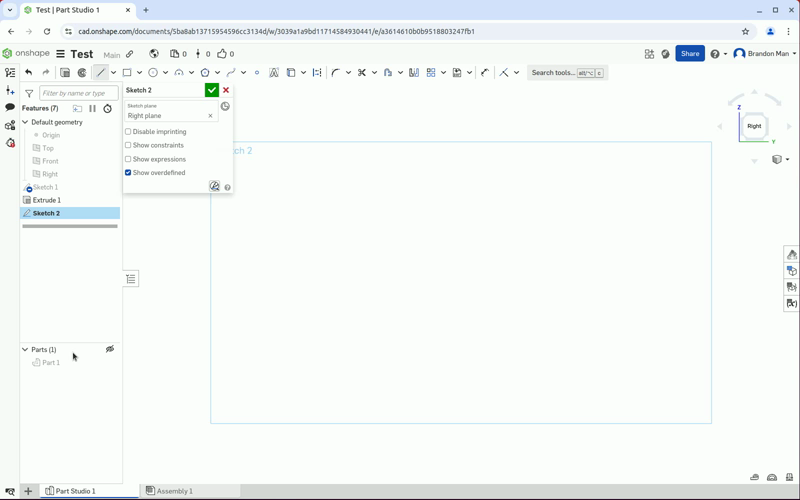
key_down(shift)
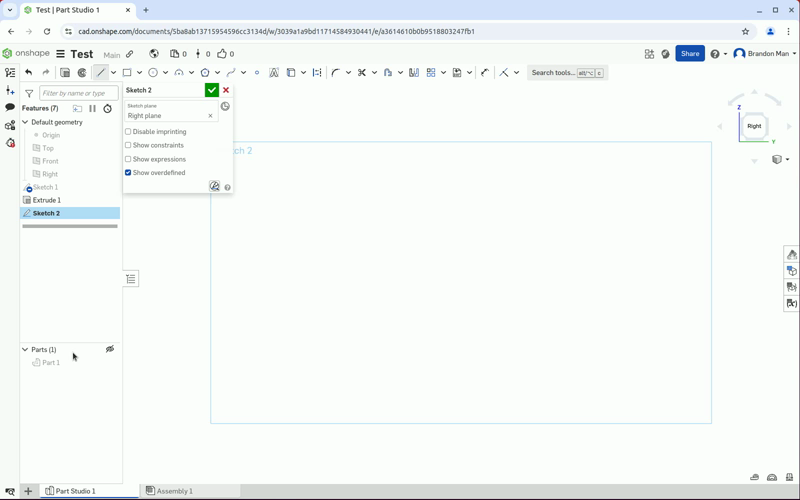
mouse_move(460, 282)
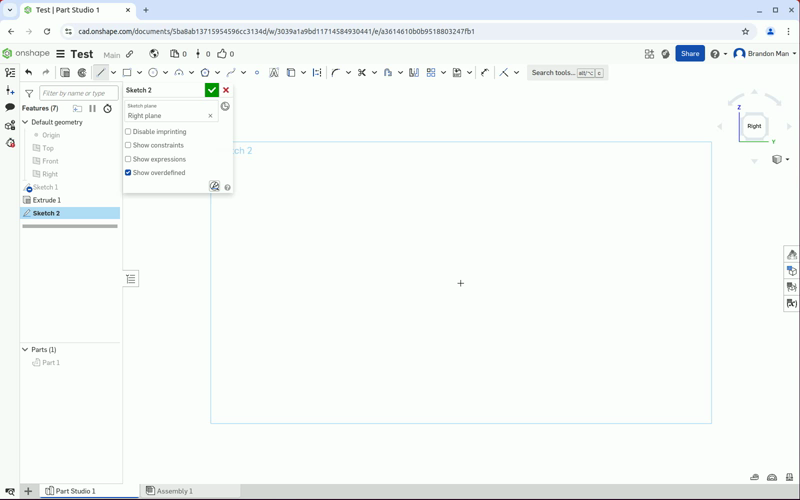
click(460, 282)
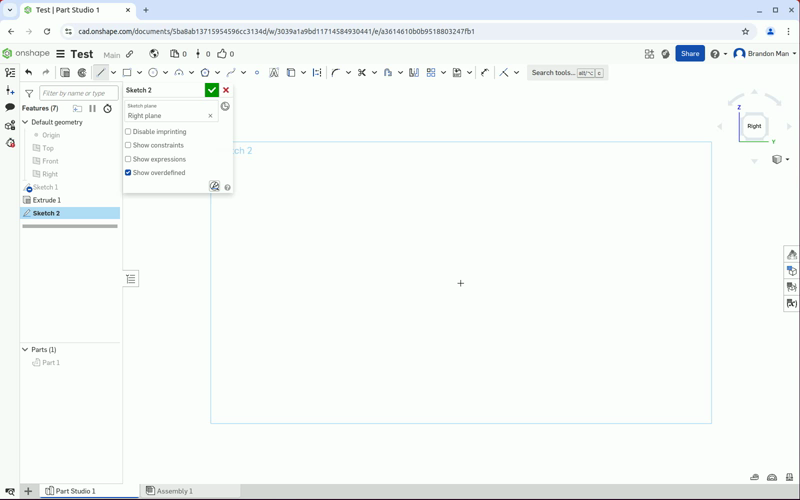
key_up(shift)
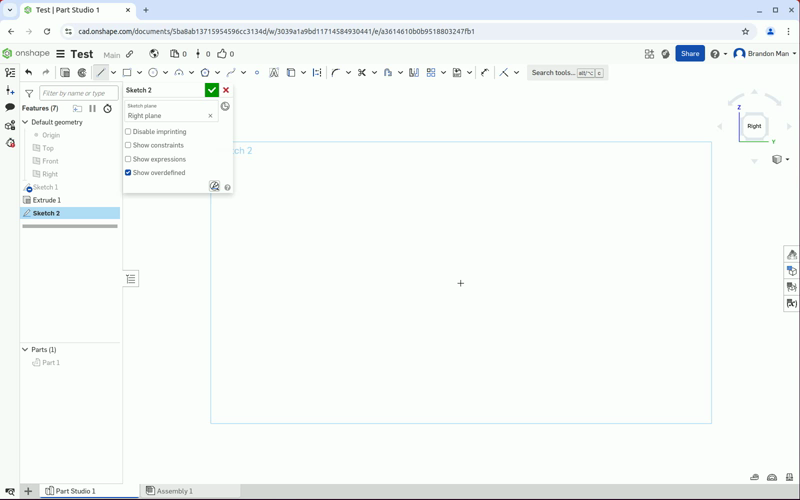
key_down(shift)
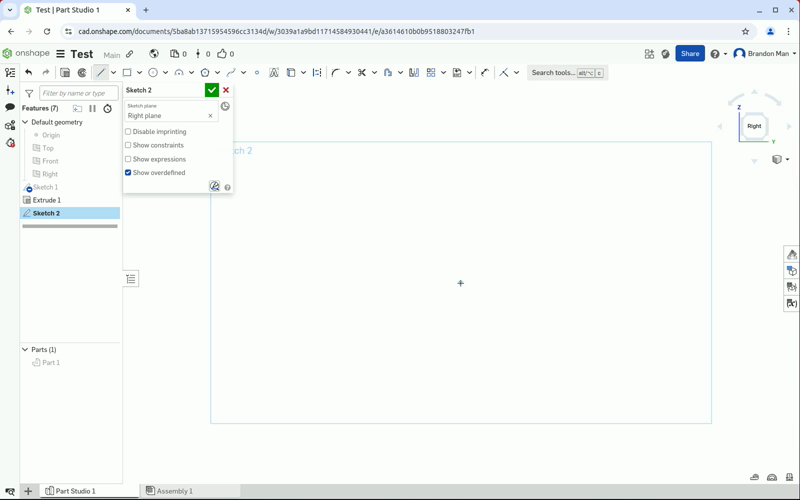
mouse_move(490, 282)
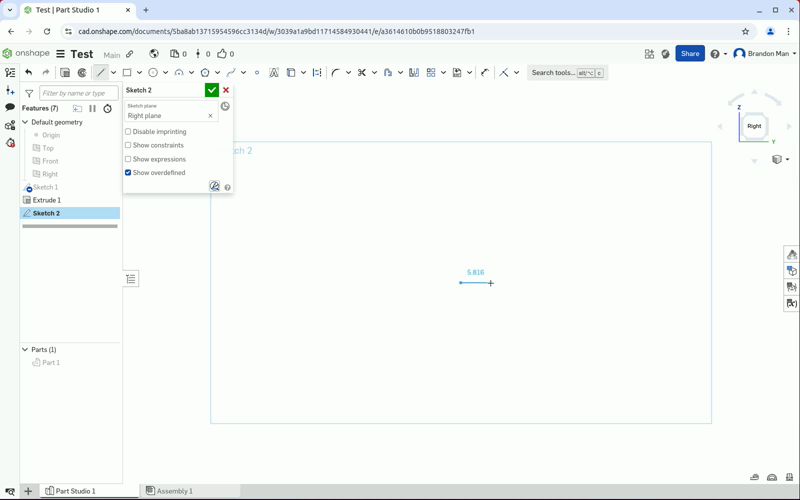
mouse_move(463, 282)
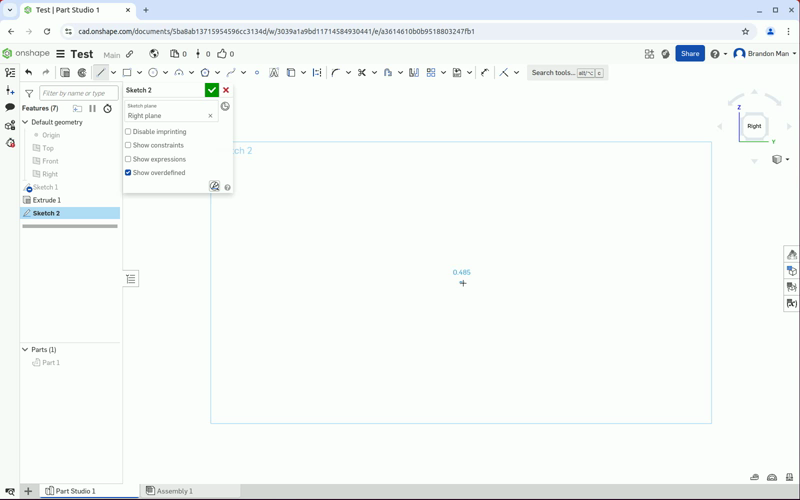
scroll(6)
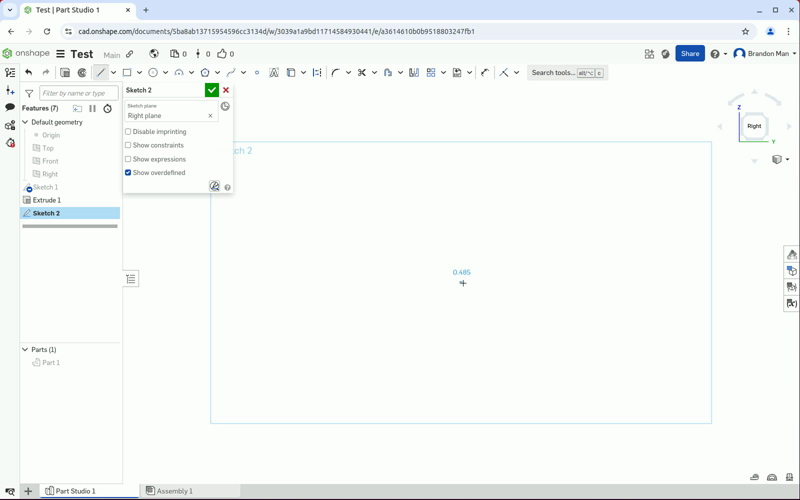
scroll(6)
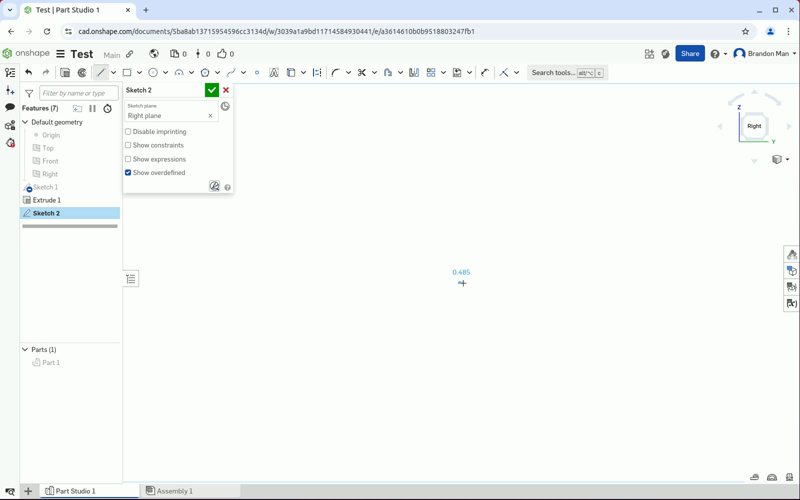
scroll(6)
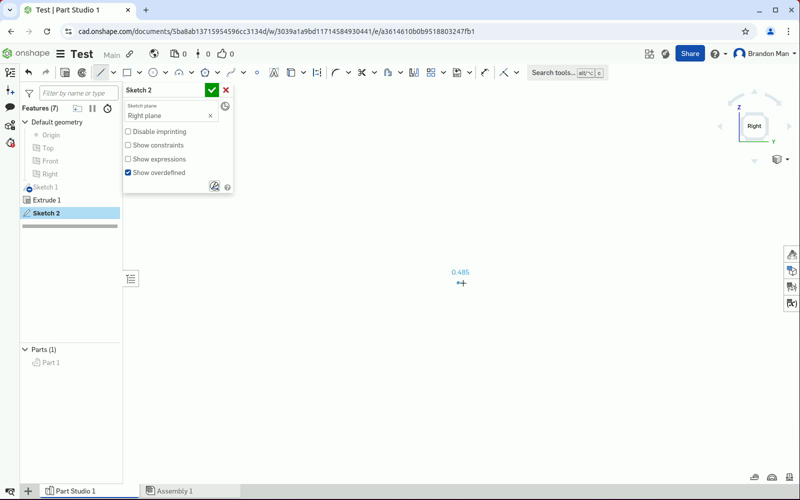
scroll(6)
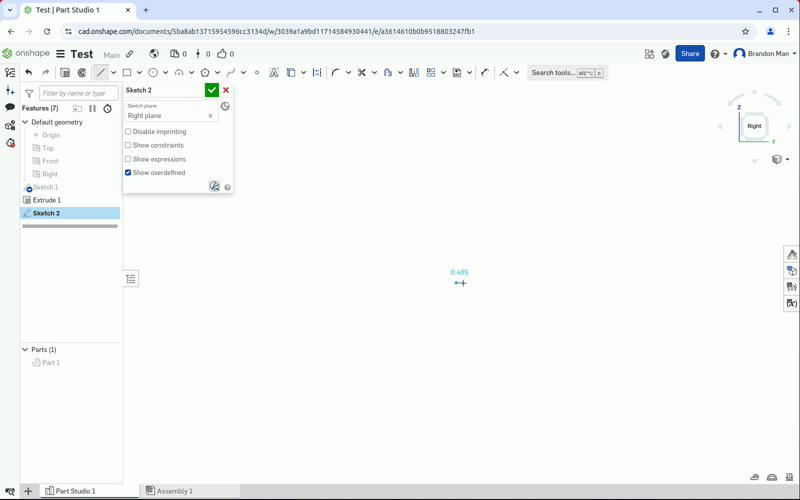
scroll(6)
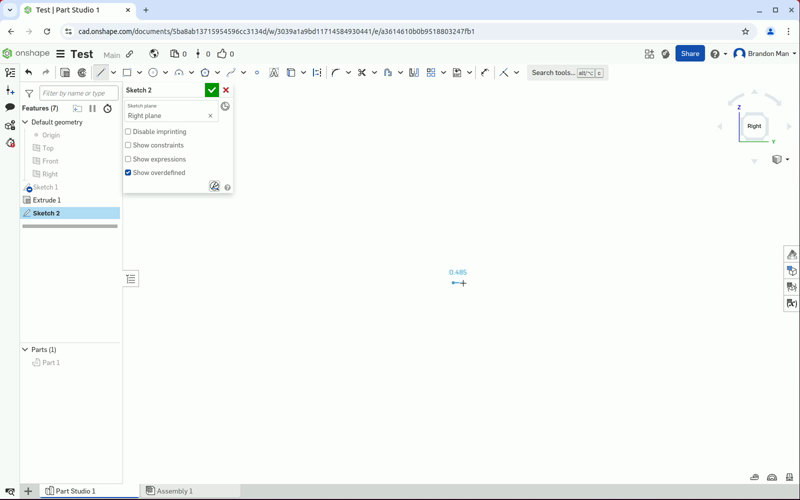
scroll(6)
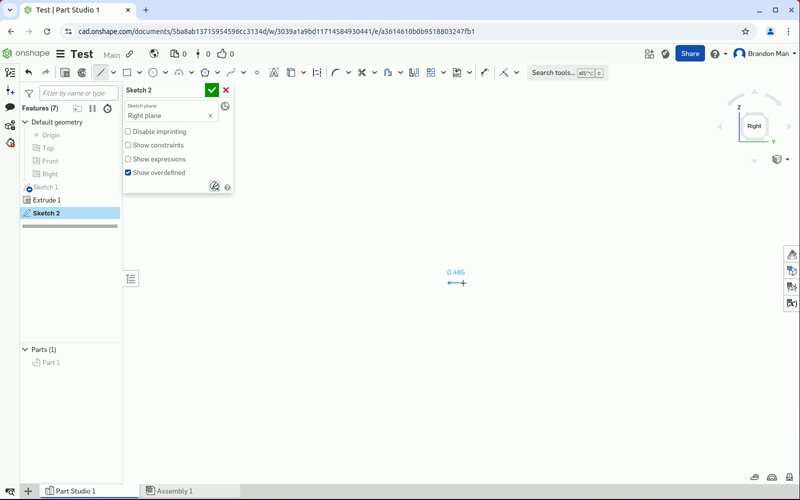
scroll(6)
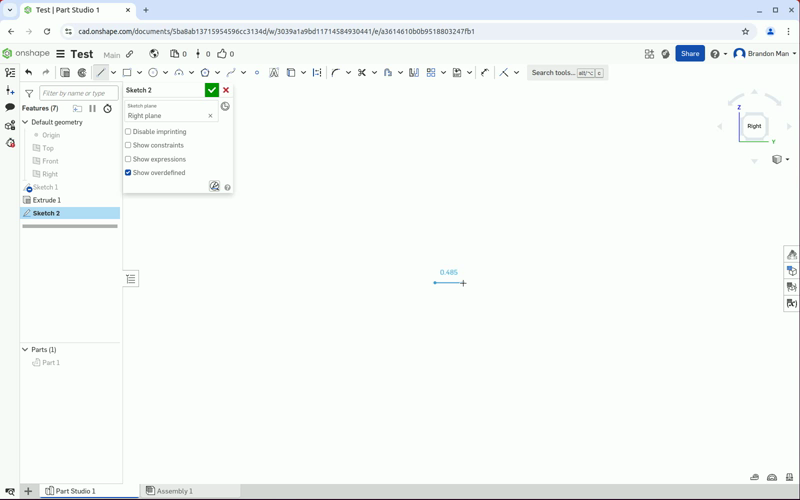
click(463, 282)
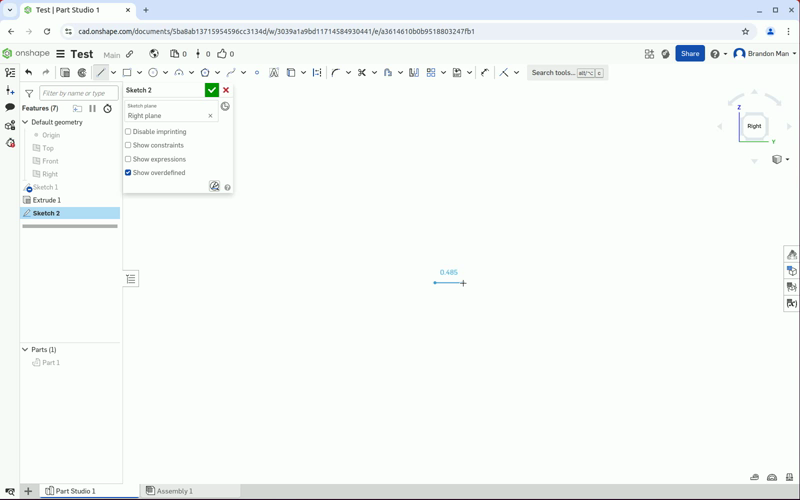
scroll(-6)
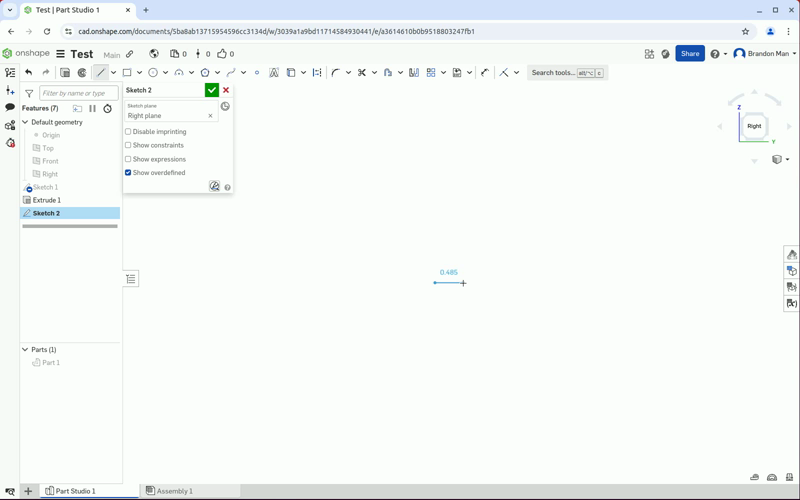
scroll(-6)
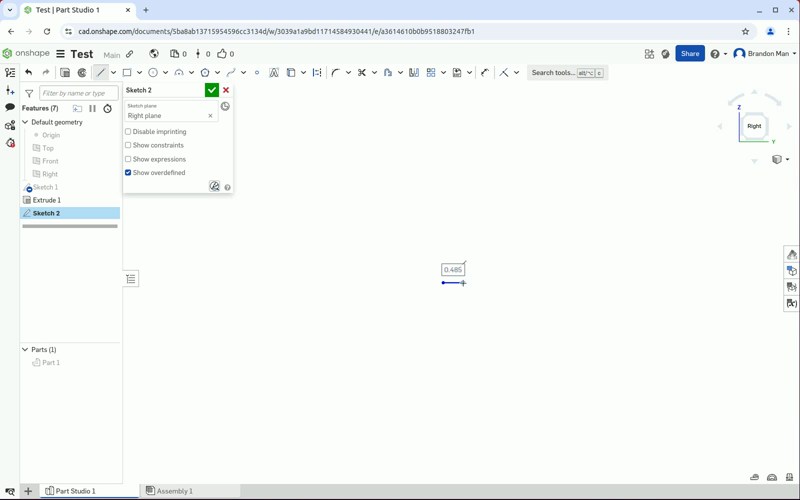
scroll(-6)
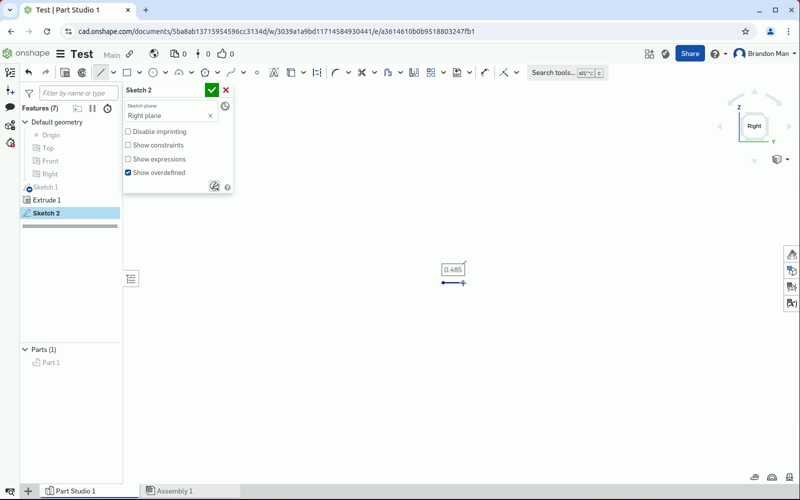
scroll(-6)
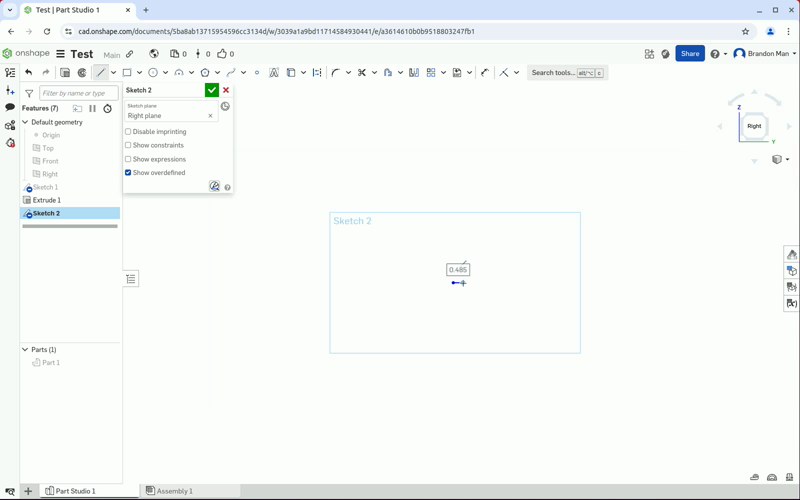
scroll(-6)
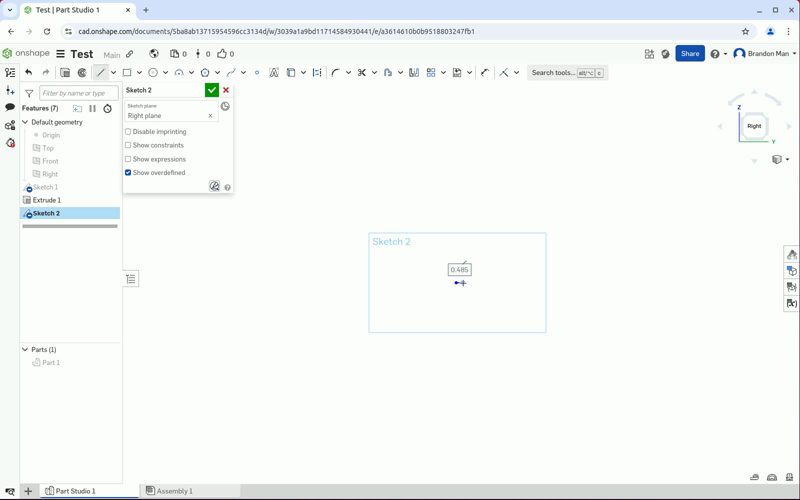
scroll(-6)
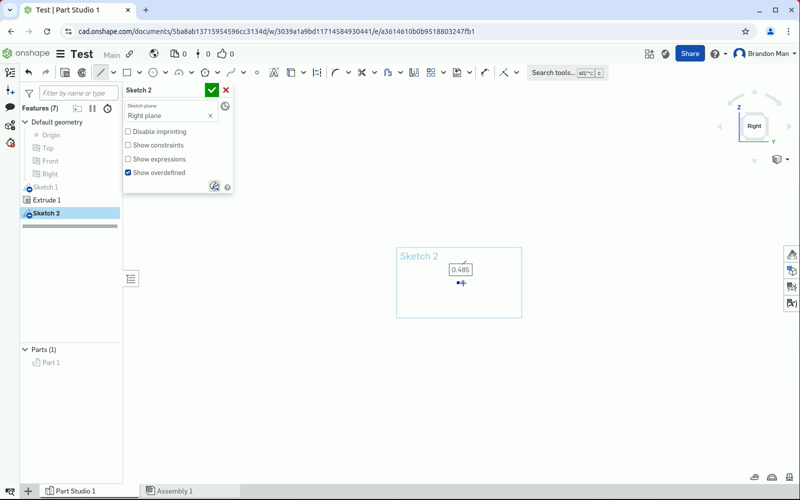
scroll(-6)
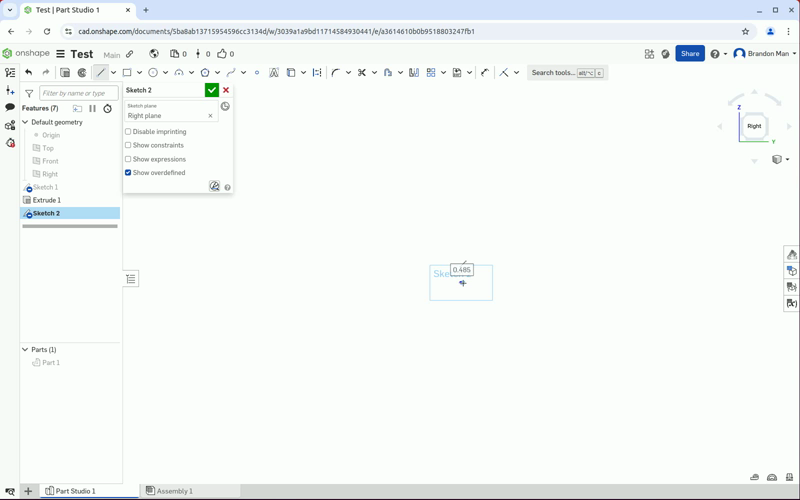
key_up(shift)
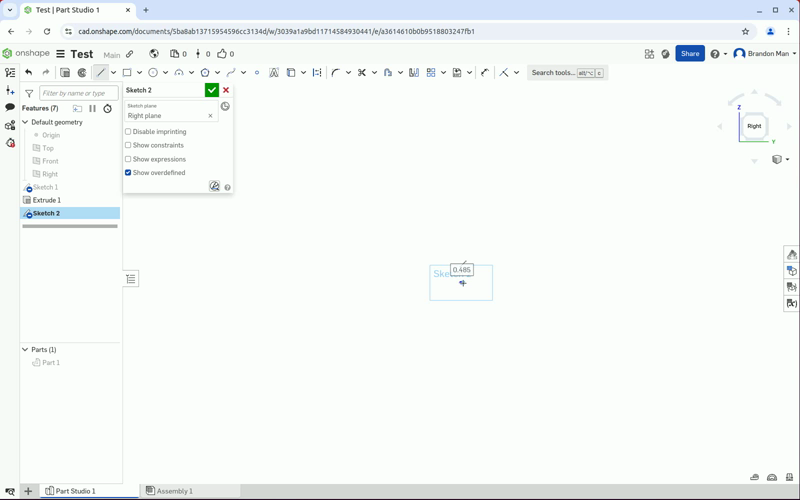
key_down(shift)
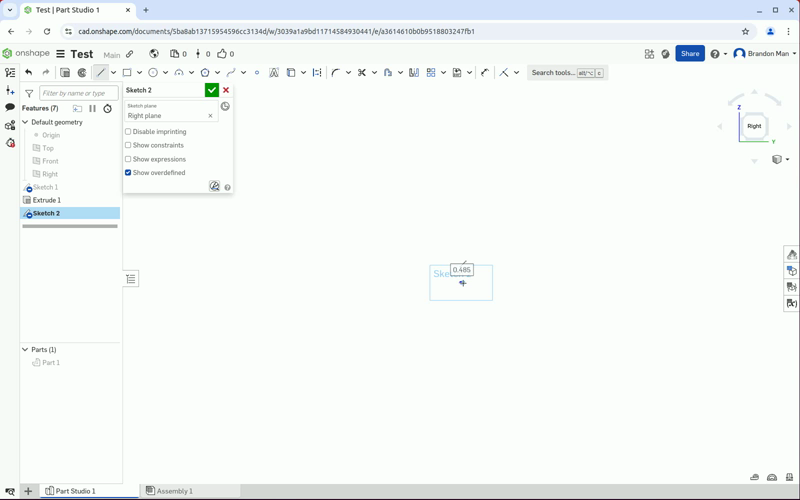
mouse_move(493, 282)
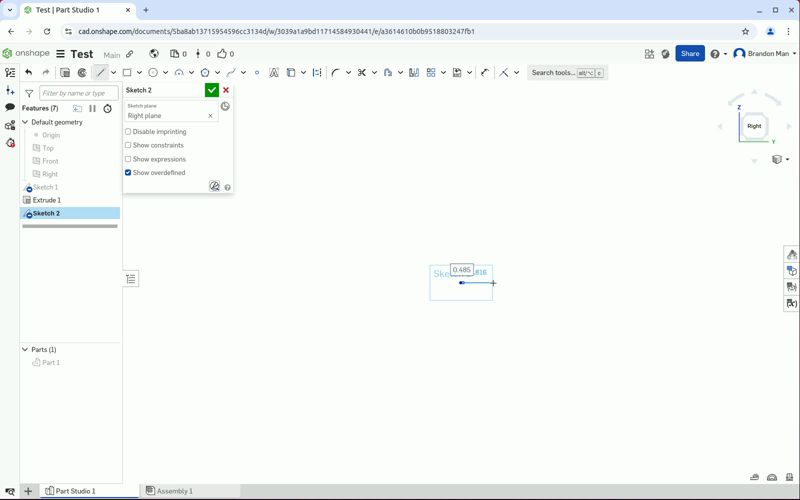
mouse_move(463, 280)
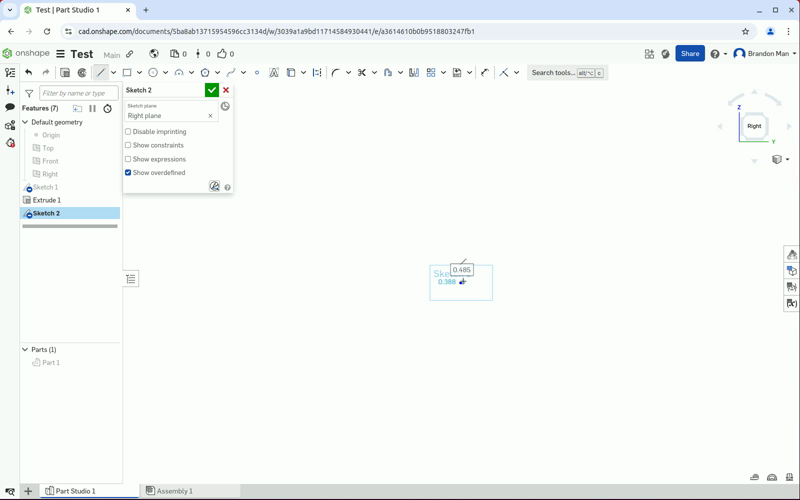
scroll(6)
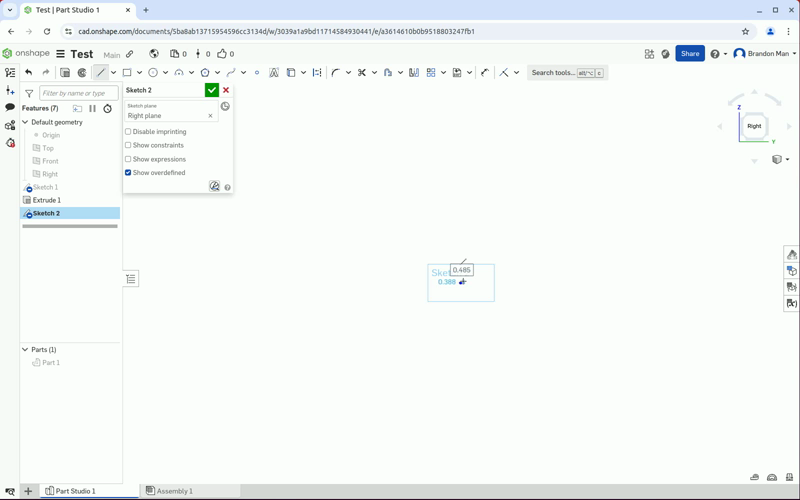
scroll(6)
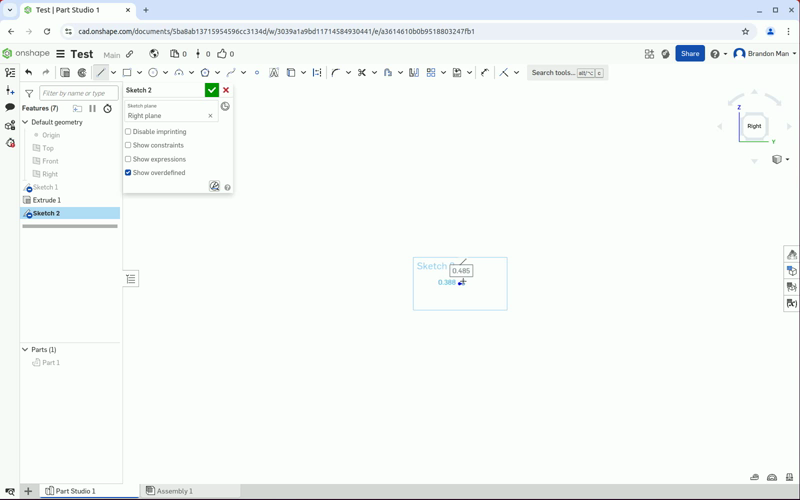
scroll(6)
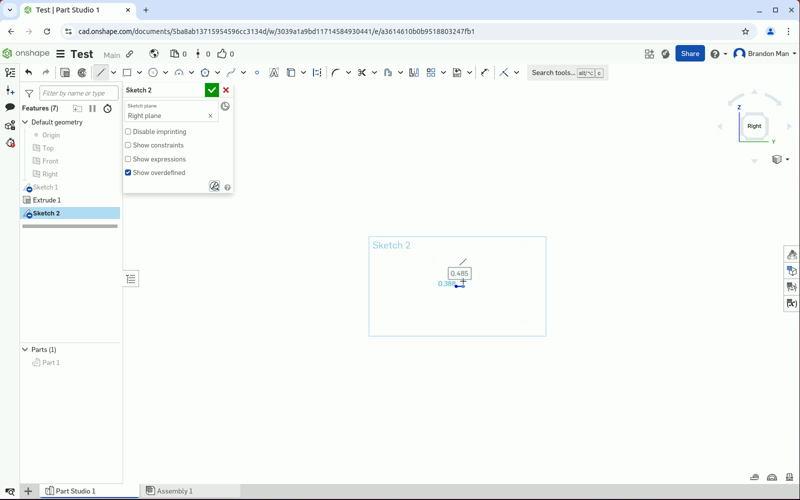
scroll(6)
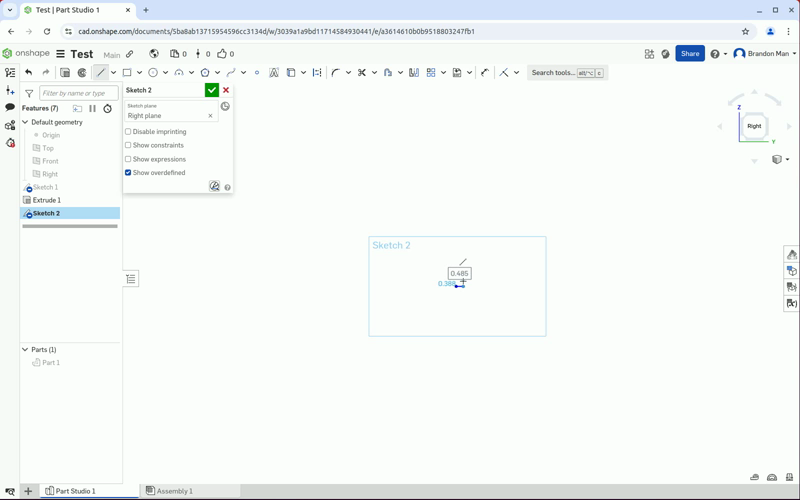
scroll(6)
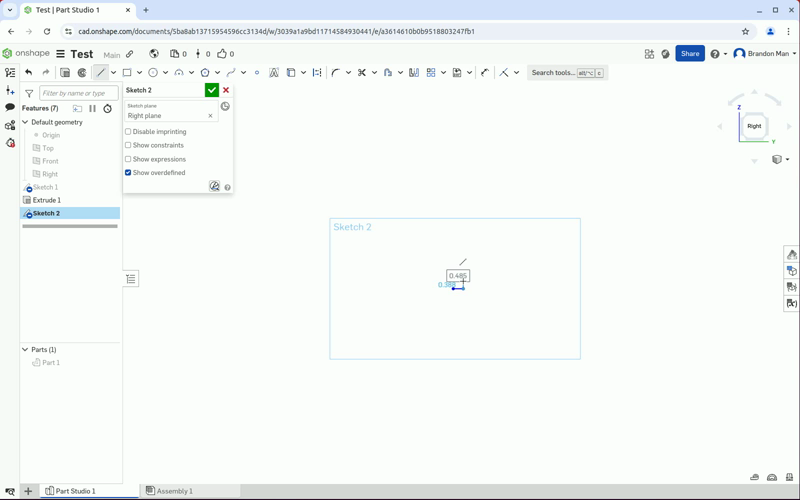
scroll(6)
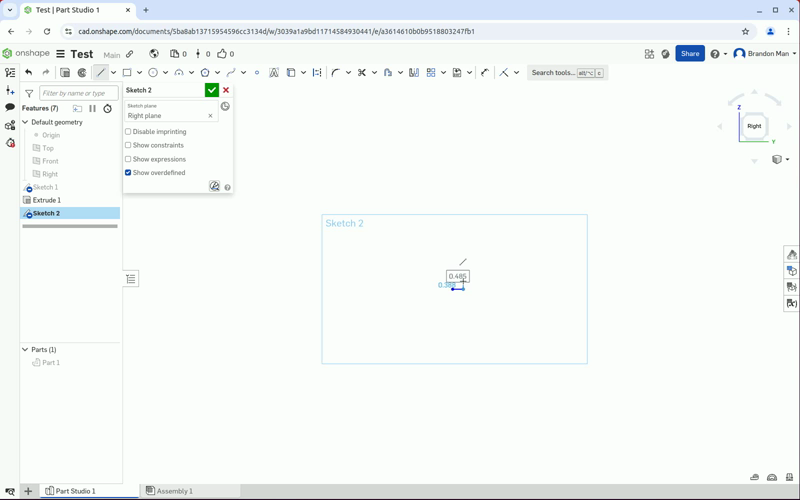
scroll(6)
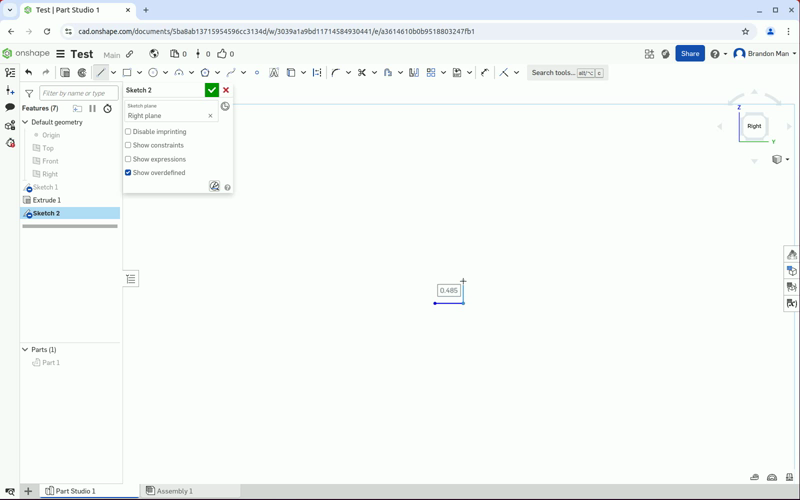
click(463, 280)
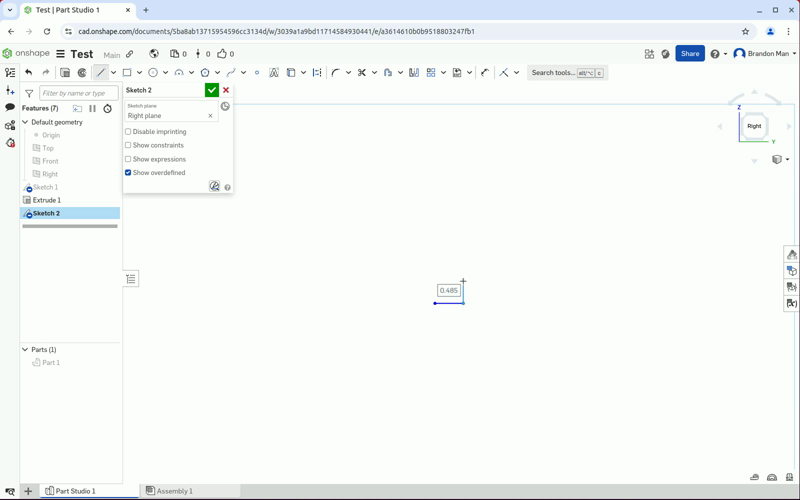
scroll(-6)
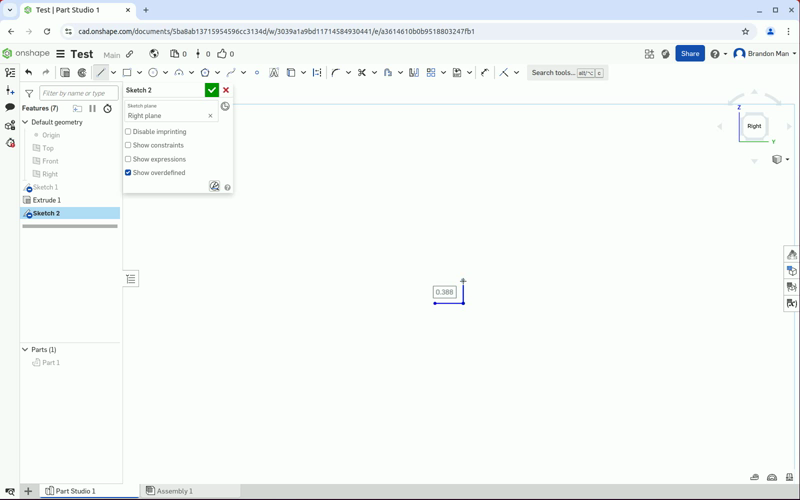
scroll(-6)
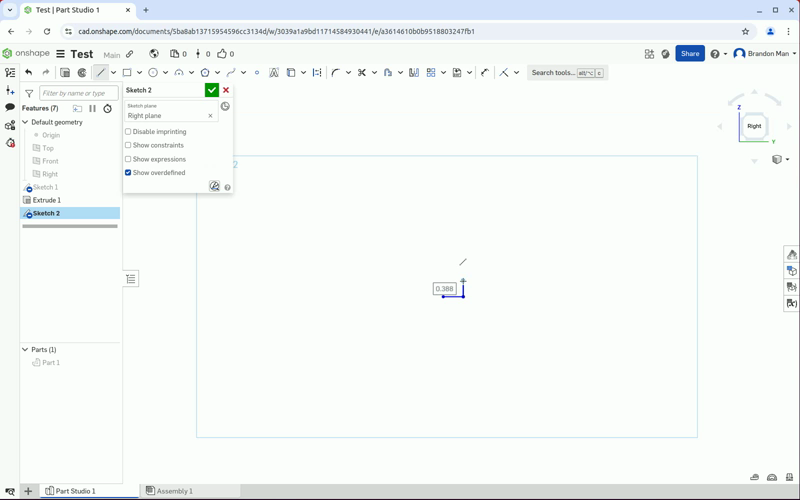
scroll(-6)
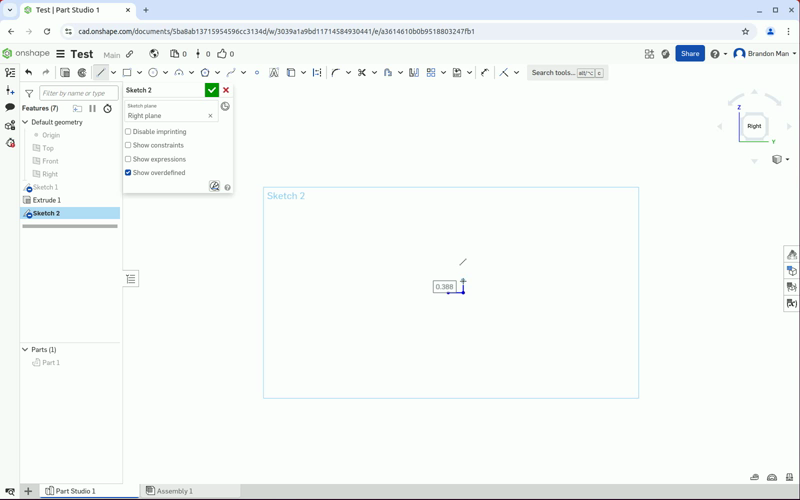
scroll(-6)
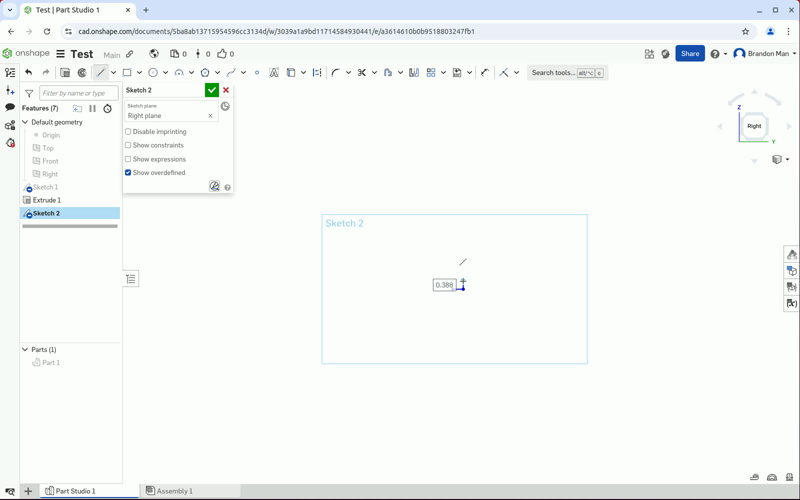
scroll(-6)
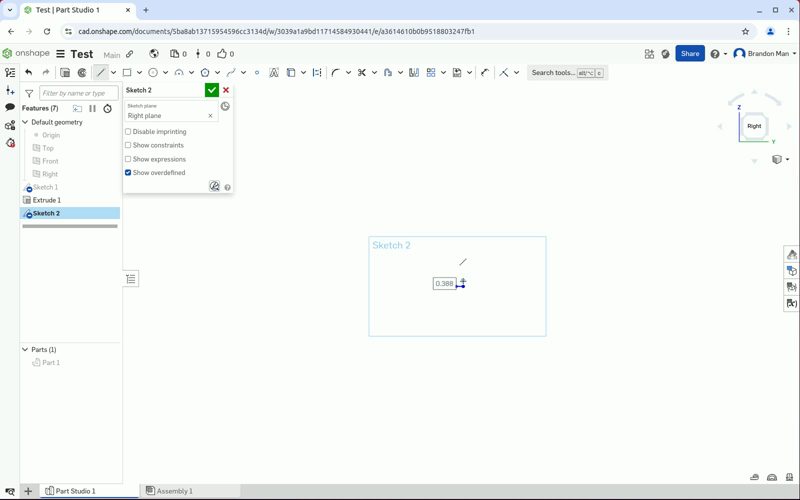
scroll(-6)
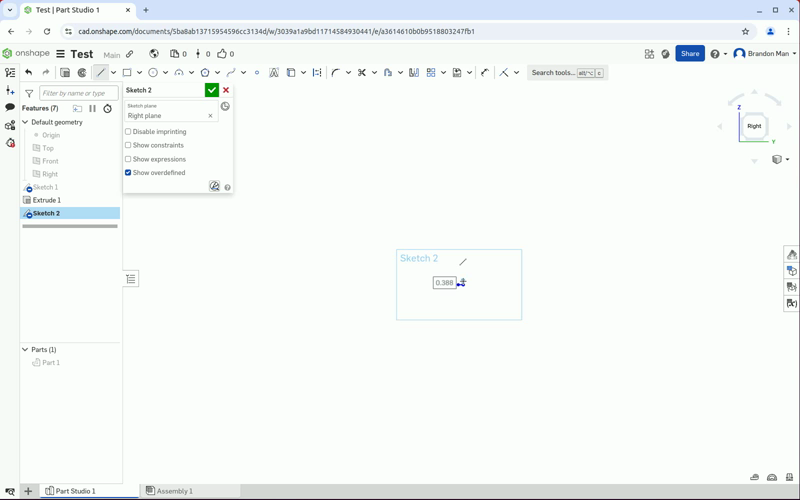
scroll(-6)
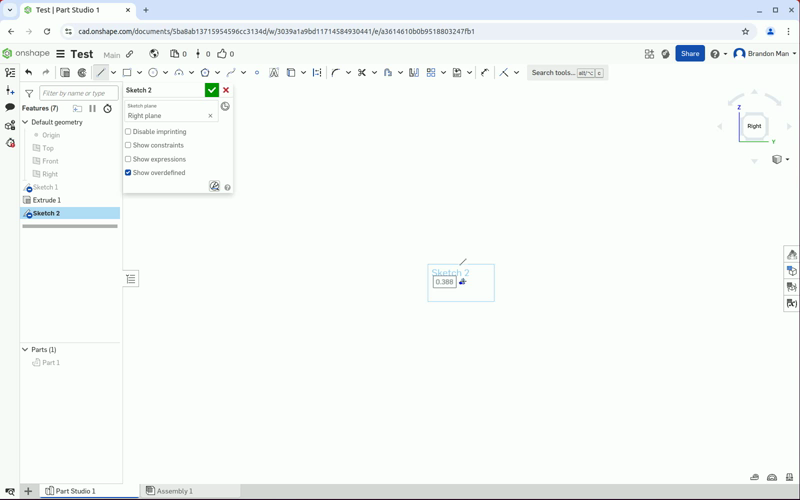
key_up(shift)
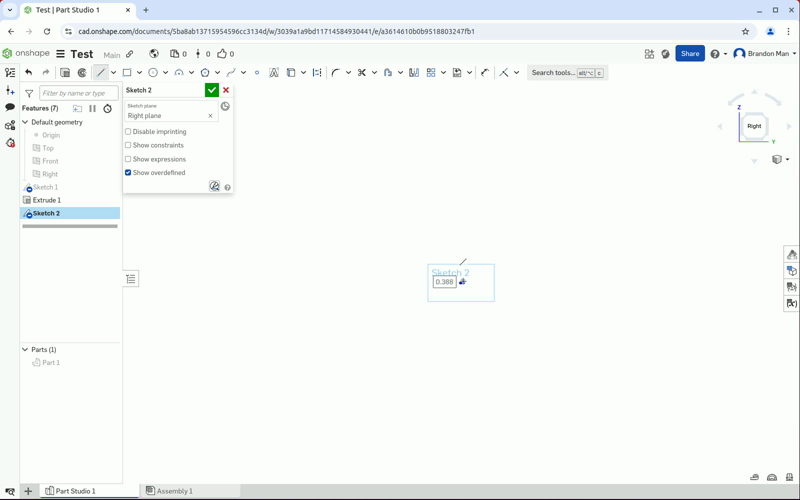
key_down(shift)
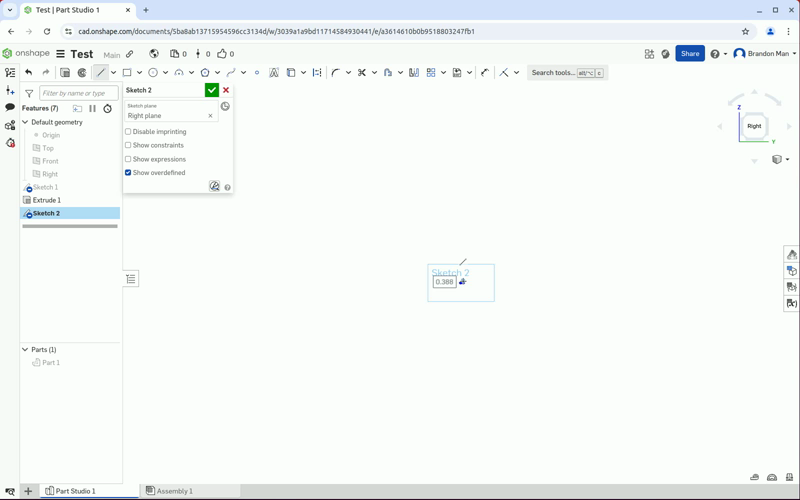
mouse_move(493, 280)
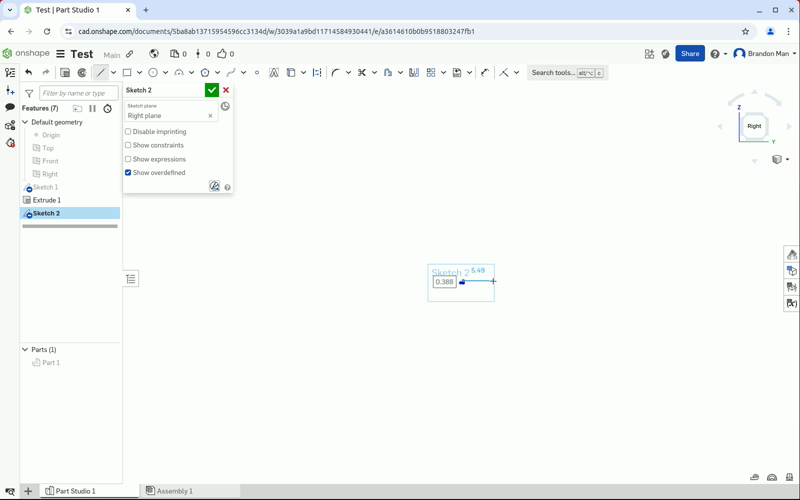
mouse_move(460, 280)
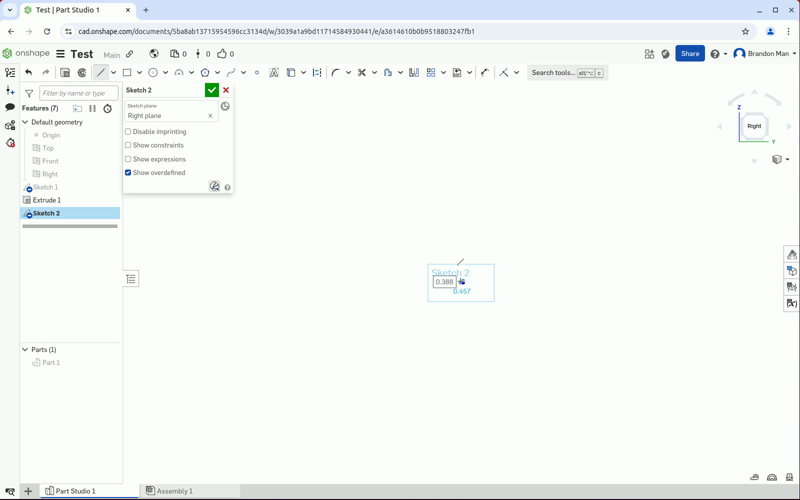
scroll(6)
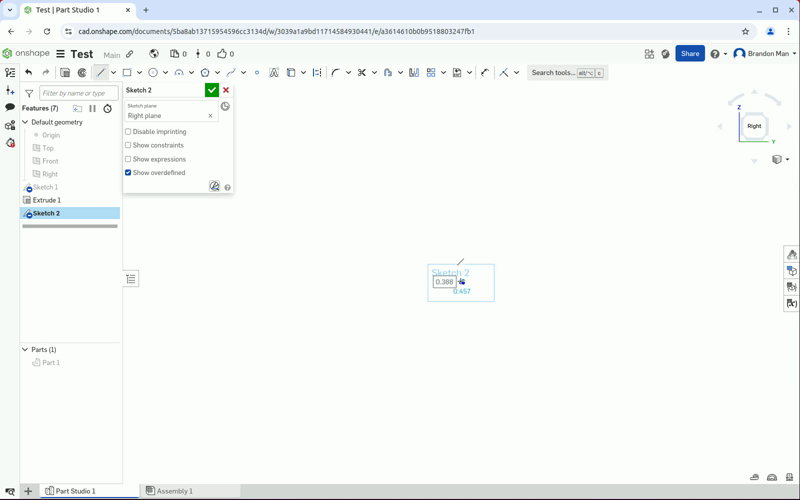
scroll(6)
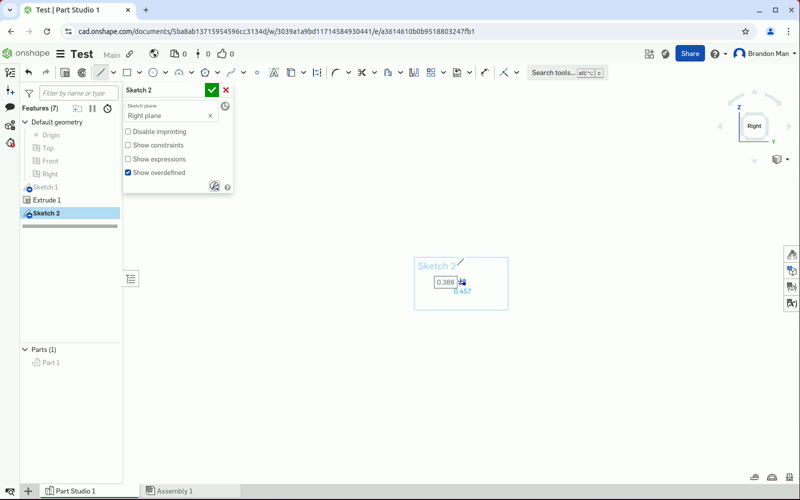
scroll(6)
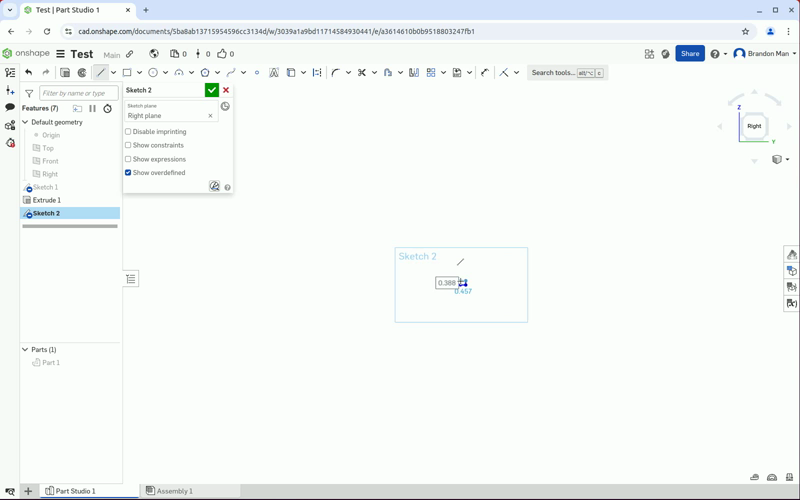
scroll(6)
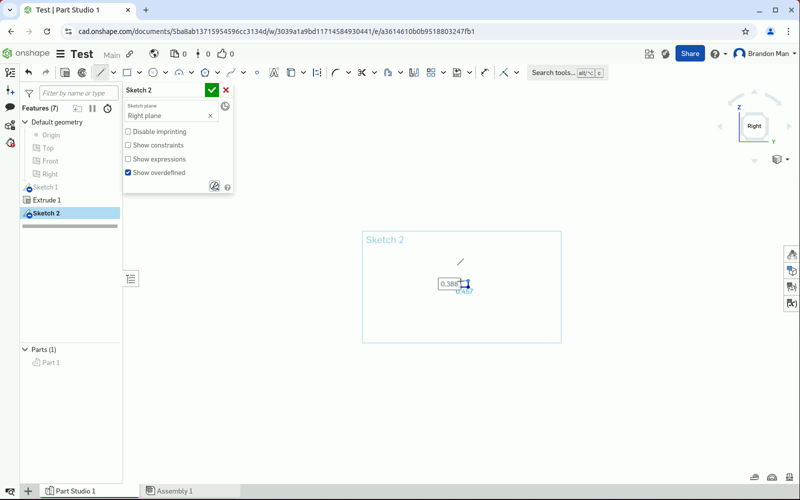
scroll(6)
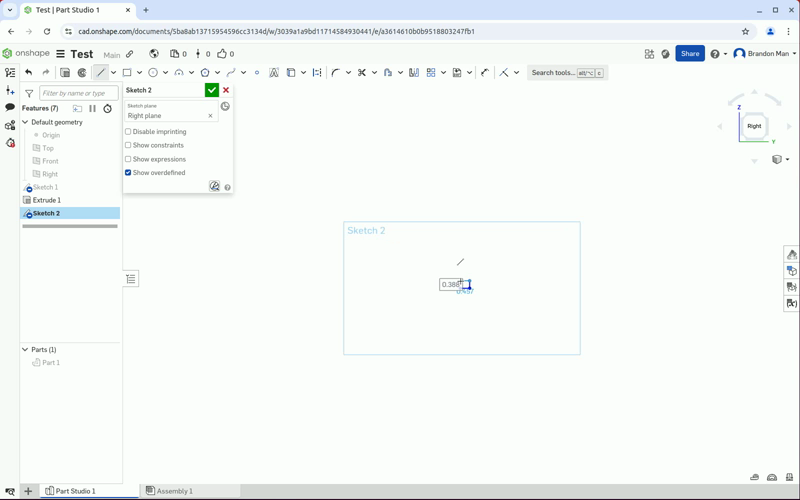
scroll(6)
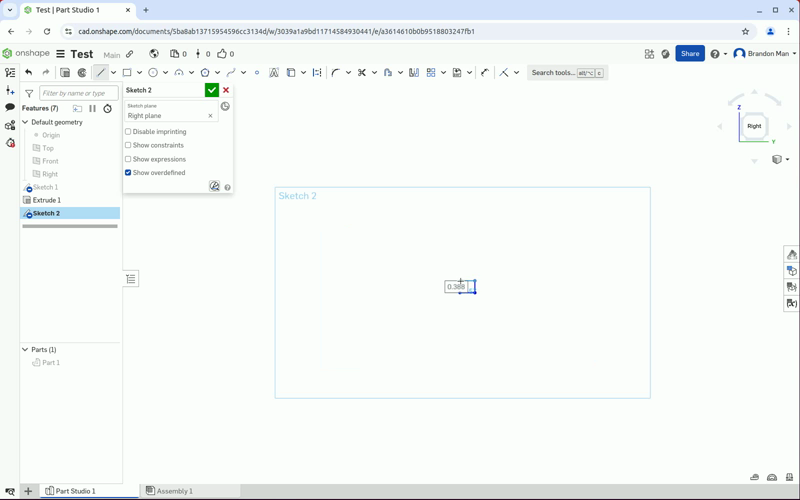
scroll(6)
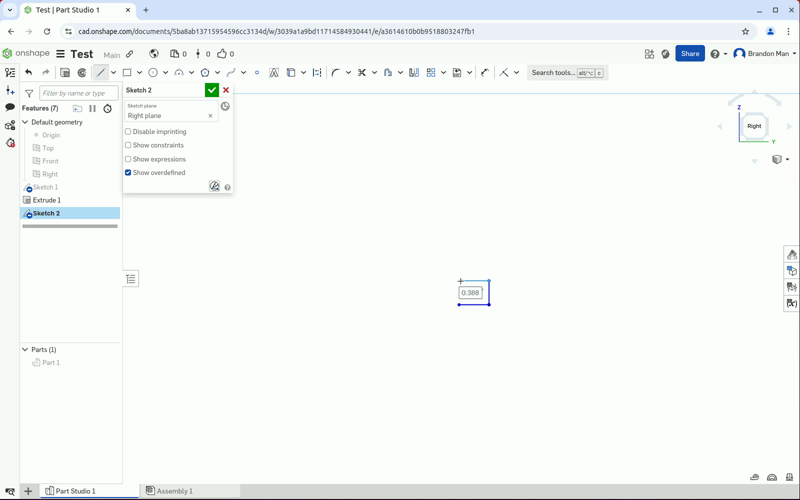
click(460, 280)
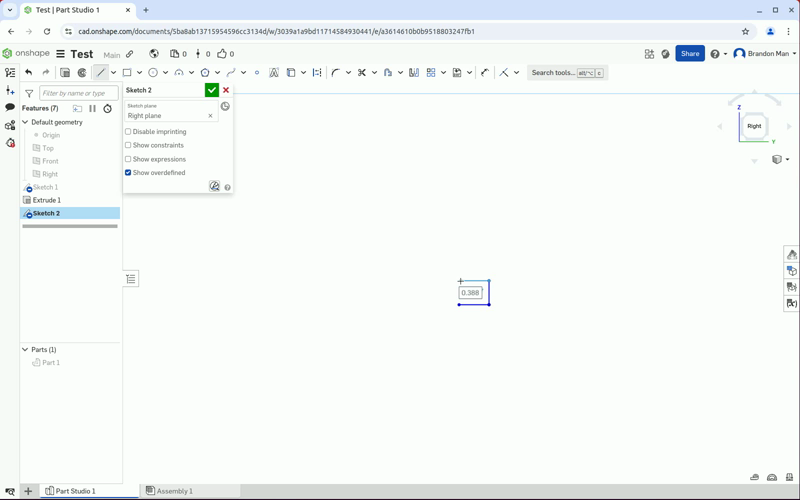
scroll(-6)
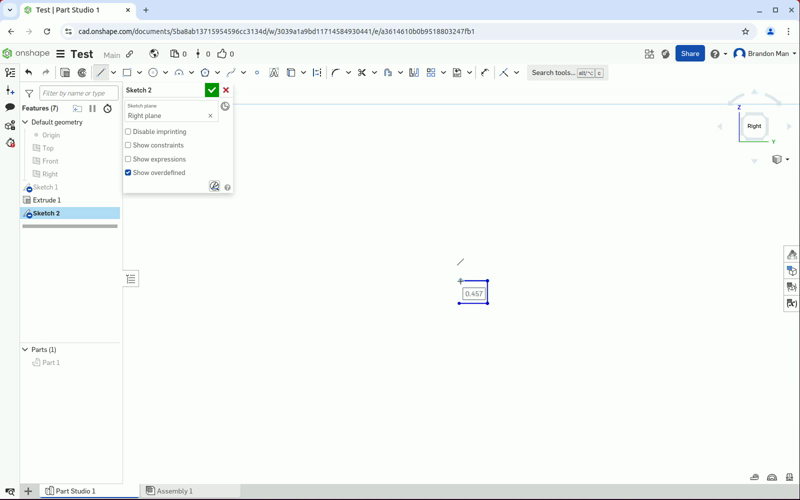
scroll(-6)
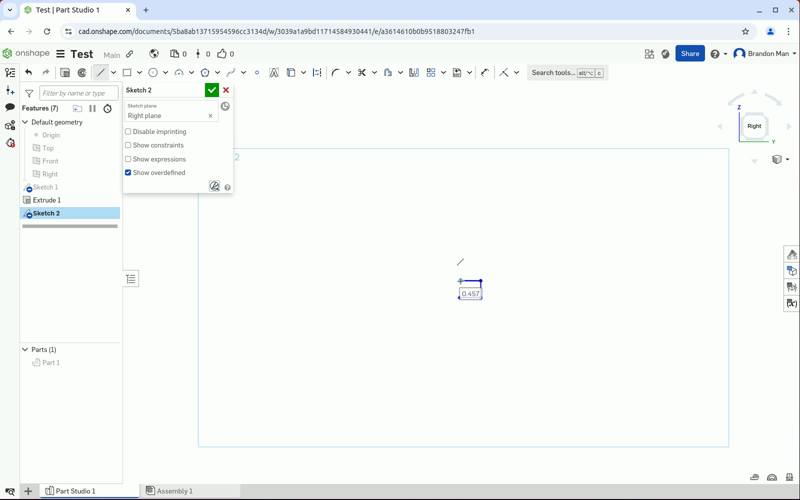
scroll(-6)
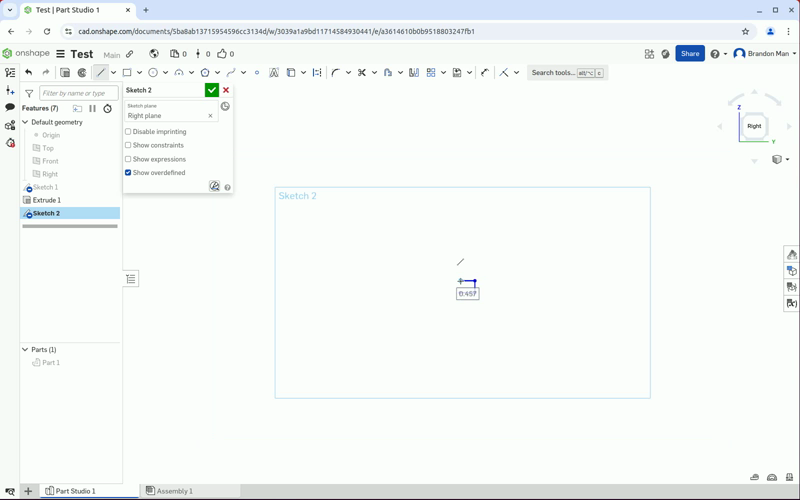
scroll(-6)
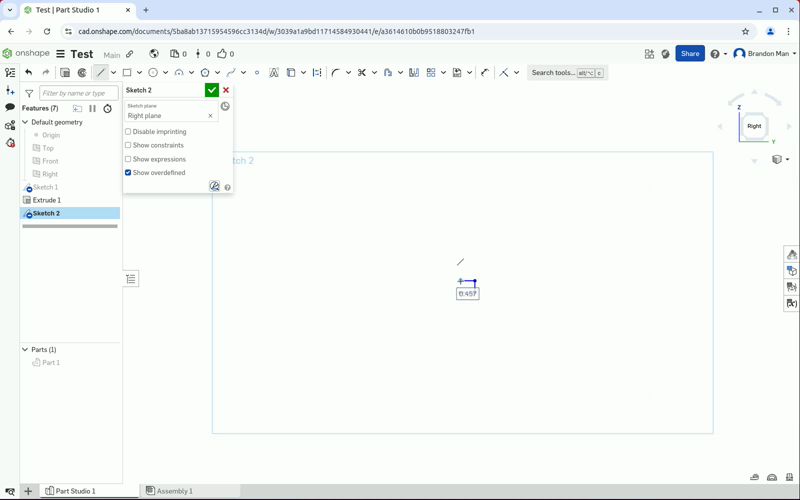
scroll(-6)
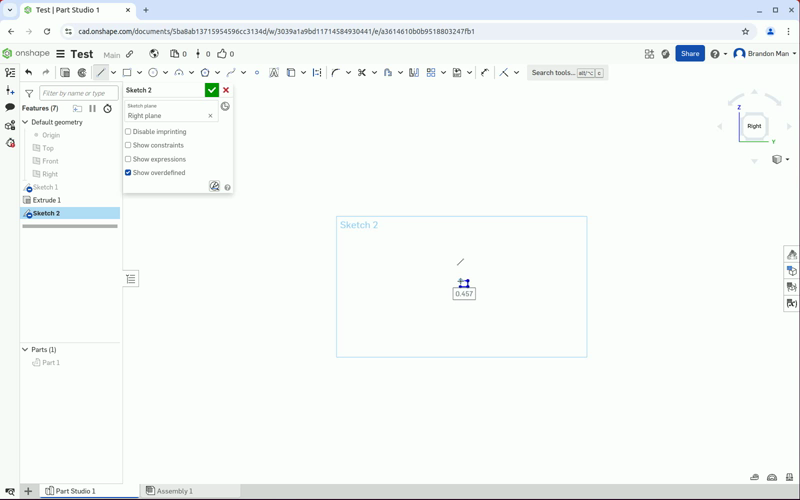
scroll(-6)
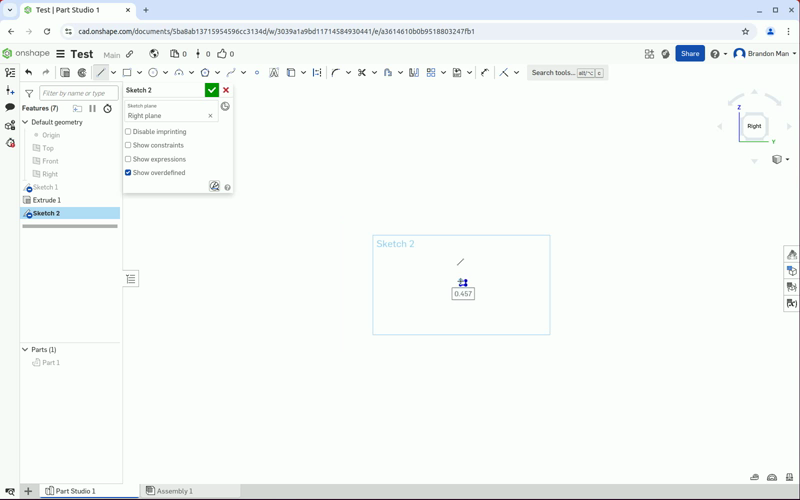
scroll(-6)
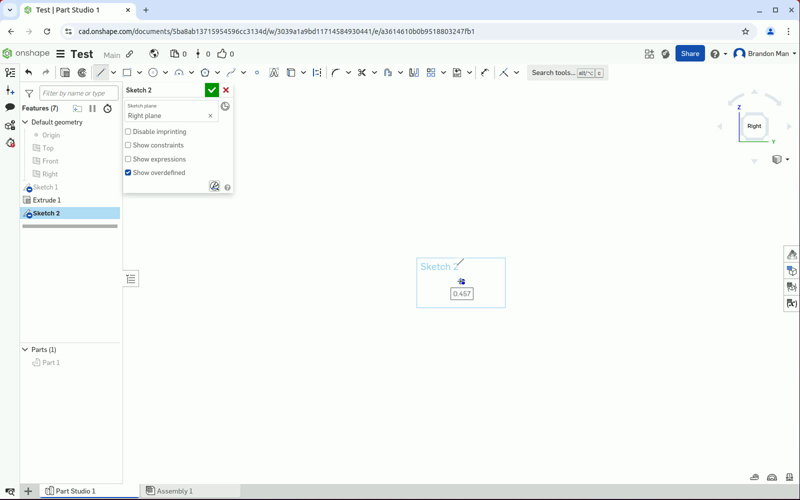
key_up(shift)
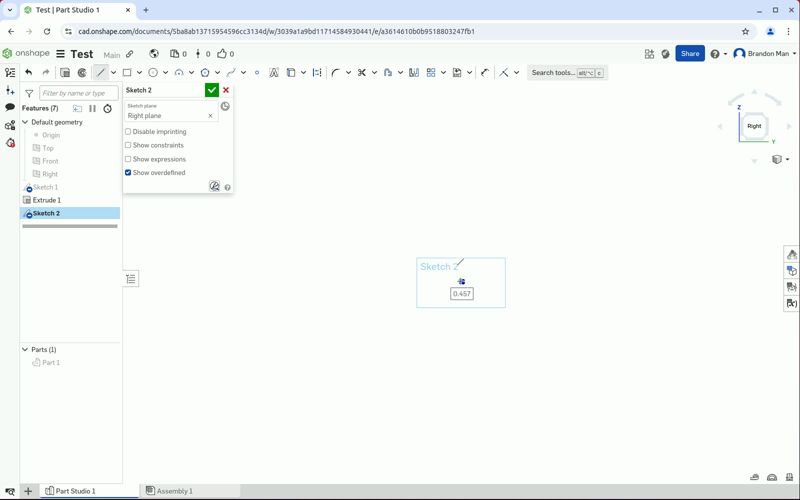
mouse_move(490, 280)
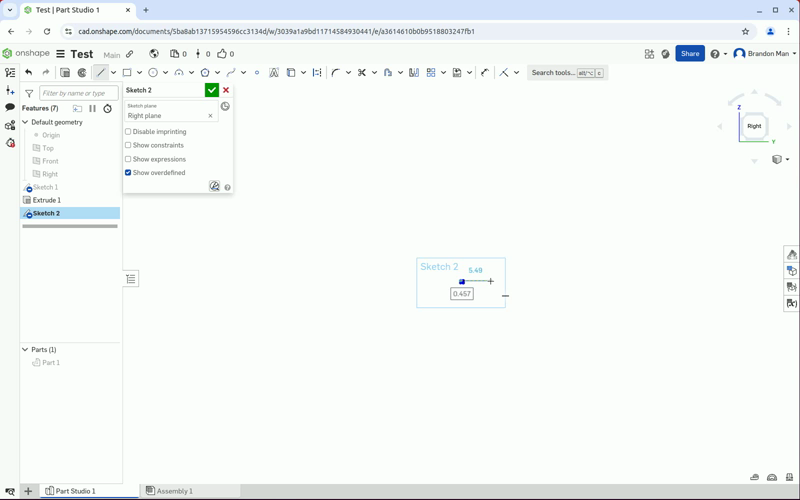
key_down(shift)
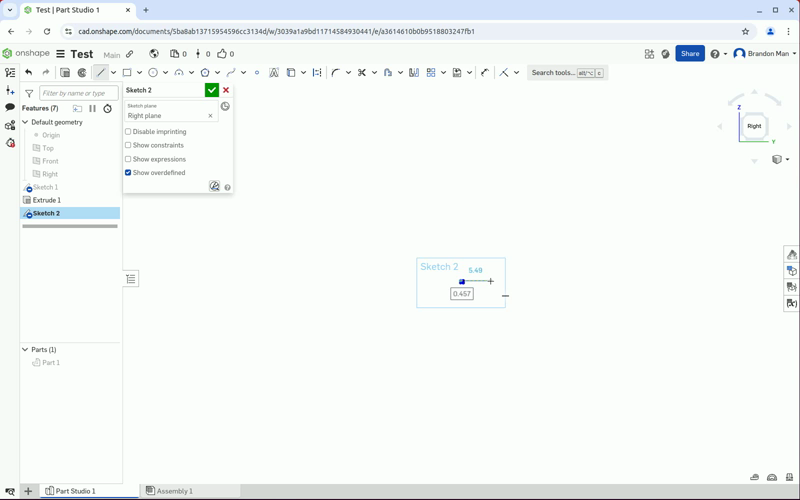
mouse_move(460, 282)
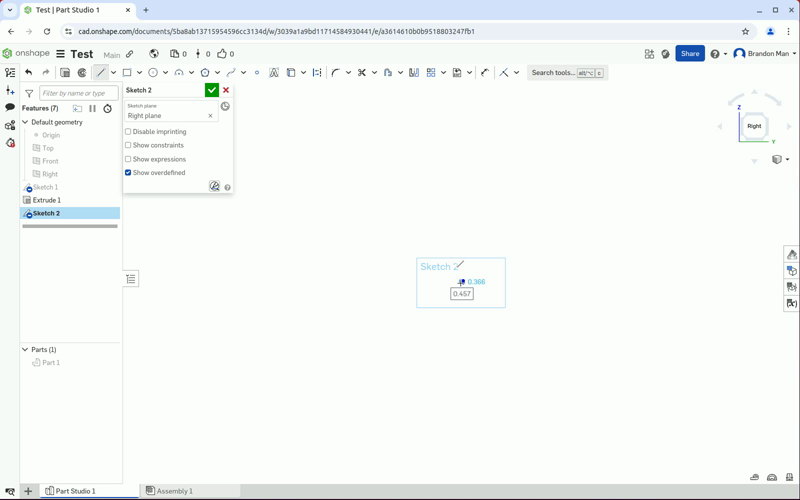
scroll(6)
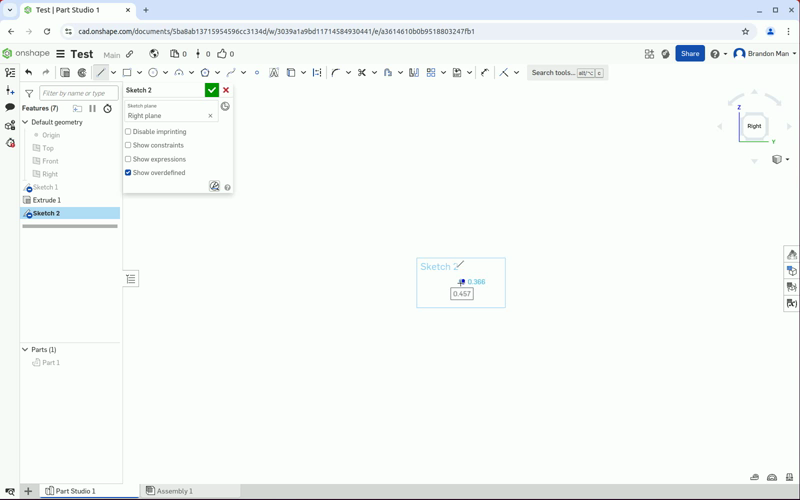
scroll(6)
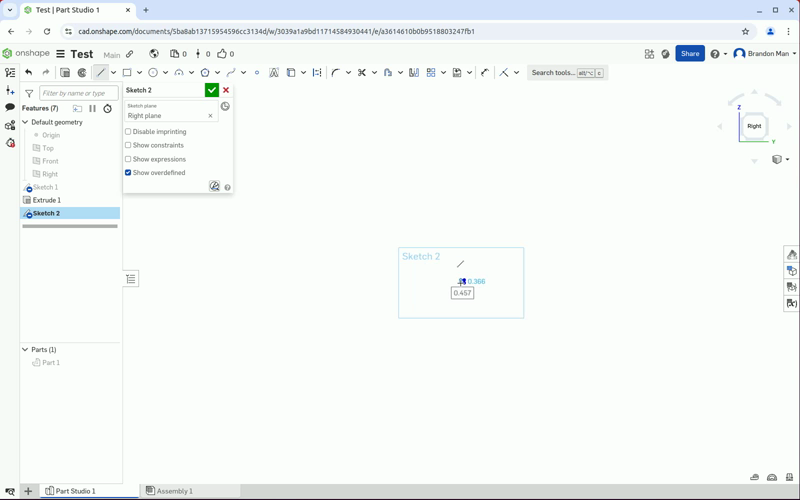
scroll(6)
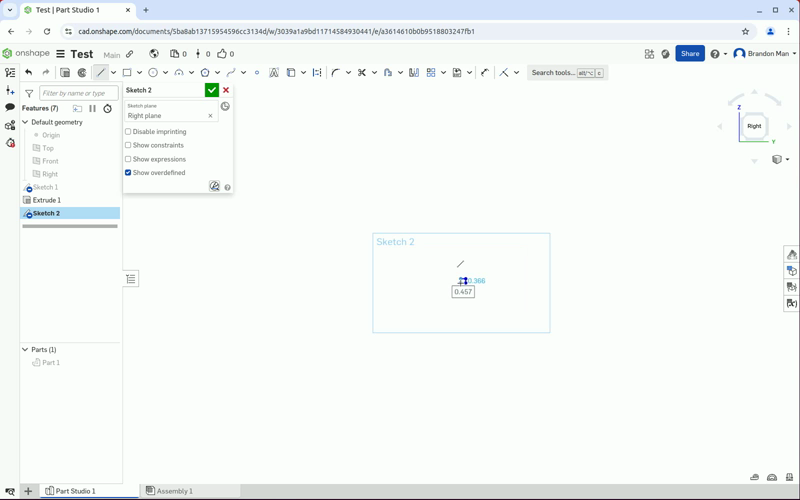
scroll(6)
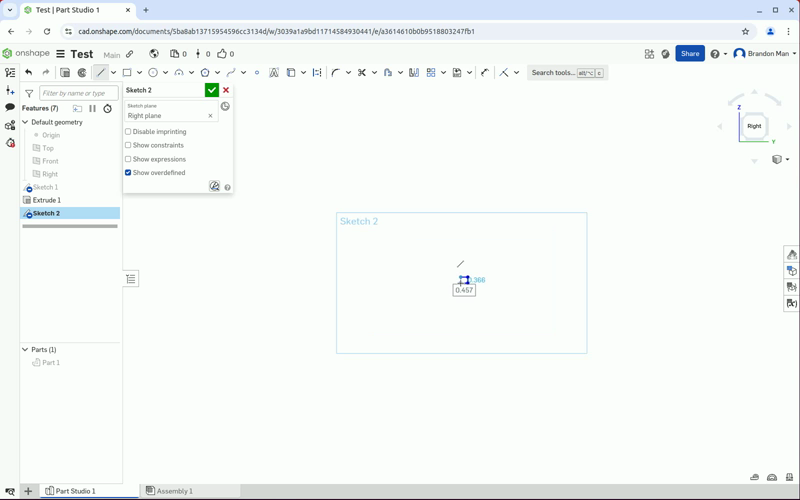
scroll(6)
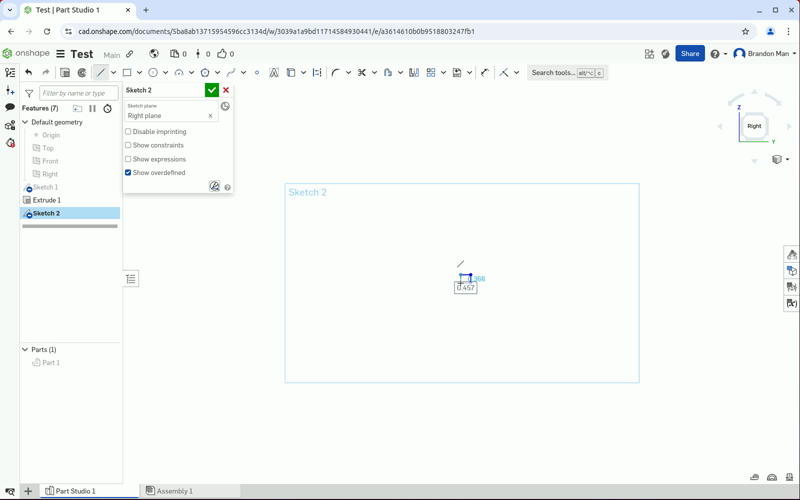
scroll(6)
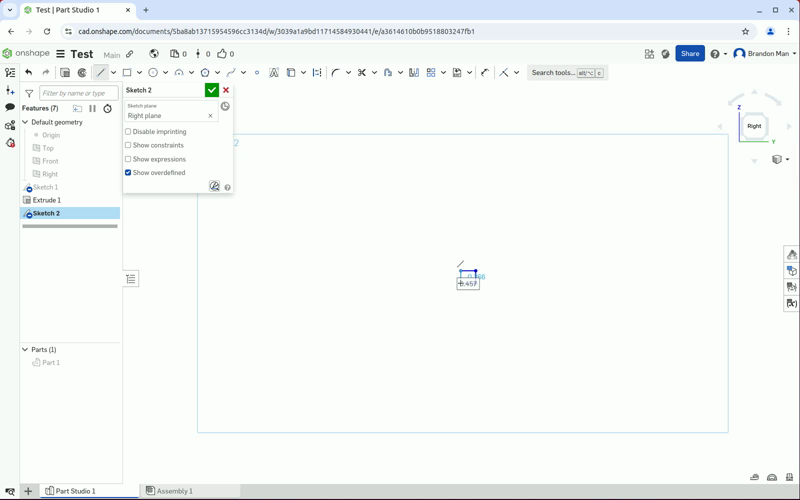
scroll(6)
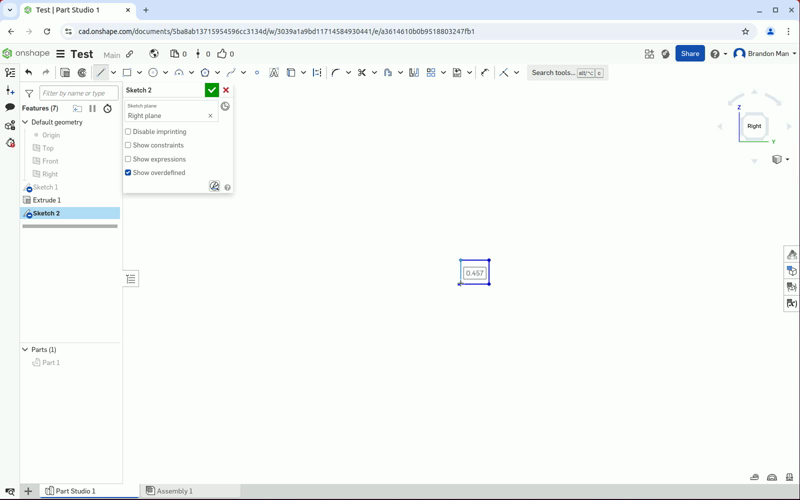
key_up(shift)
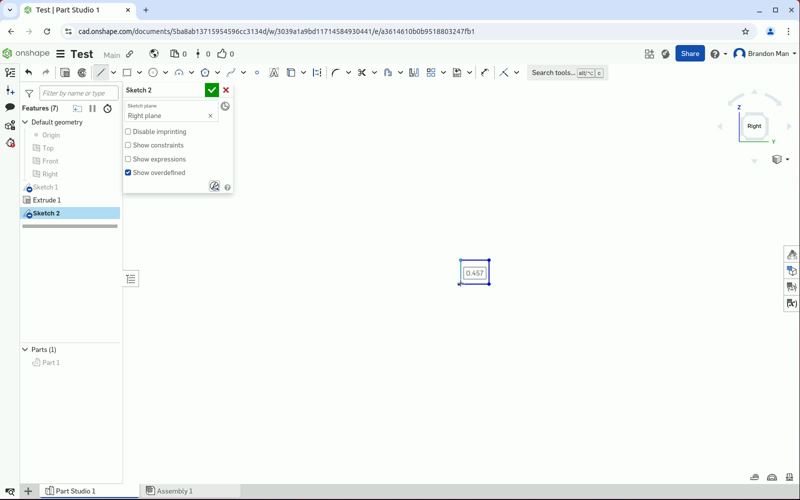
click(460, 282)
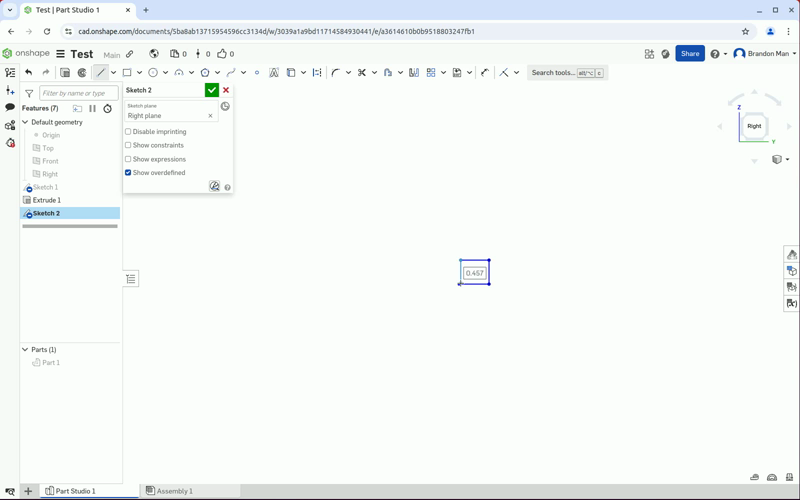
scroll(-6)
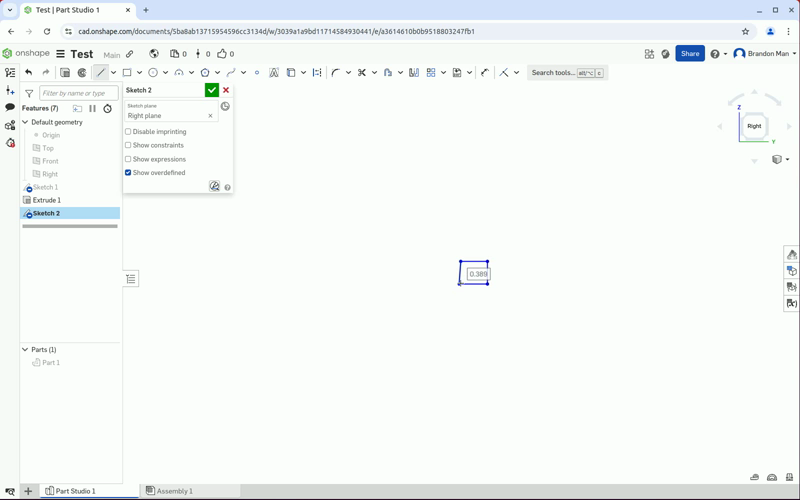
scroll(-6)
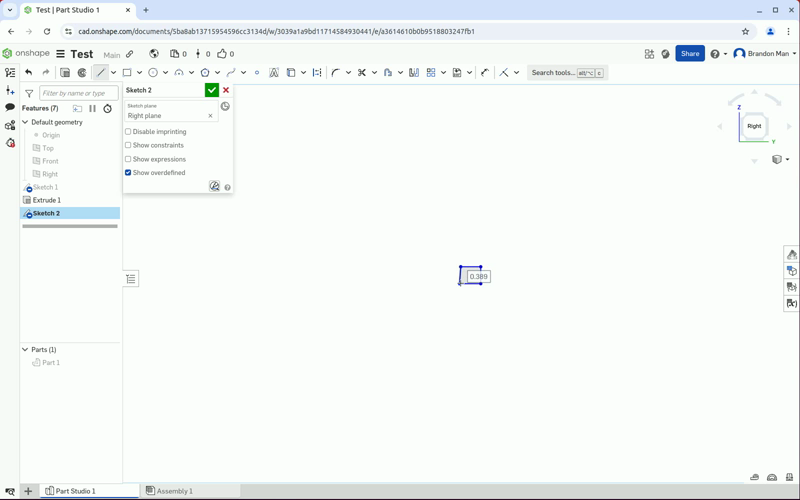
scroll(-6)
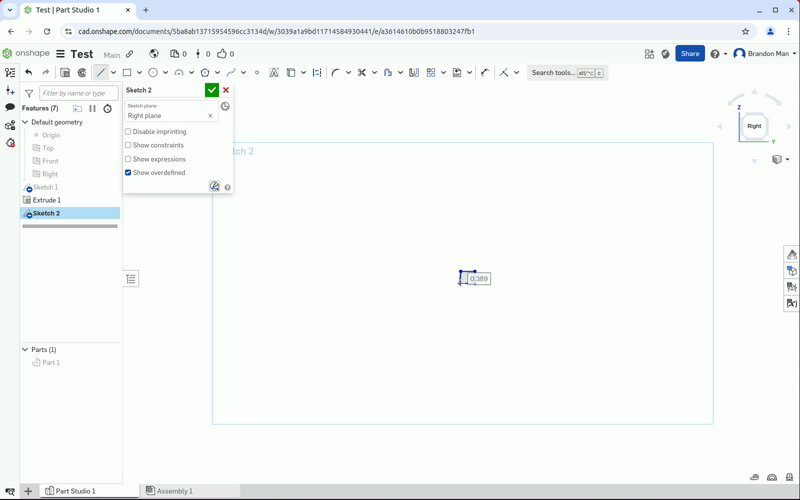
scroll(-6)
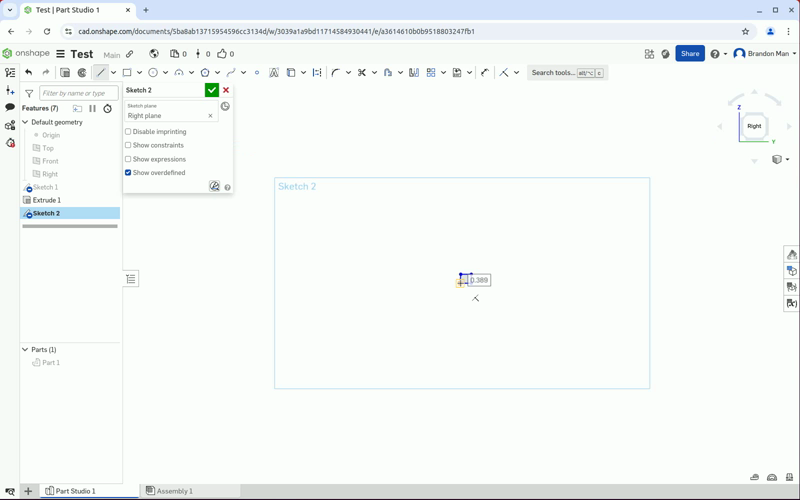
scroll(-6)
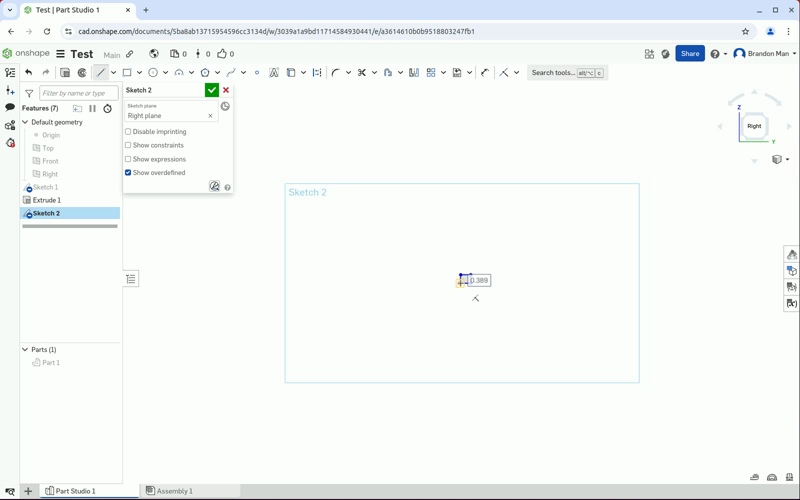
scroll(-6)
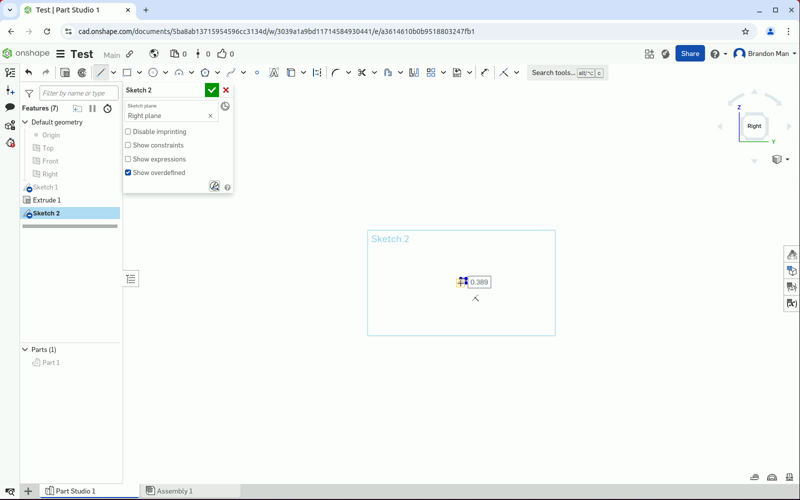
scroll(-6)
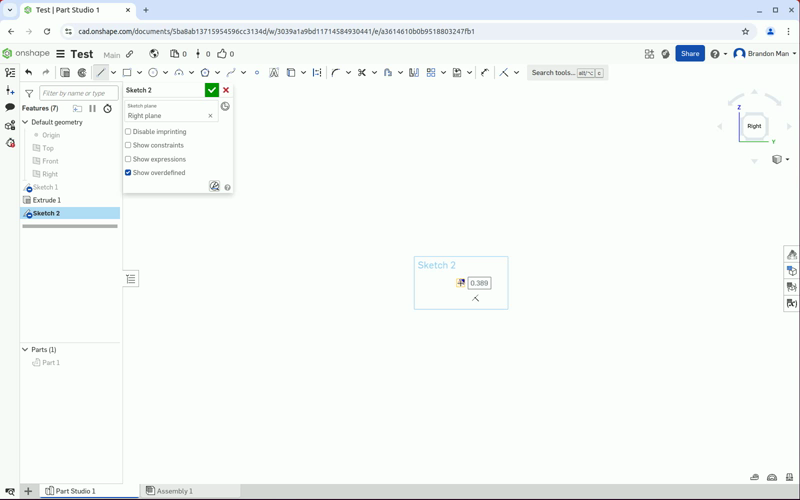
key(esc)
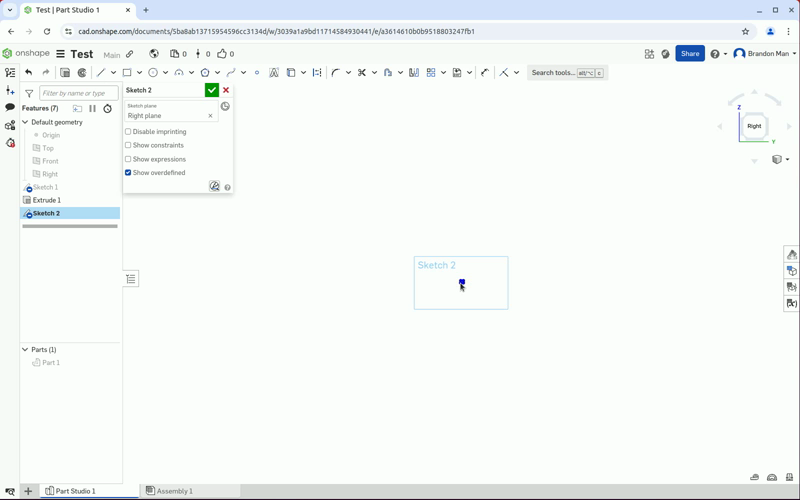
mouse_move(462, 281)
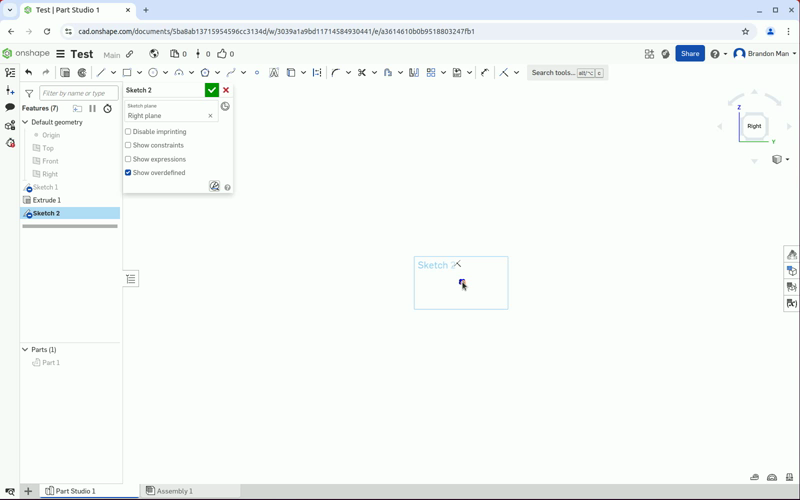
scroll(6)
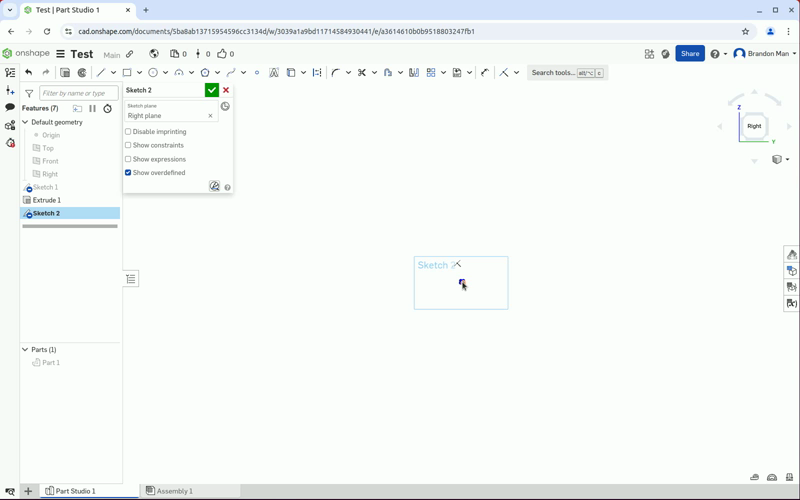
scroll(6)
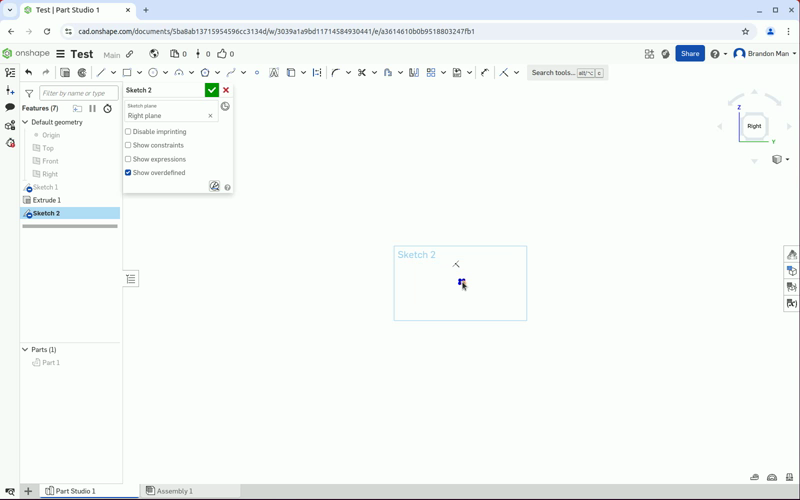
scroll(6)
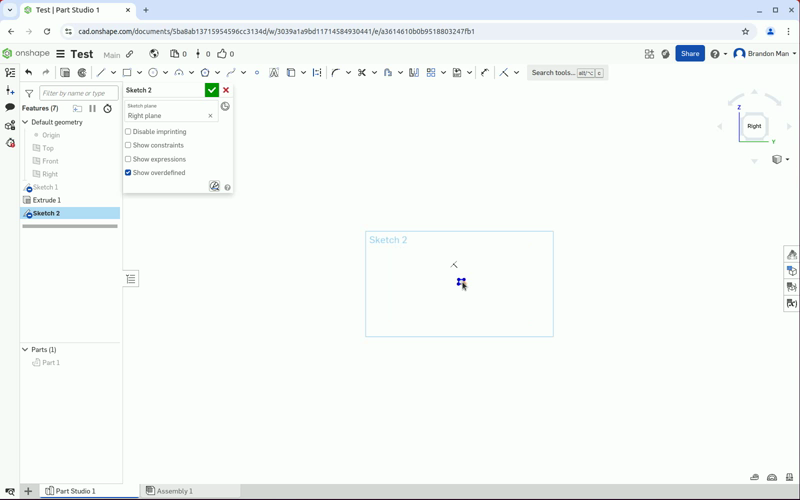
scroll(6)
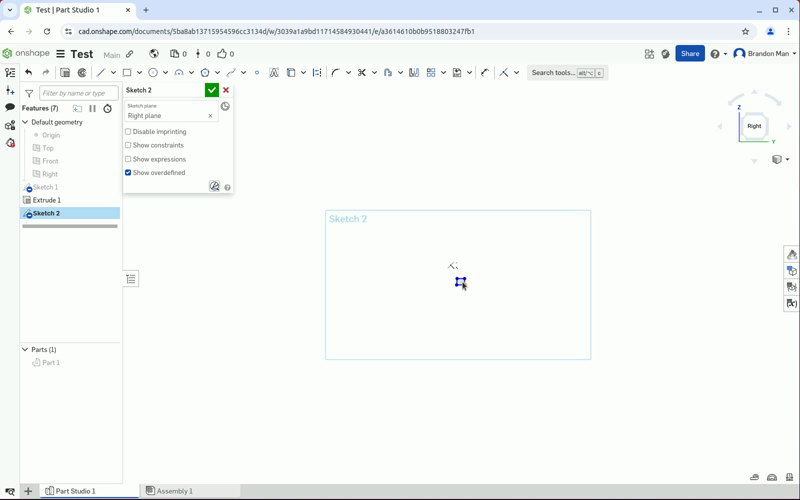
scroll(6)
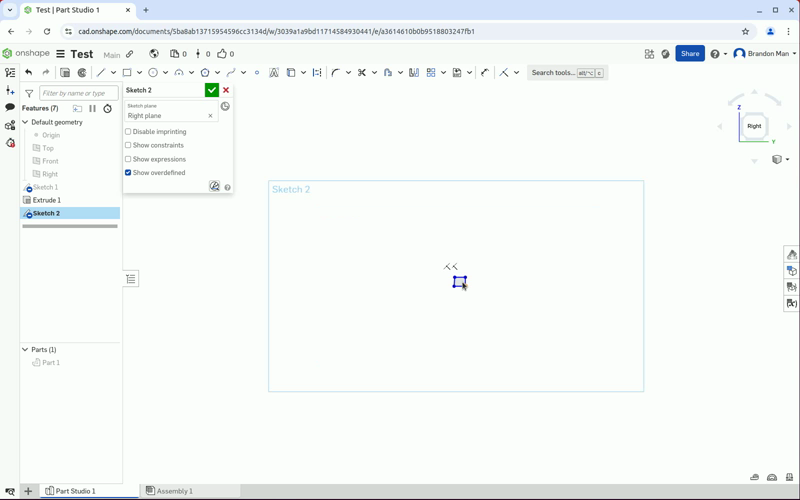
scroll(6)
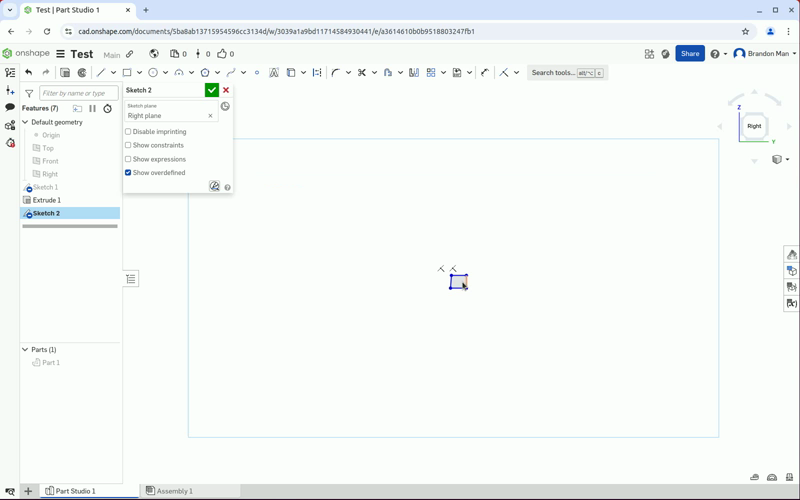
scroll(6)
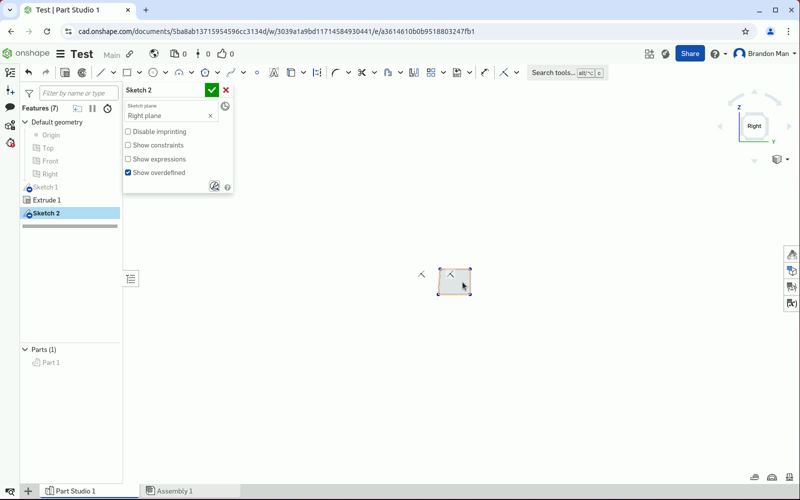
click(462, 281)
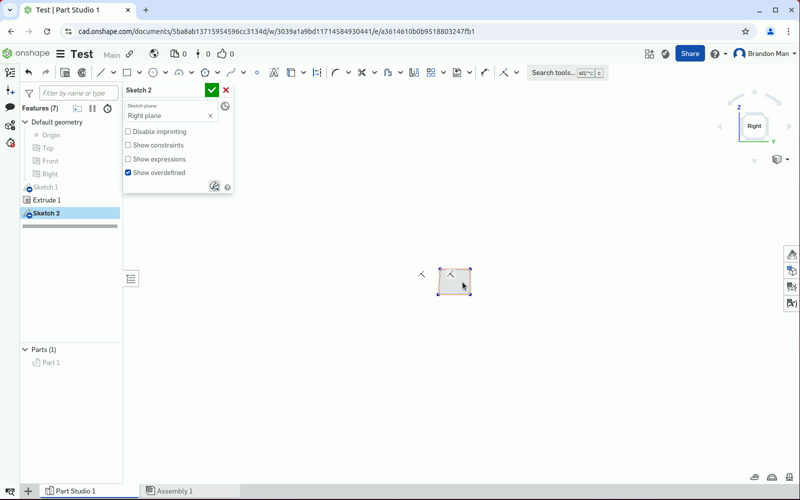
scroll(-6)
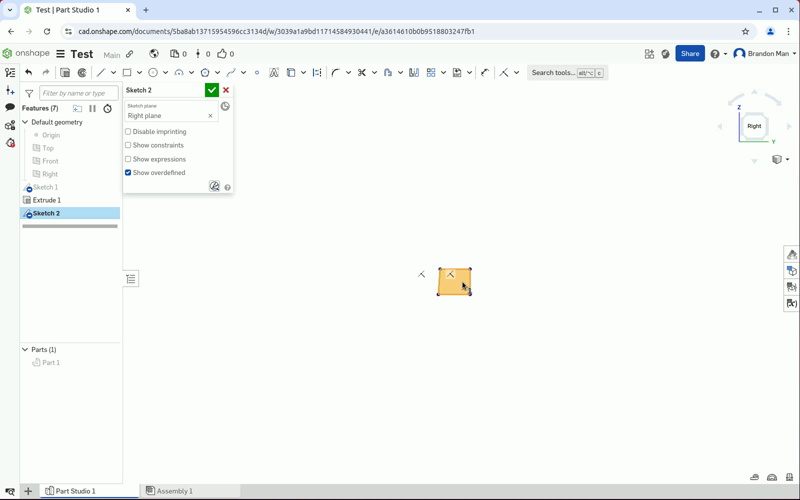
scroll(-6)
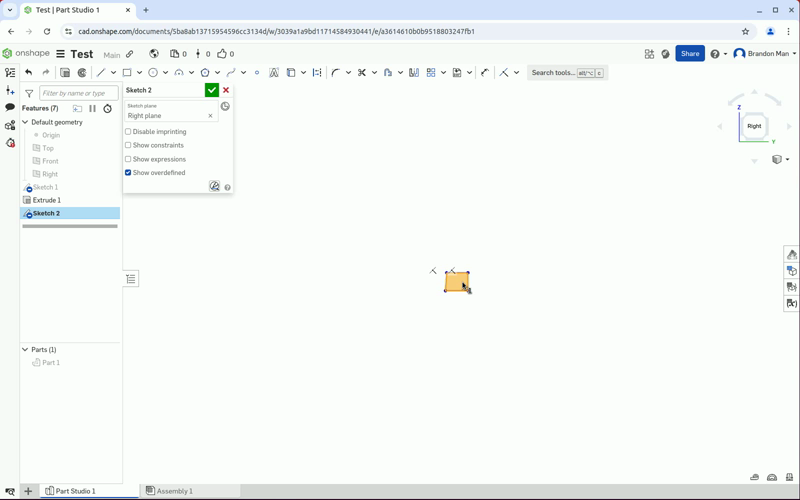
scroll(-6)
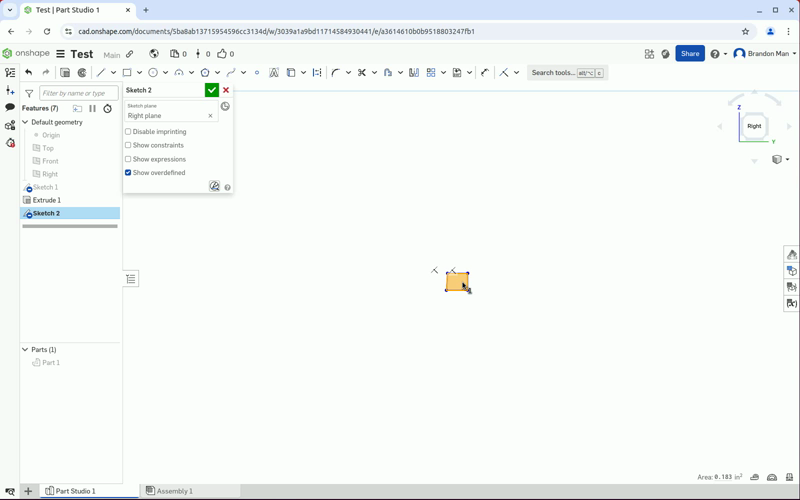
scroll(-6)
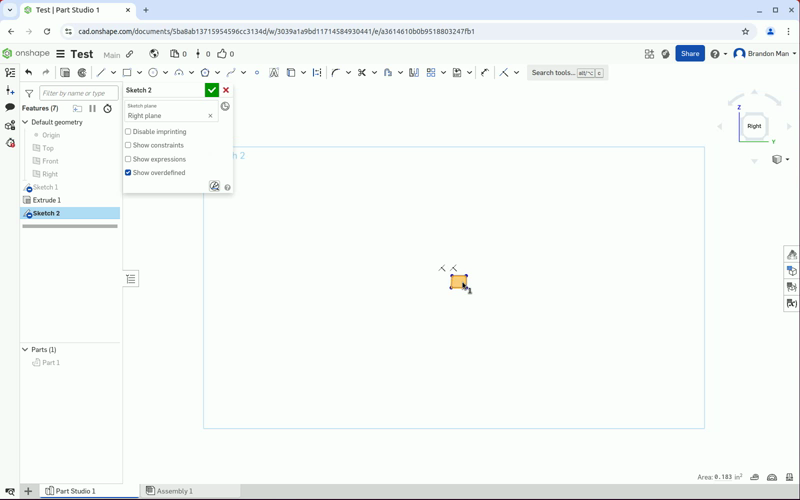
scroll(-6)
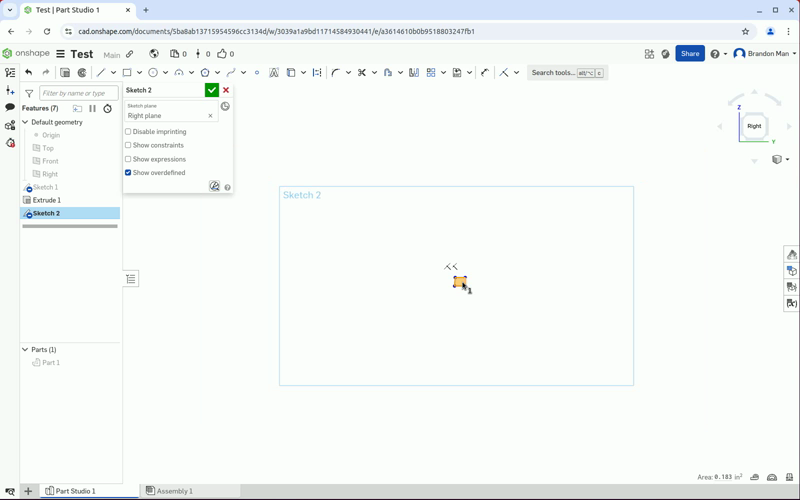
scroll(-6)
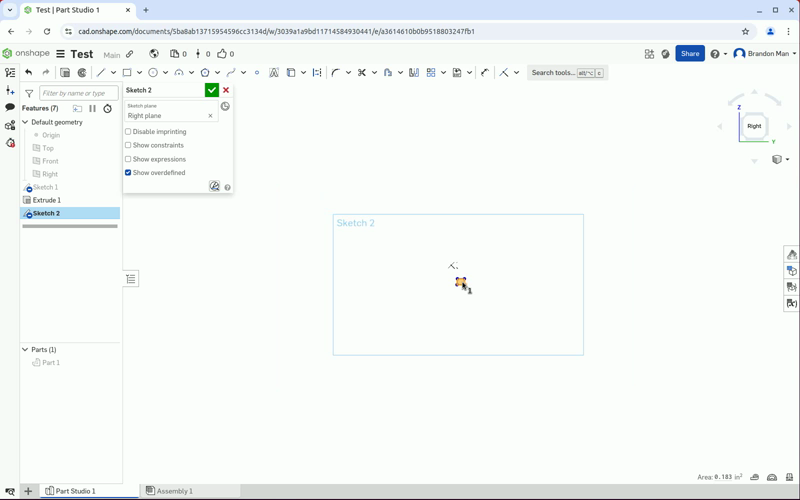
scroll(-6)
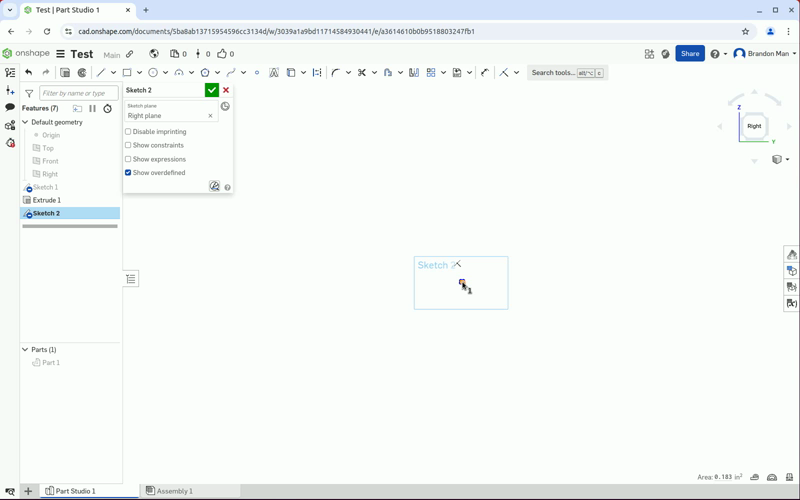
mouse_move(73, 352)
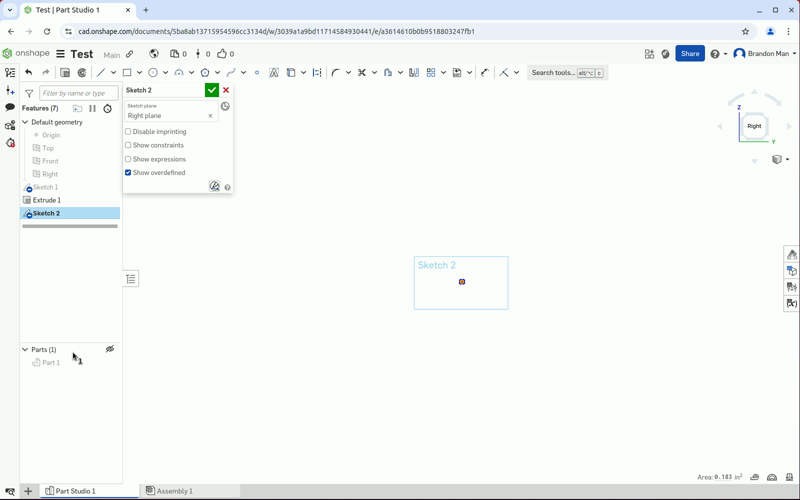
key(shift+y)
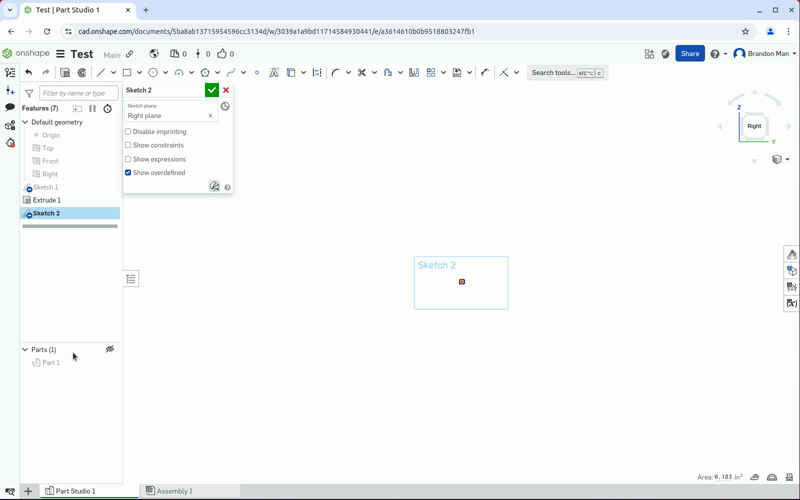
key(shift+e)
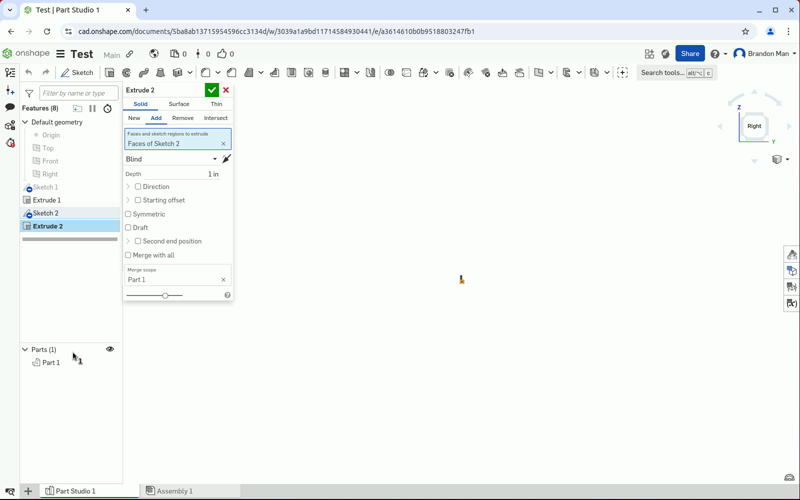
mouse_move(143, 106)
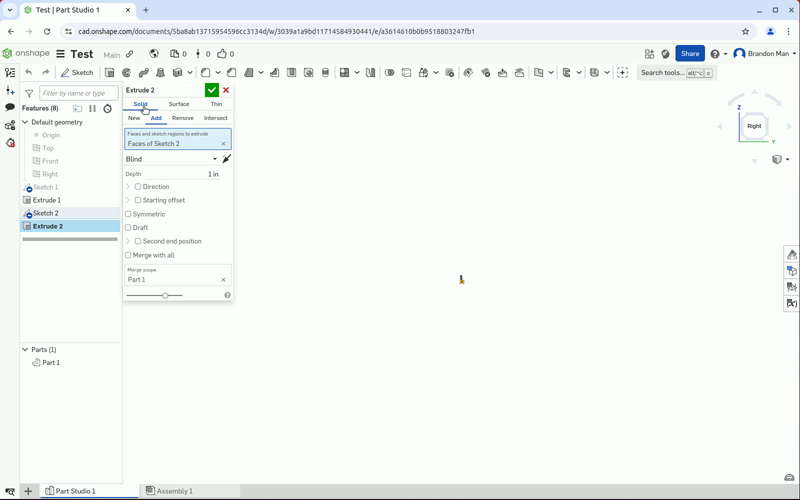
click(143, 106)
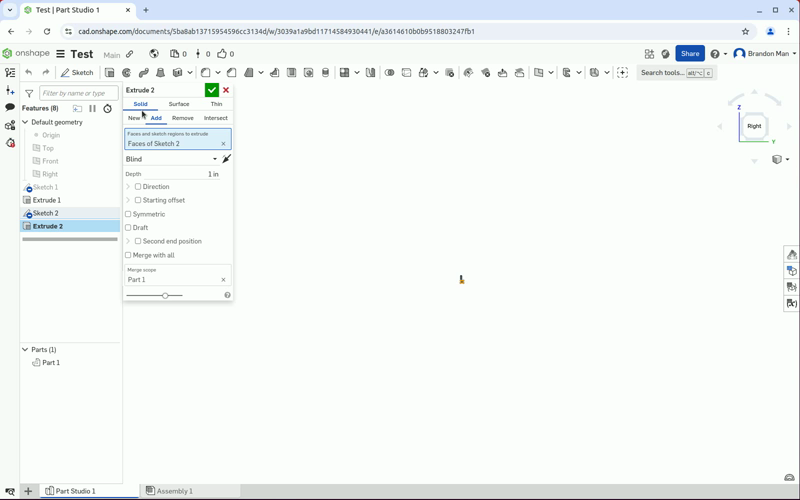
mouse_move(137, 120)
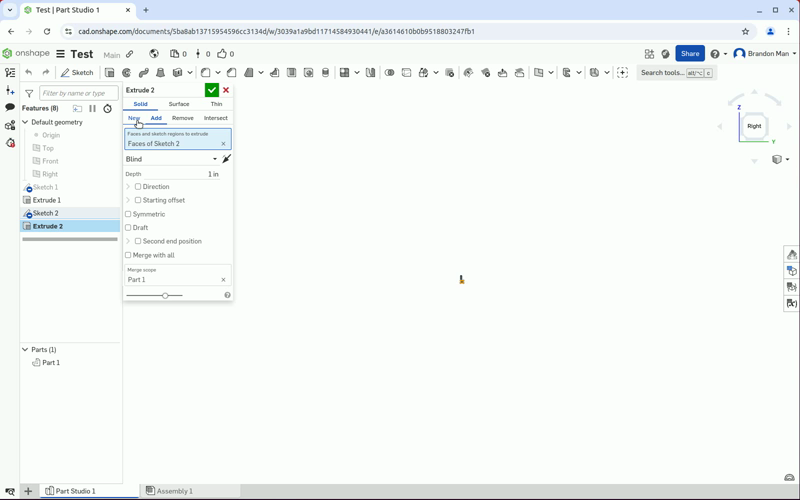
click(137, 120)
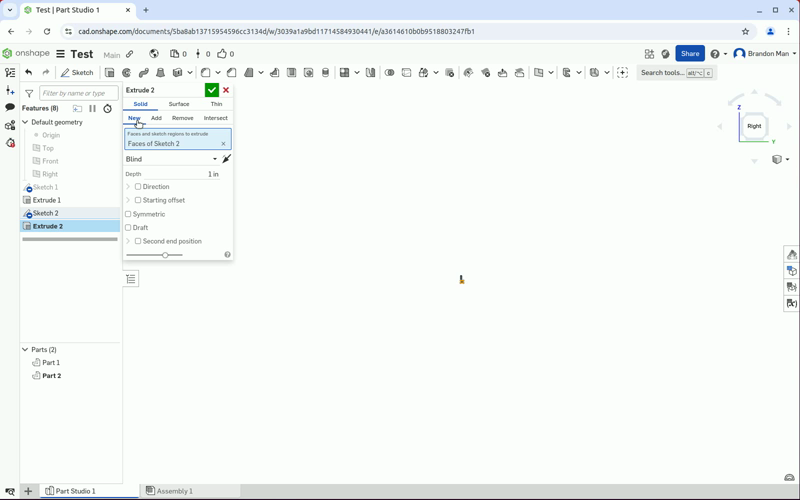
key(tab, 4)
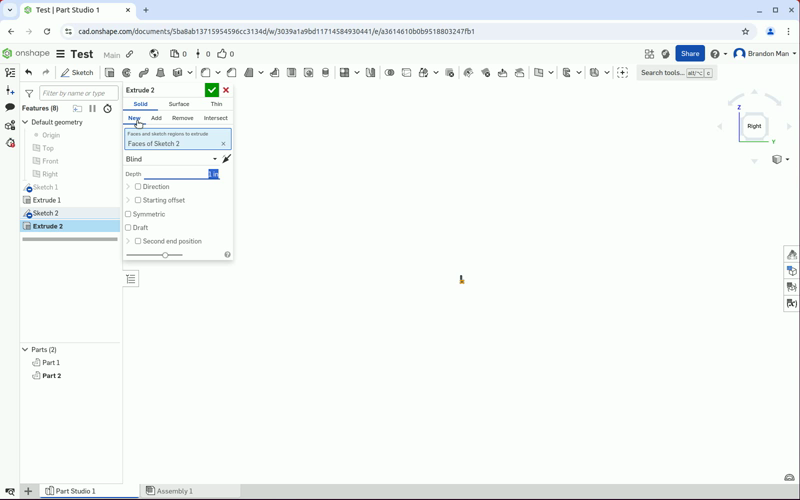
text(20.46)
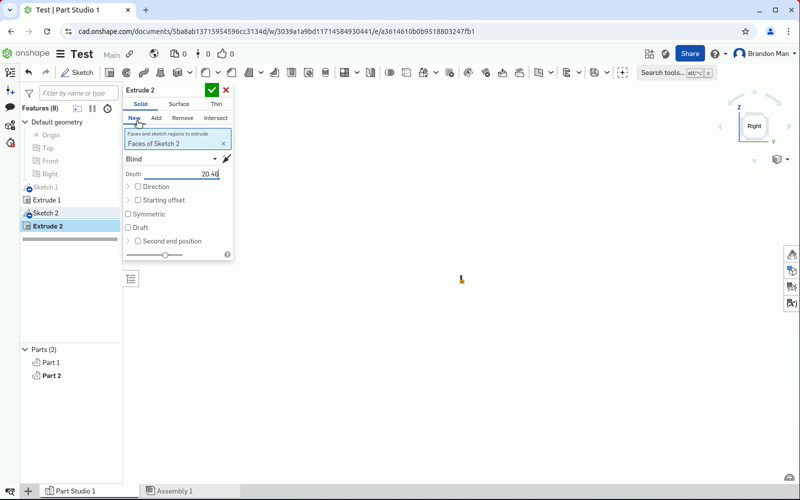
key(enter)
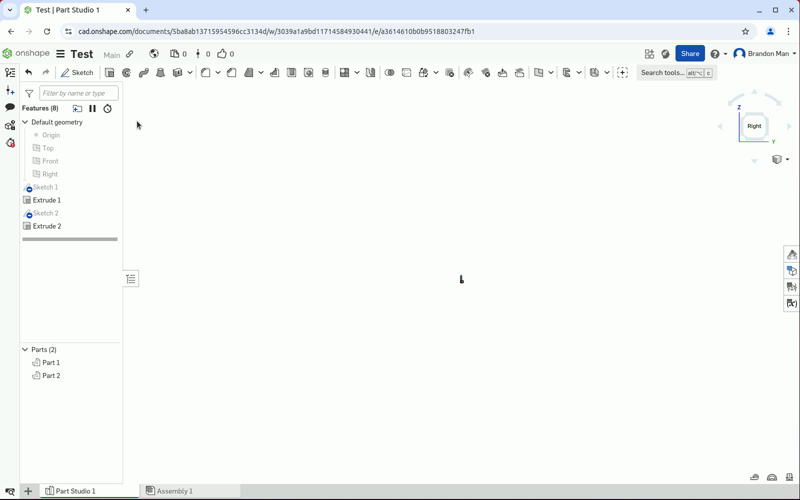
key(shift+h)
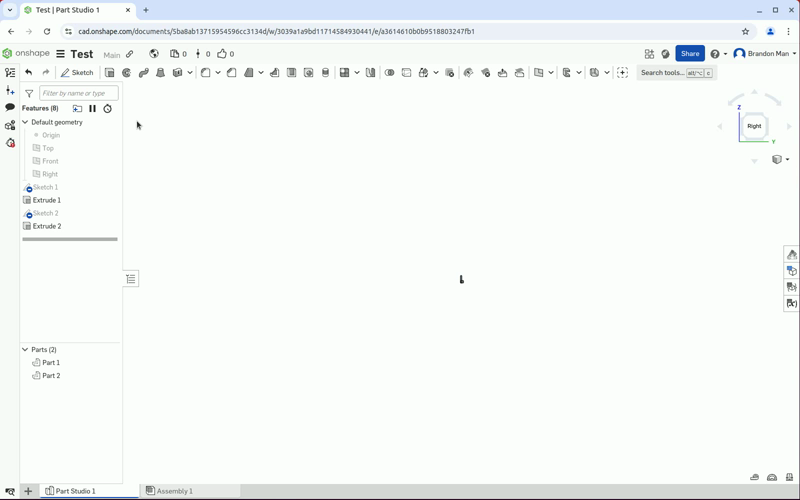
key(shift+h)
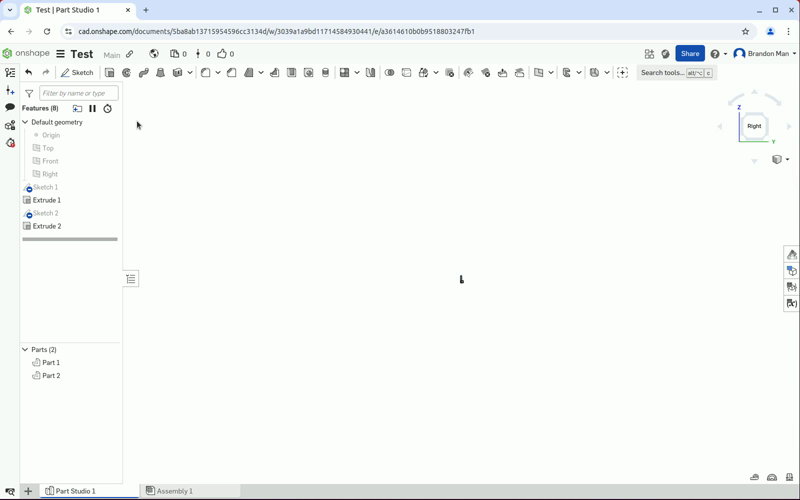
mouse_move(73, 189)
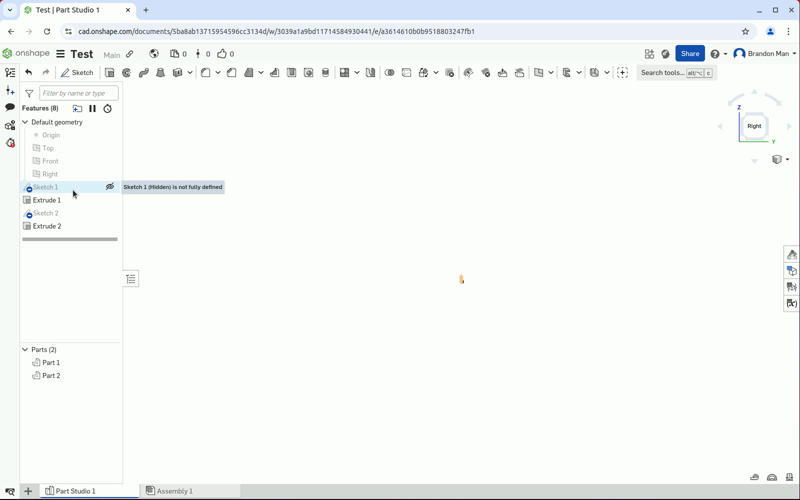
click(73, 189)
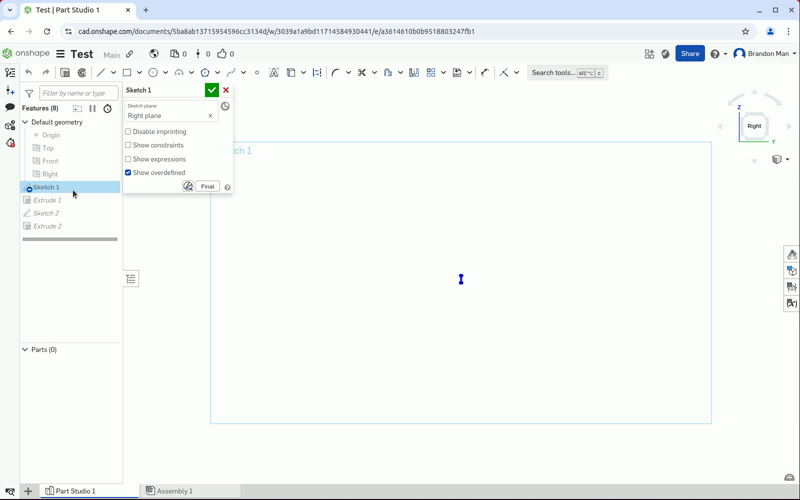
mouse_move(229, 92)
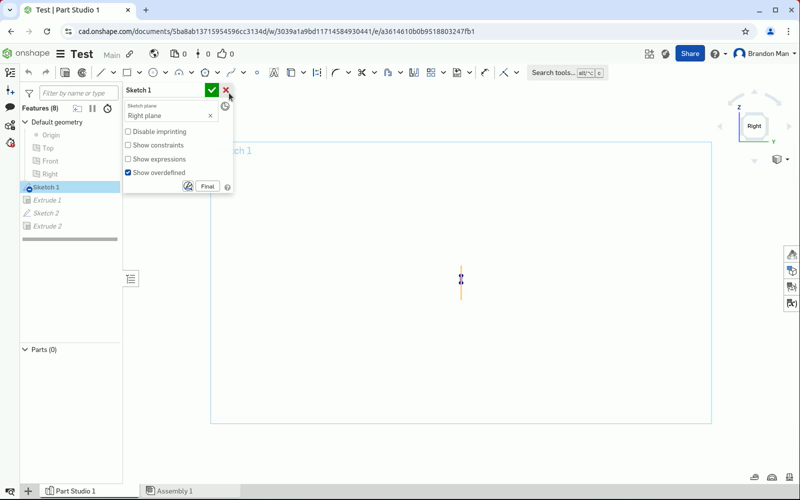
click(229, 92)
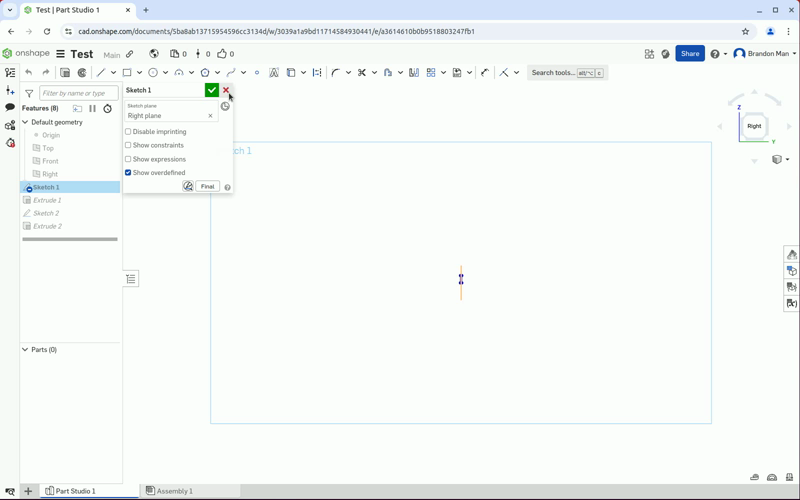
key(shift+s)
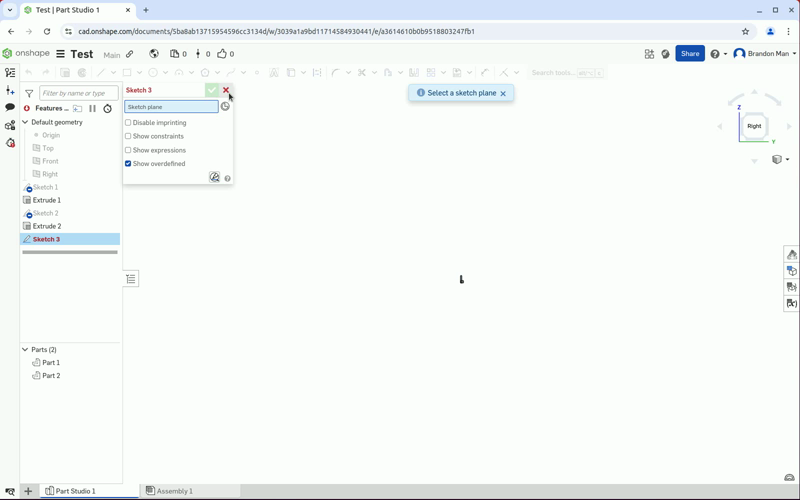
mouse_move(73, 176)
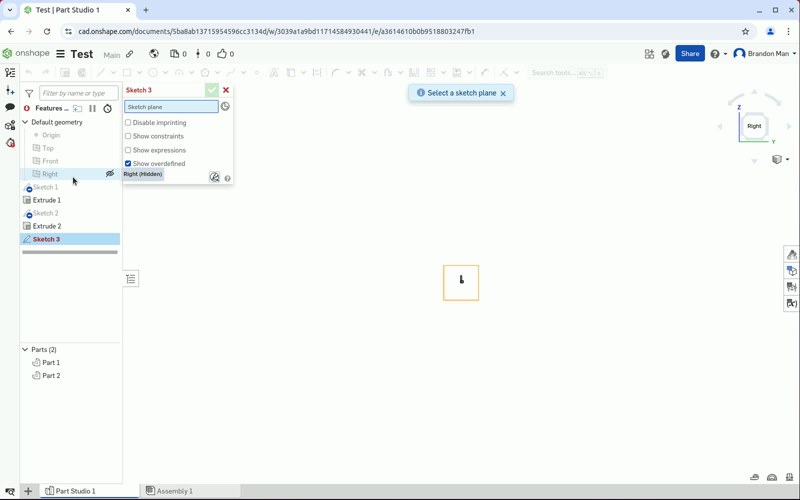
click(73, 176)
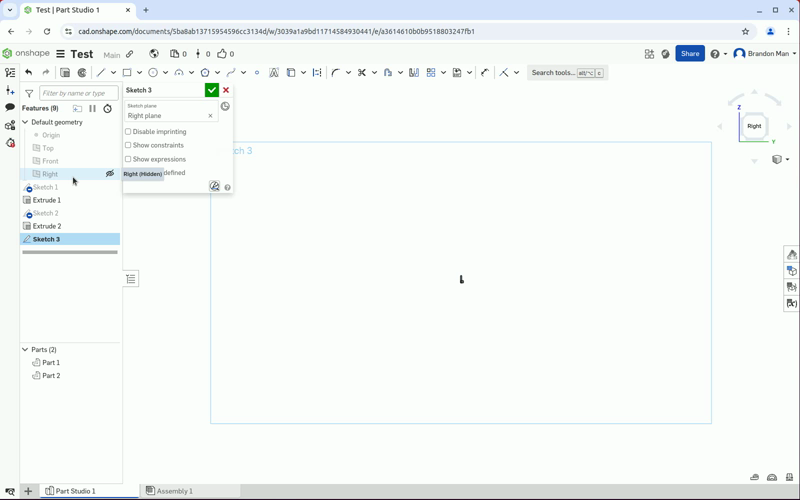
mouse_move(73, 352)
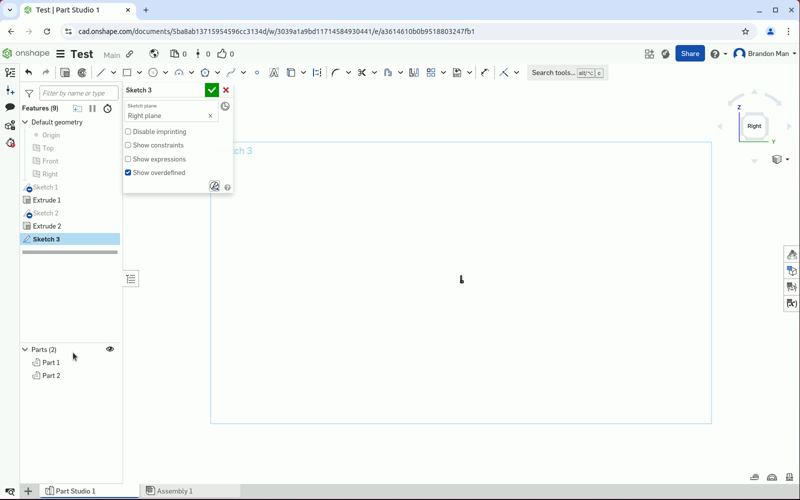
key(y)
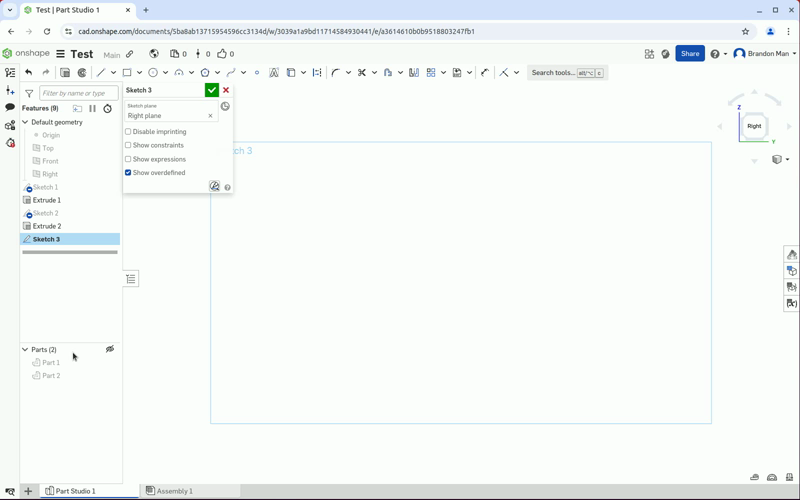
key(l)
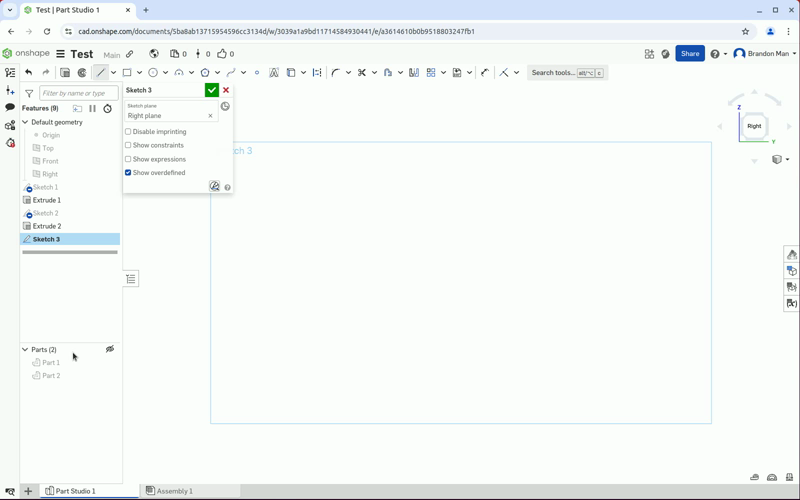
key_down(shift)
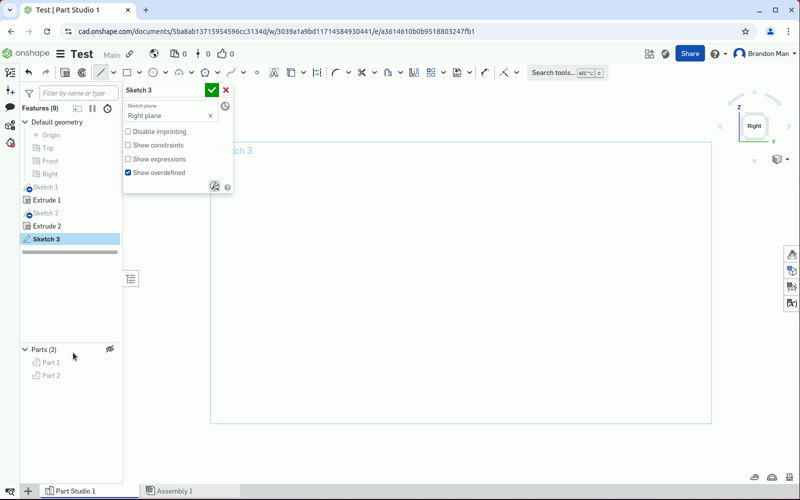
mouse_move(460, 282)
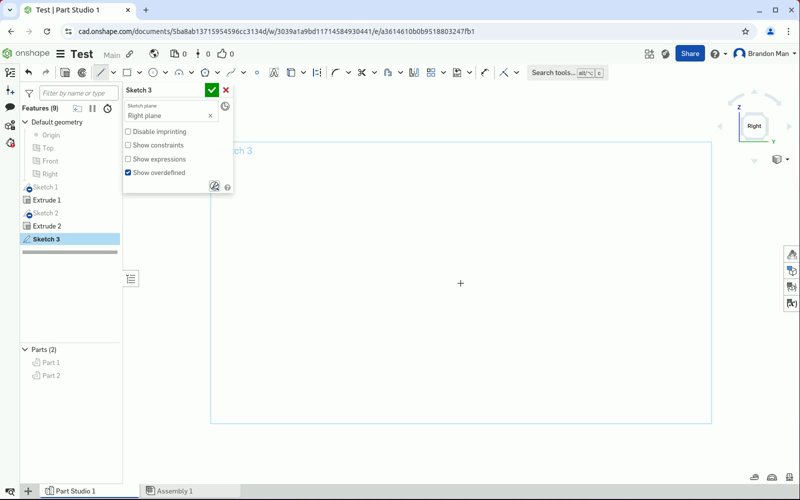
click(460, 282)
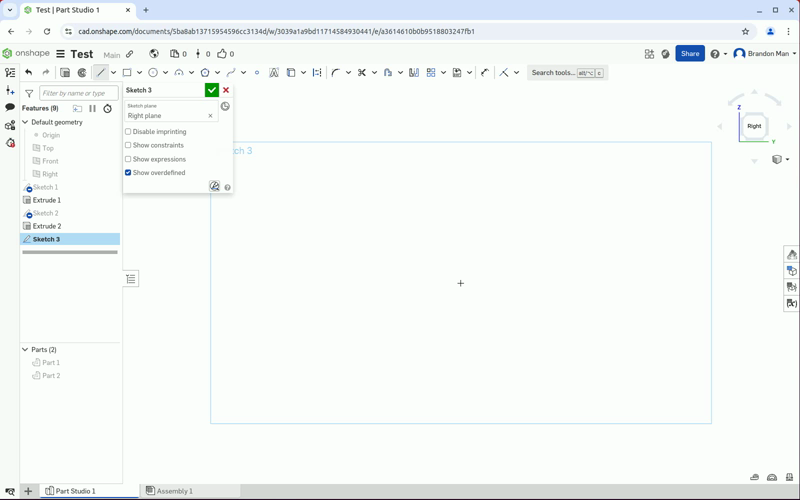
key_up(shift)
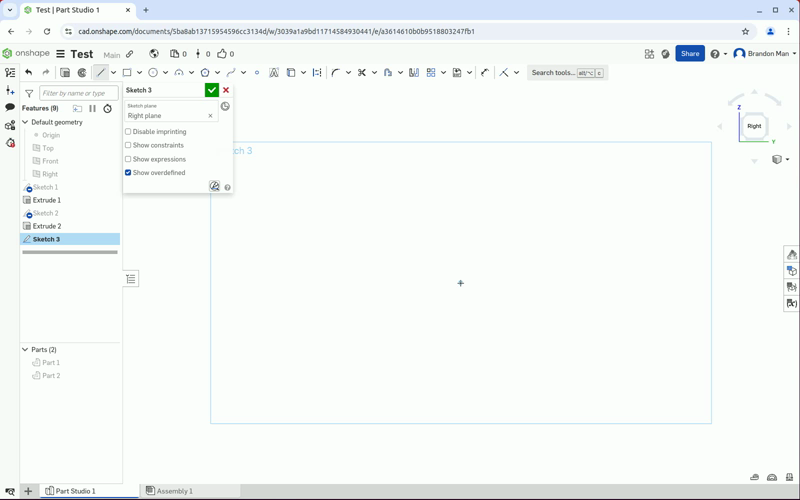
key_down(shift)
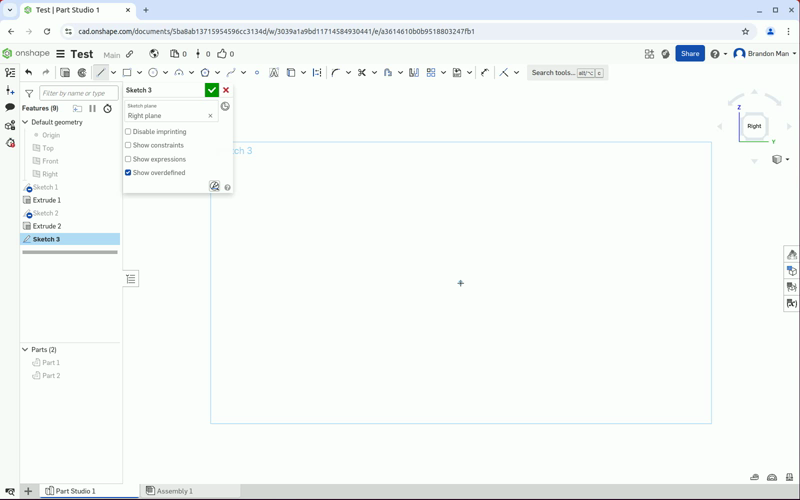
mouse_move(490, 282)
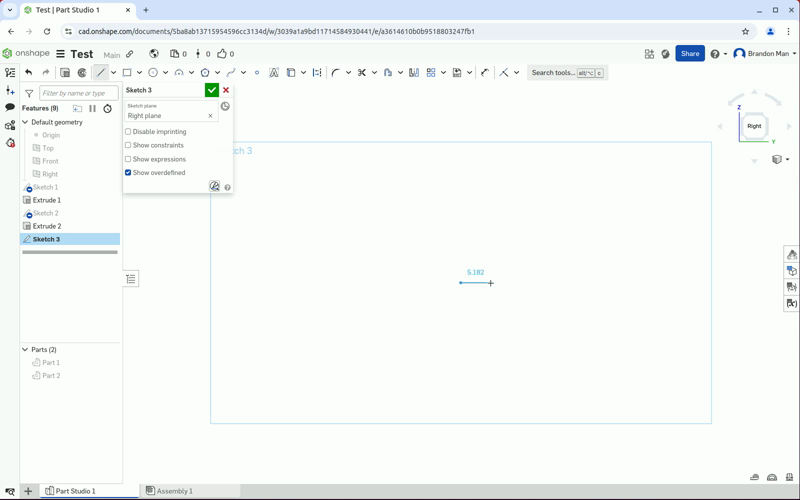
mouse_move(467, 282)
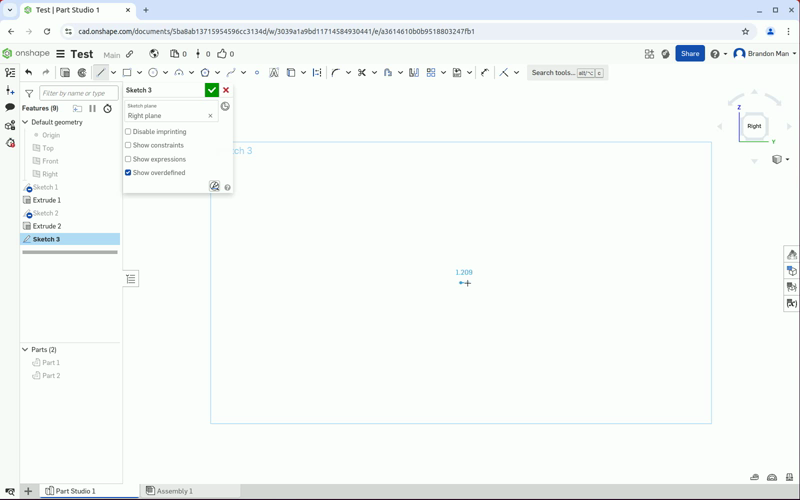
scroll(6)
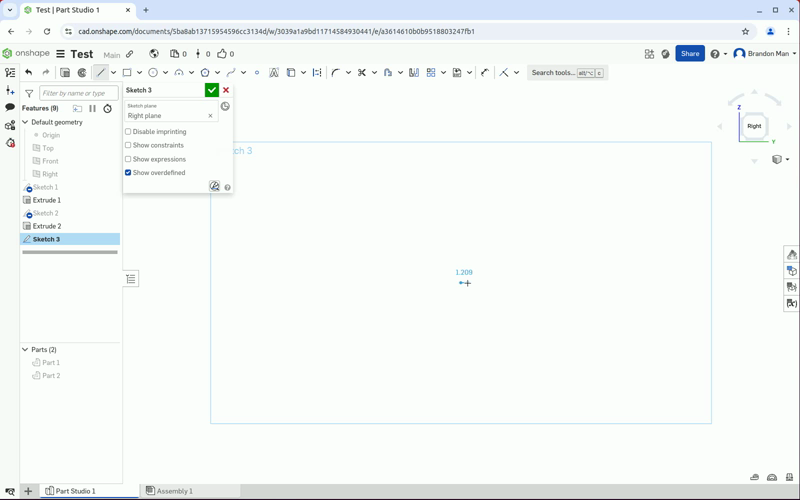
scroll(6)
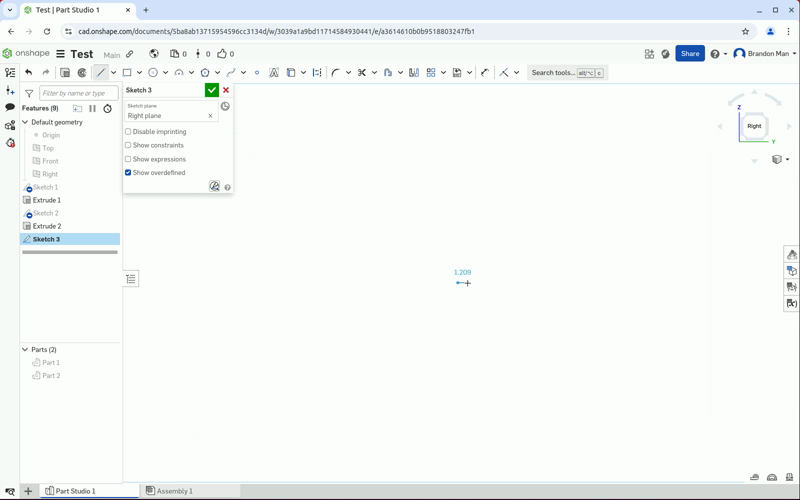
scroll(6)
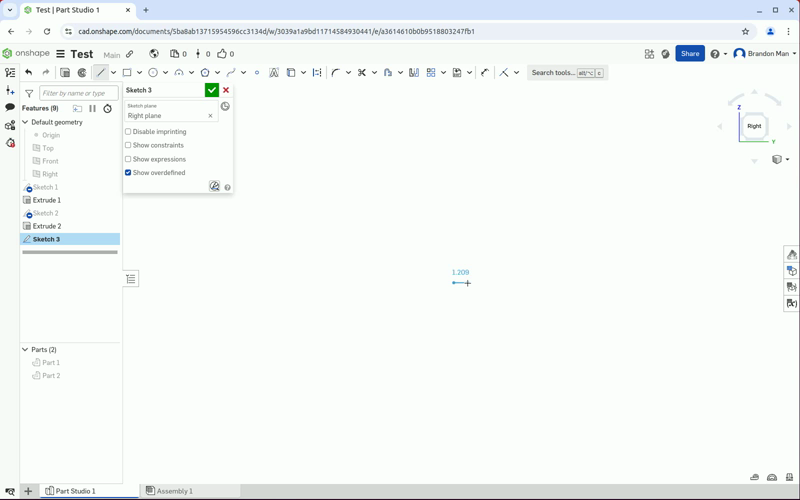
scroll(6)
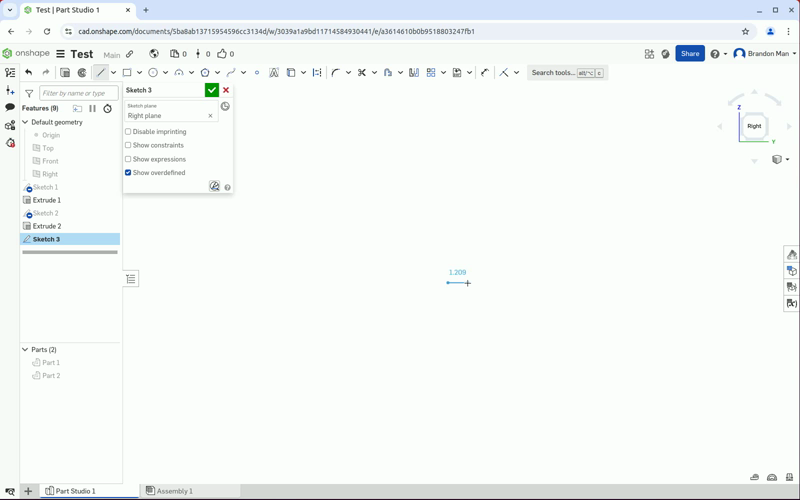
scroll(6)
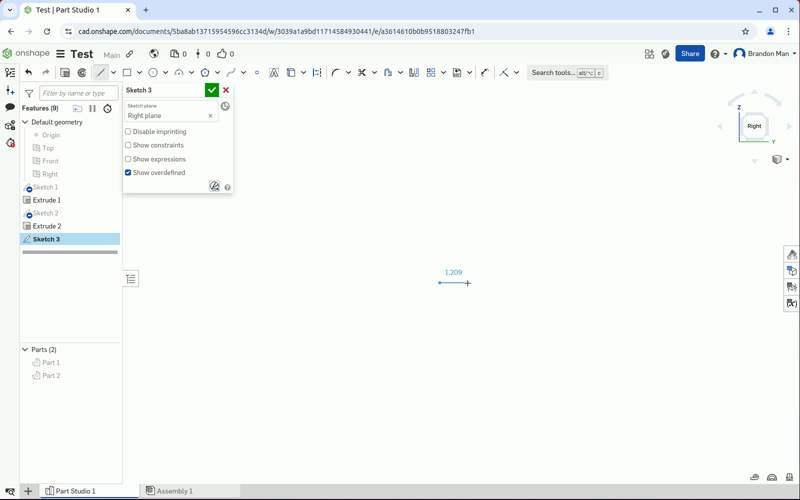
scroll(6)
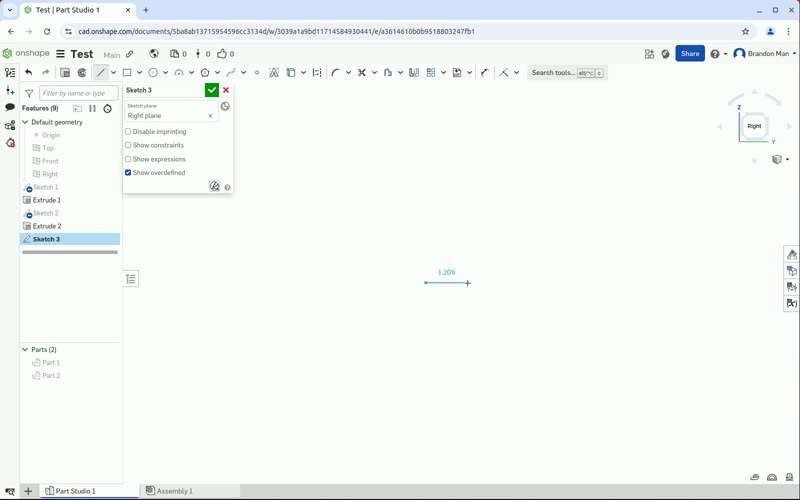
scroll(6)
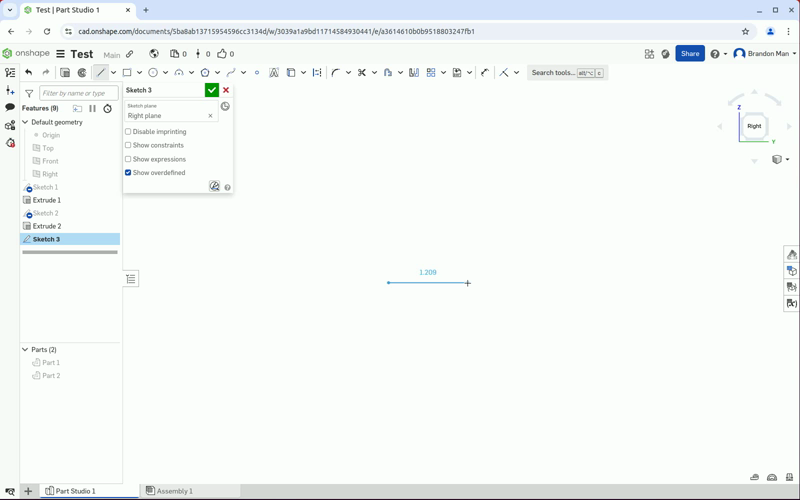
click(467, 282)
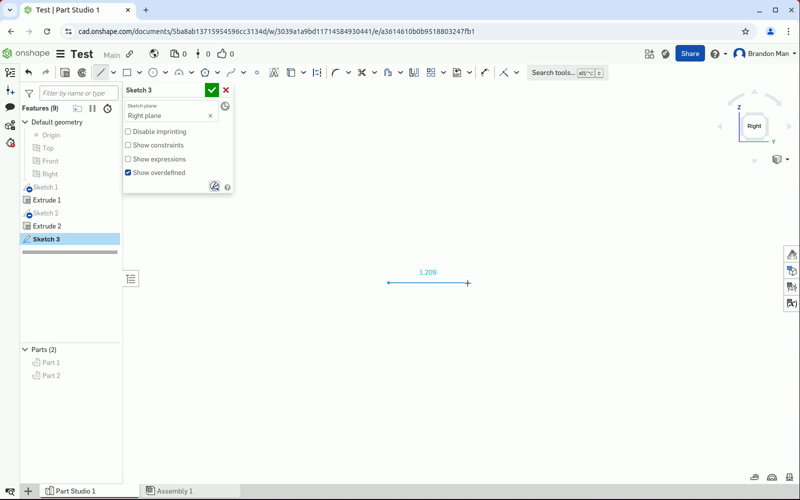
scroll(-6)
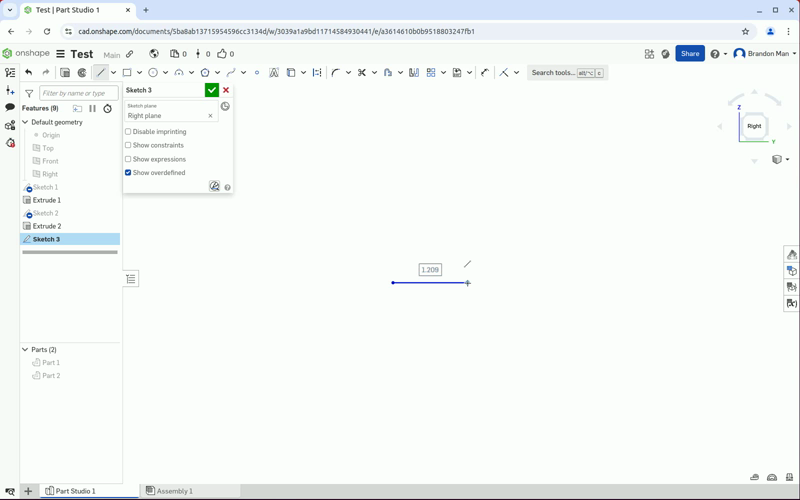
scroll(-6)
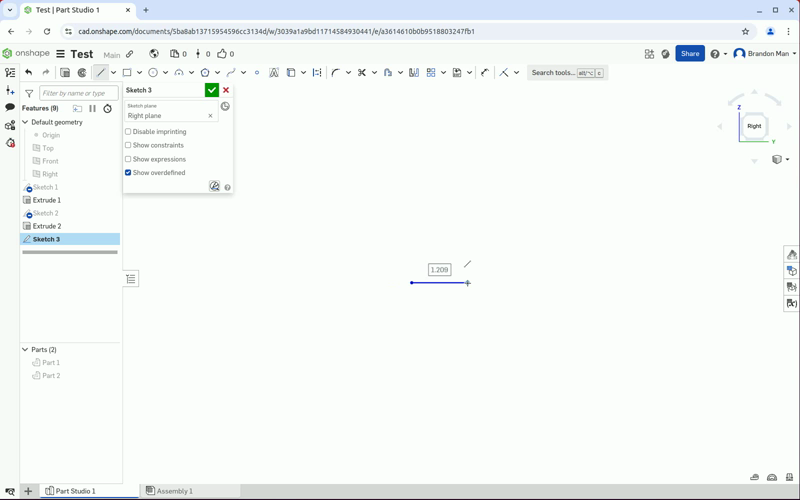
scroll(-6)
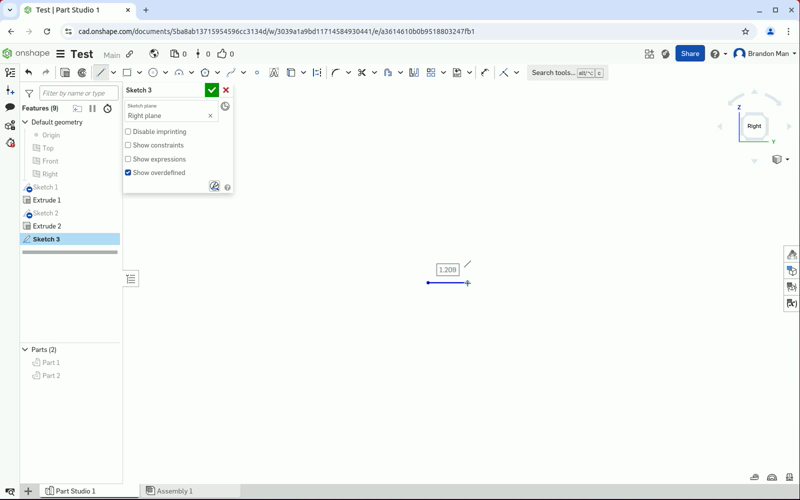
scroll(-6)
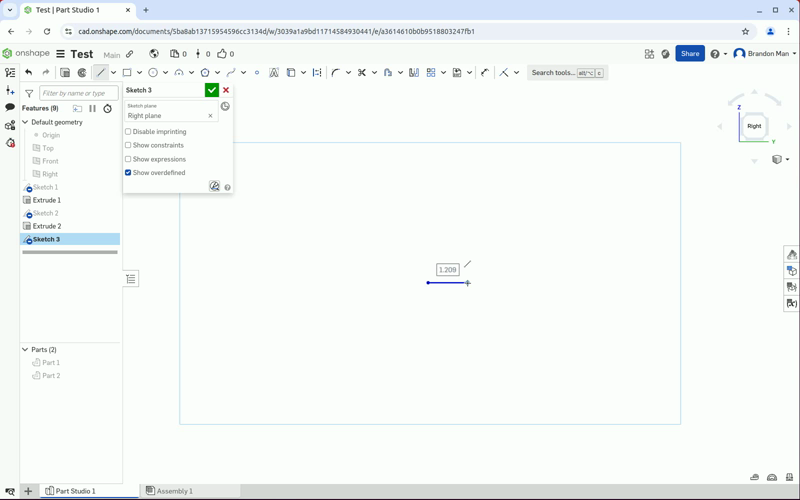
scroll(-6)
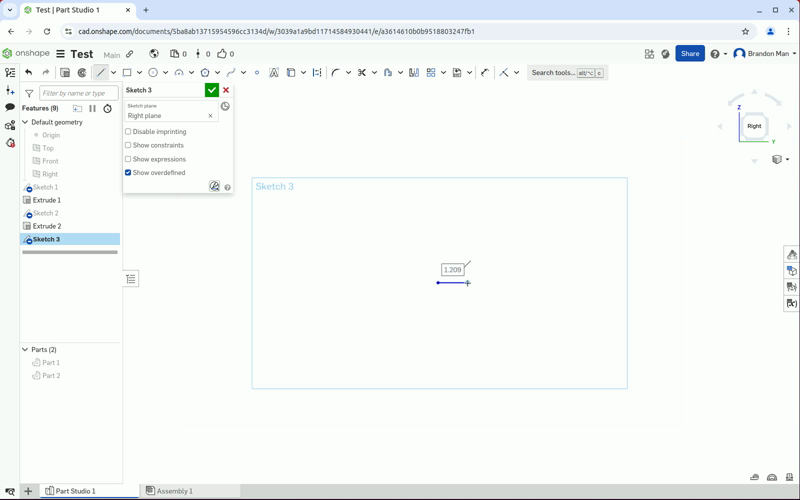
scroll(-6)
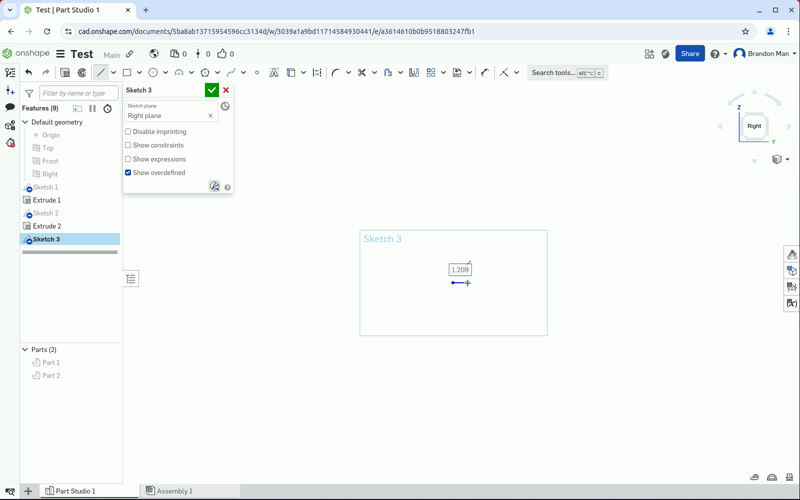
scroll(-6)
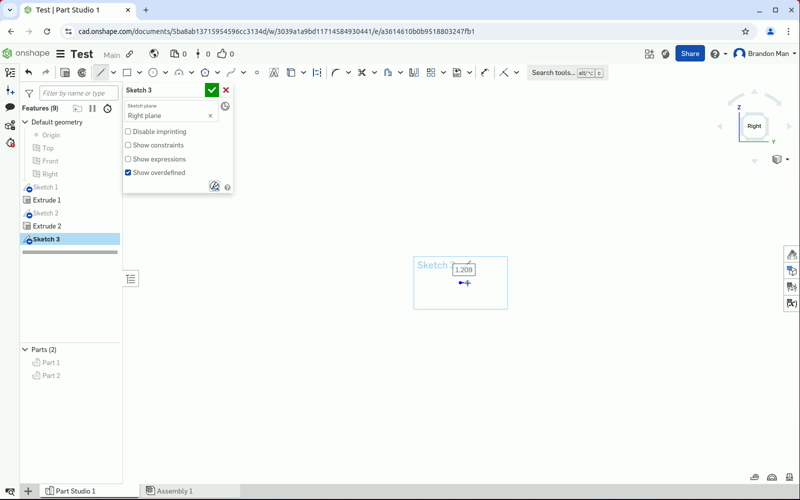
key_up(shift)
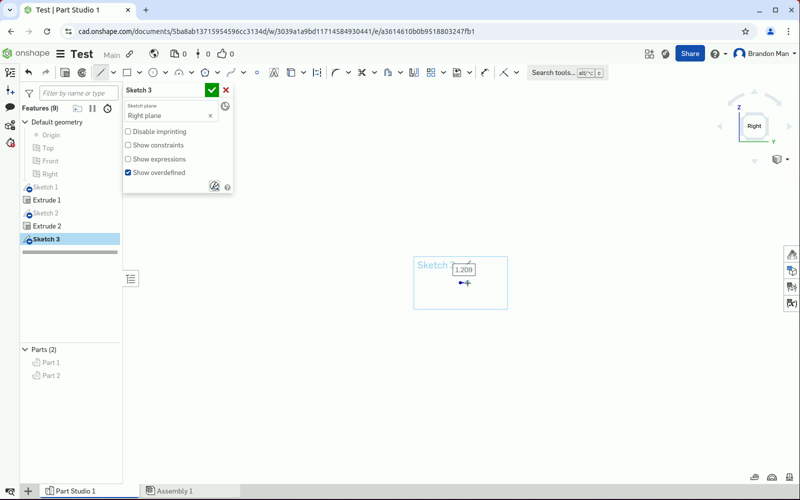
key_down(shift)
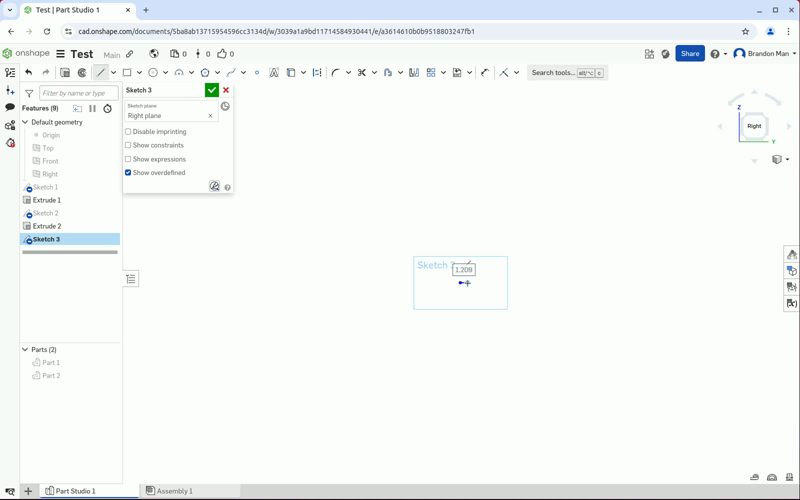
mouse_move(497, 282)
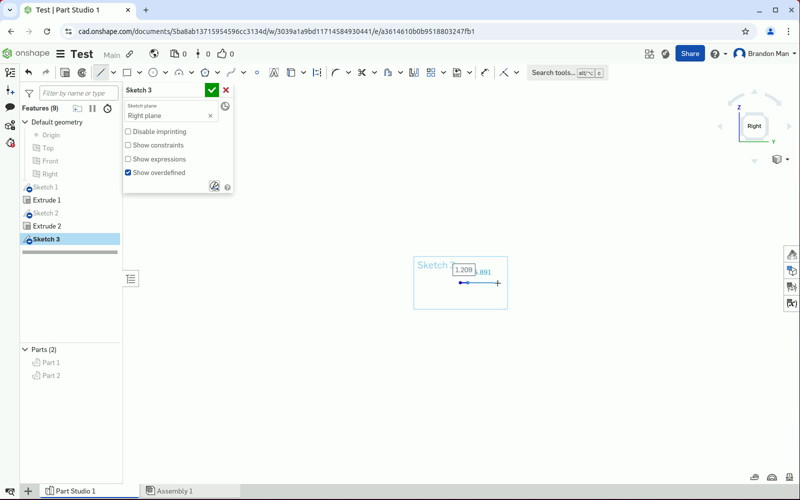
mouse_move(467, 281)
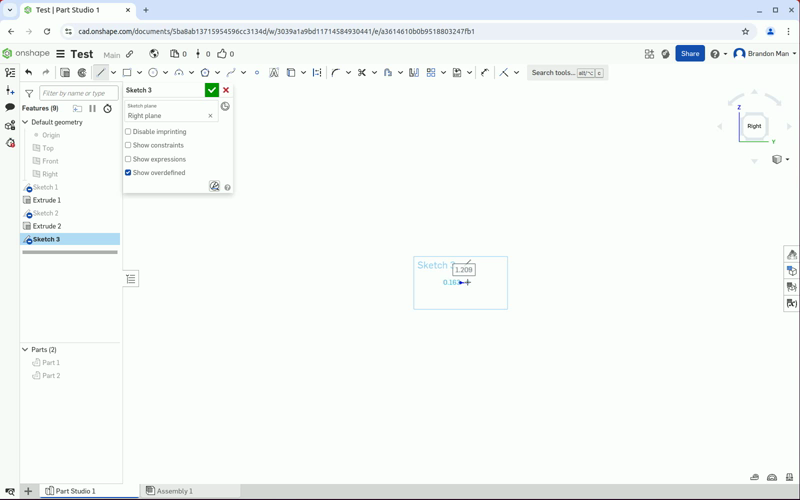
scroll(6)
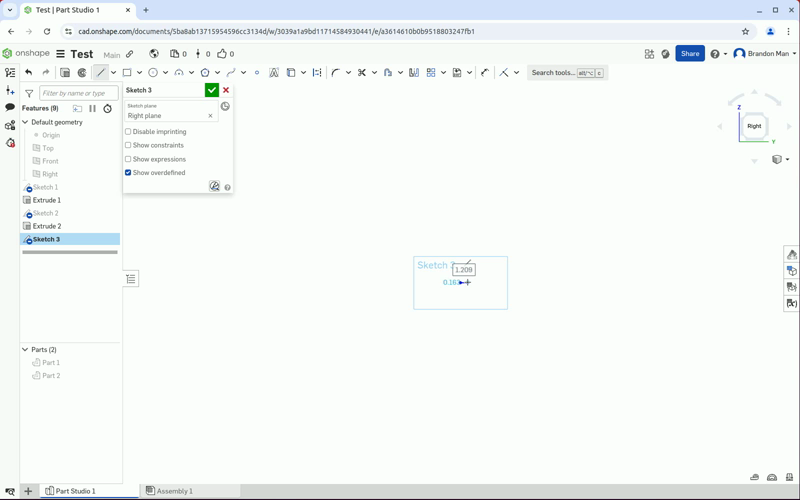
scroll(6)
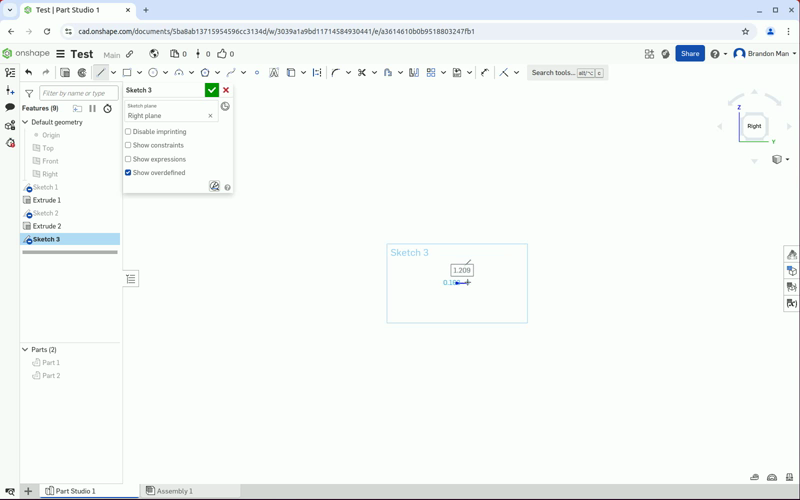
scroll(6)
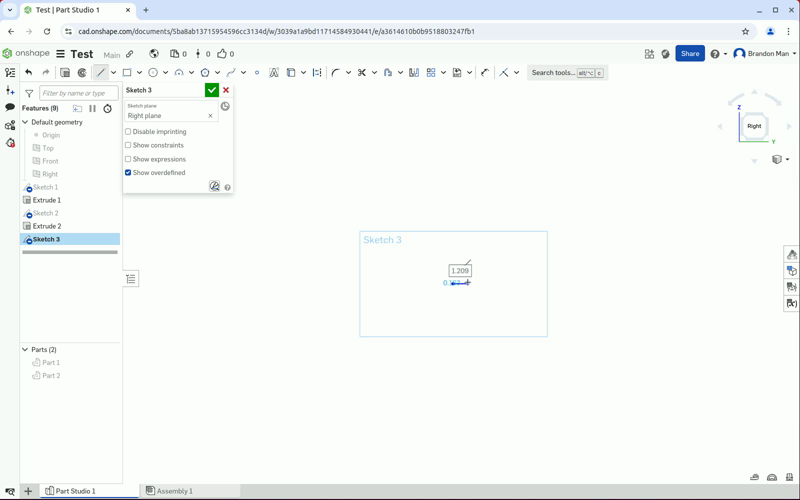
scroll(6)
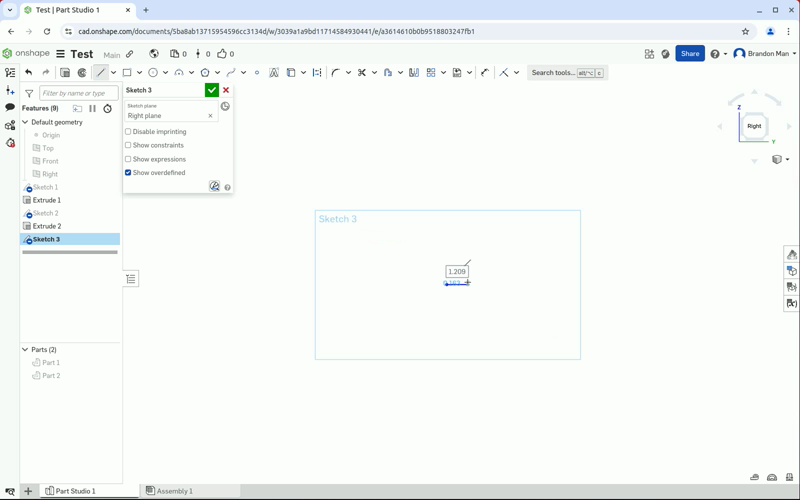
scroll(6)
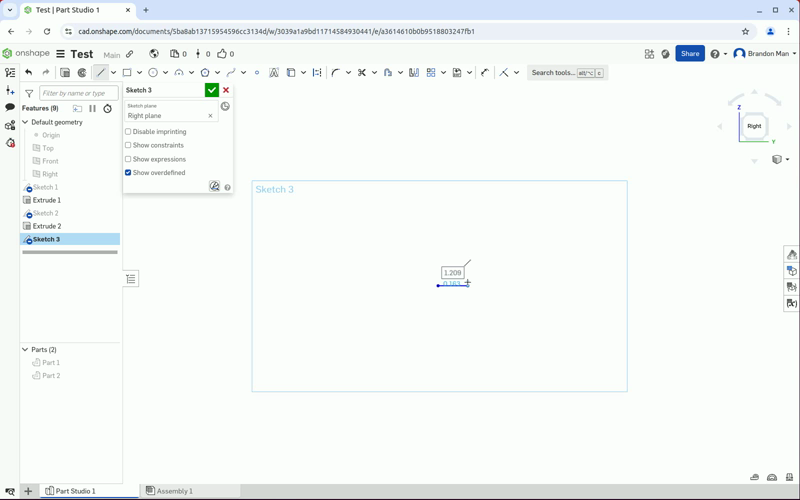
scroll(6)
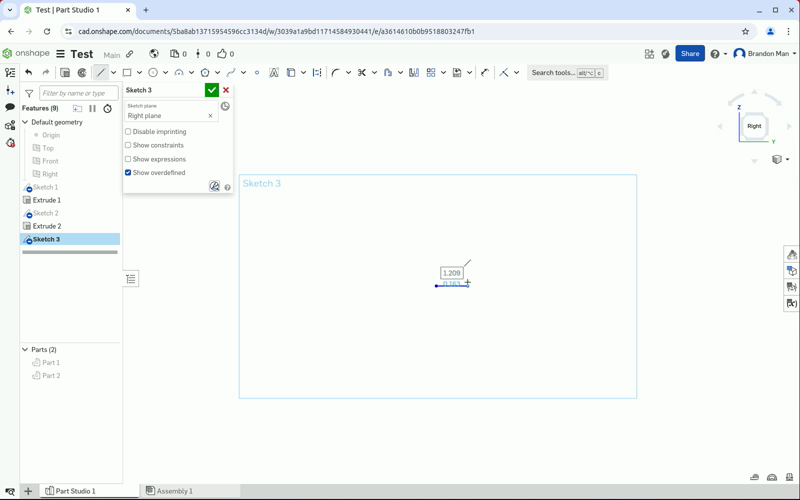
scroll(6)
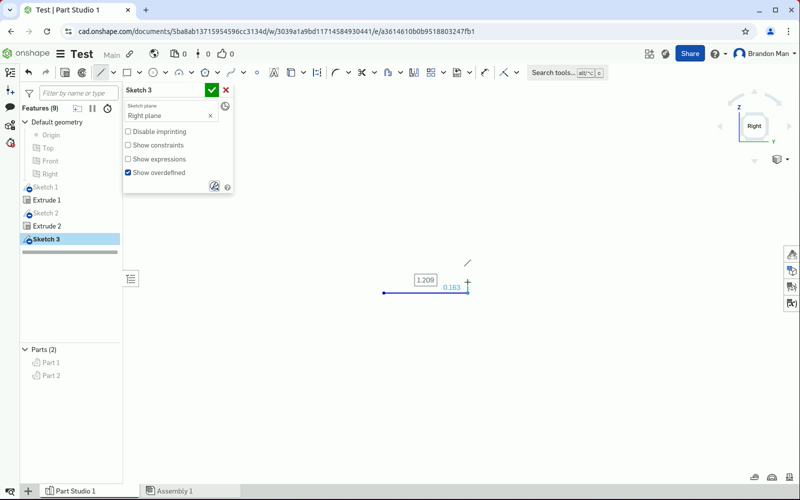
click(467, 281)
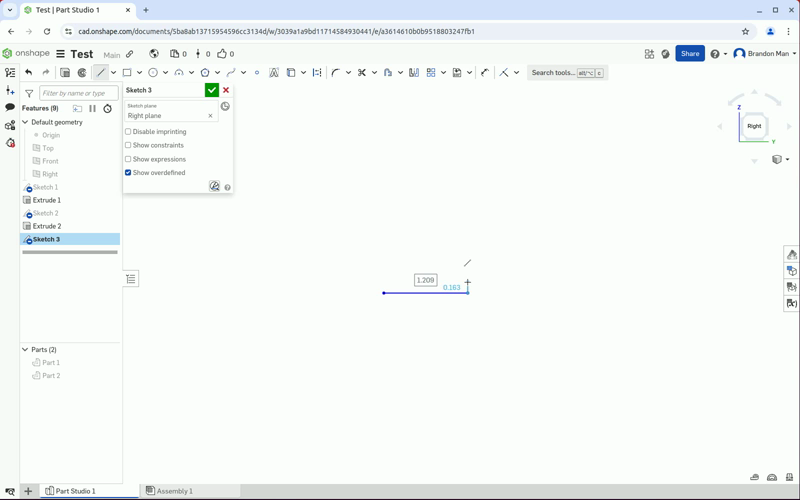
scroll(-6)
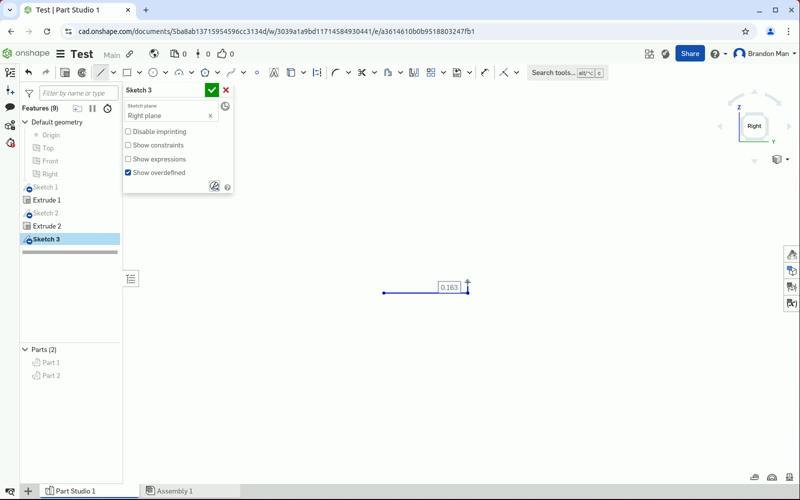
scroll(-6)
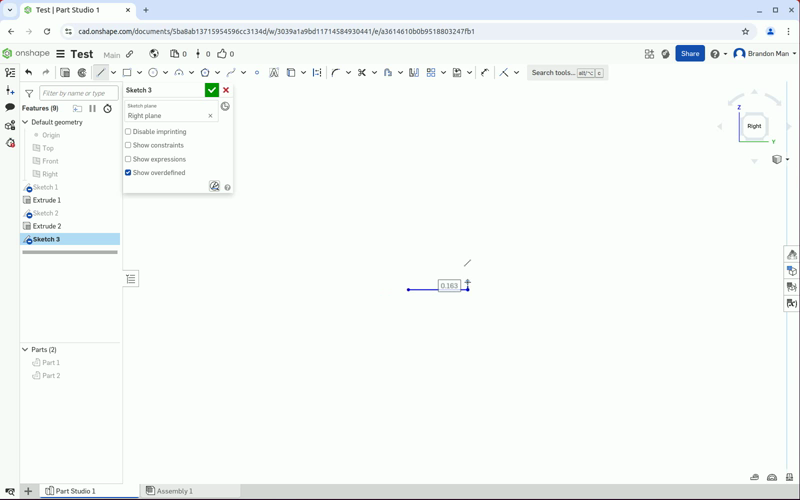
scroll(-6)
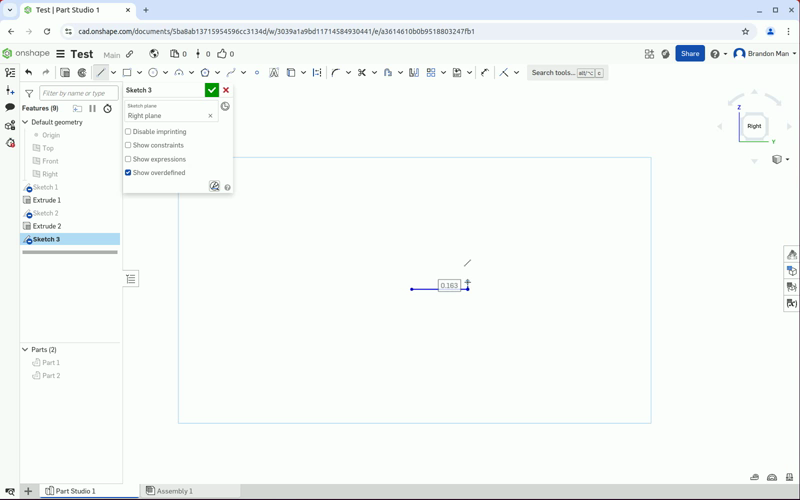
scroll(-6)
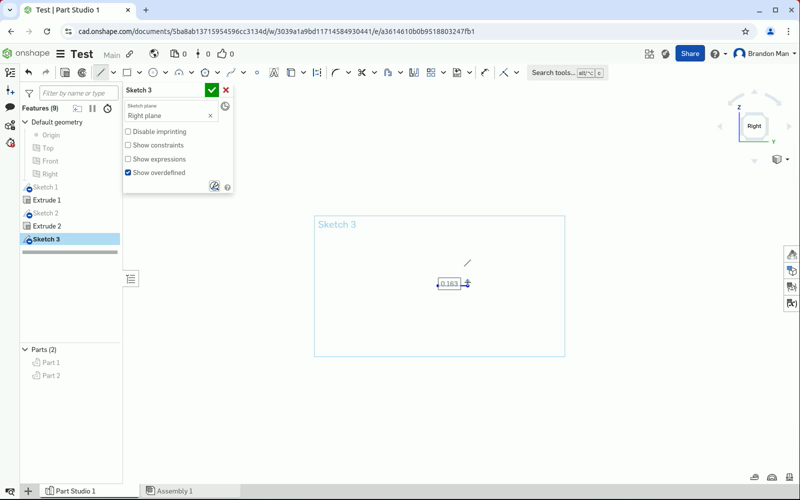
scroll(-6)
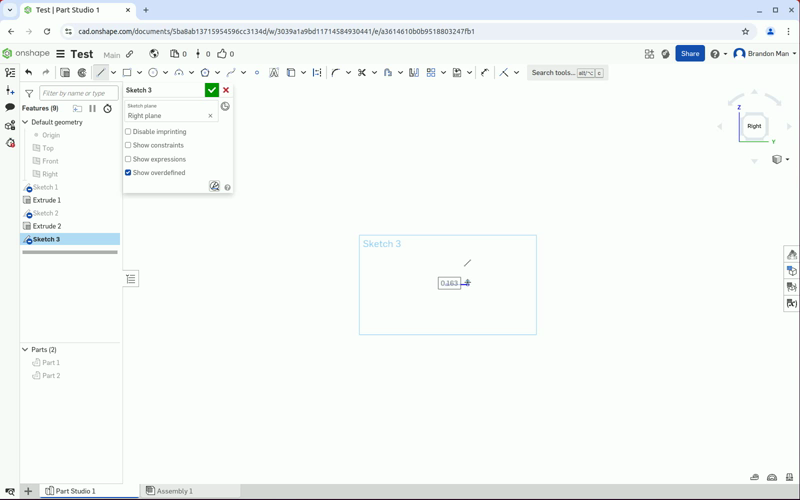
scroll(-6)
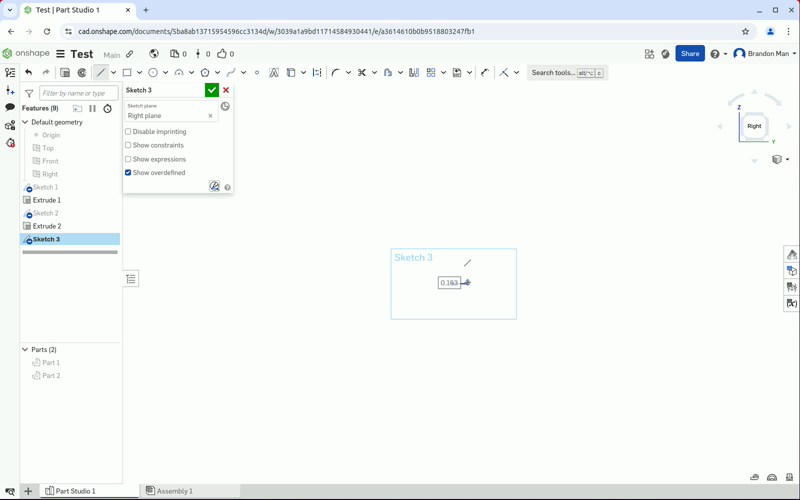
scroll(-6)
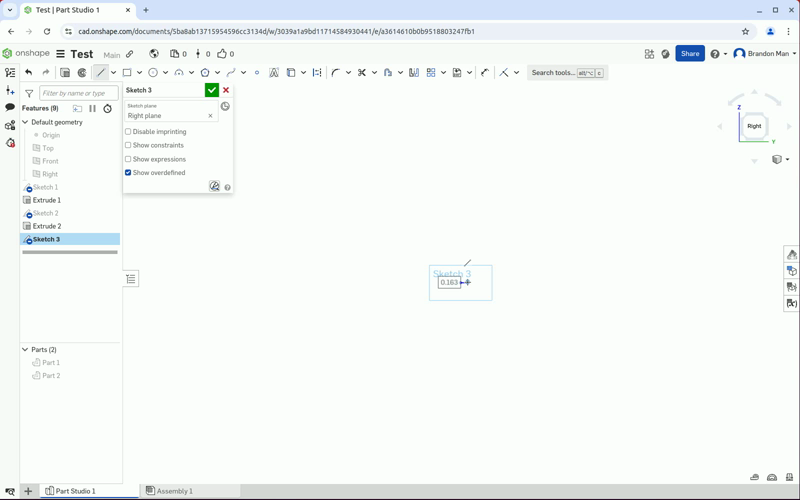
key_up(shift)
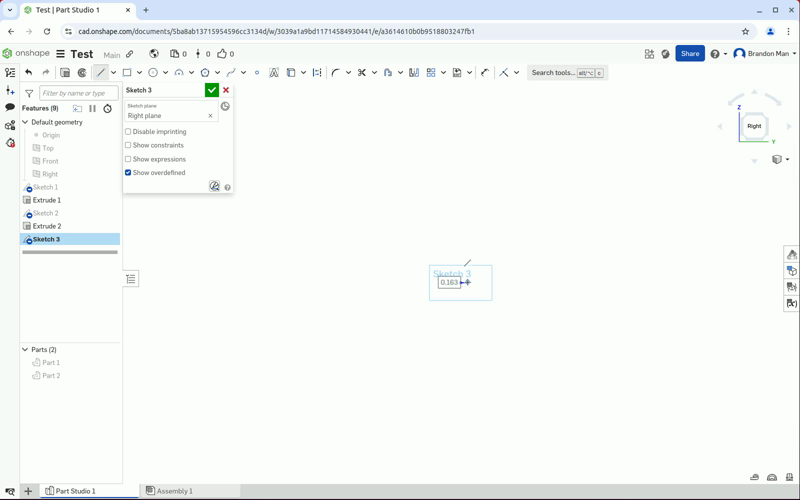
key_down(shift)
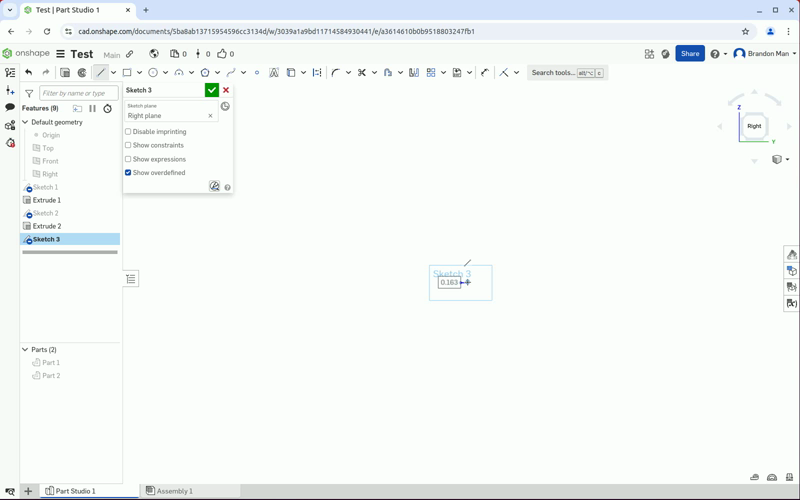
mouse_move(497, 281)
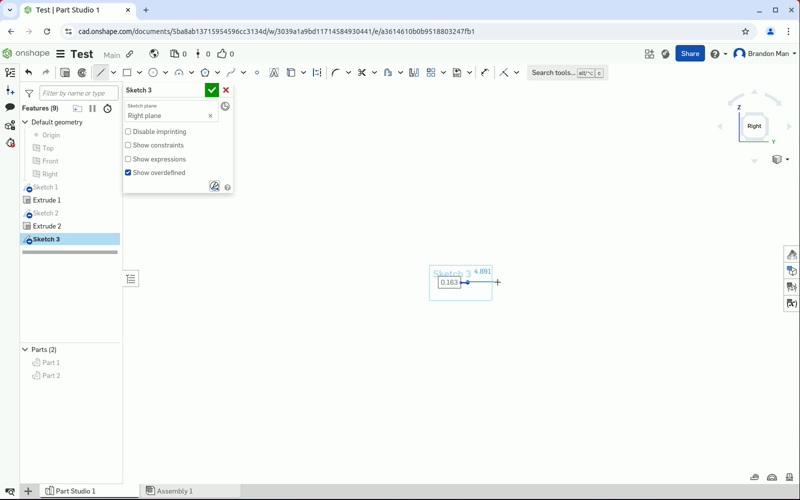
mouse_move(460, 281)
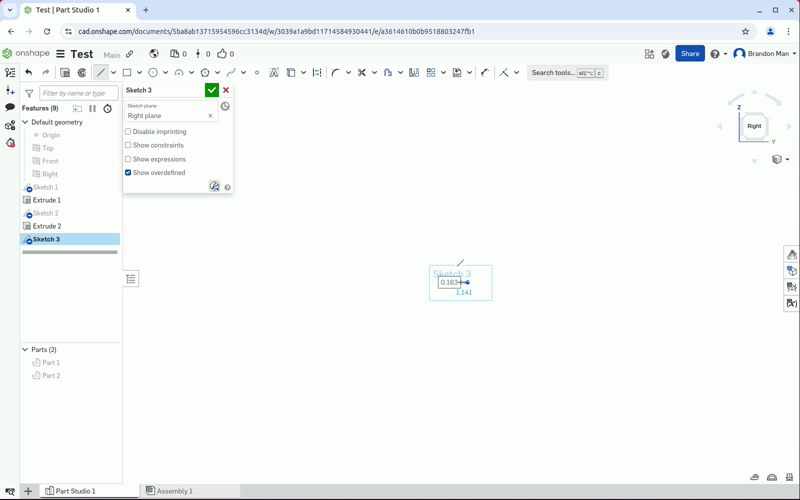
scroll(6)
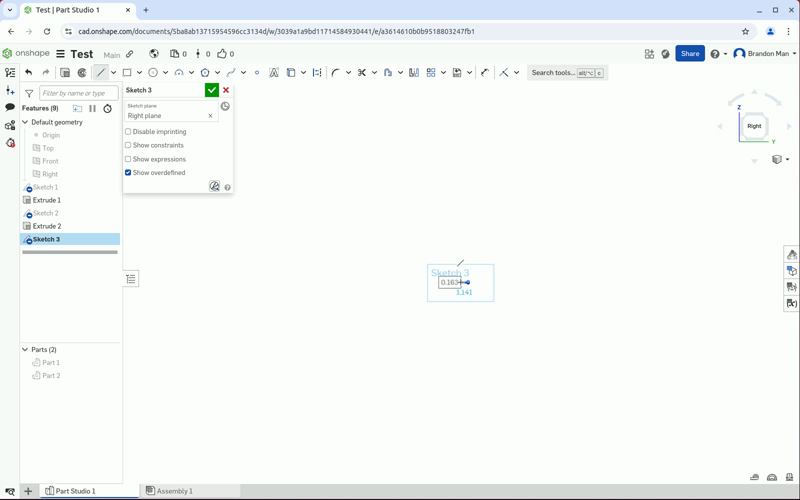
scroll(6)
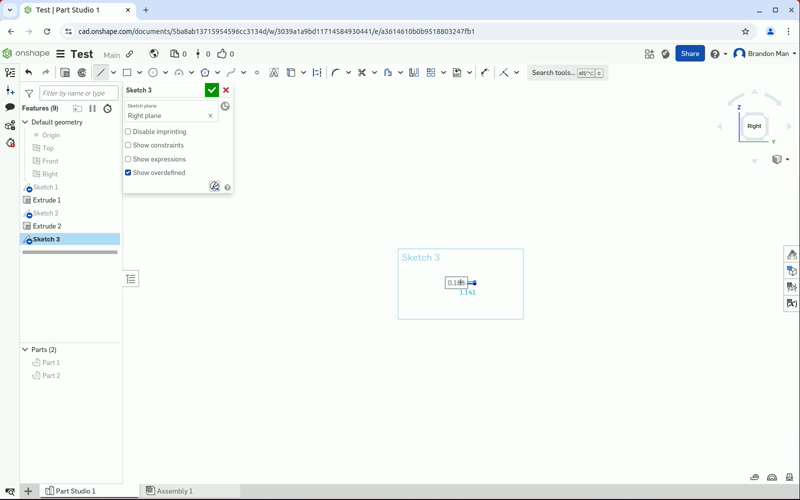
scroll(6)
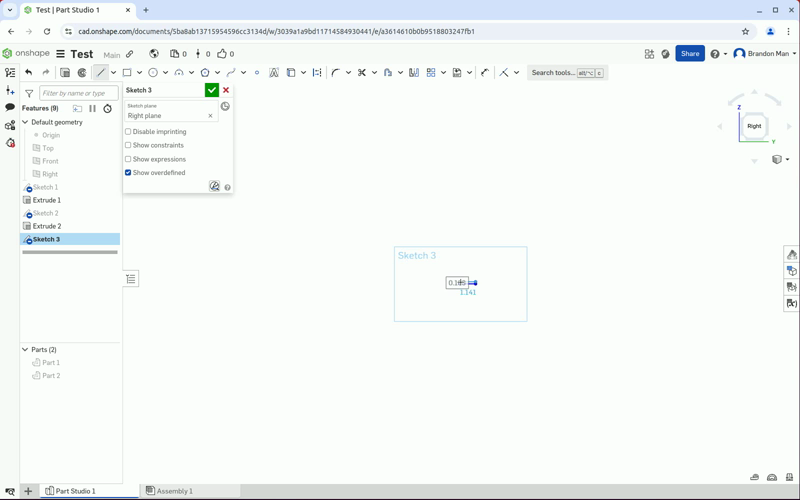
scroll(6)
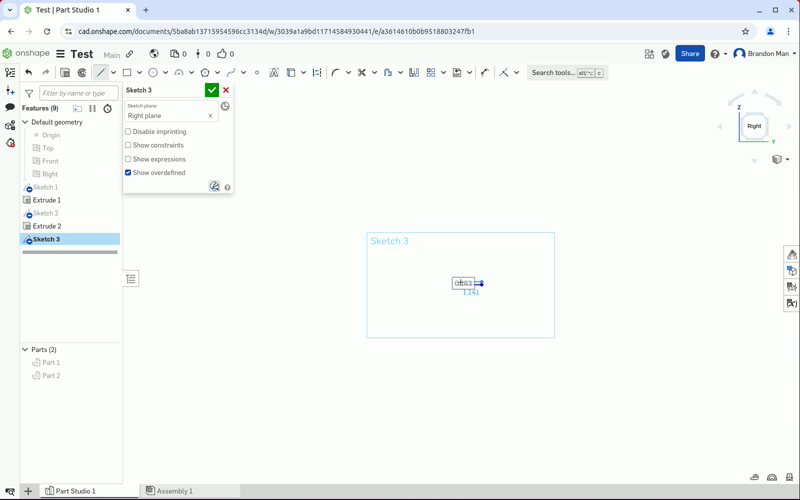
scroll(6)
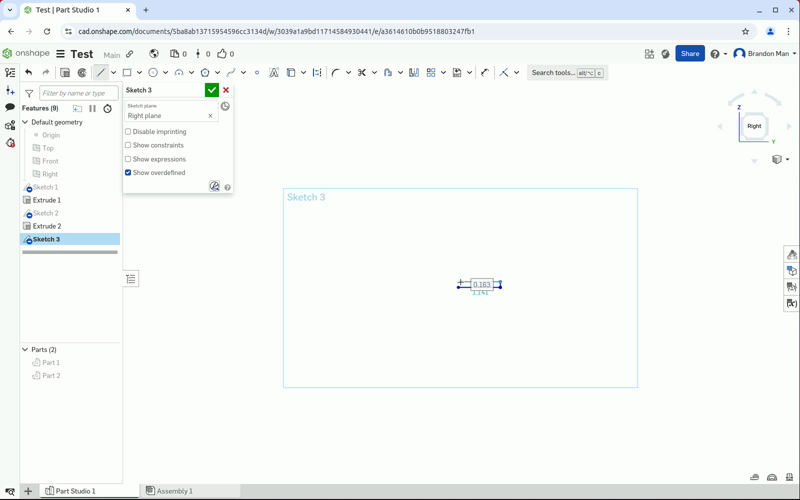
scroll(6)
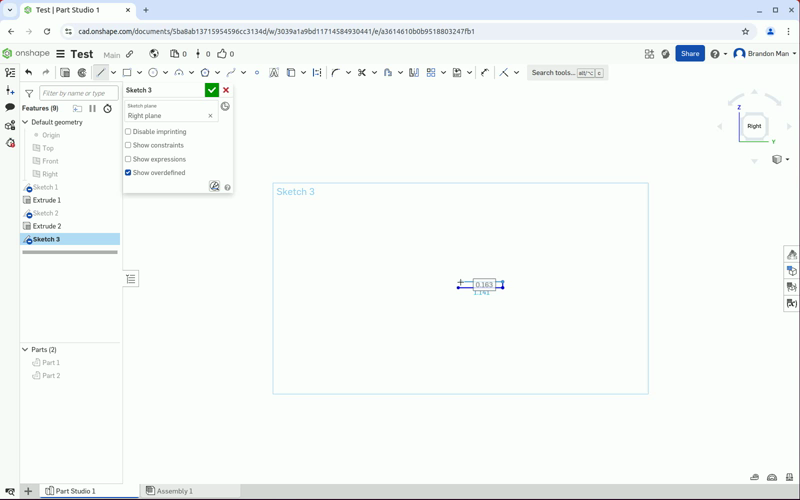
scroll(6)
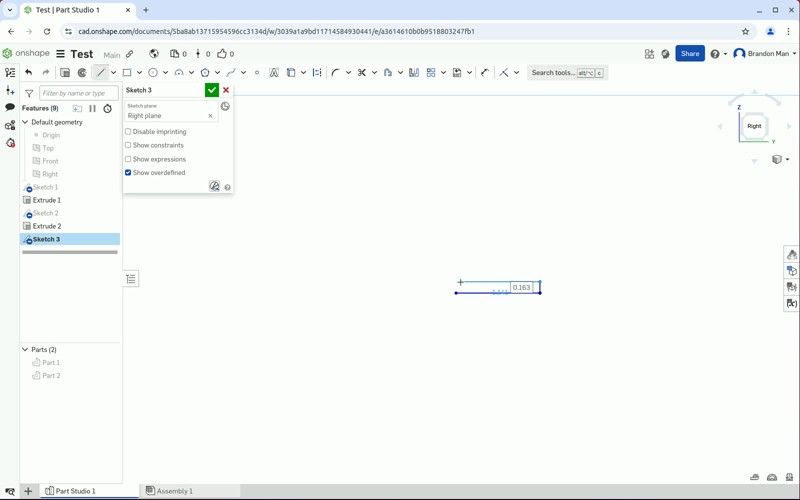
click(460, 281)
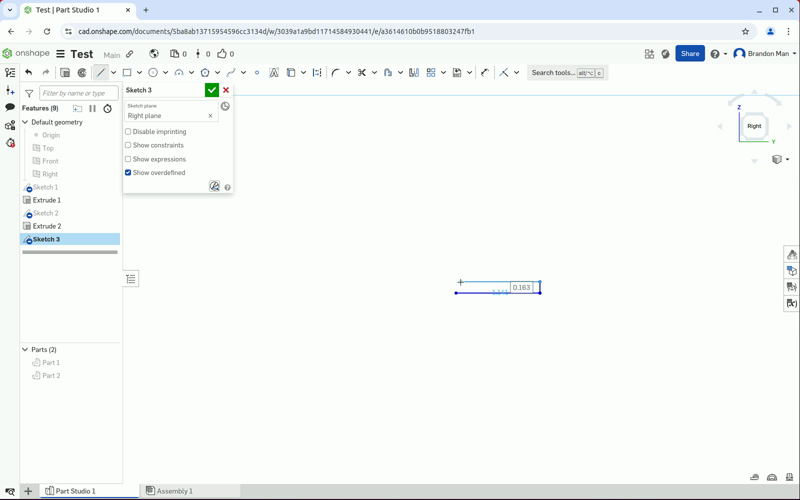
scroll(-6)
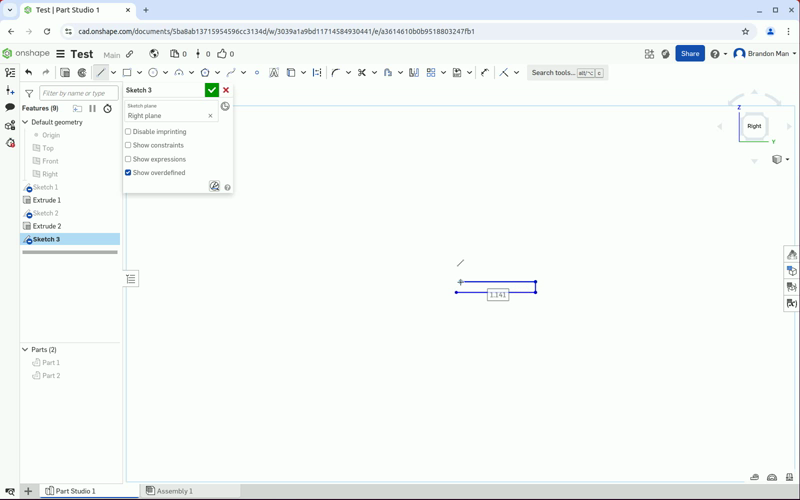
scroll(-6)
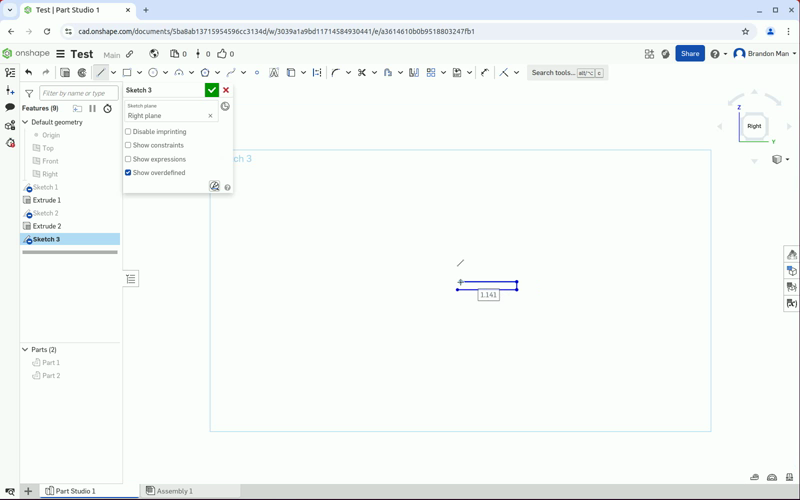
scroll(-6)
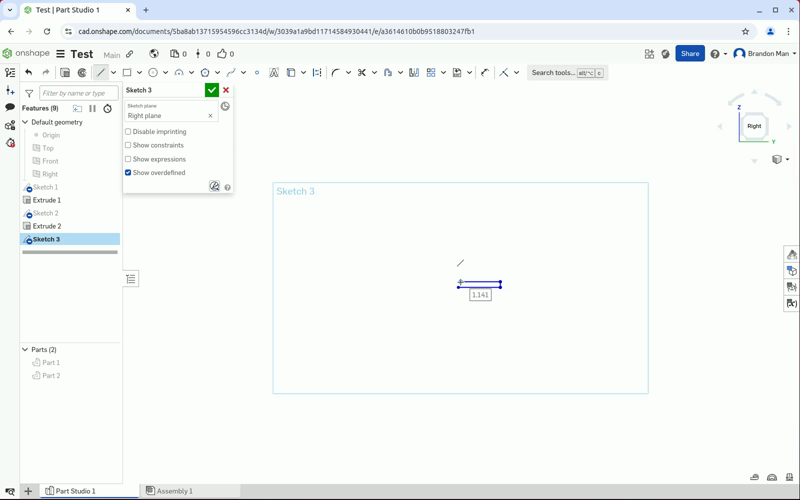
scroll(-6)
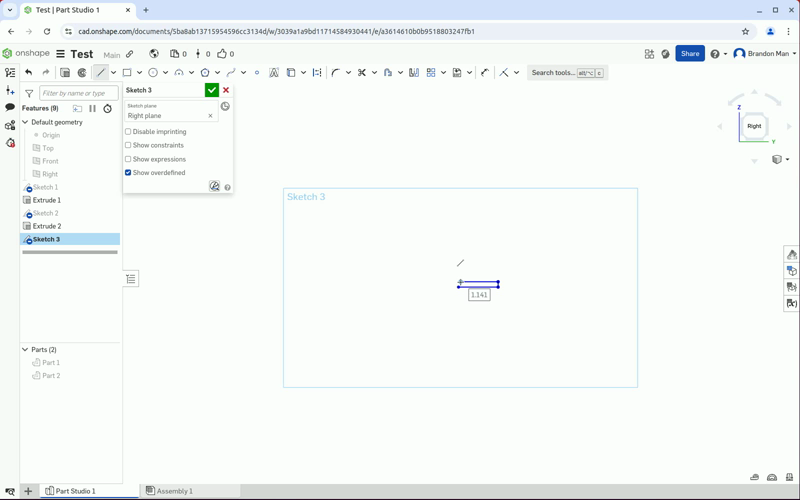
scroll(-6)
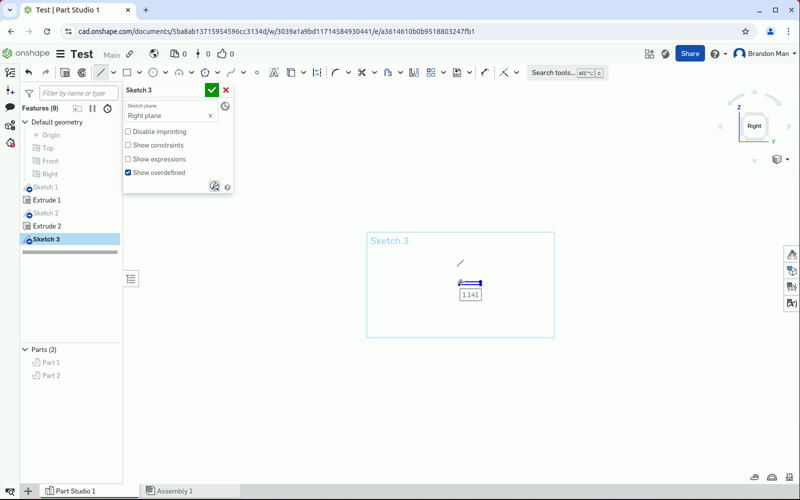
scroll(-6)
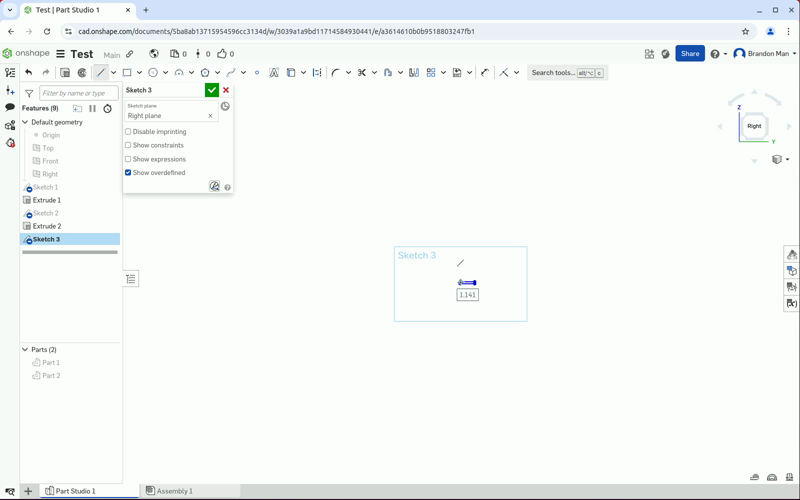
scroll(-6)
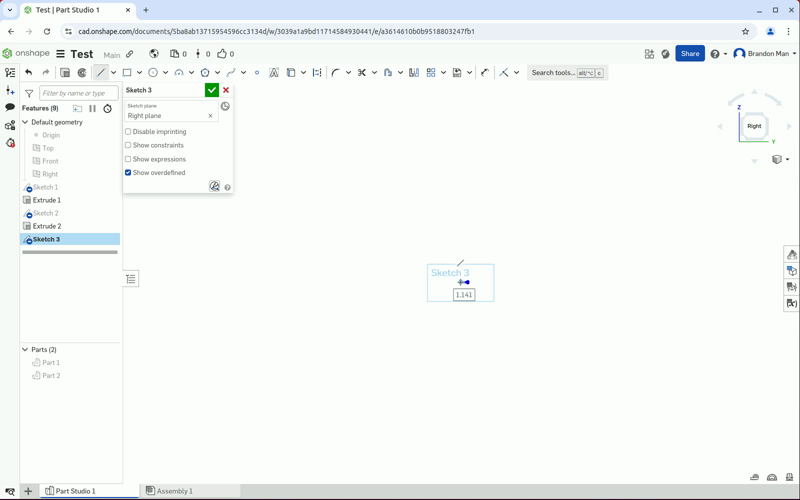
key_up(shift)
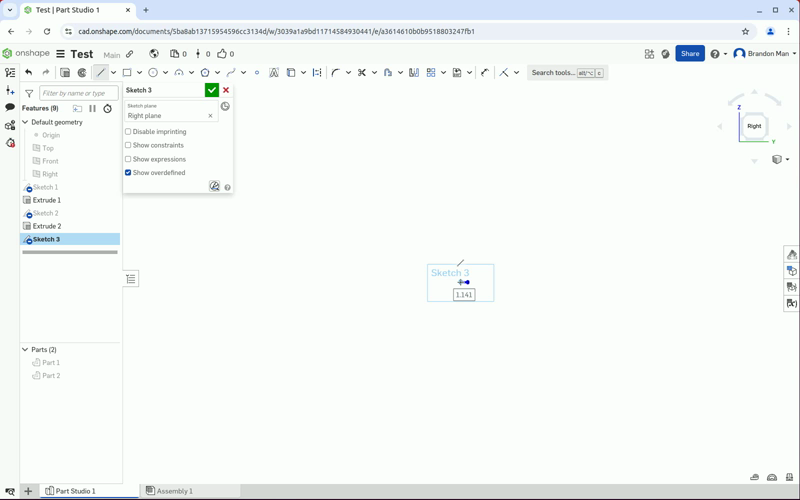
mouse_move(490, 281)
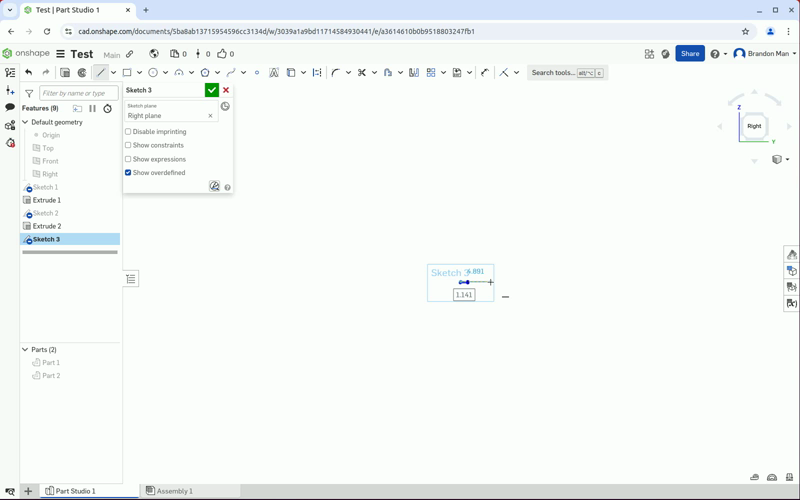
key_down(shift)
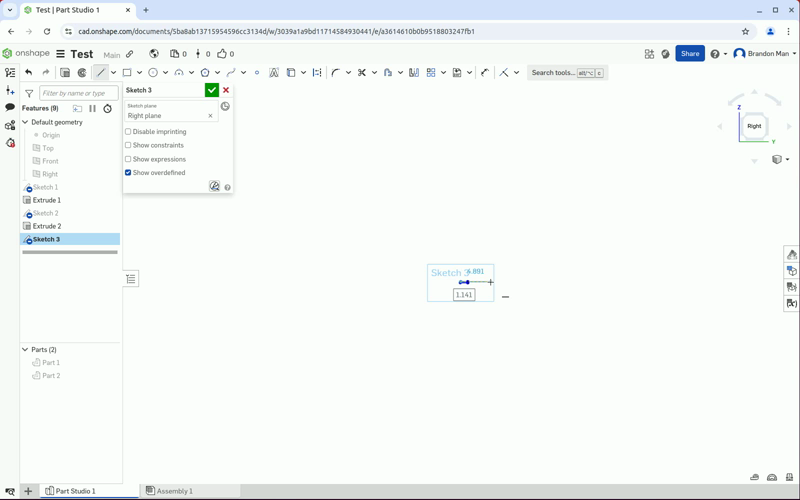
mouse_move(460, 282)
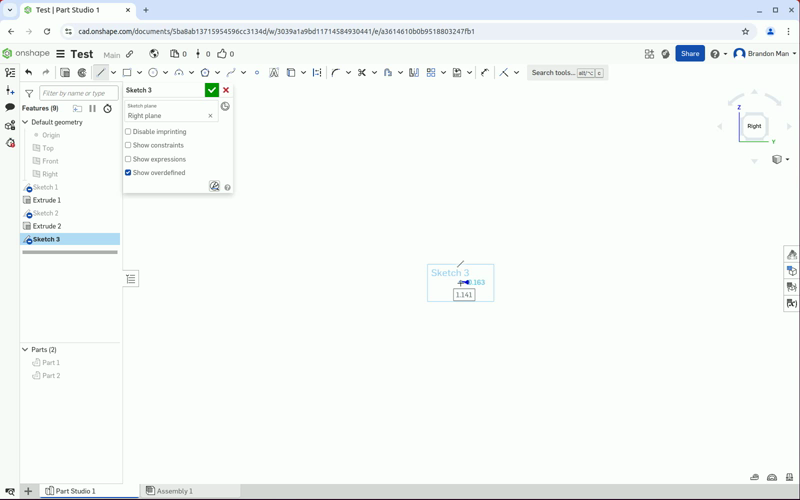
scroll(6)
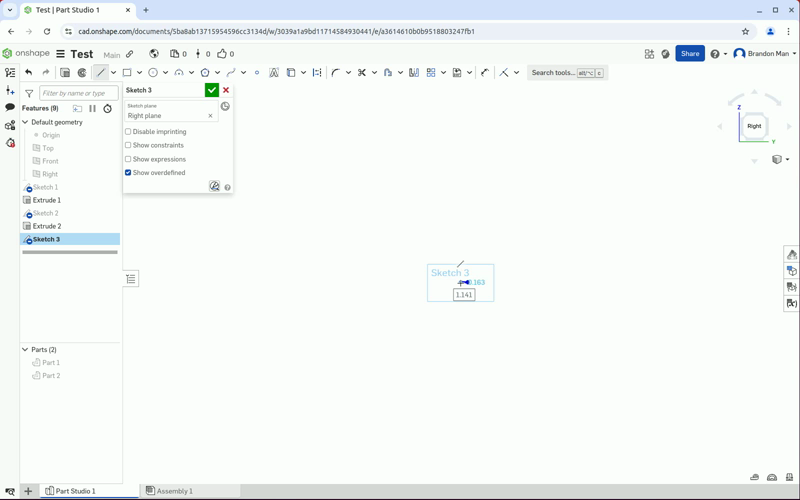
scroll(6)
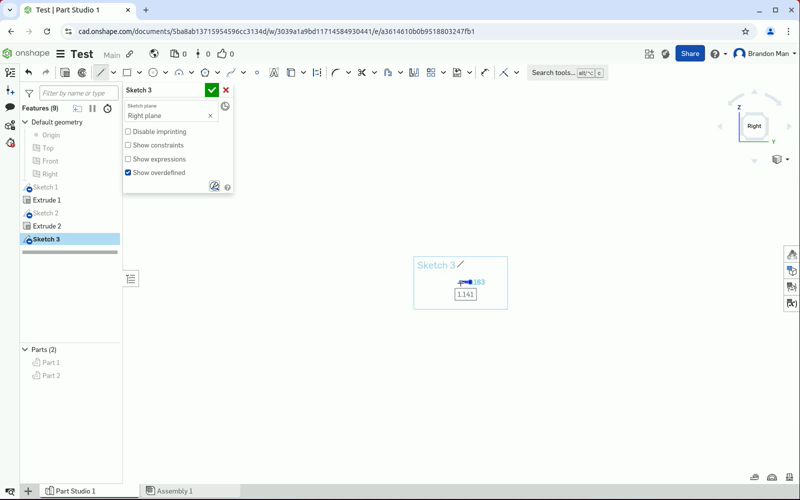
scroll(6)
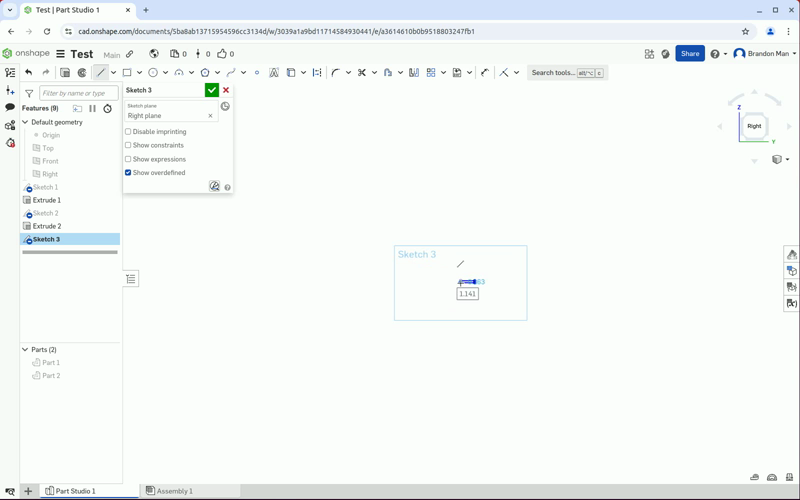
scroll(6)
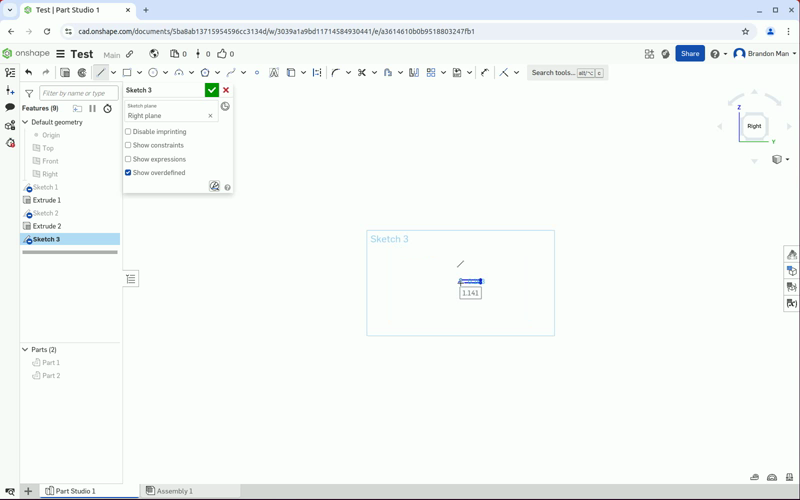
scroll(6)
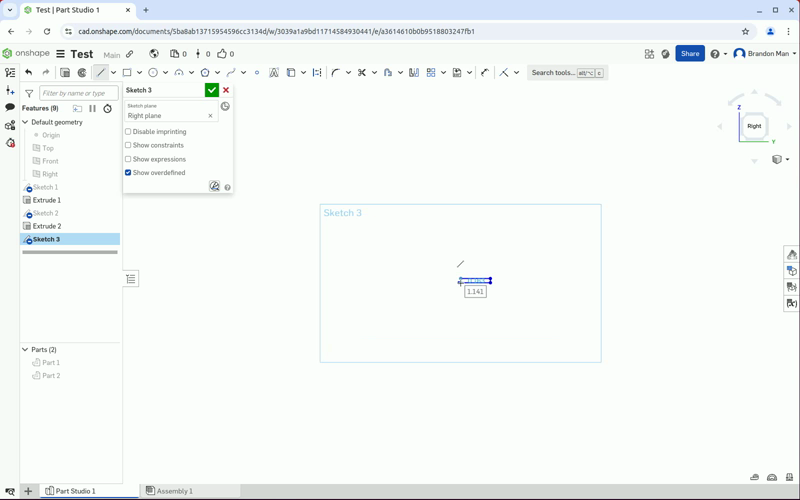
scroll(6)
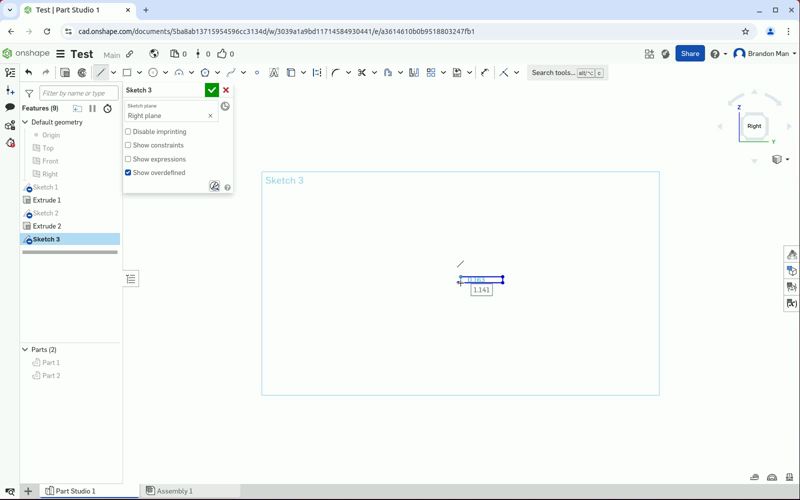
scroll(6)
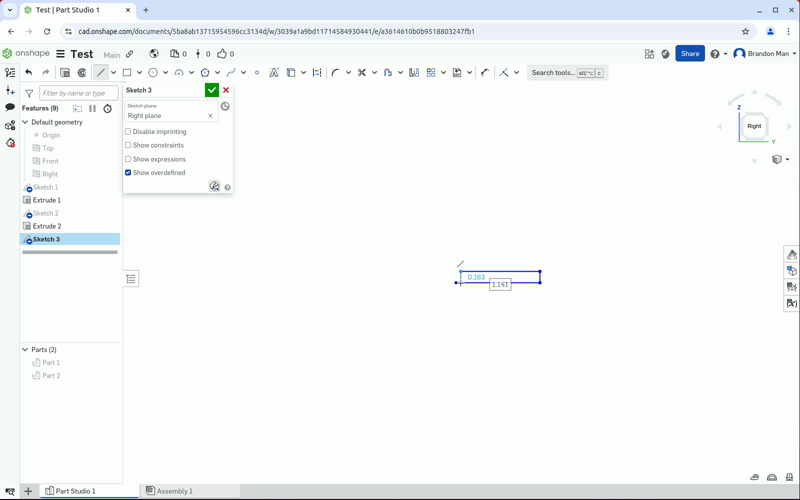
key_up(shift)
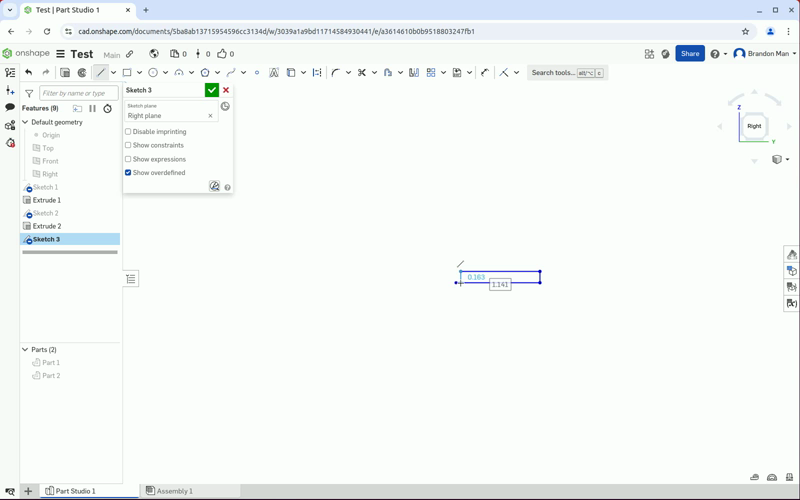
click(460, 282)
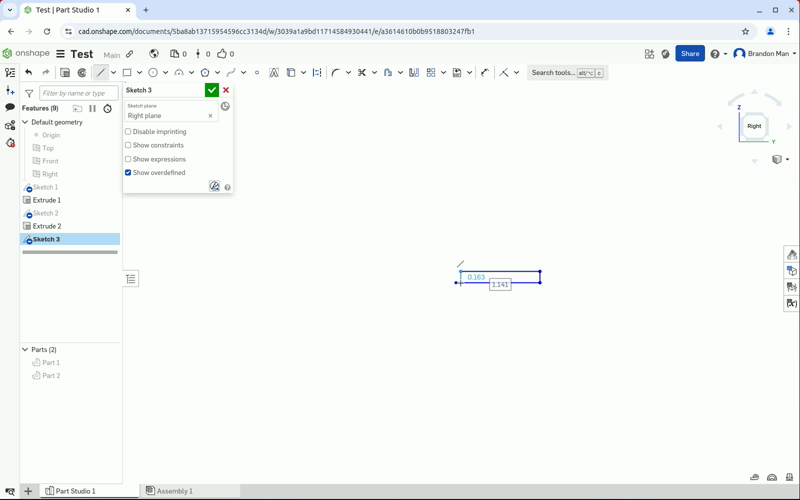
scroll(-6)
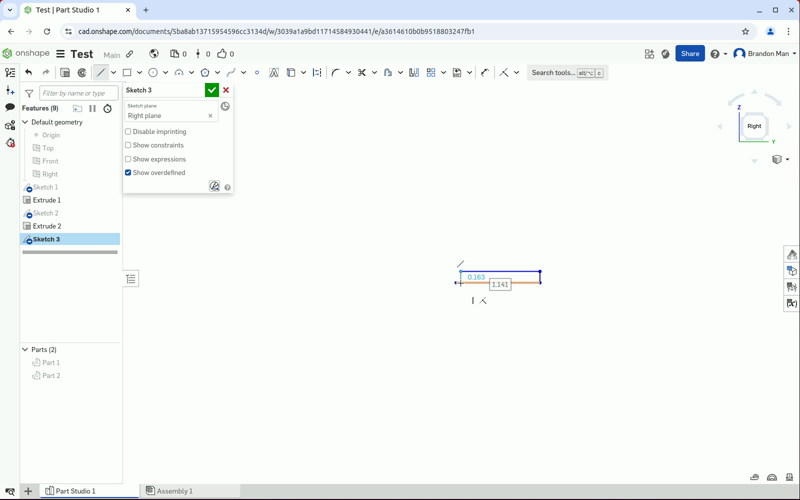
scroll(-6)
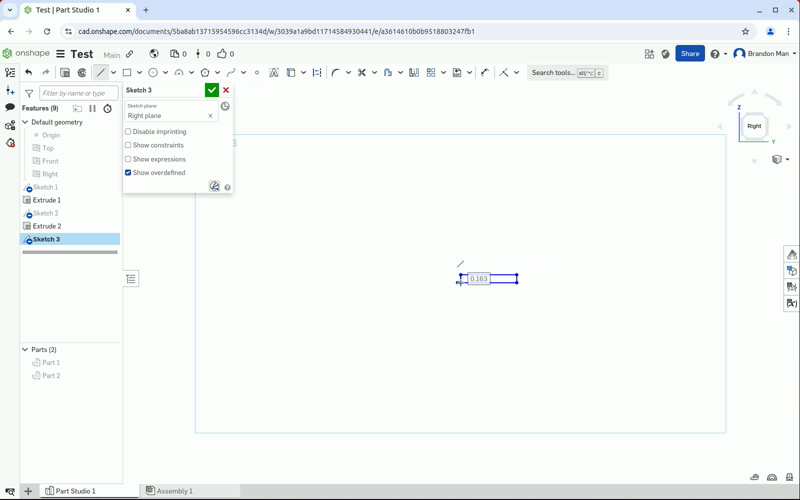
scroll(-6)
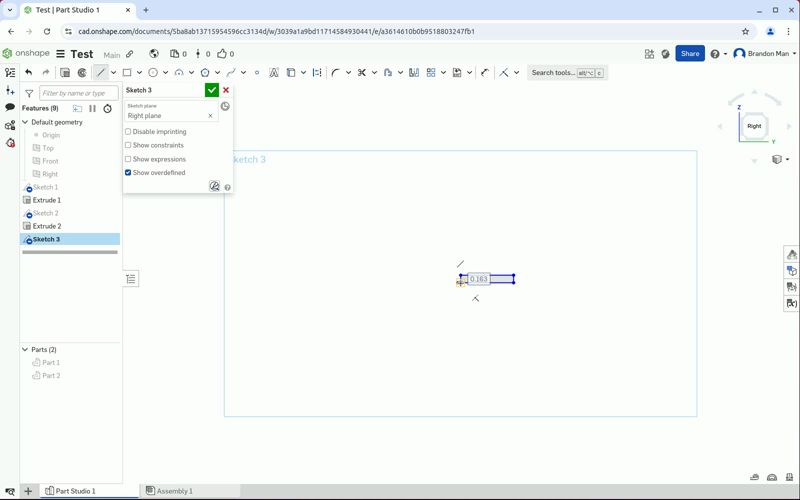
scroll(-6)
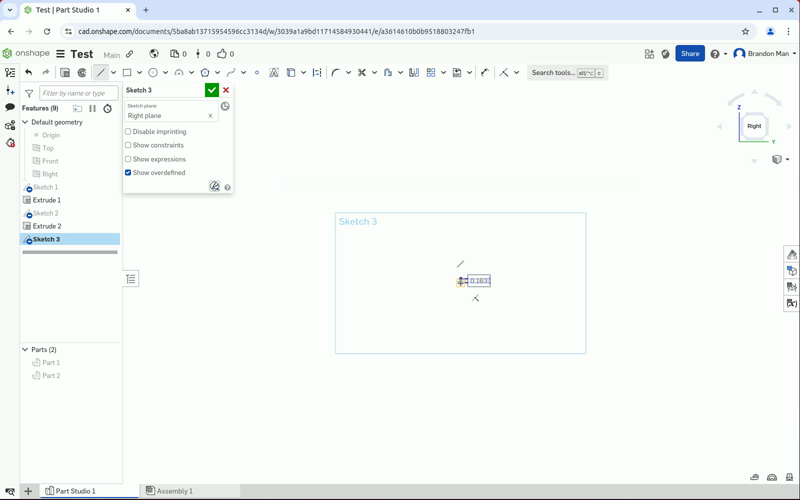
scroll(-6)
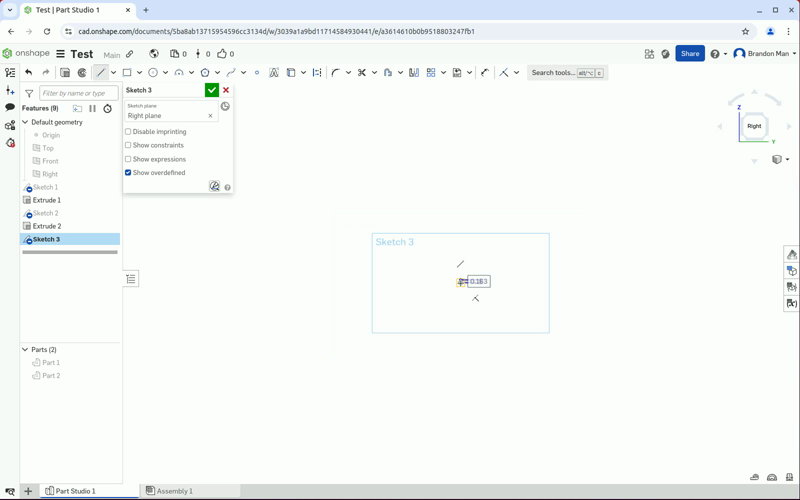
scroll(-6)
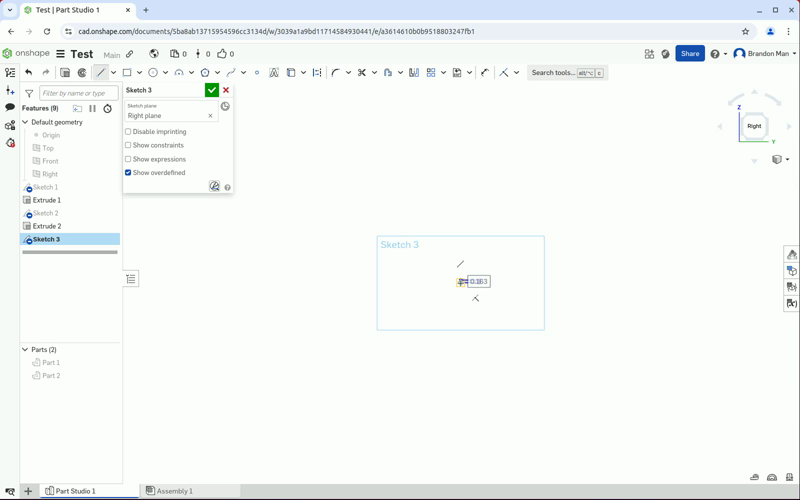
scroll(-6)
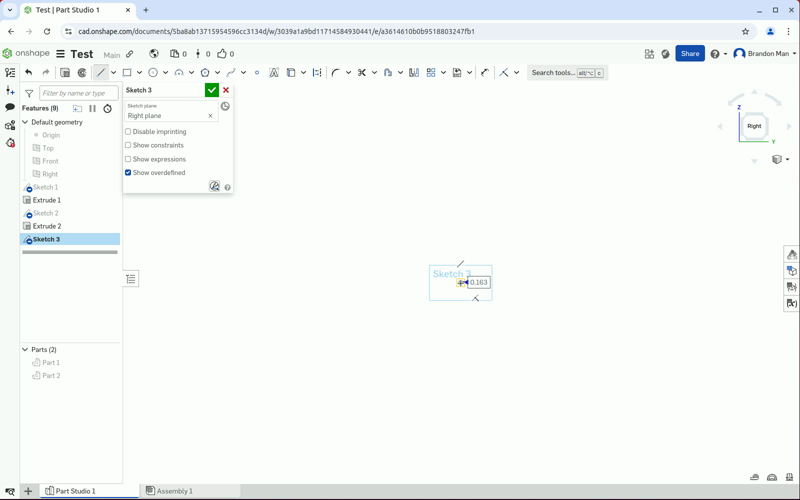
key(esc)
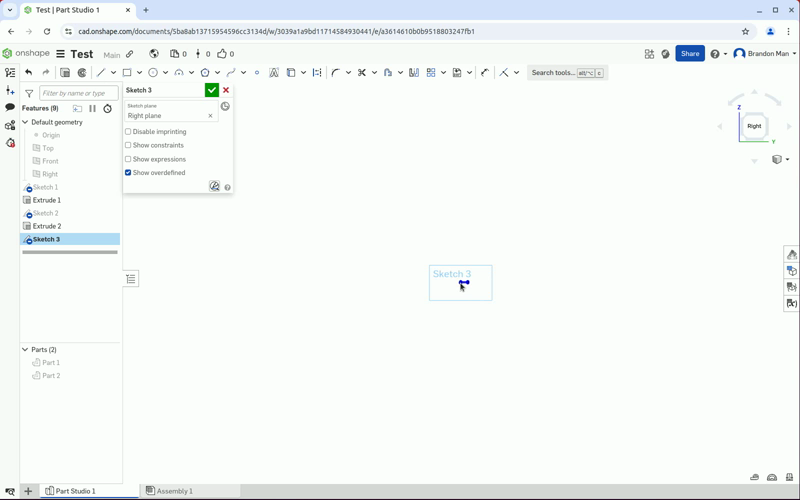
mouse_move(461, 282)
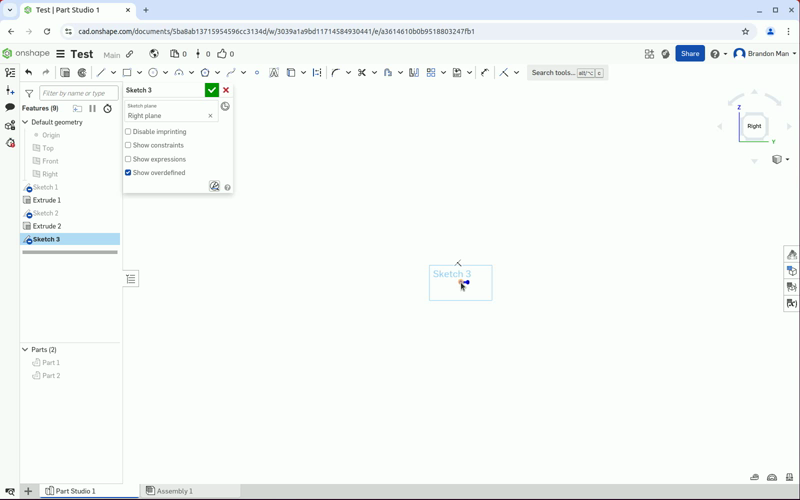
scroll(6)
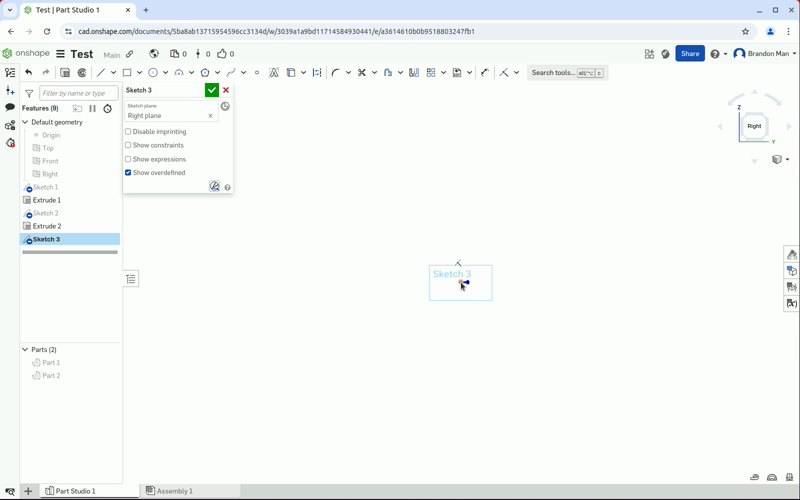
scroll(6)
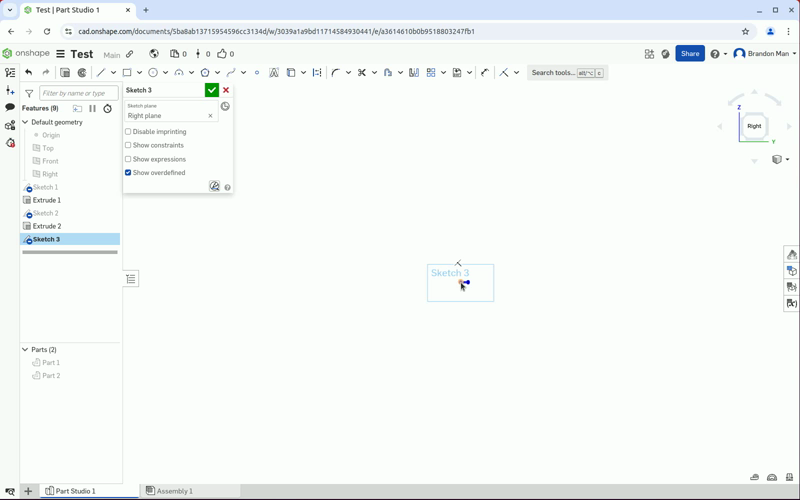
scroll(6)
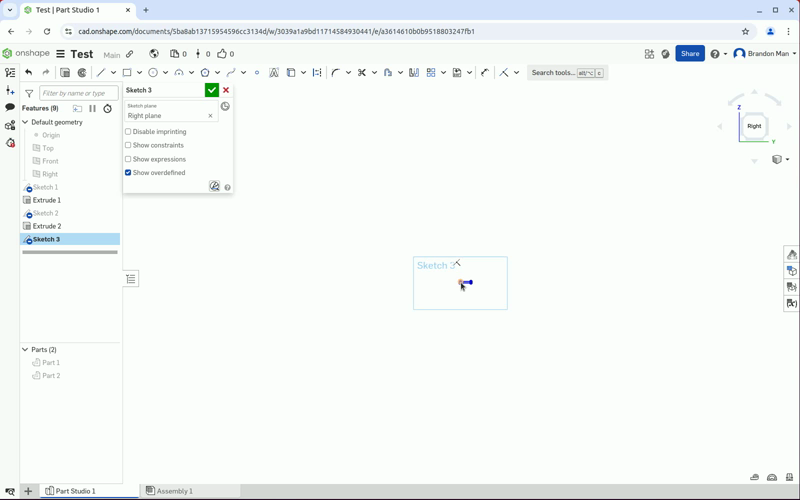
scroll(6)
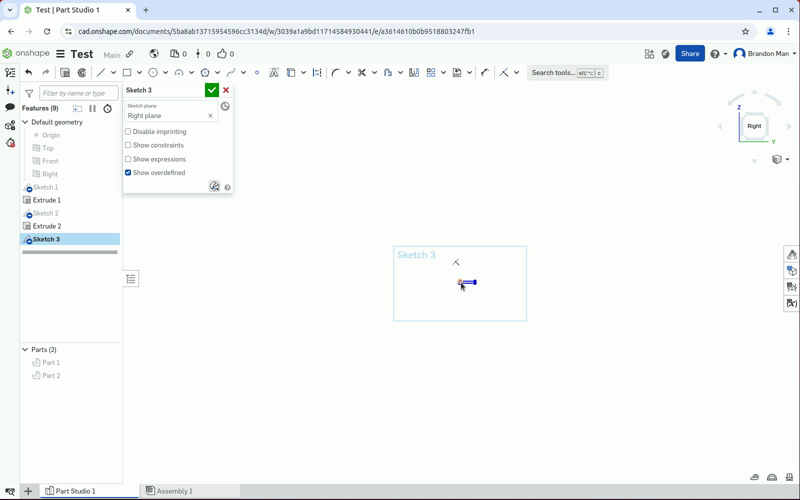
scroll(6)
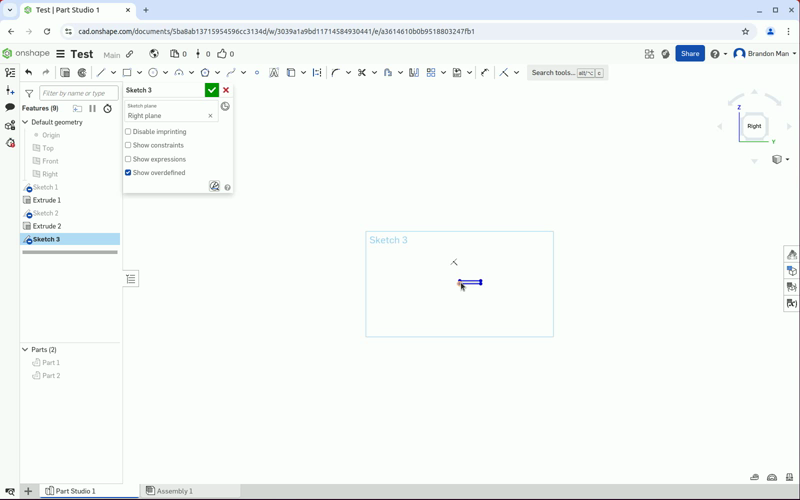
scroll(6)
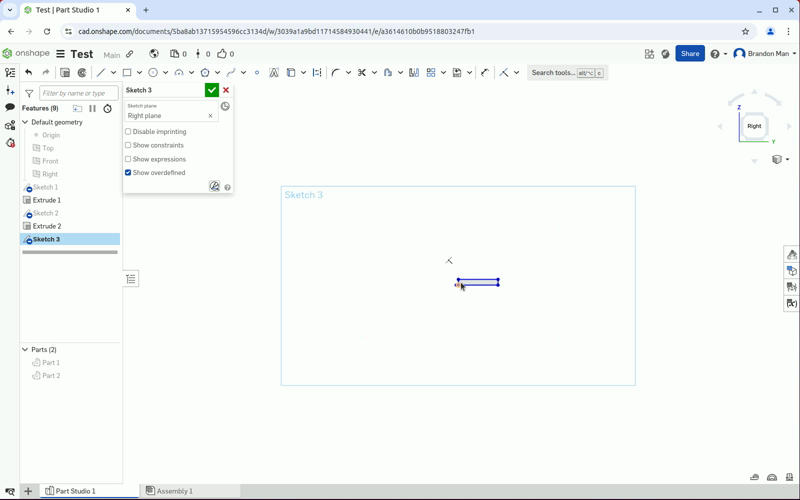
scroll(6)
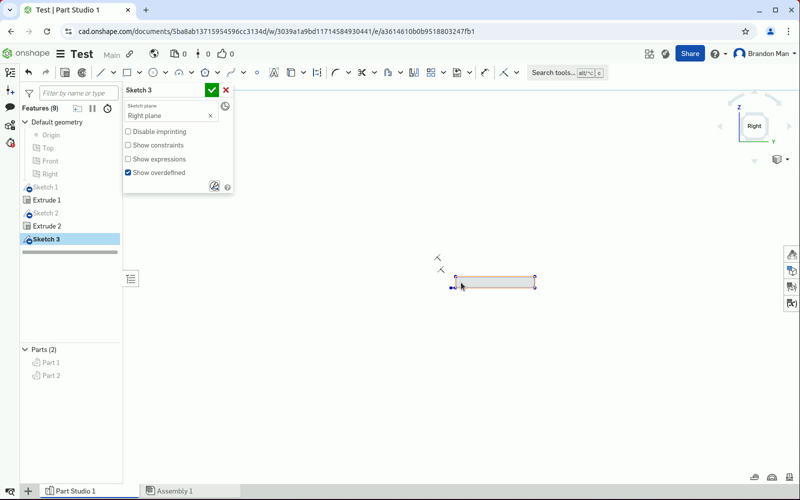
click(461, 282)
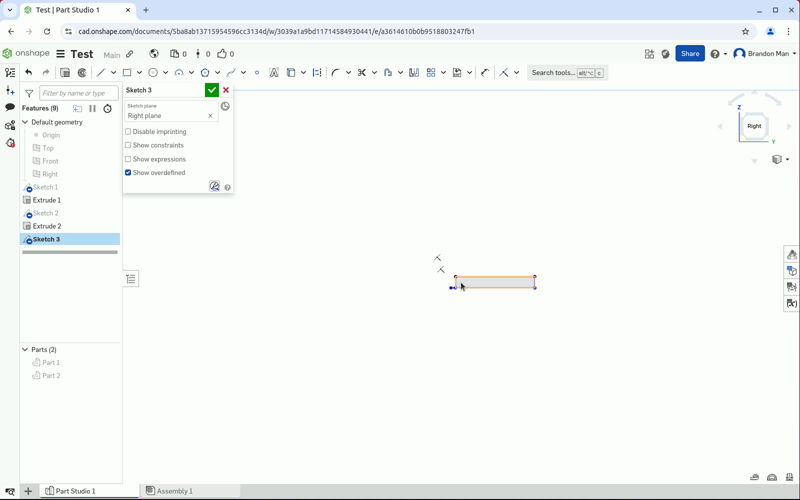
scroll(-6)
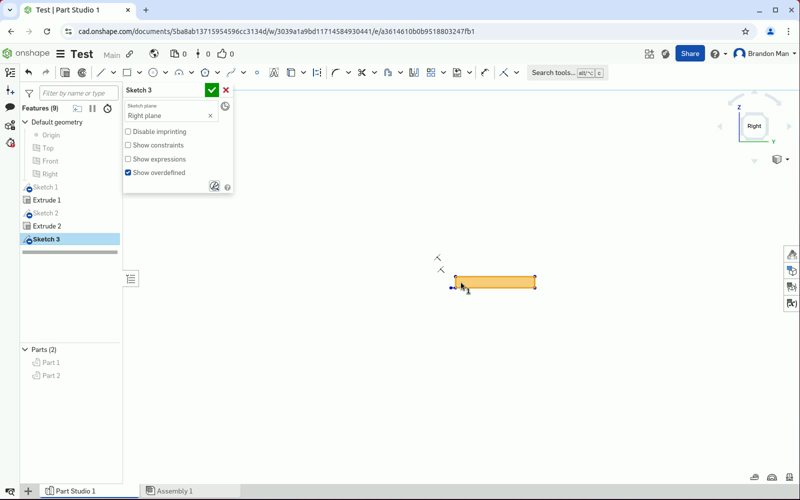
scroll(-6)
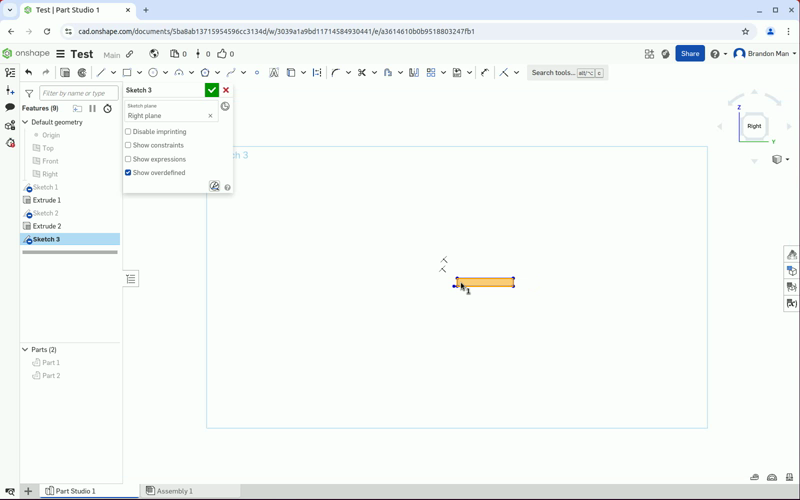
scroll(-6)
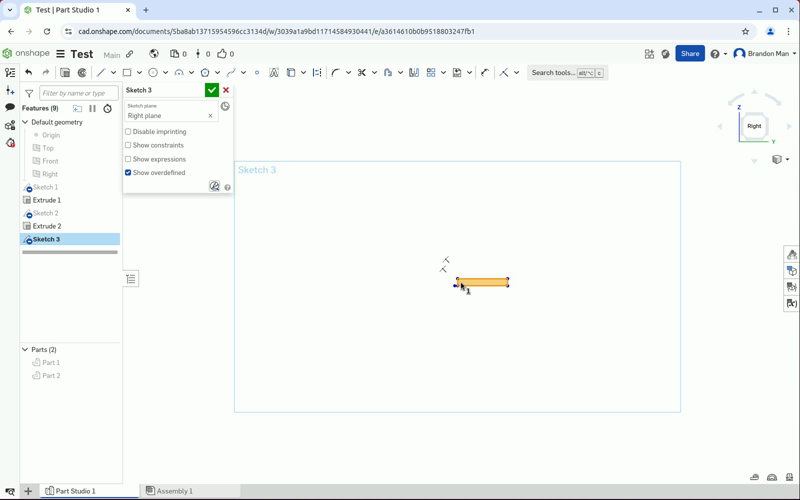
scroll(-6)
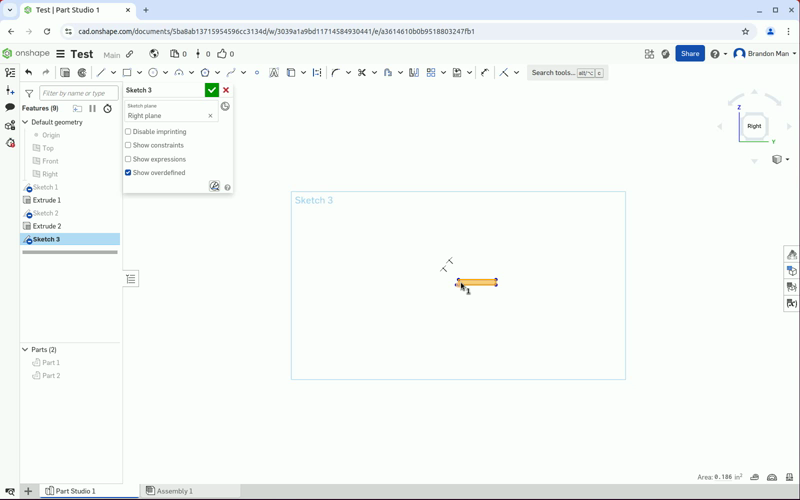
scroll(-6)
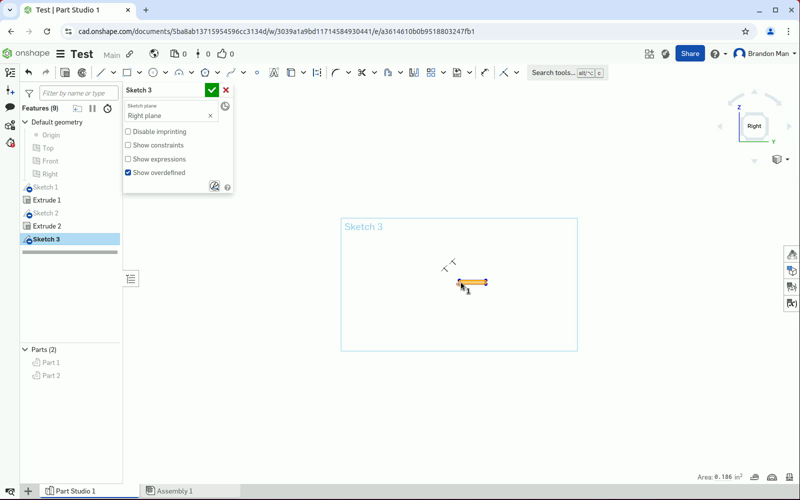
scroll(-6)
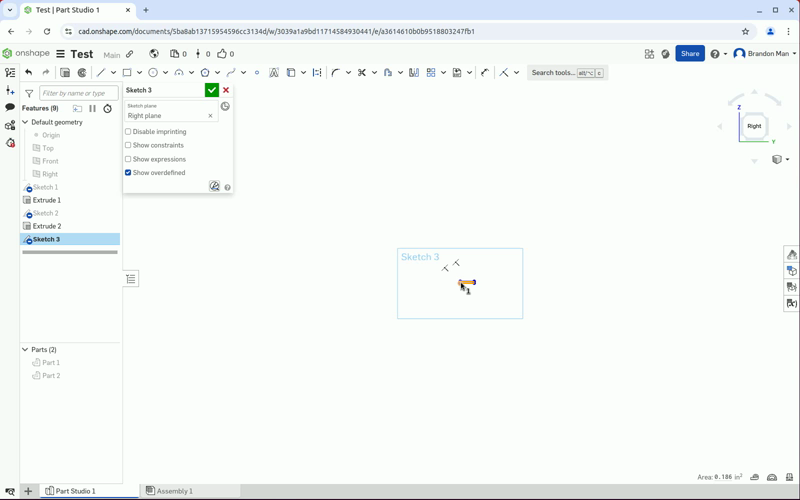
scroll(-6)
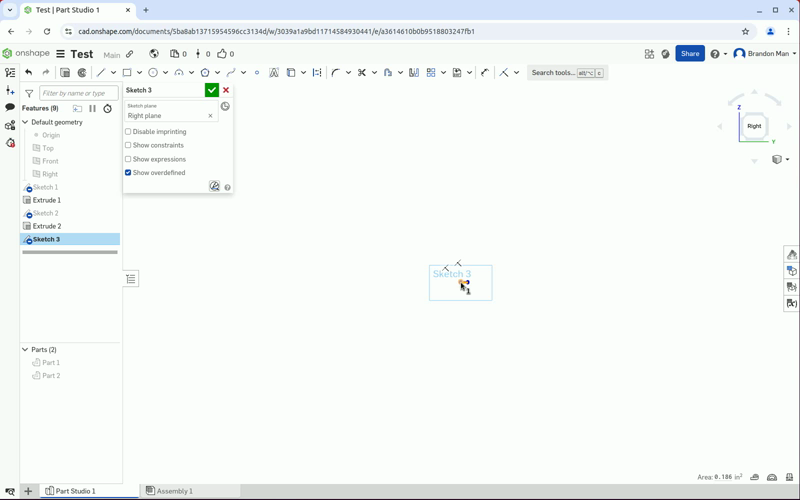
mouse_move(73, 352)
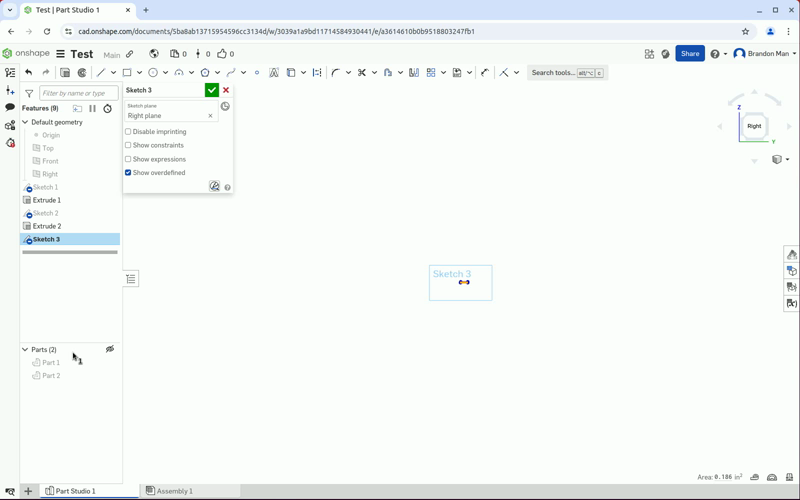
key(shift+y)
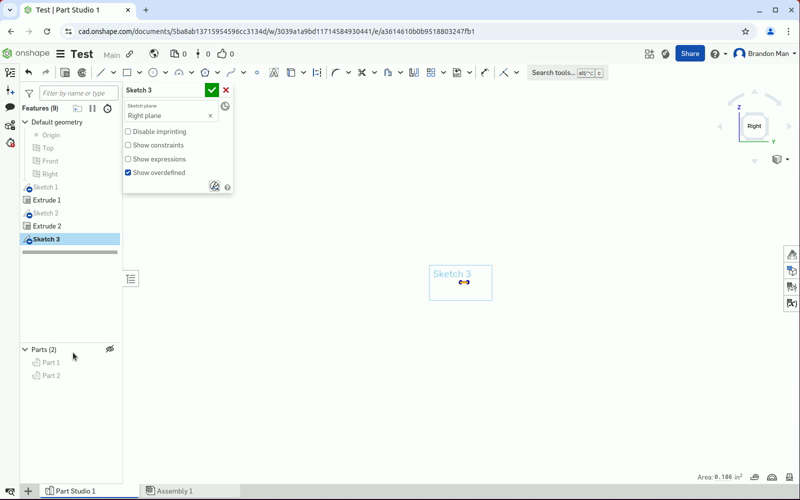
key(shift+e)
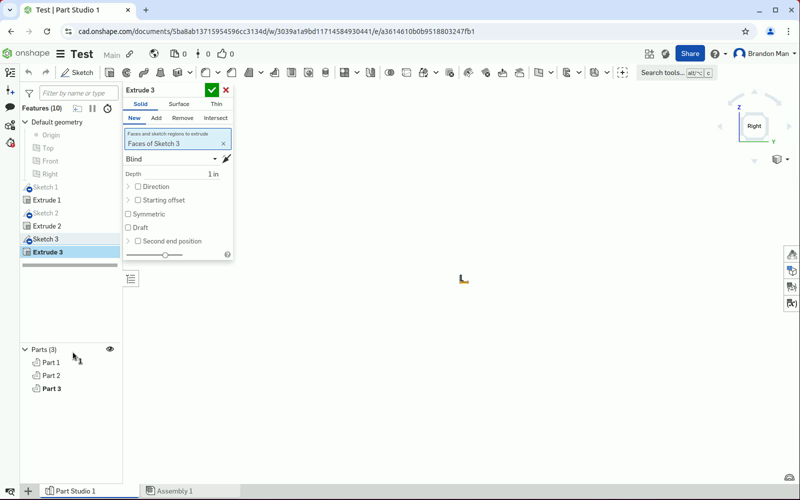
mouse_move(143, 106)
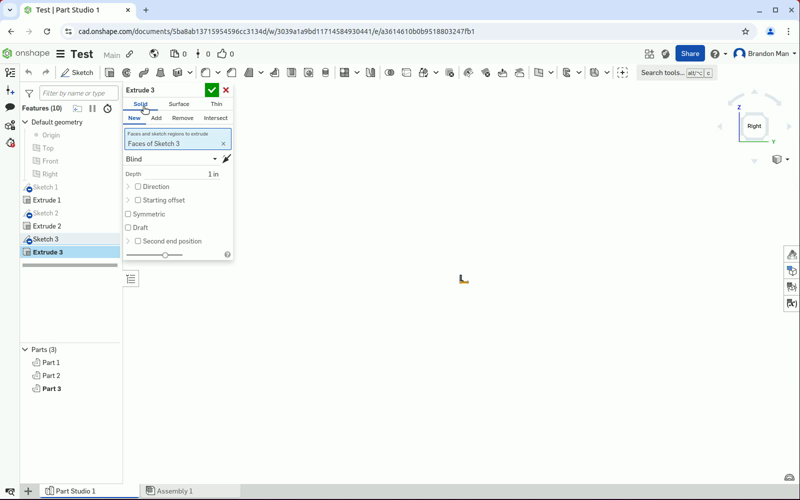
click(143, 106)
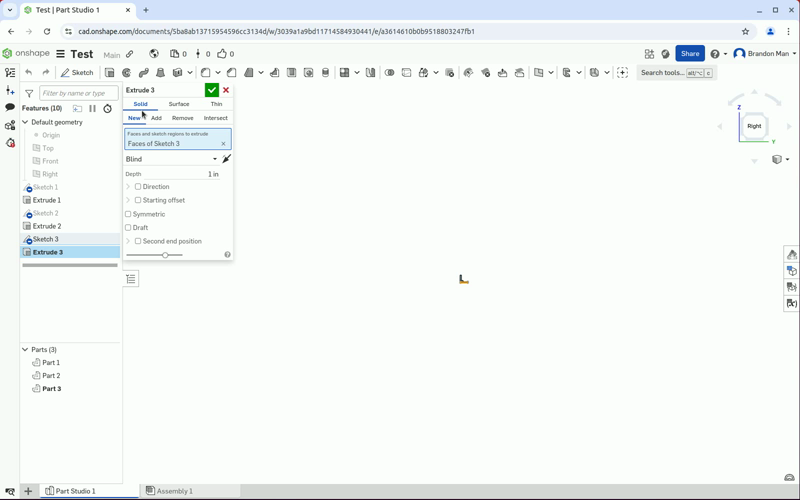
mouse_move(137, 120)
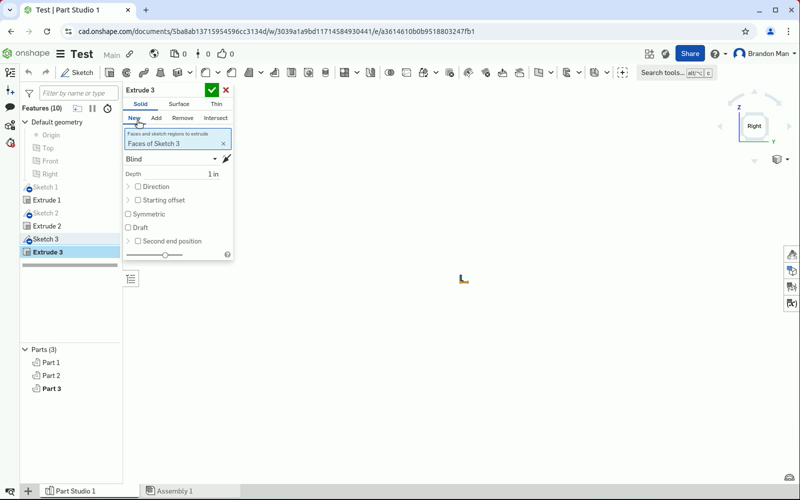
click(137, 120)
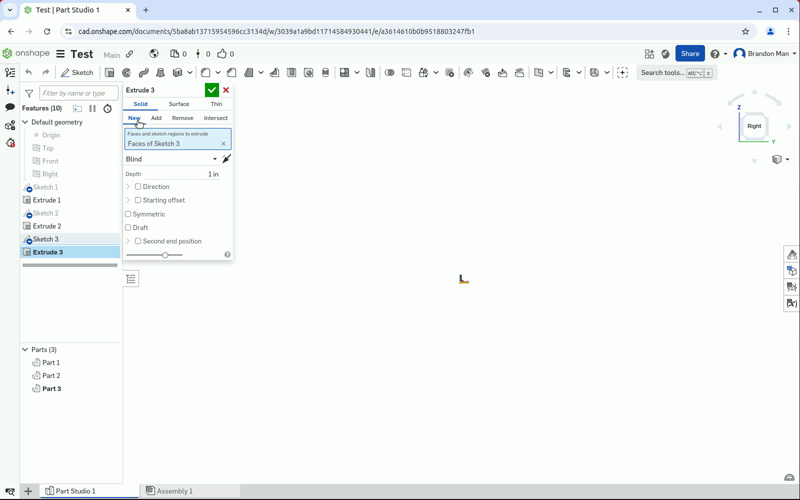
key(tab, 4)
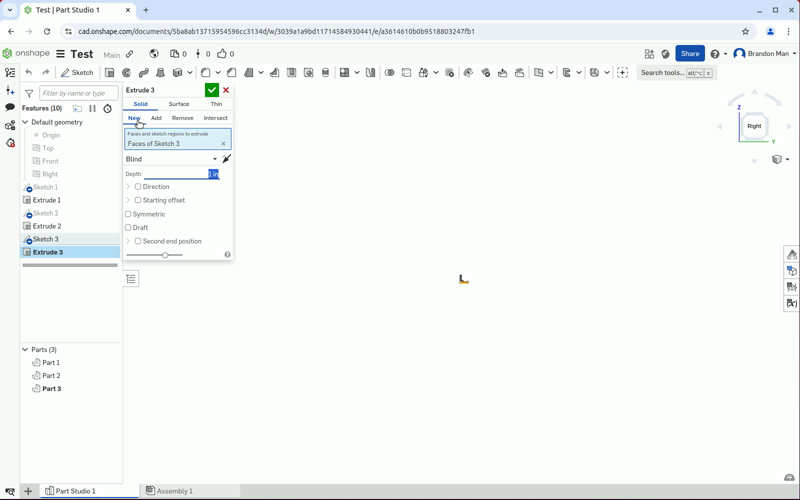
text(20.46)
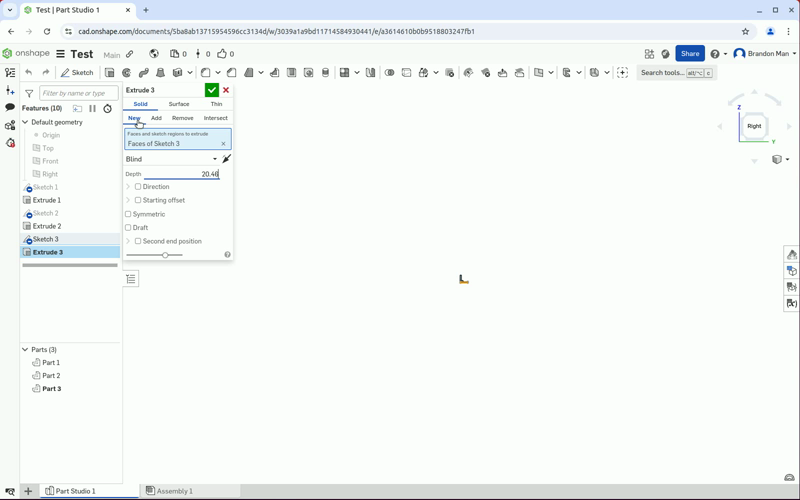
key(enter)
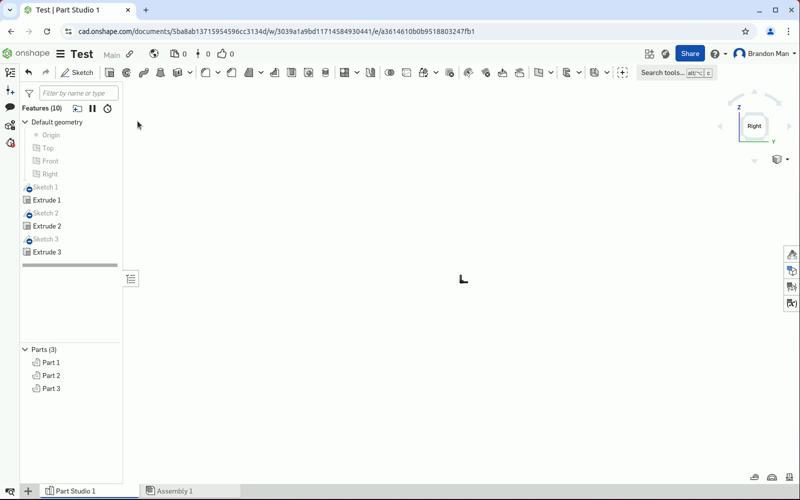
key(shift+h)
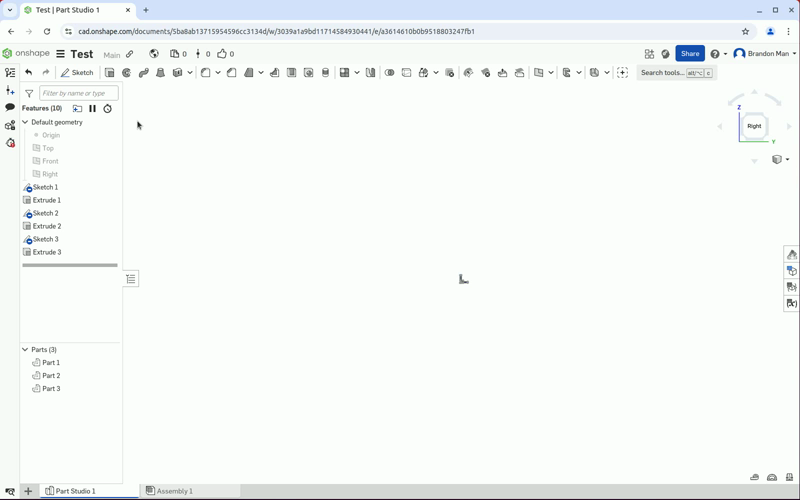
key(shift+h)
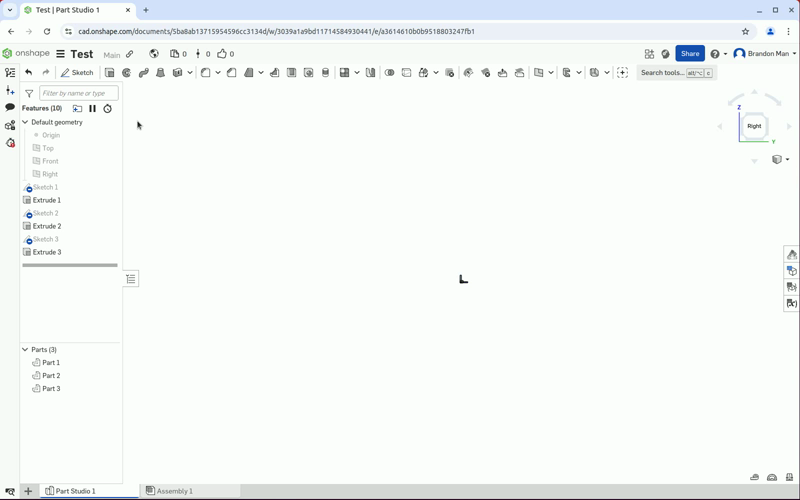
mouse_move(73, 189)
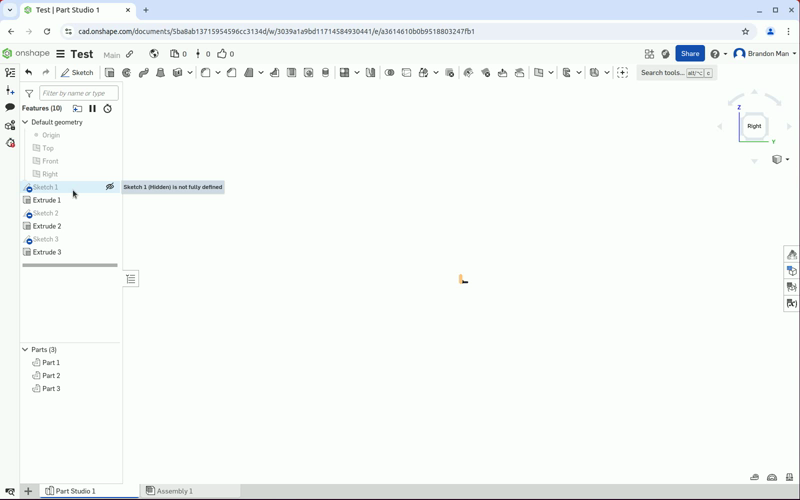
click(73, 189)
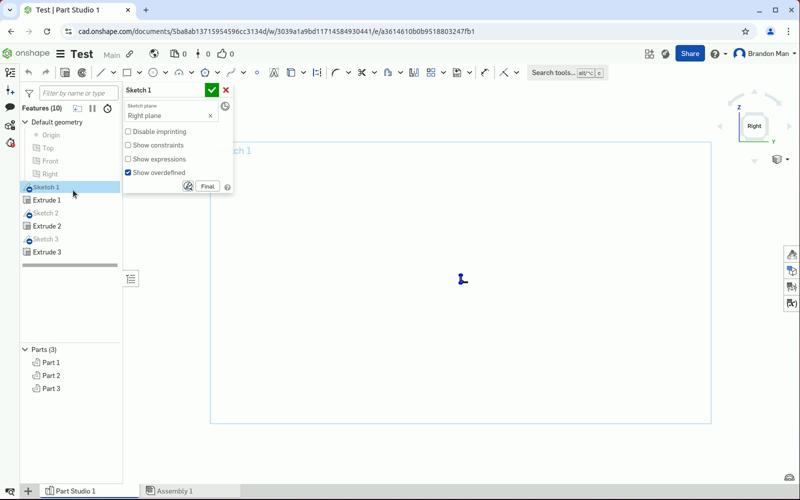
mouse_move(229, 92)
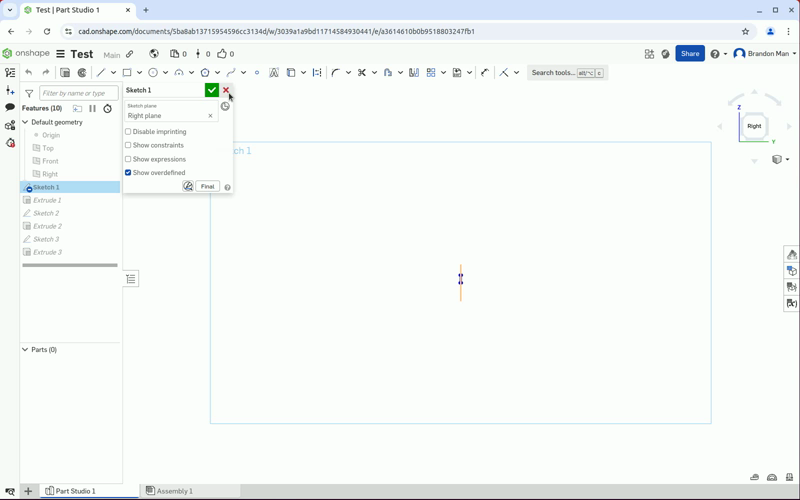
click(229, 92)
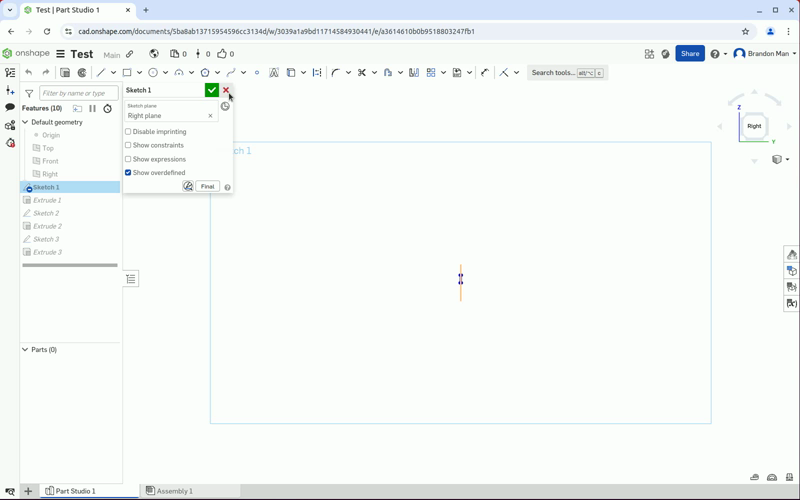
key(shift+s)
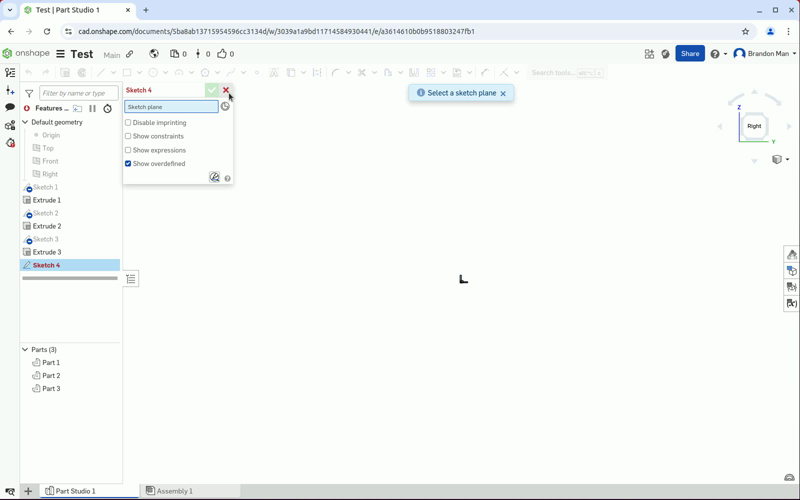
mouse_move(73, 176)
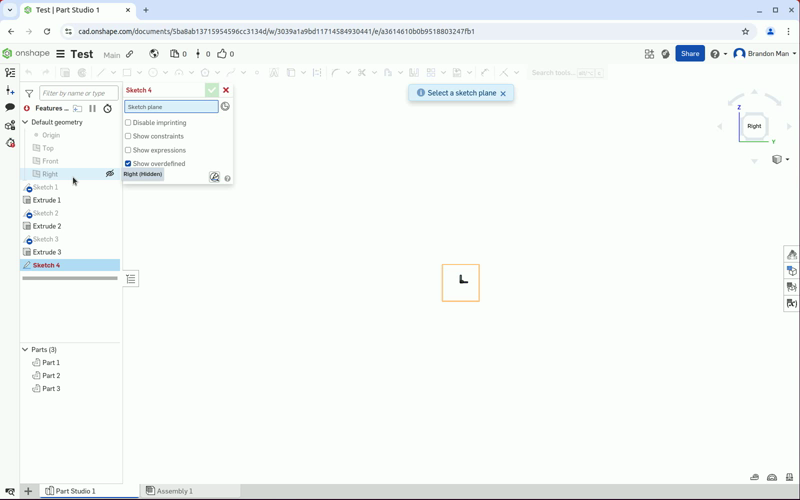
click(73, 176)
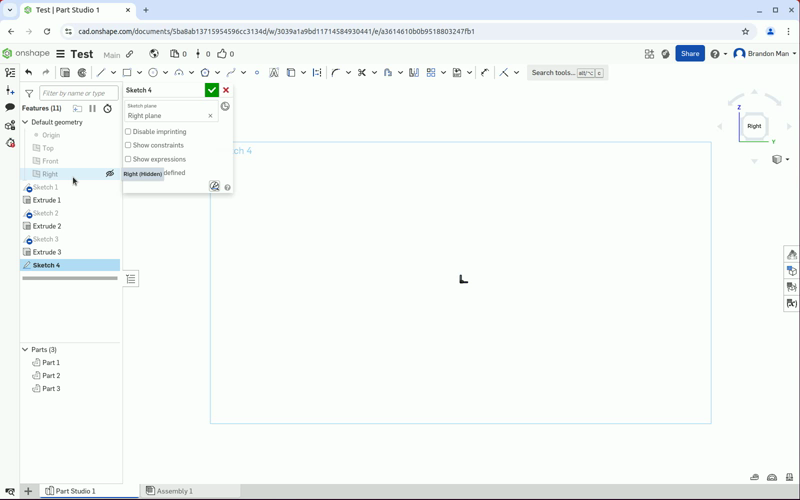
mouse_move(73, 352)
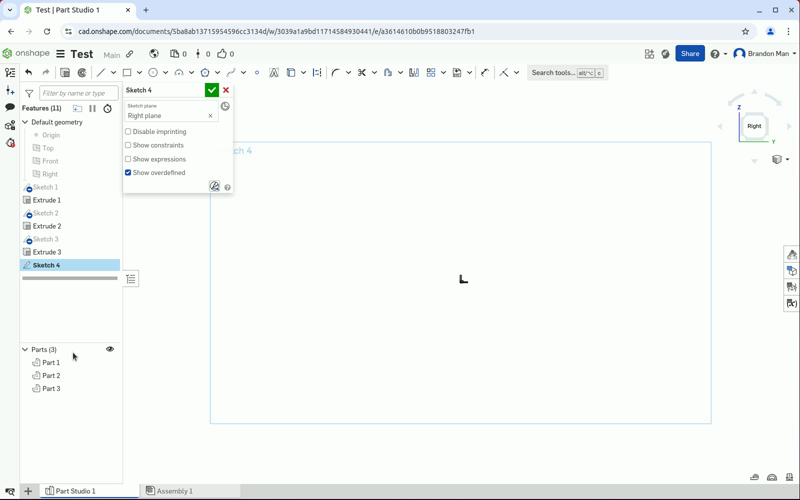
key(y)
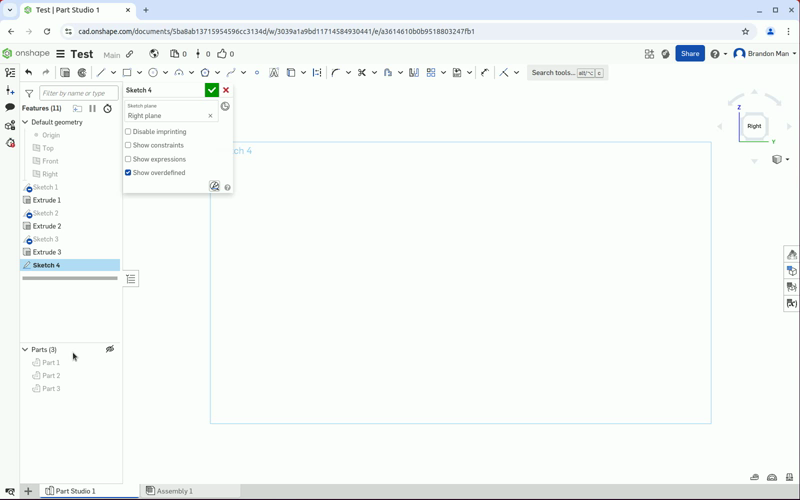
key(l)
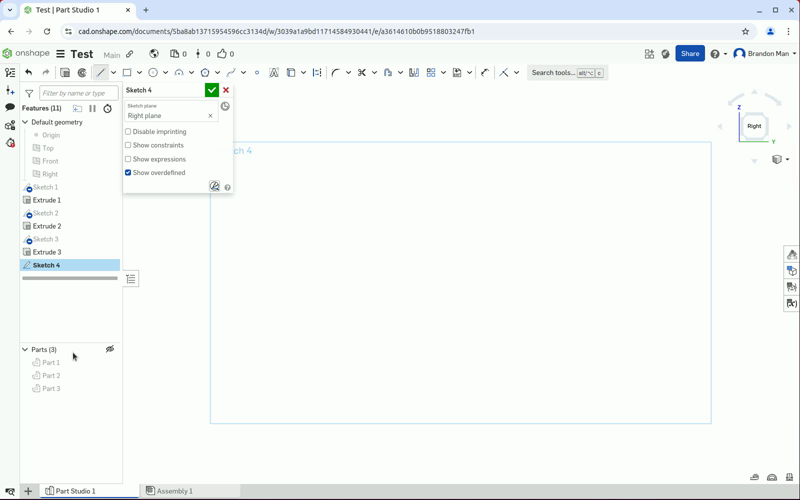
key_down(shift)
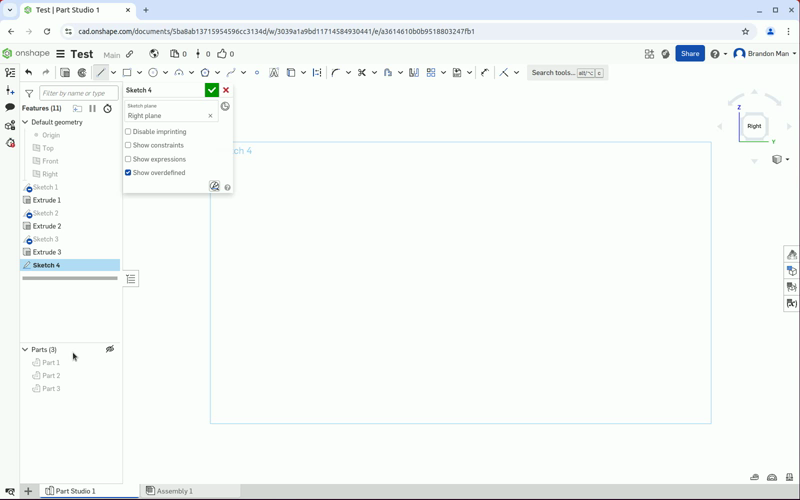
mouse_move(454, 282)
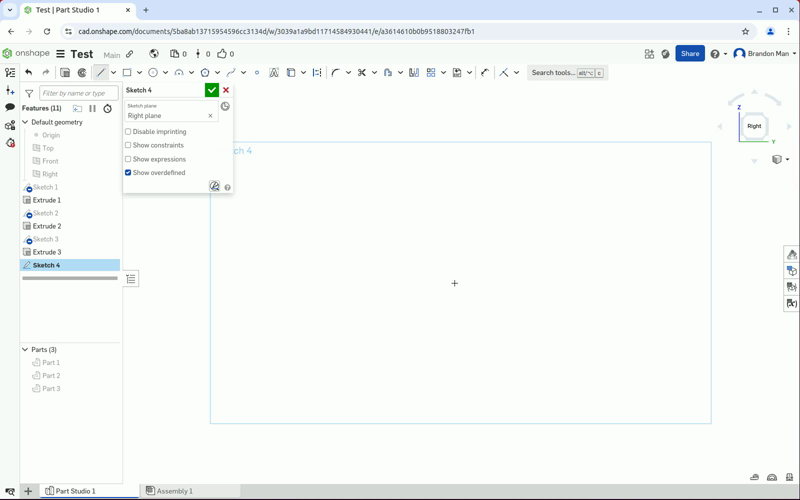
click(454, 282)
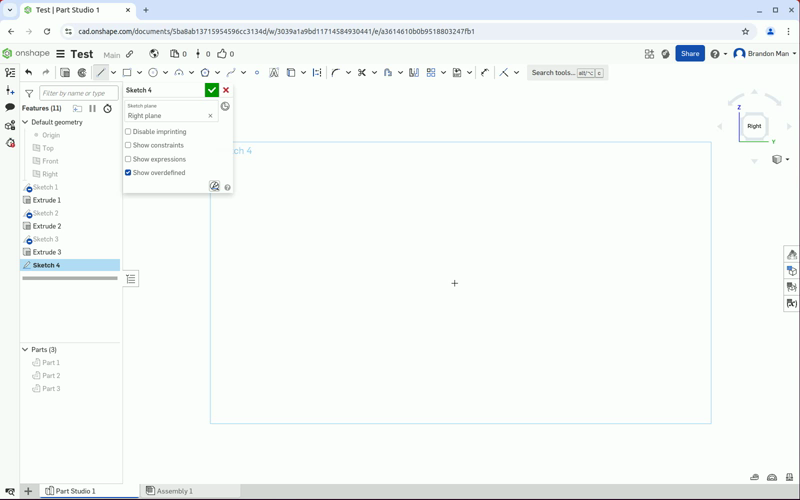
key_up(shift)
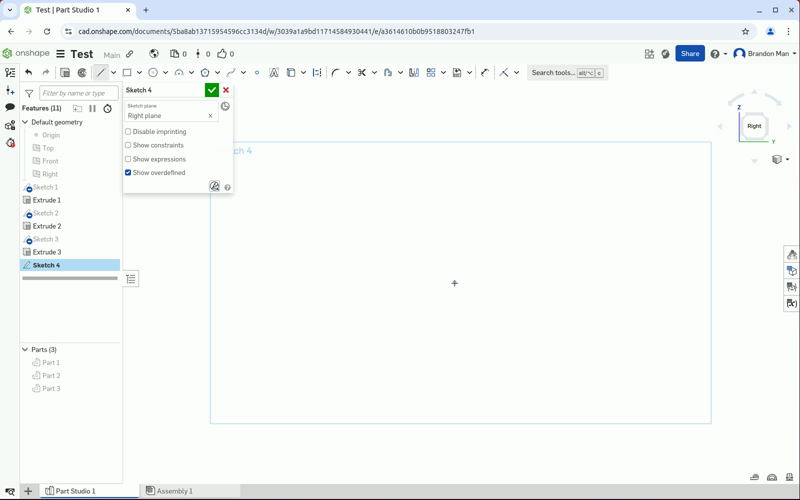
key_down(shift)
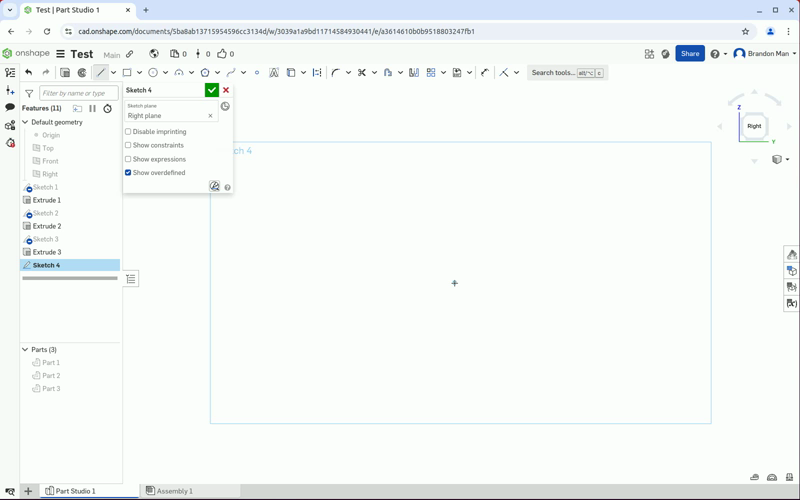
mouse_move(484, 282)
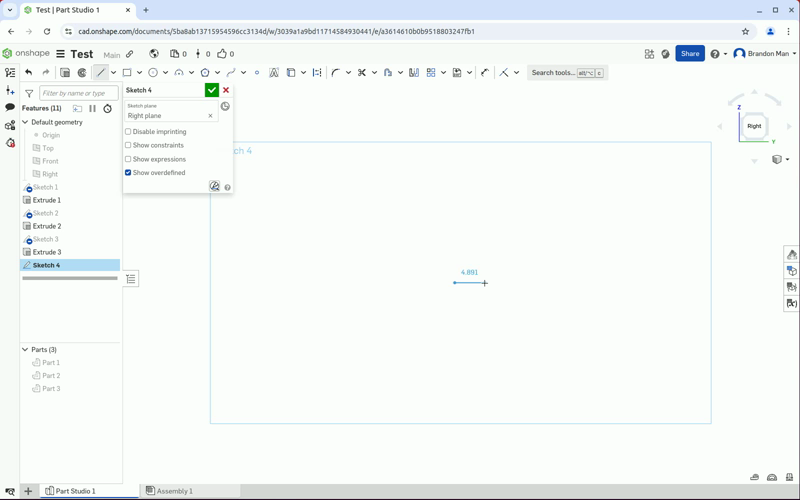
mouse_move(461, 282)
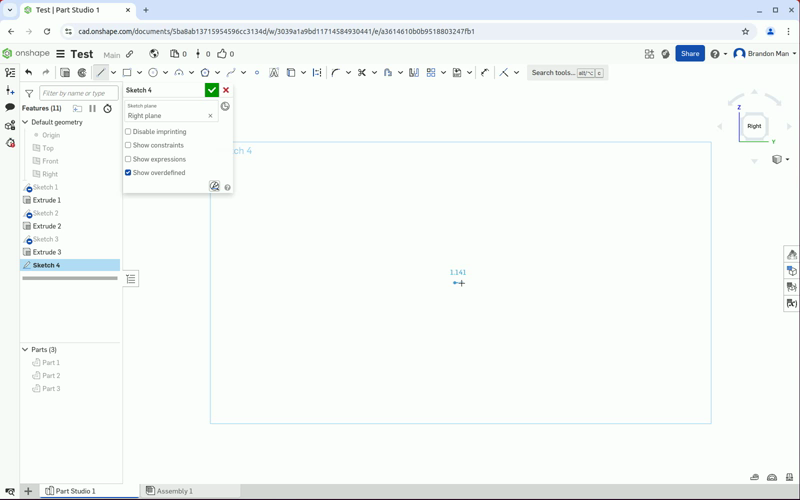
scroll(6)
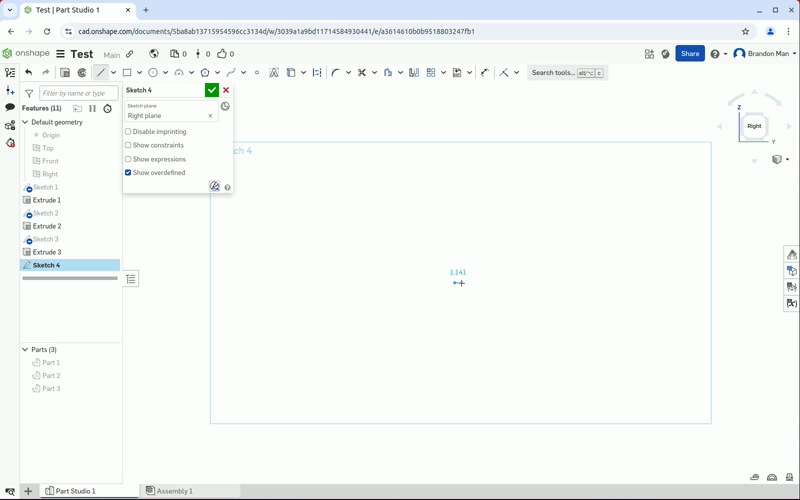
scroll(6)
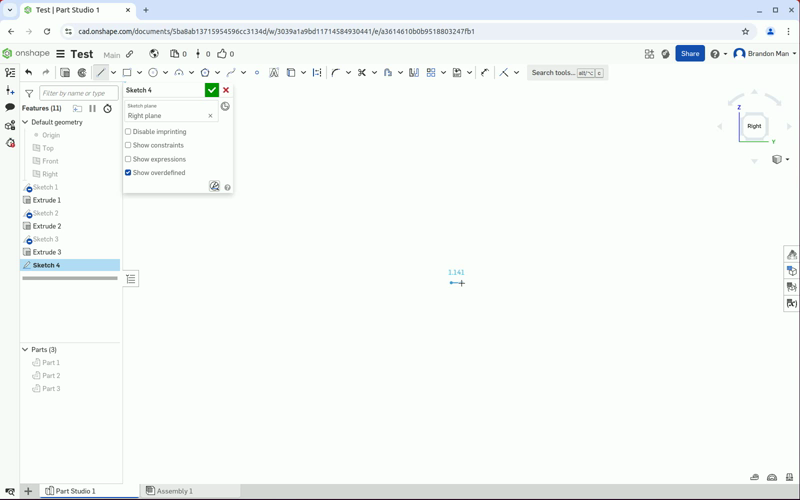
scroll(6)
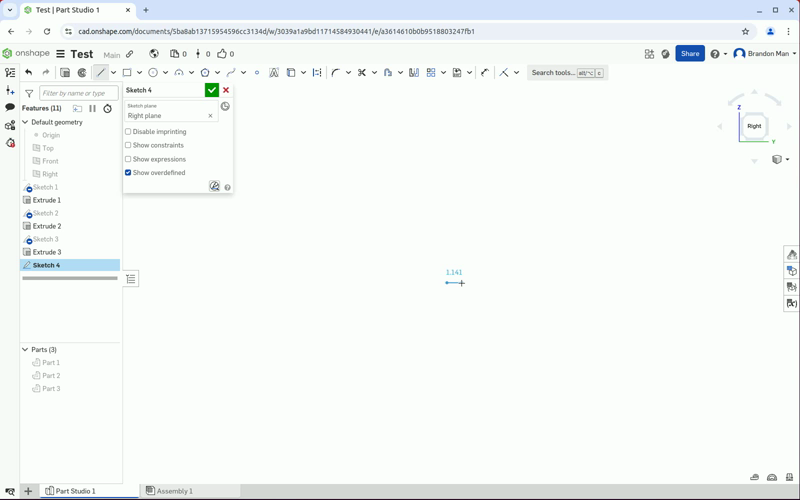
scroll(6)
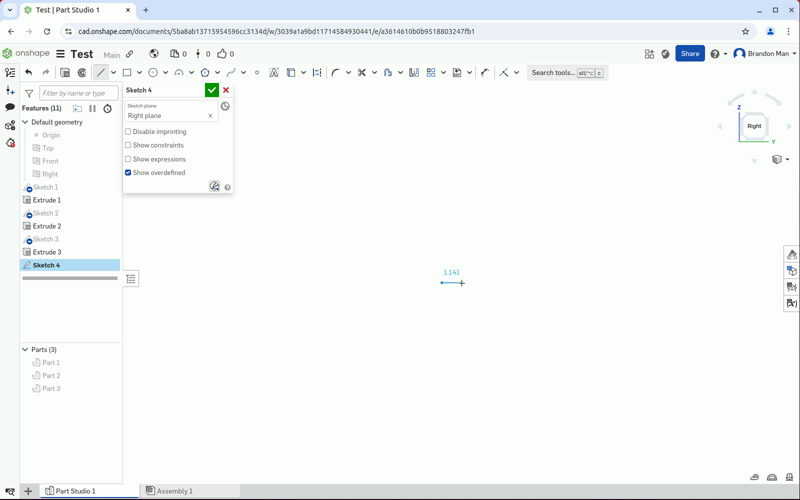
scroll(6)
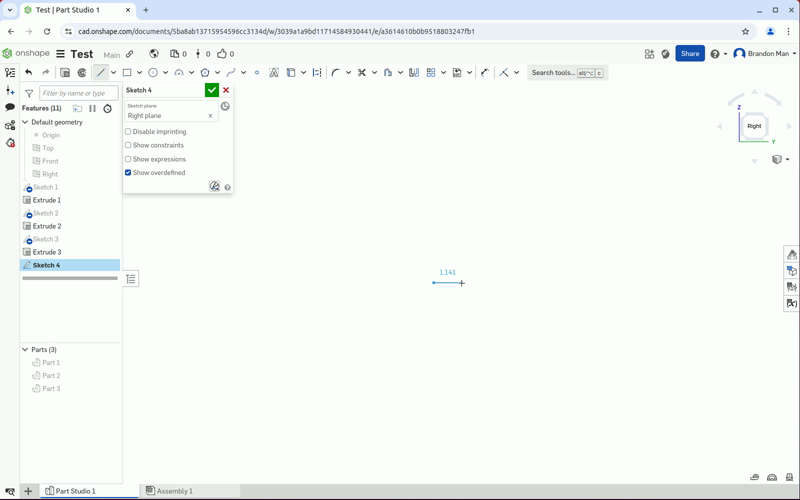
scroll(6)
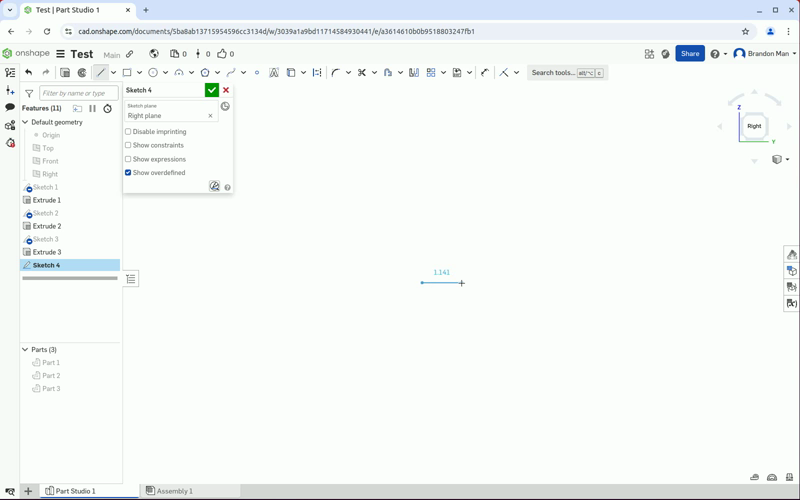
scroll(6)
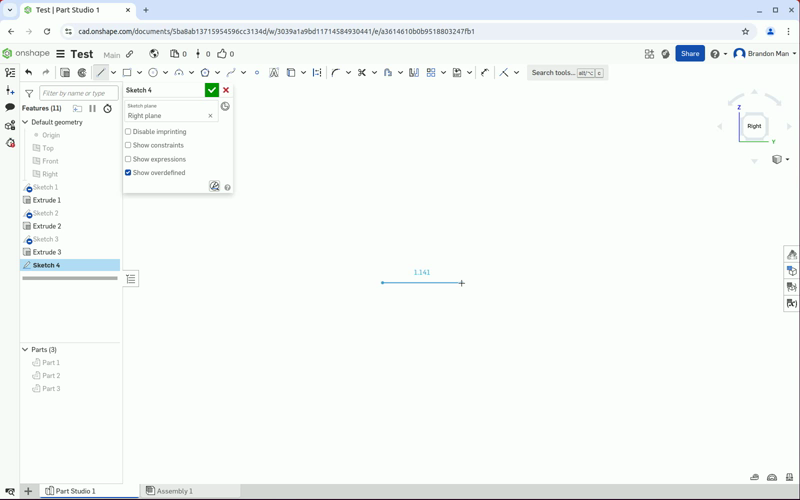
click(461, 282)
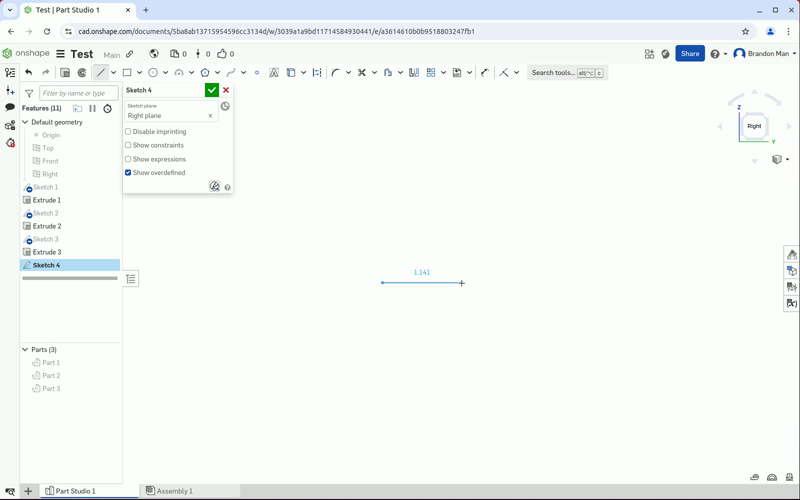
scroll(-6)
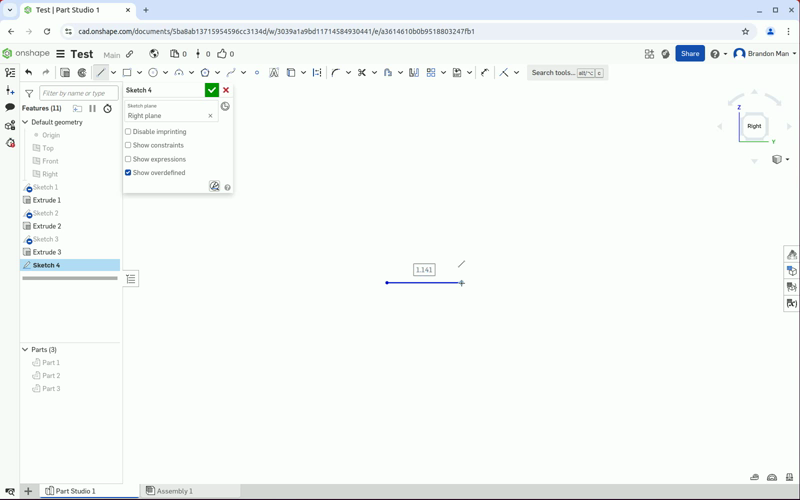
scroll(-6)
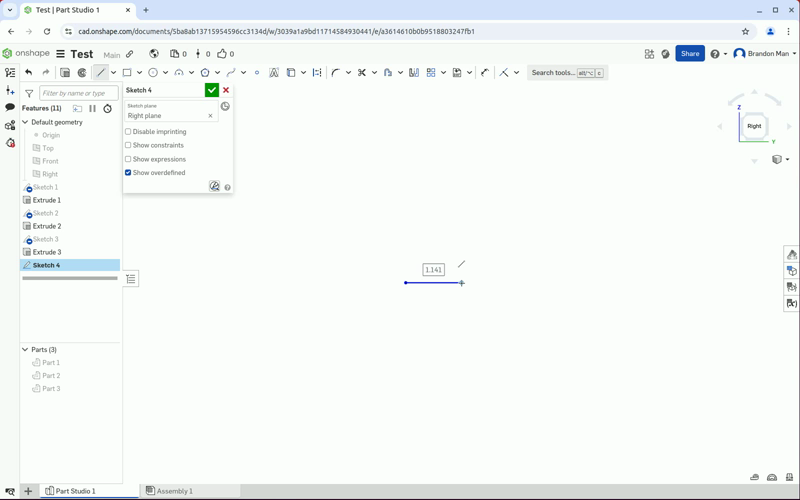
scroll(-6)
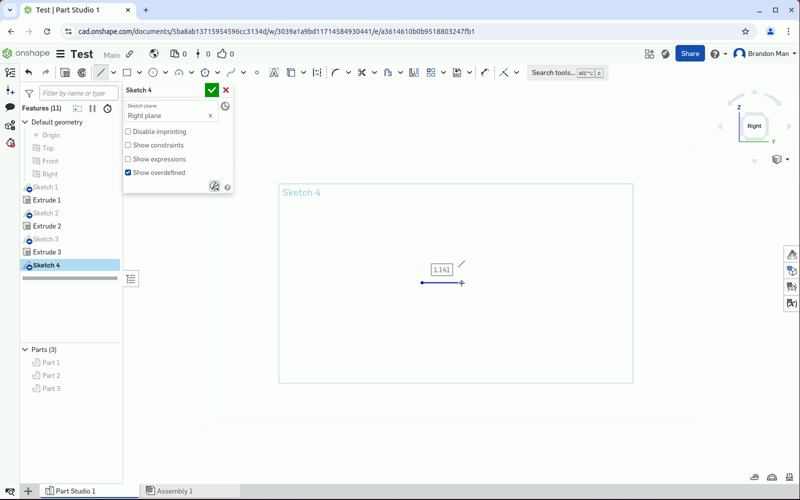
scroll(-6)
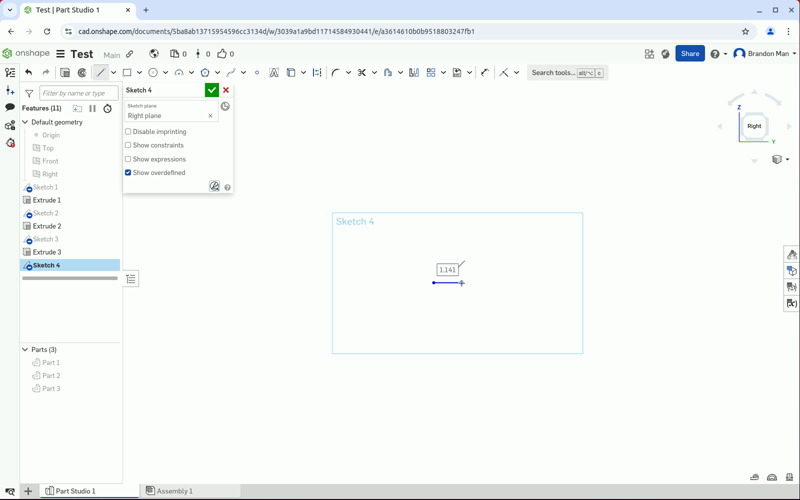
scroll(-6)
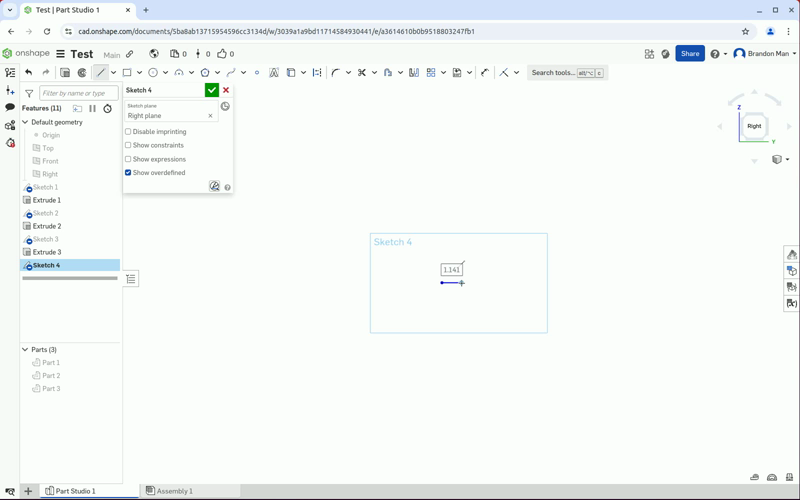
scroll(-6)
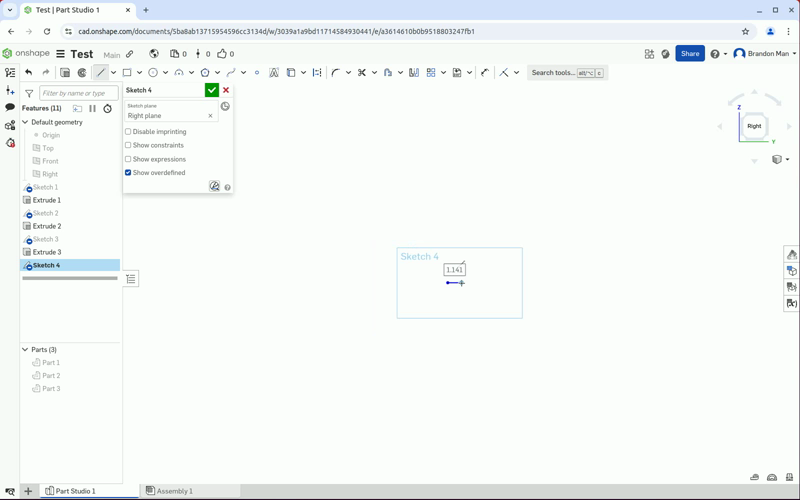
scroll(-6)
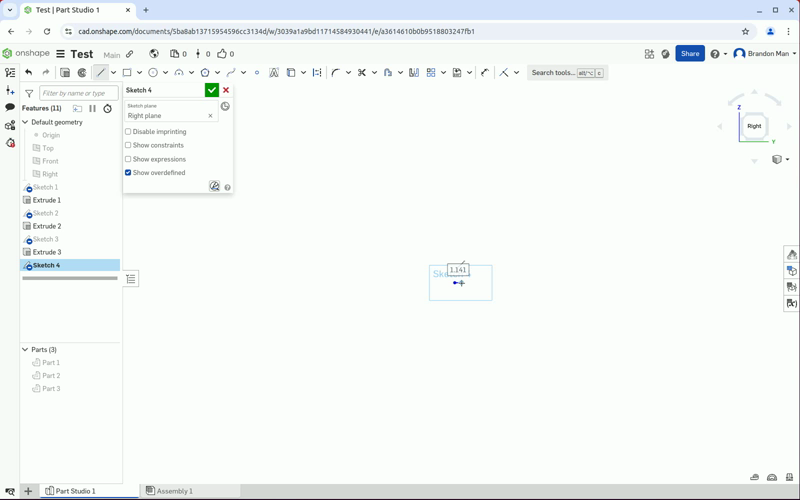
key_up(shift)
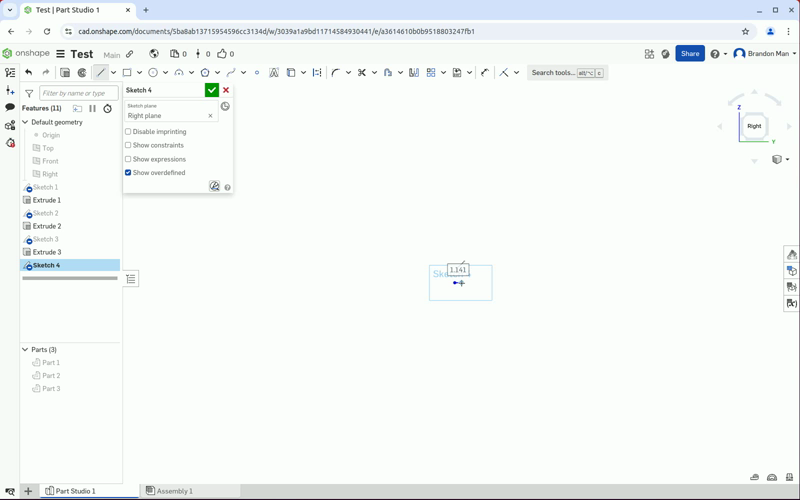
key_down(shift)
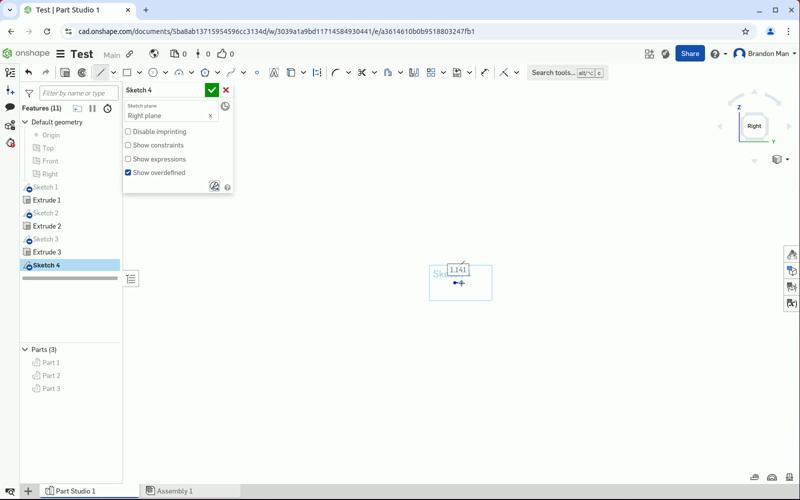
mouse_move(492, 282)
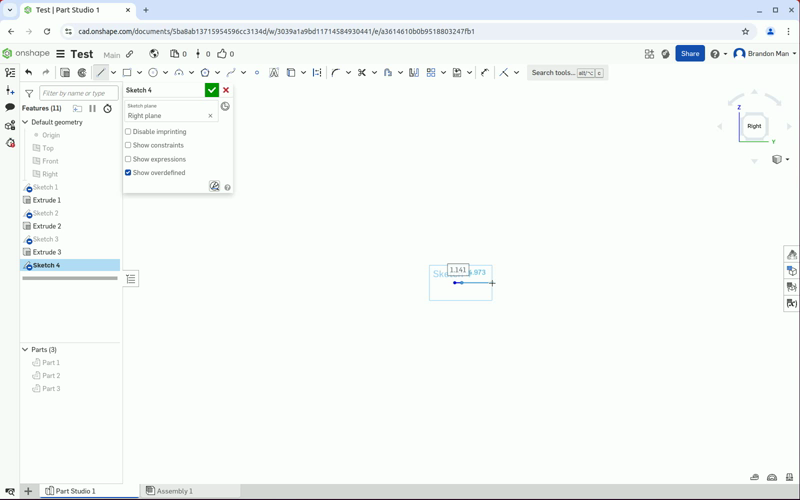
mouse_move(461, 281)
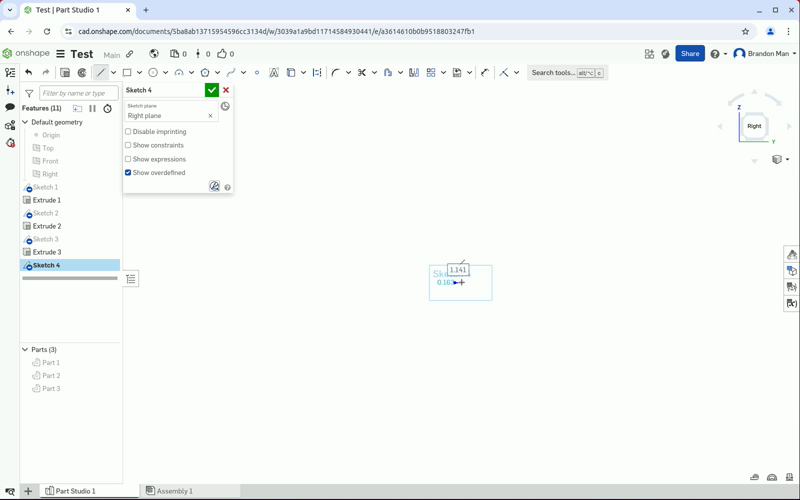
scroll(6)
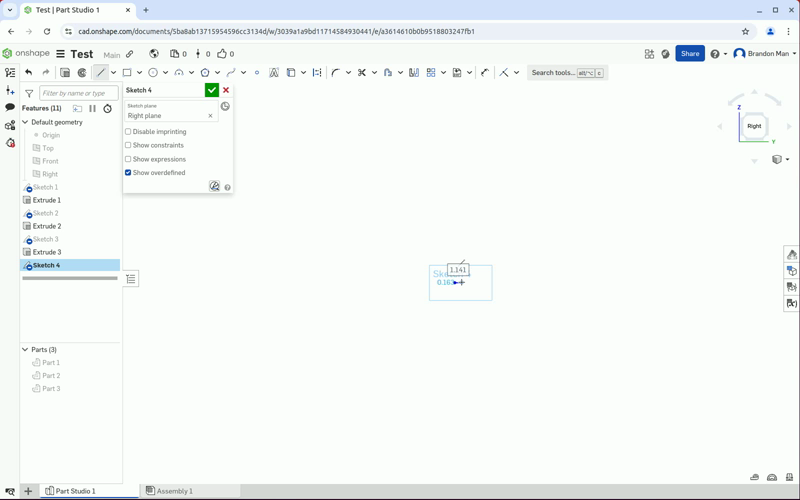
scroll(6)
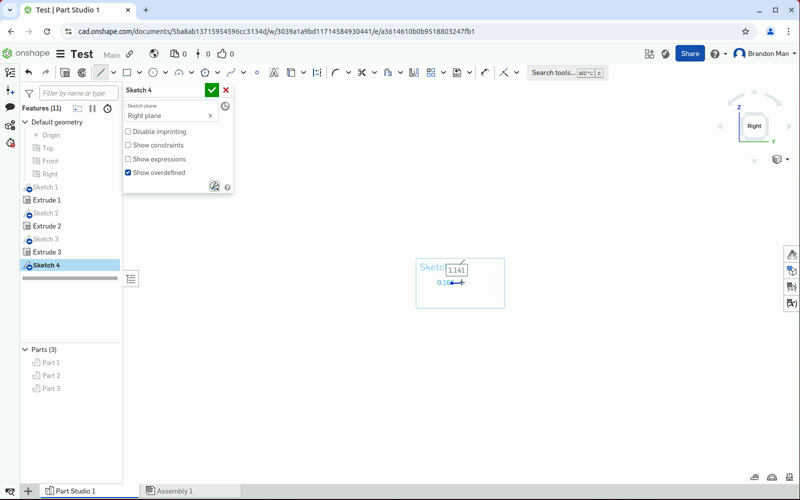
scroll(6)
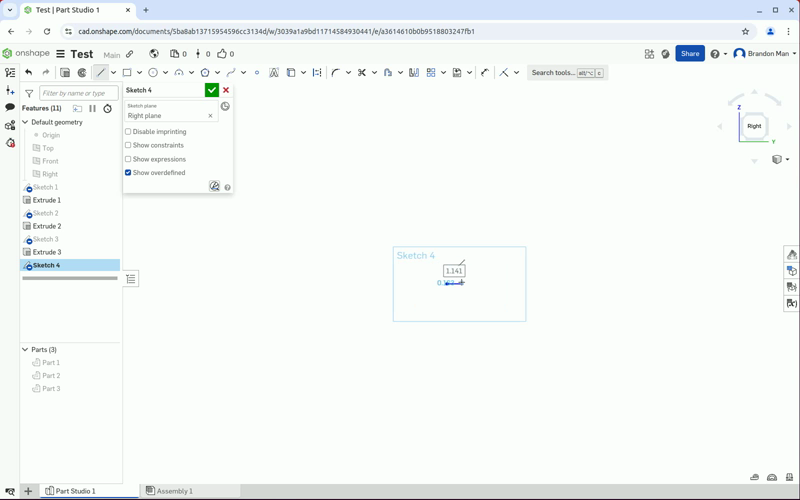
scroll(6)
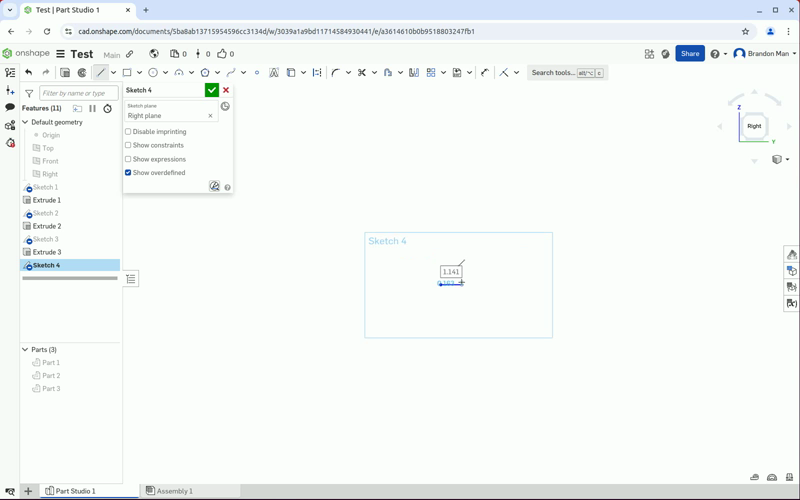
scroll(6)
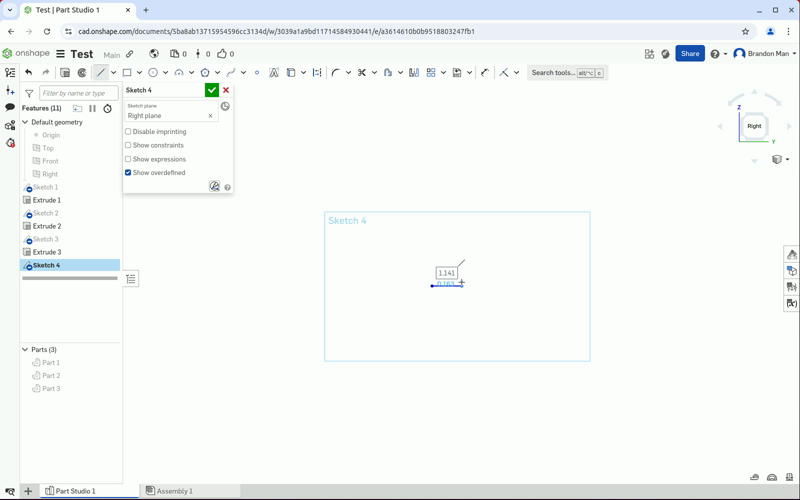
scroll(6)
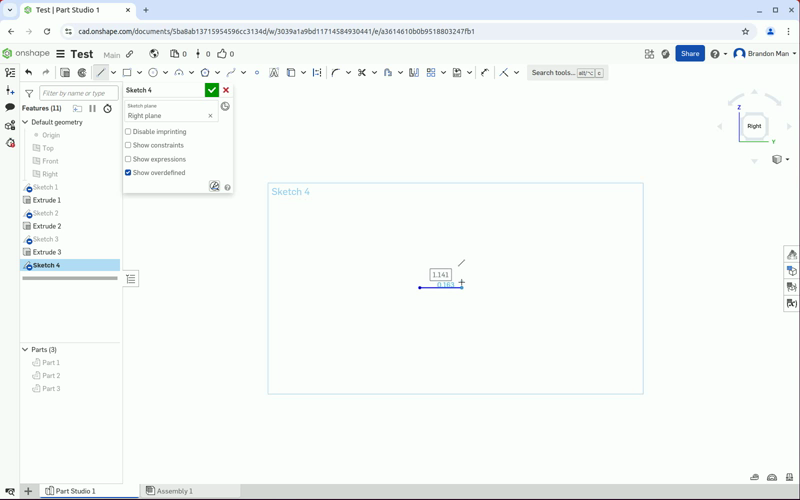
scroll(6)
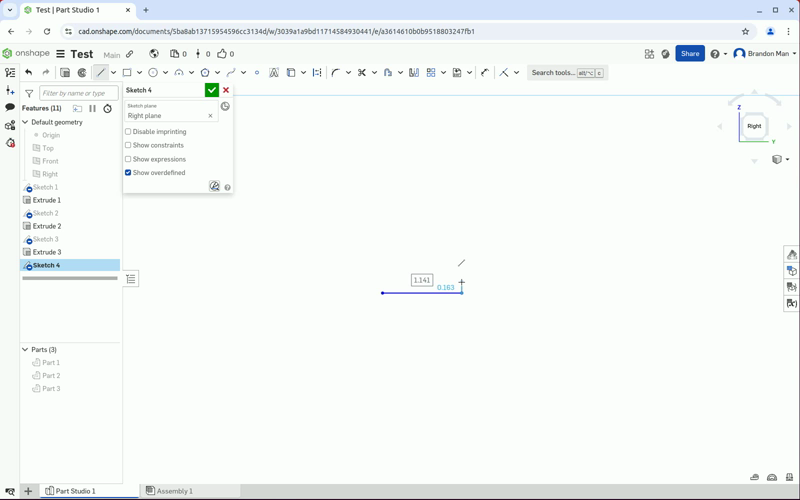
click(461, 281)
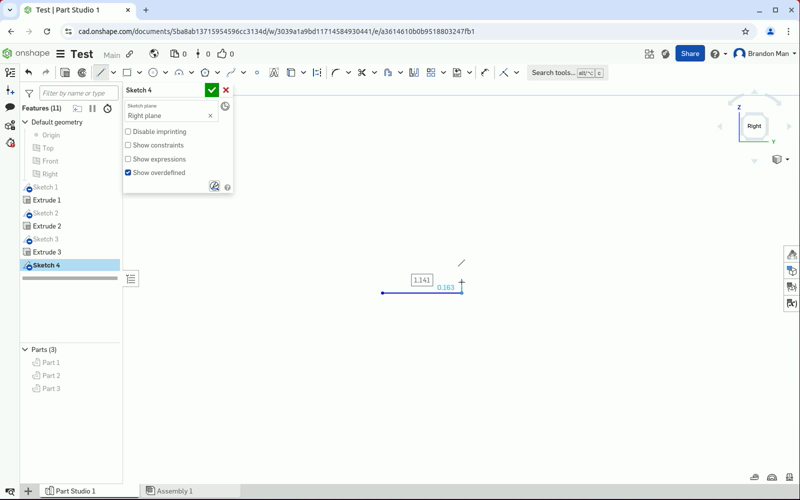
scroll(-6)
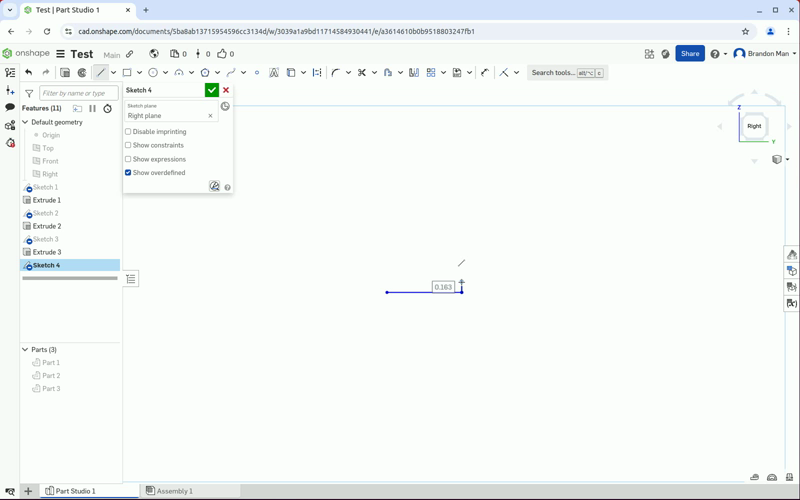
scroll(-6)
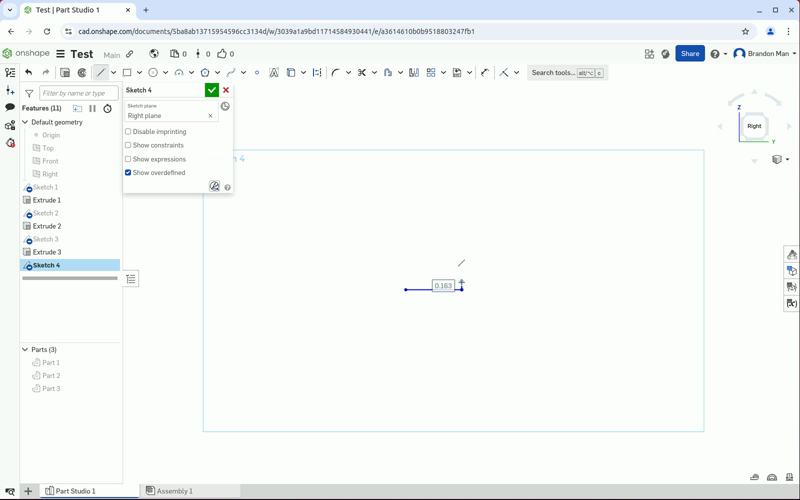
scroll(-6)
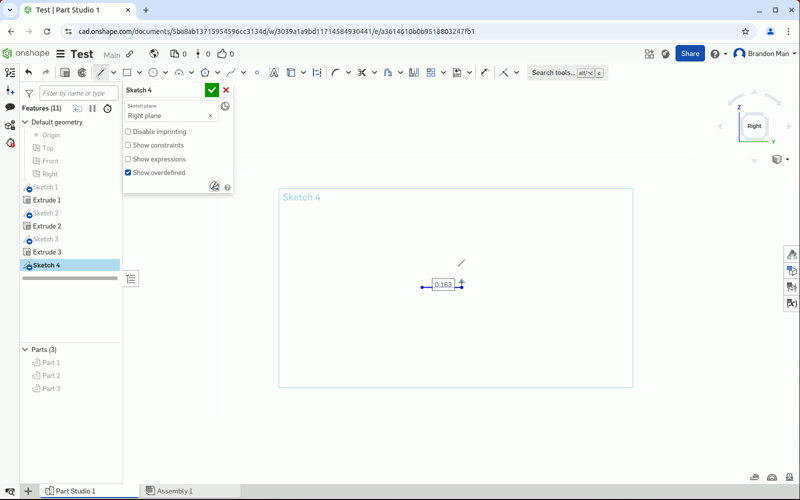
scroll(-6)
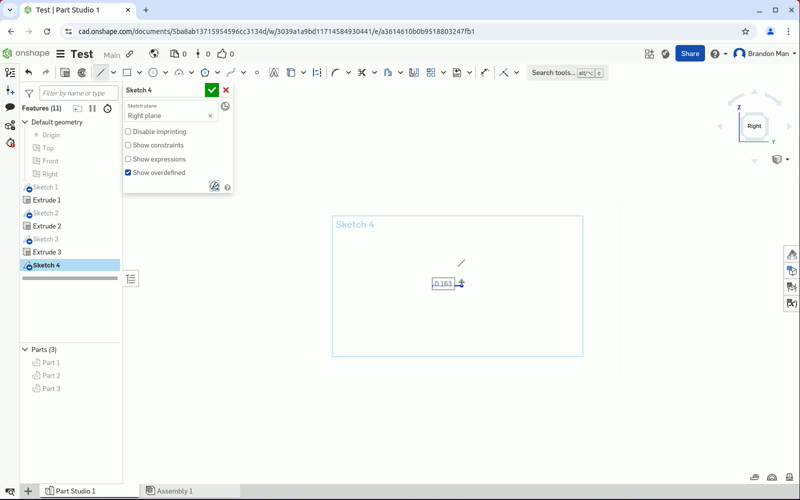
scroll(-6)
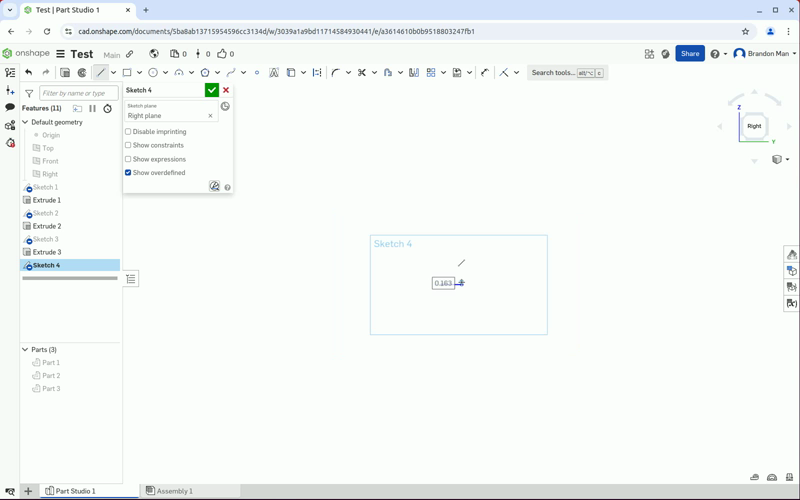
scroll(-6)
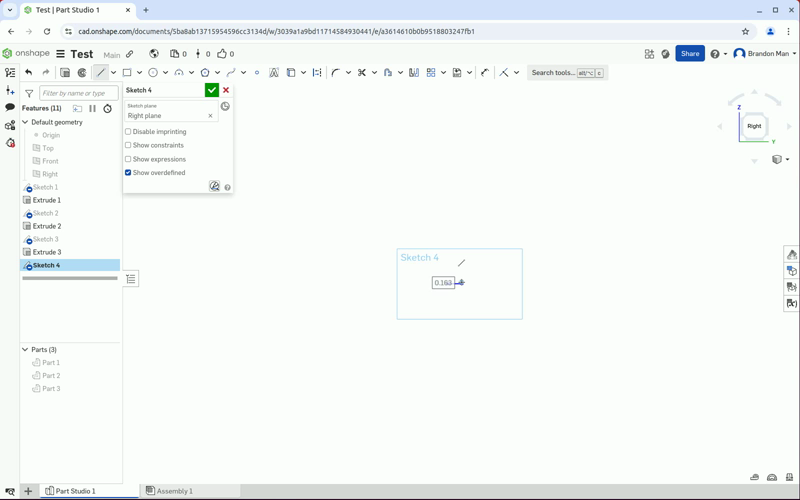
scroll(-6)
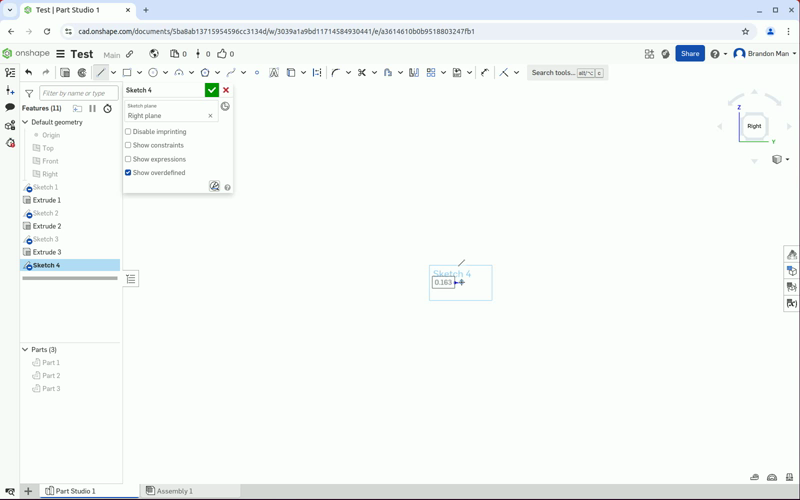
key_up(shift)
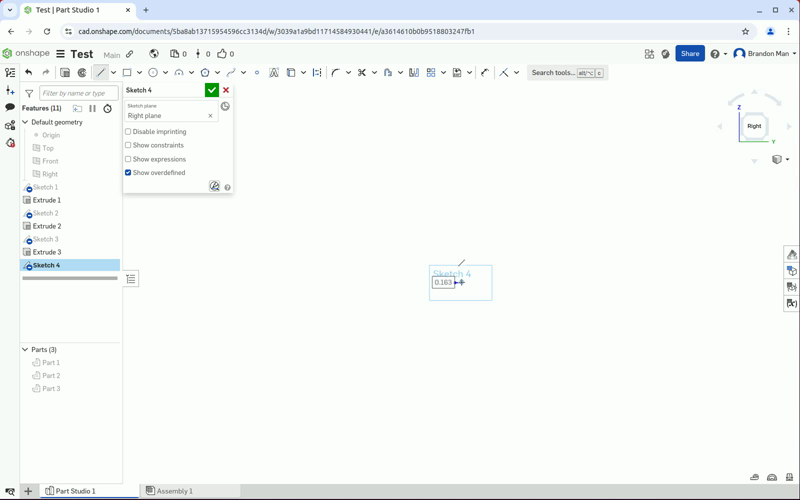
key_down(shift)
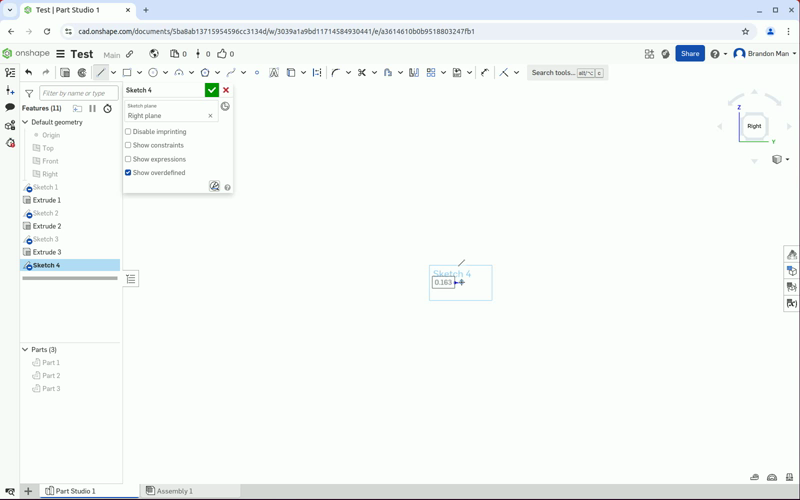
mouse_move(492, 281)
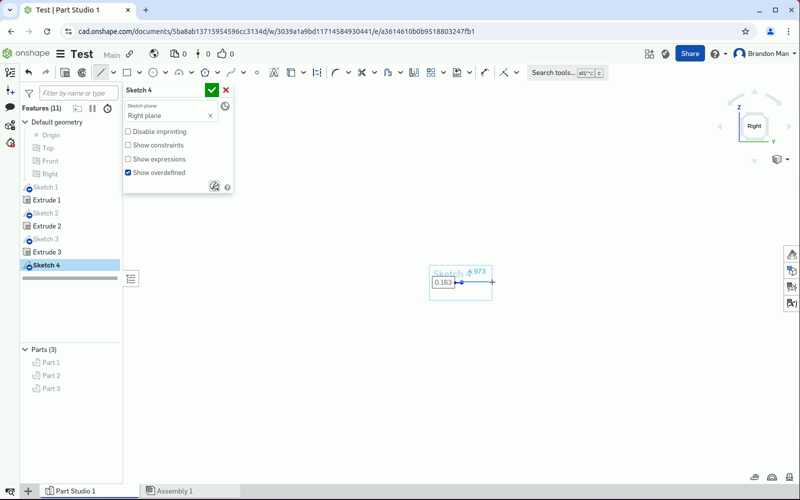
mouse_move(454, 281)
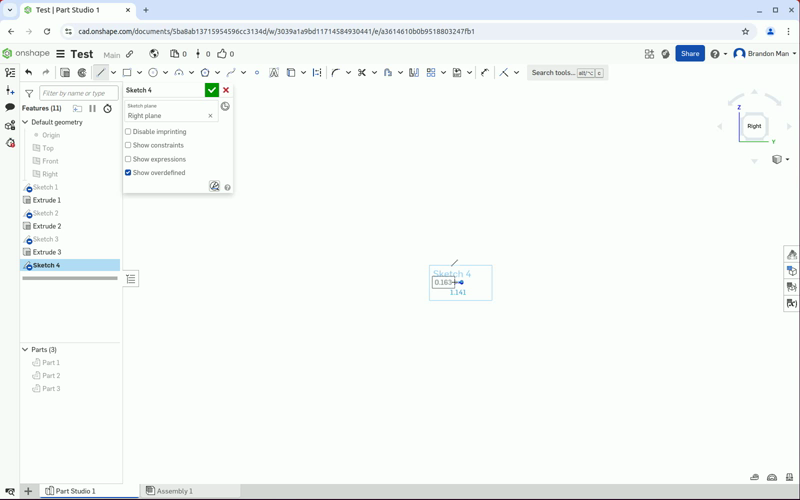
scroll(6)
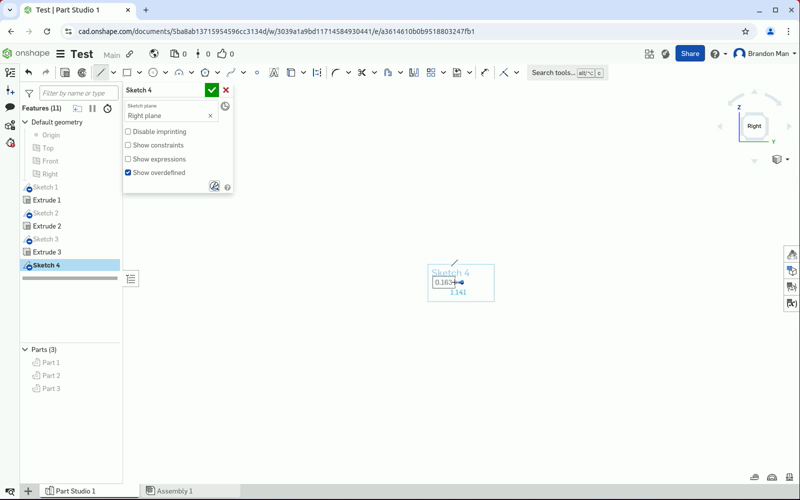
scroll(6)
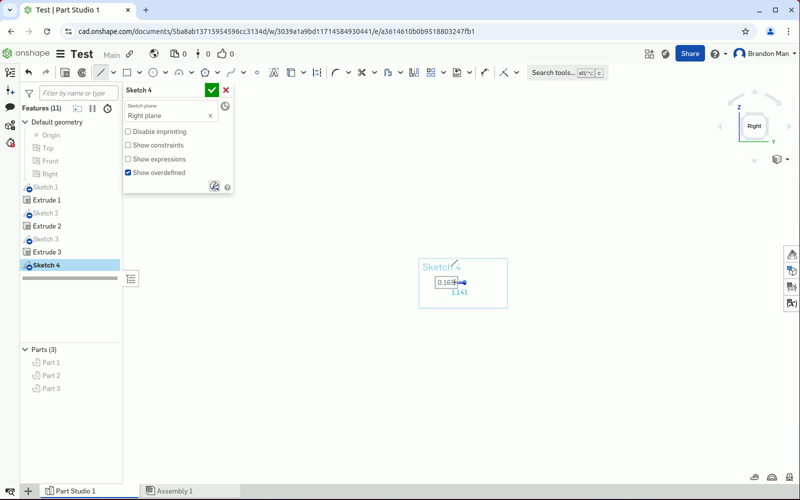
scroll(6)
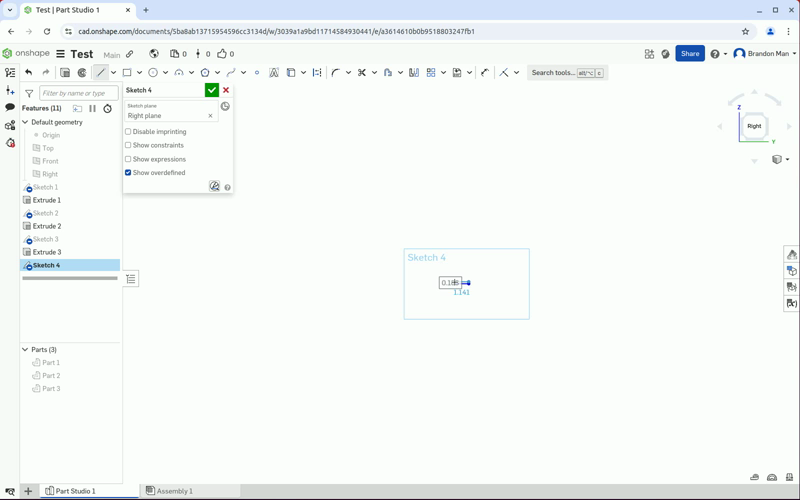
scroll(6)
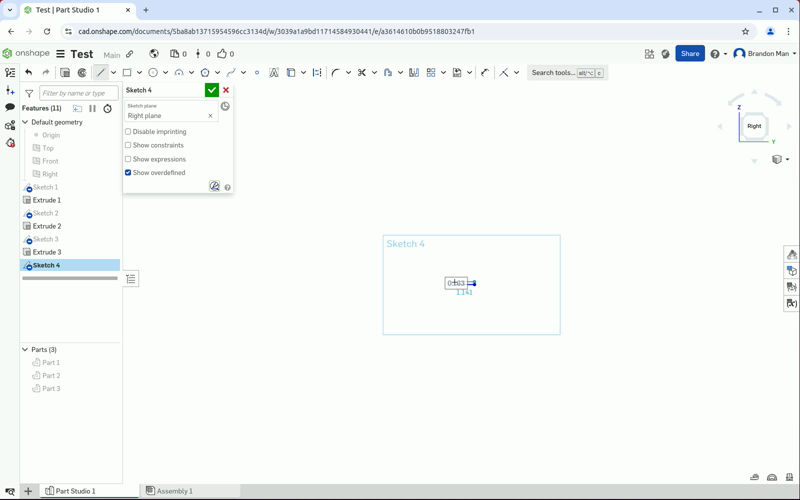
scroll(6)
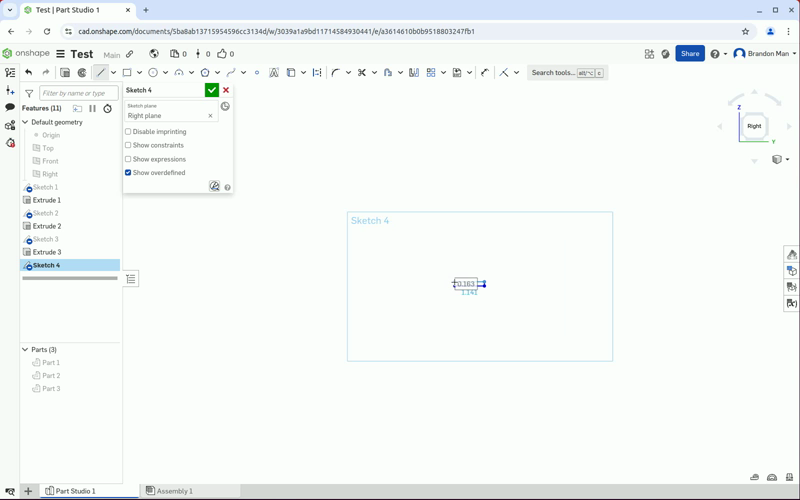
scroll(6)
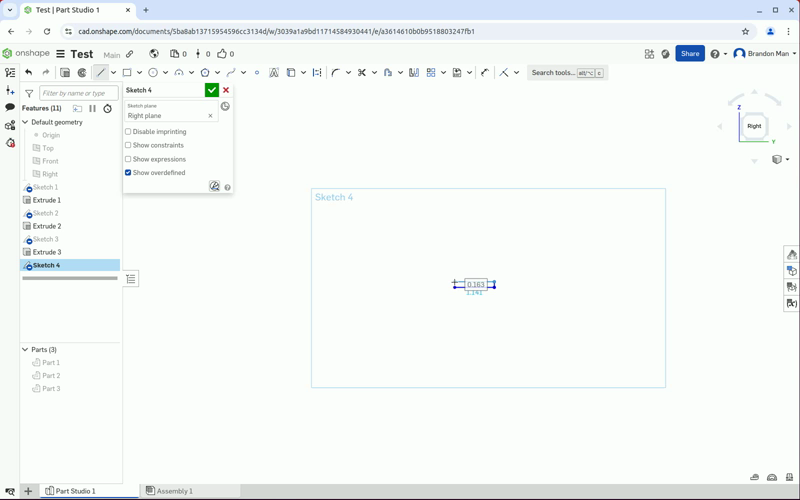
scroll(6)
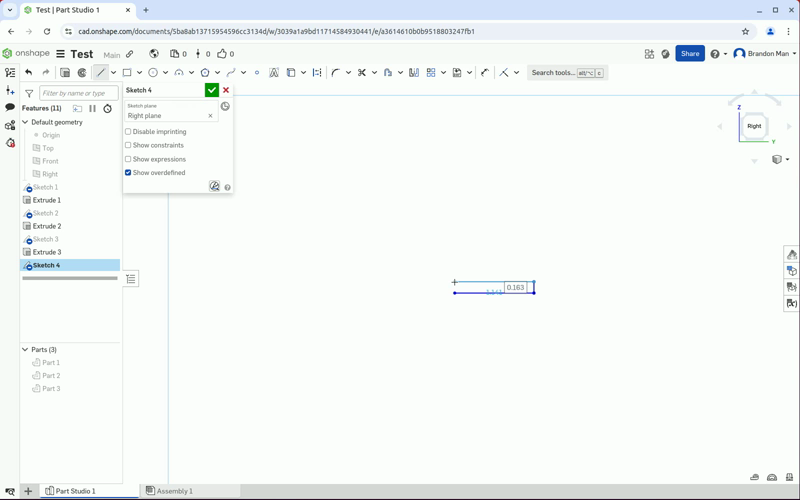
click(454, 281)
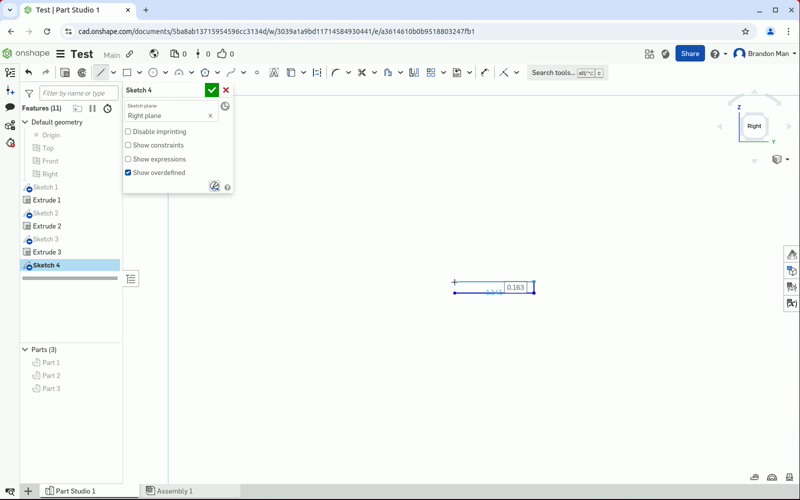
scroll(-6)
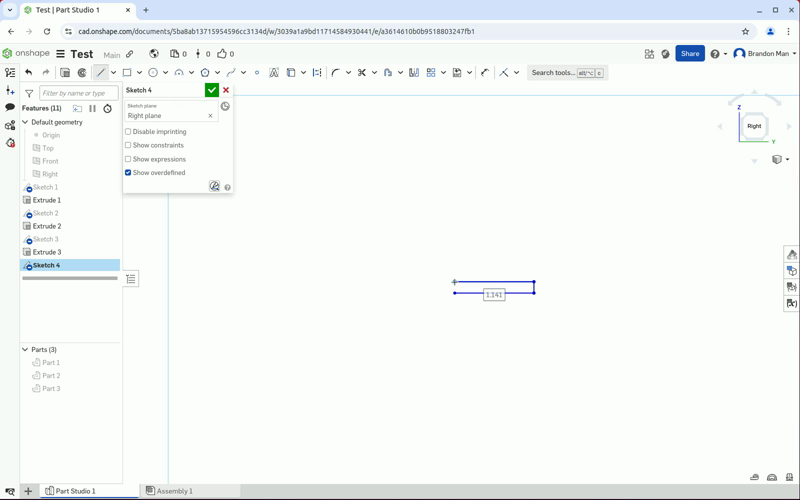
scroll(-6)
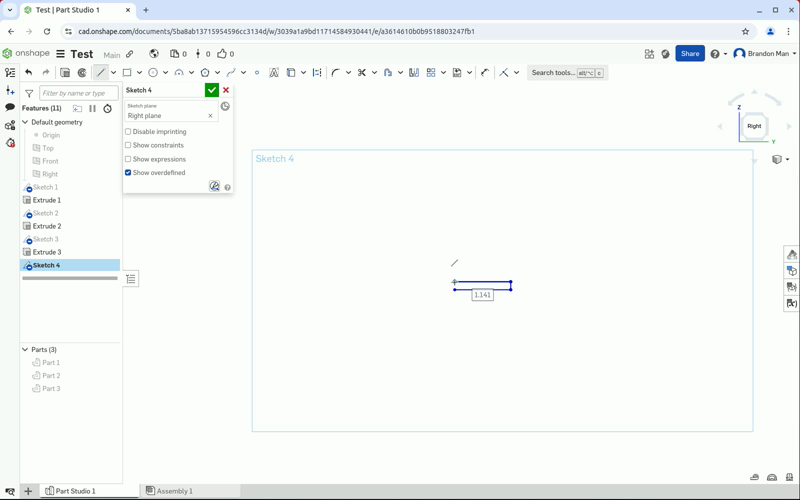
scroll(-6)
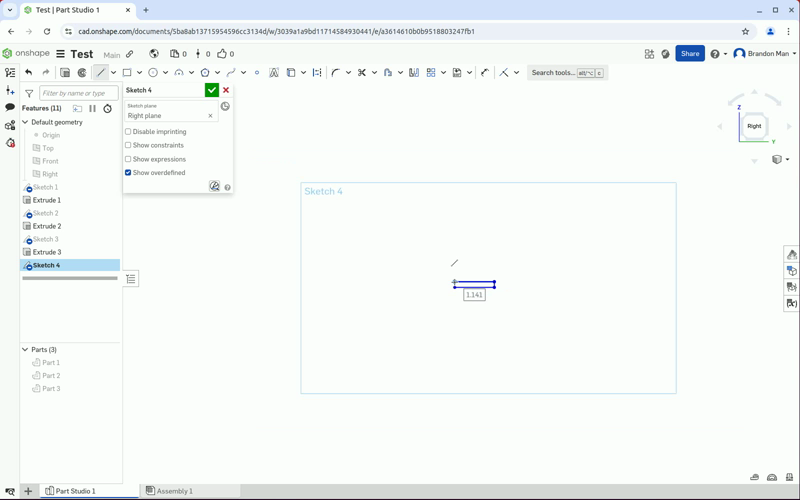
scroll(-6)
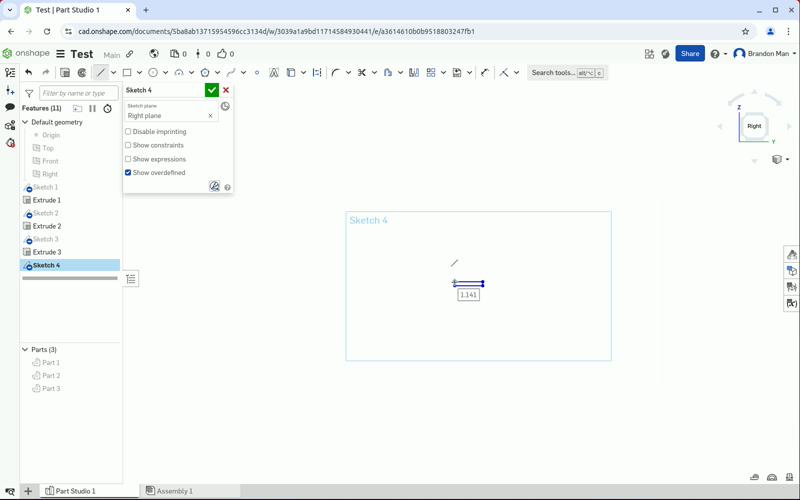
scroll(-6)
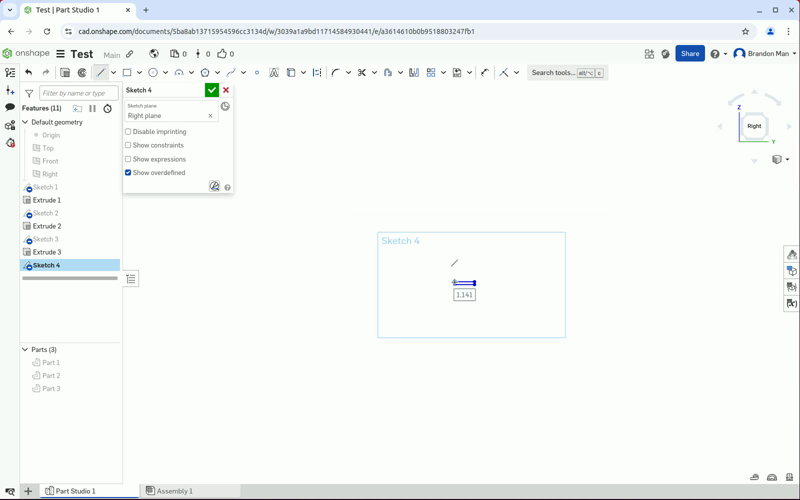
scroll(-6)
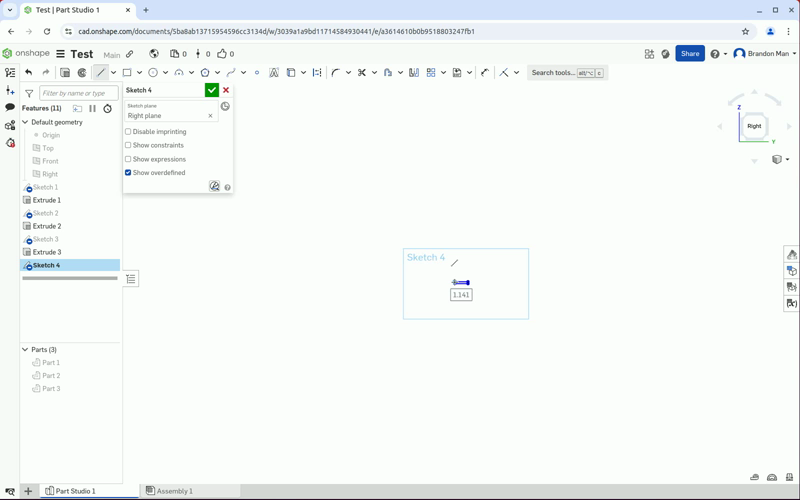
scroll(-6)
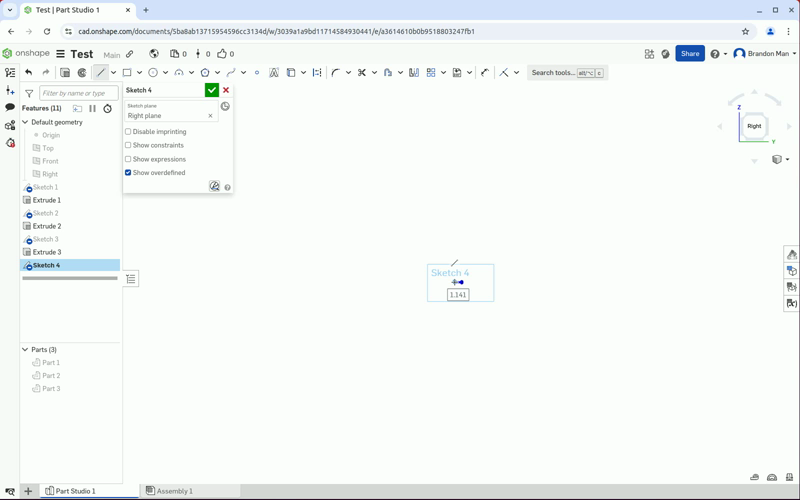
key_up(shift)
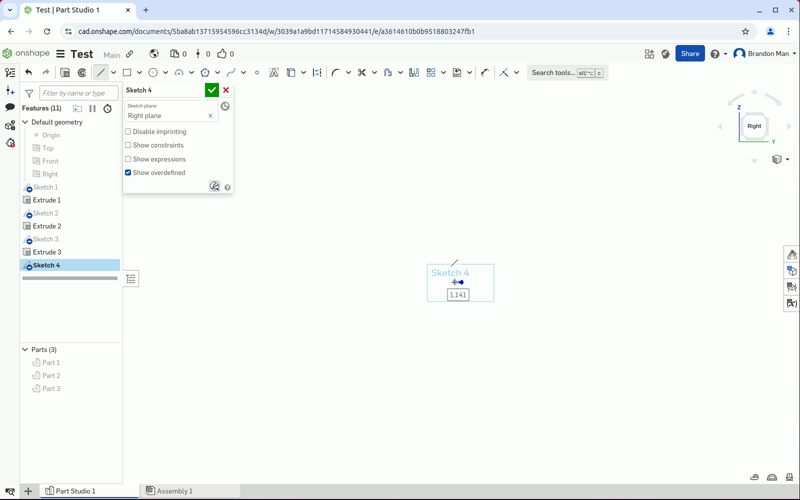
mouse_move(484, 281)
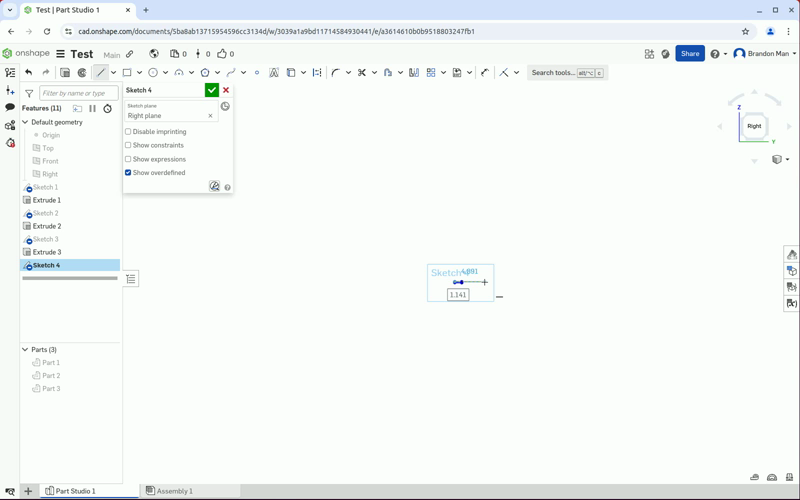
key_down(shift)
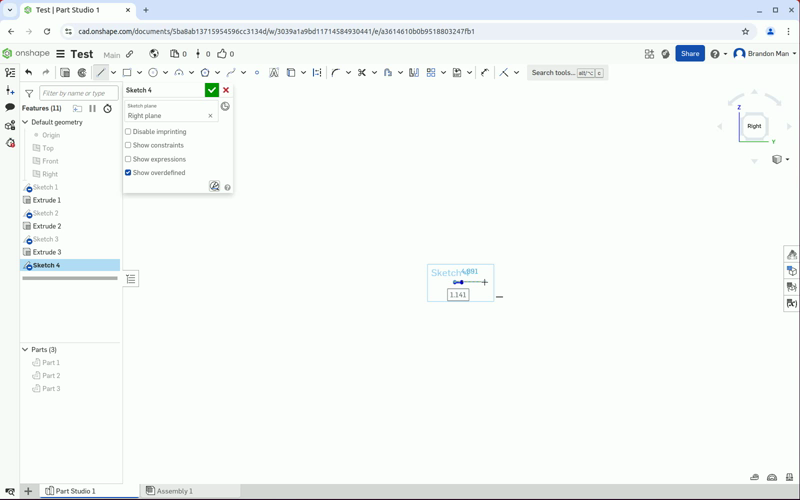
mouse_move(454, 282)
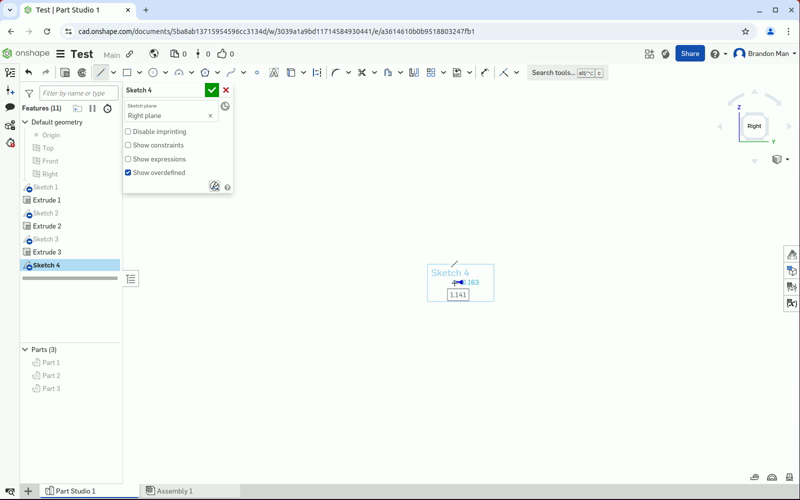
scroll(6)
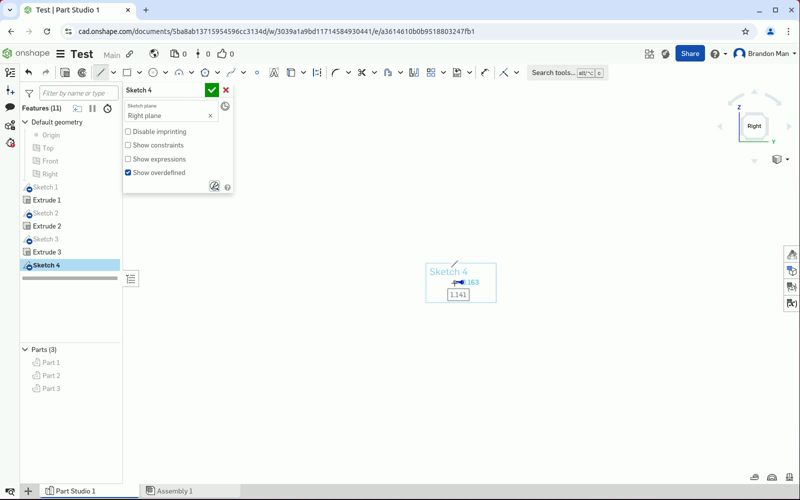
scroll(6)
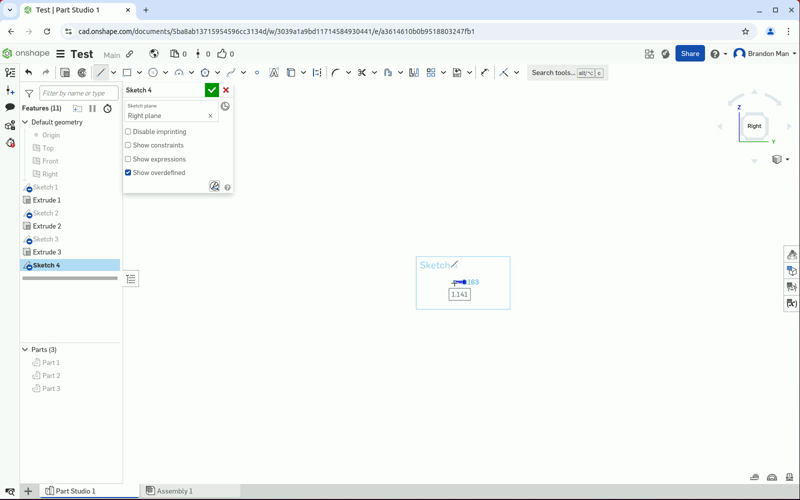
scroll(6)
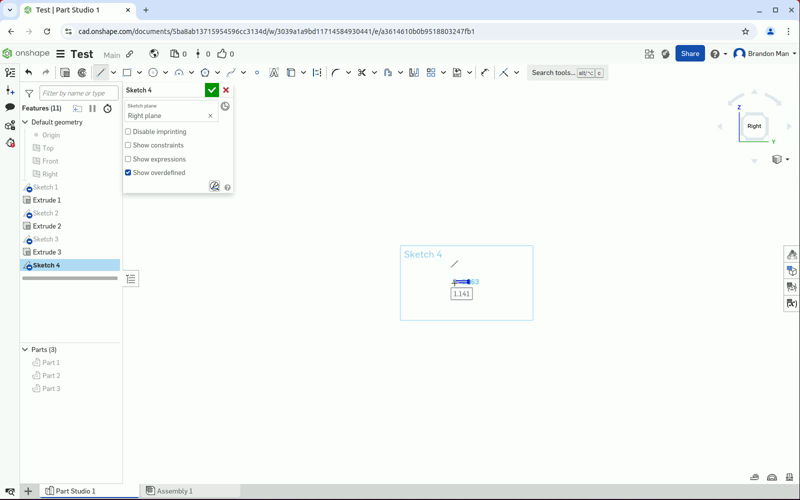
scroll(6)
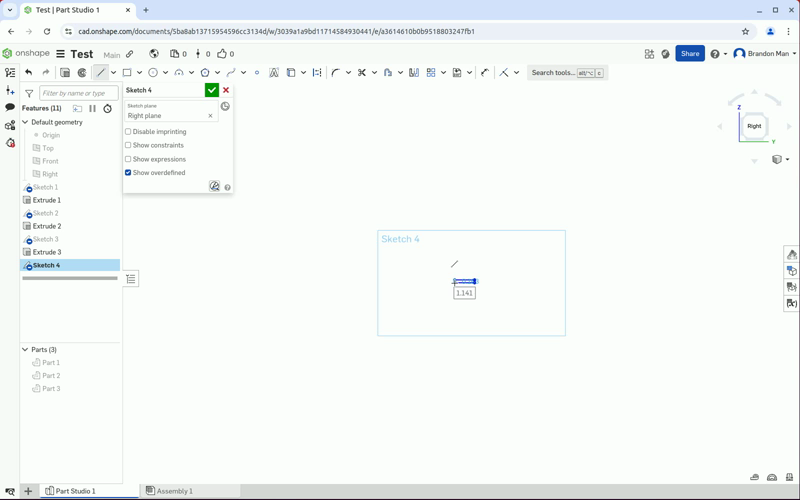
scroll(6)
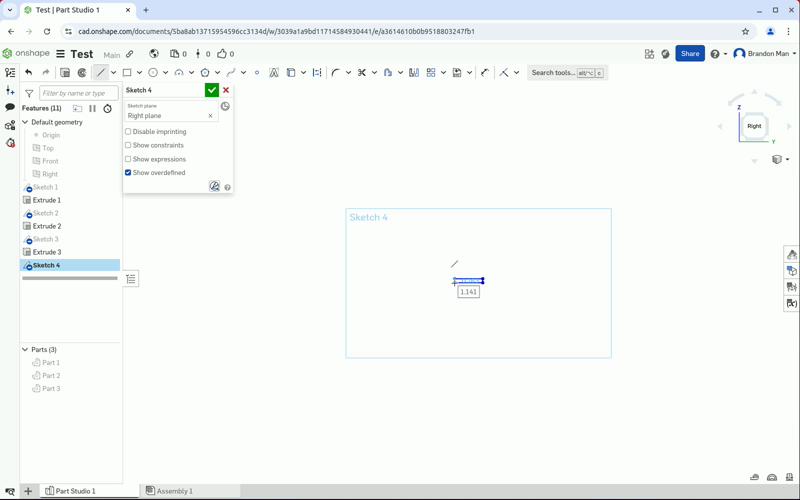
scroll(6)
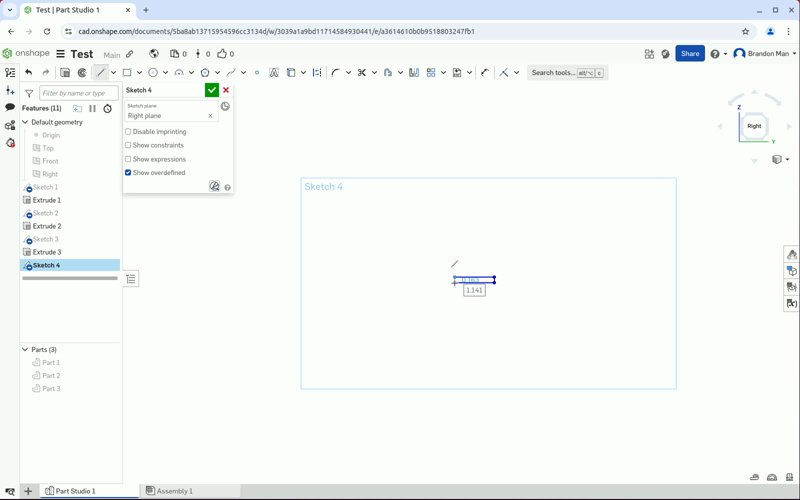
scroll(6)
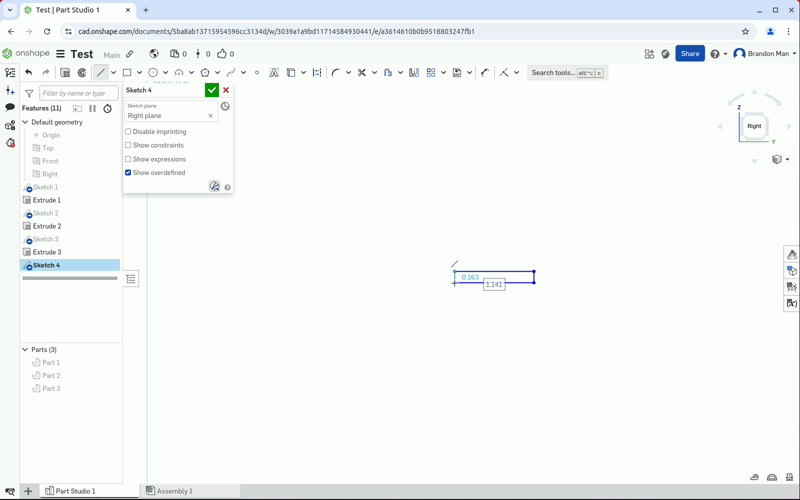
key_up(shift)
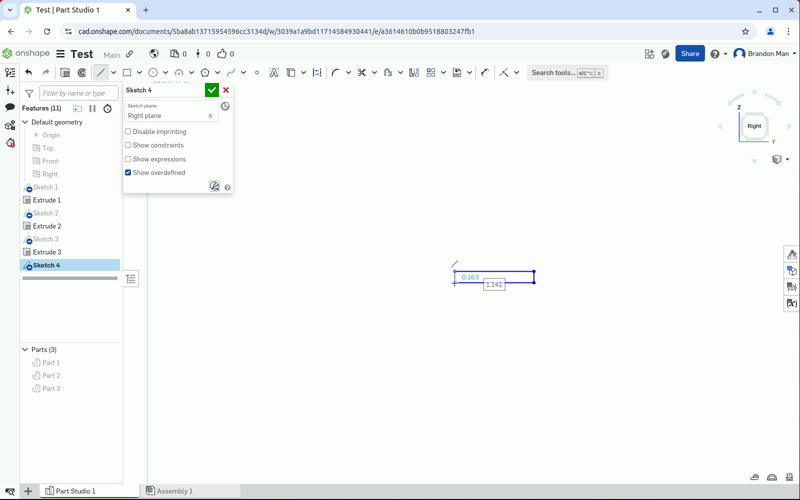
click(454, 282)
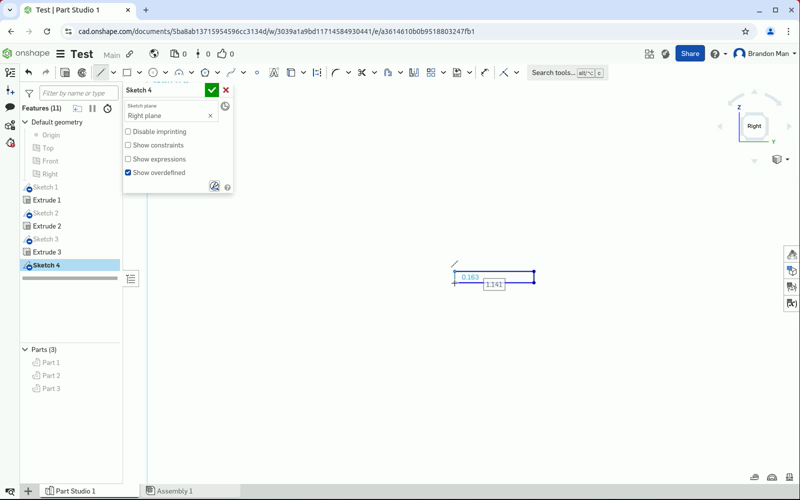
scroll(-6)
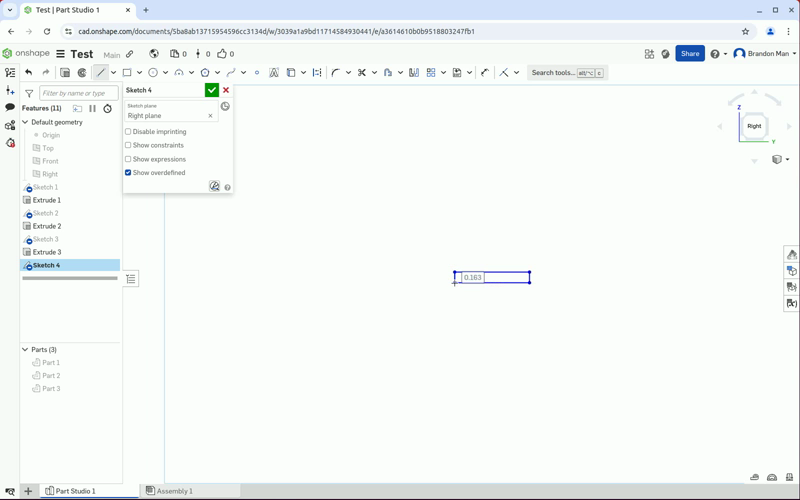
scroll(-6)
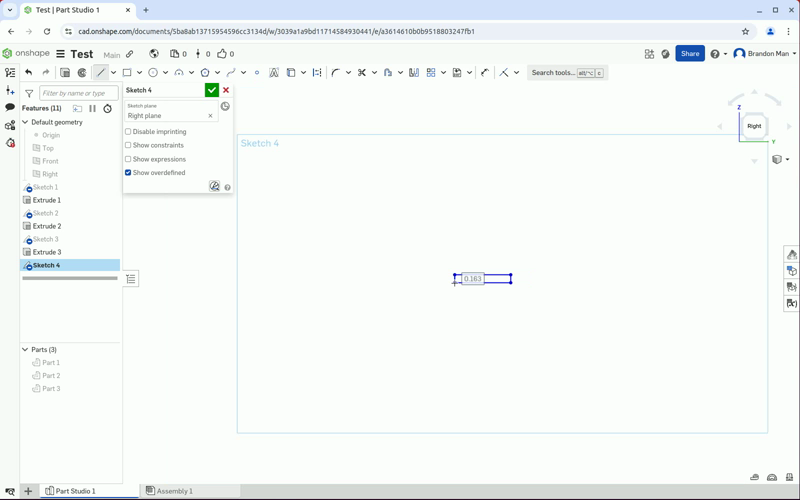
scroll(-6)
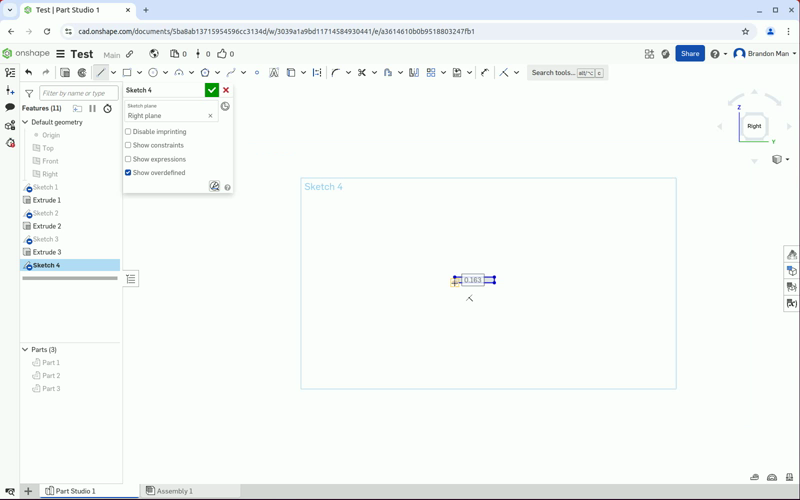
scroll(-6)
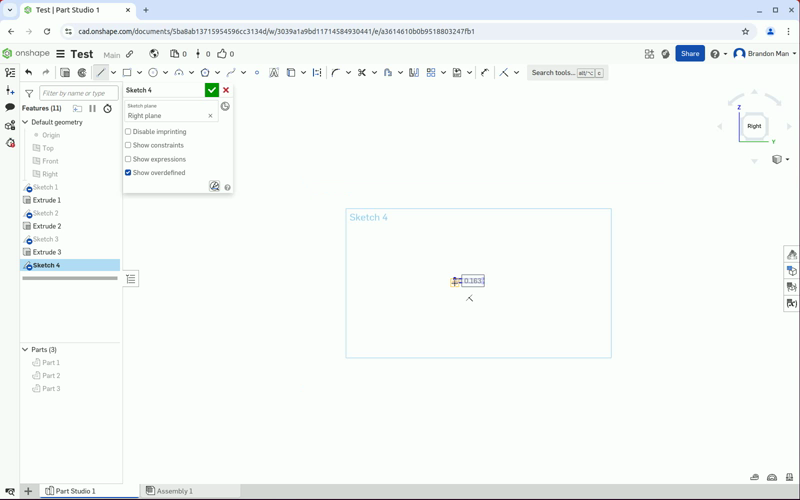
scroll(-6)
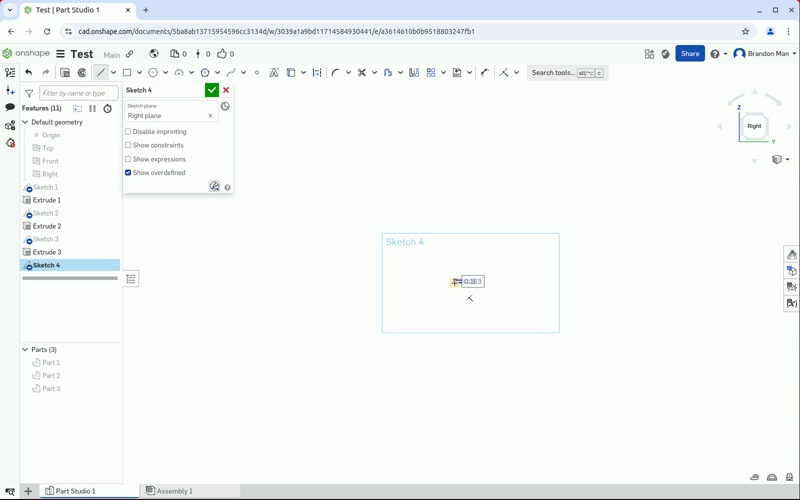
scroll(-6)
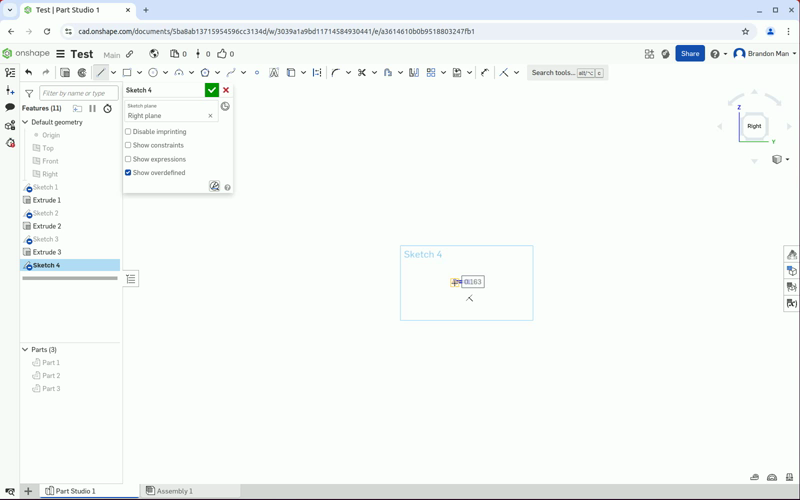
scroll(-6)
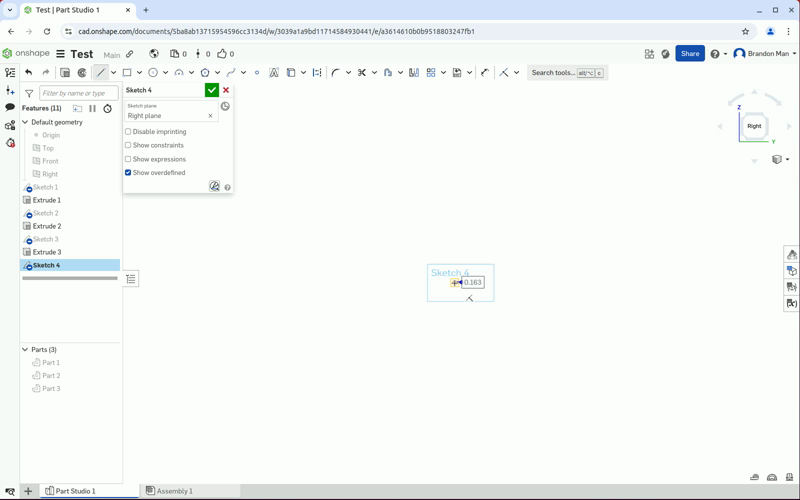
key(esc)
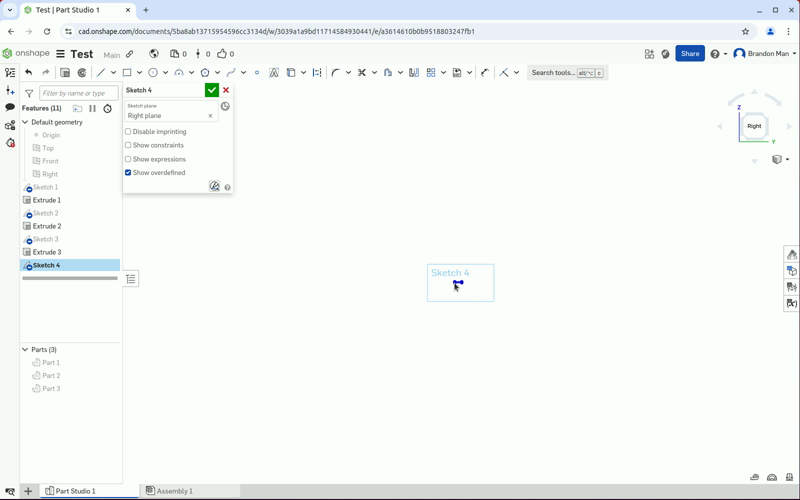
mouse_move(457, 281)
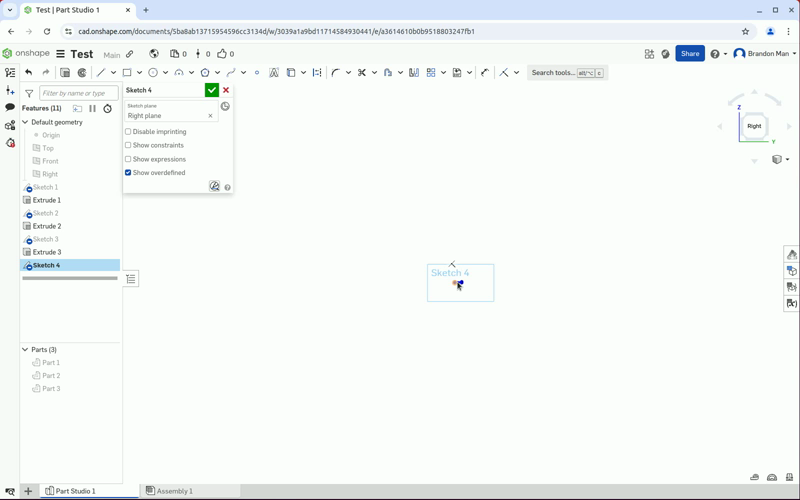
scroll(6)
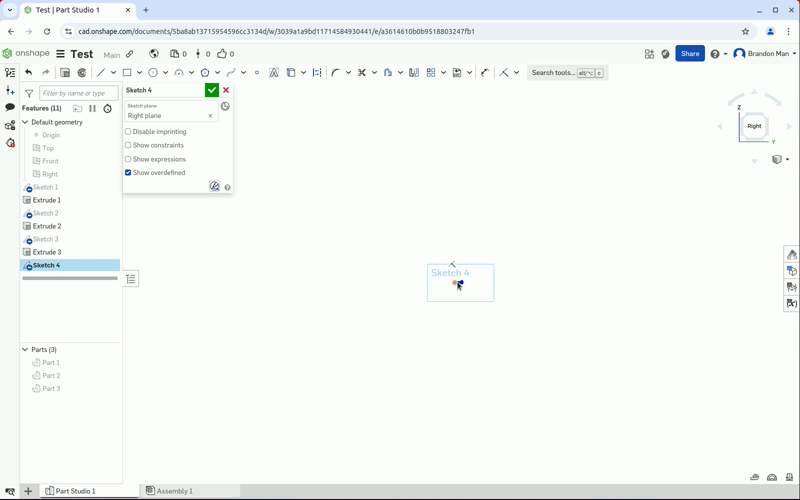
scroll(6)
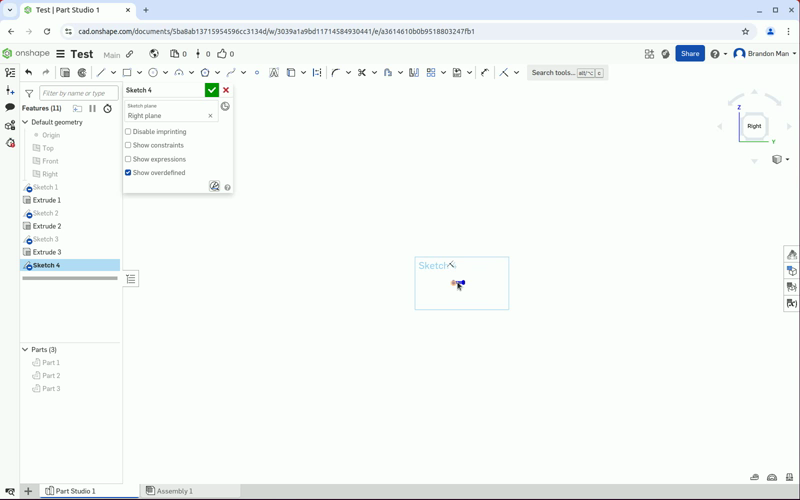
scroll(6)
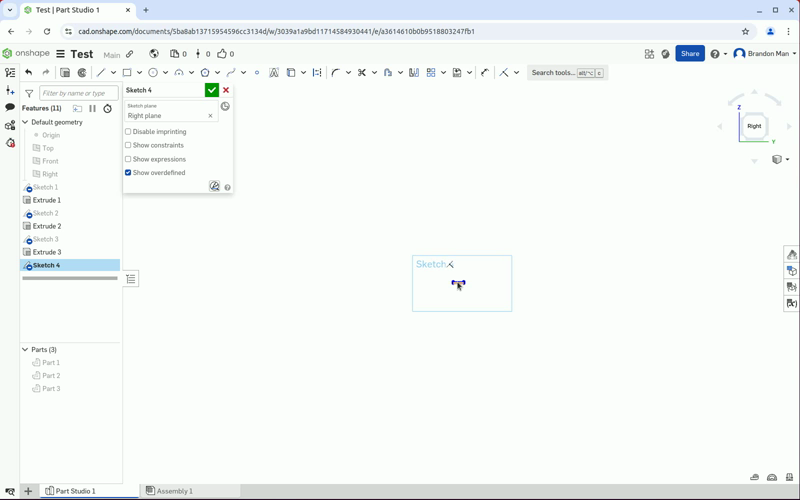
scroll(6)
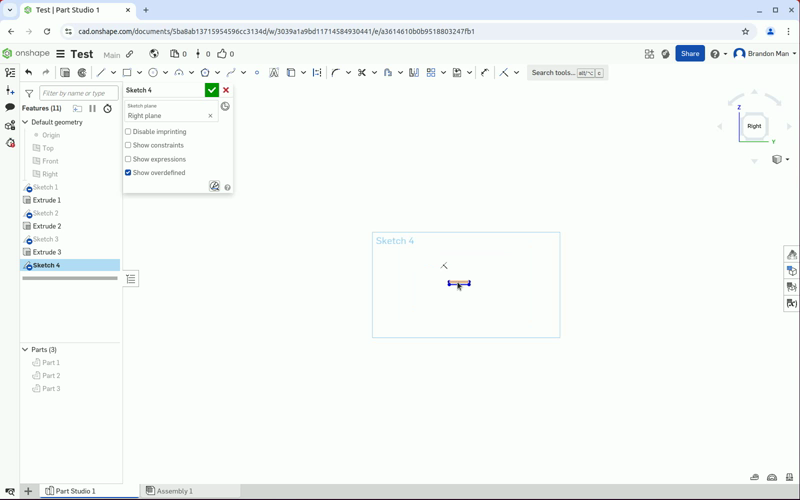
scroll(6)
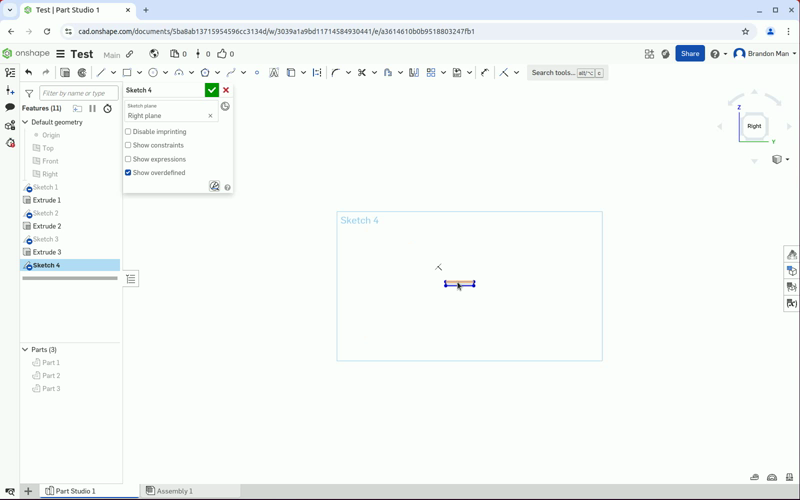
scroll(6)
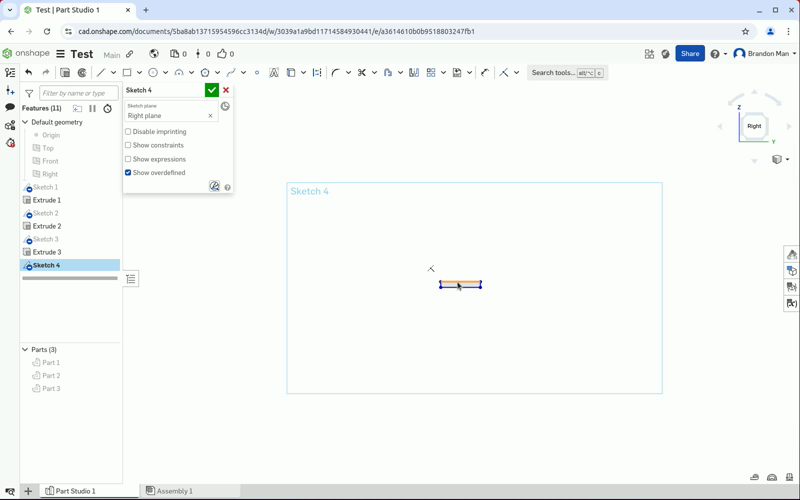
scroll(6)
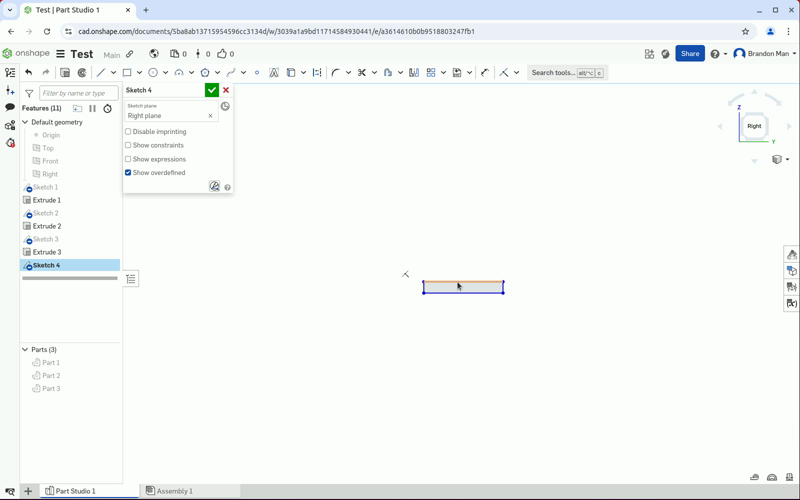
click(457, 281)
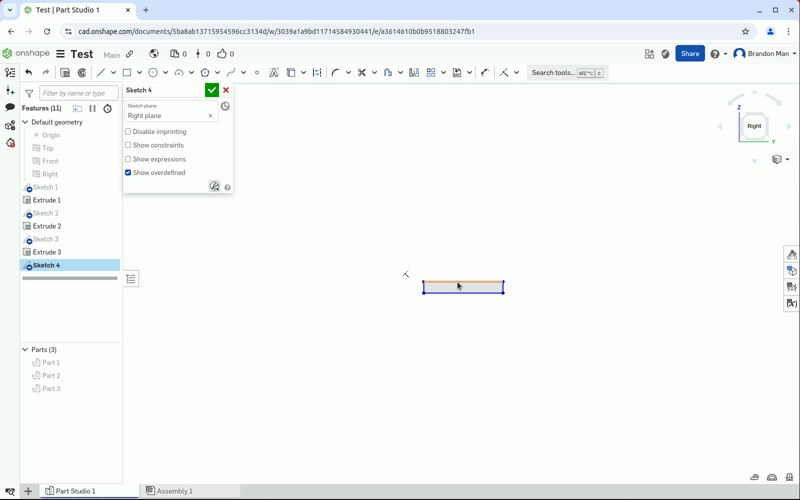
scroll(-6)
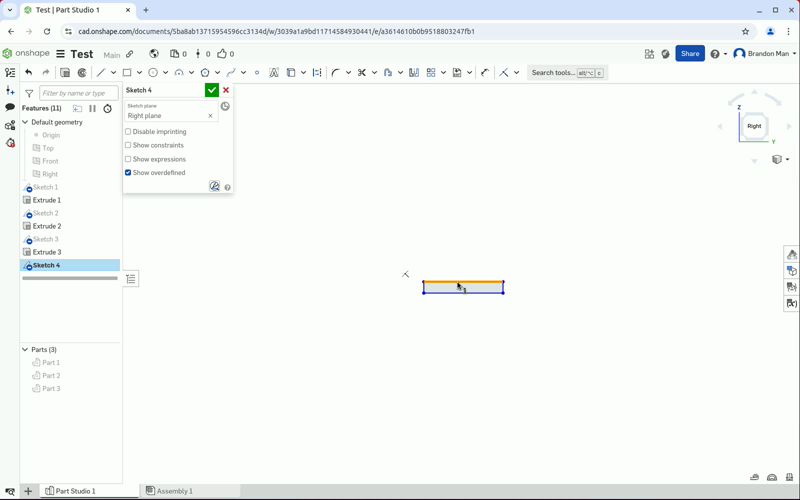
scroll(-6)
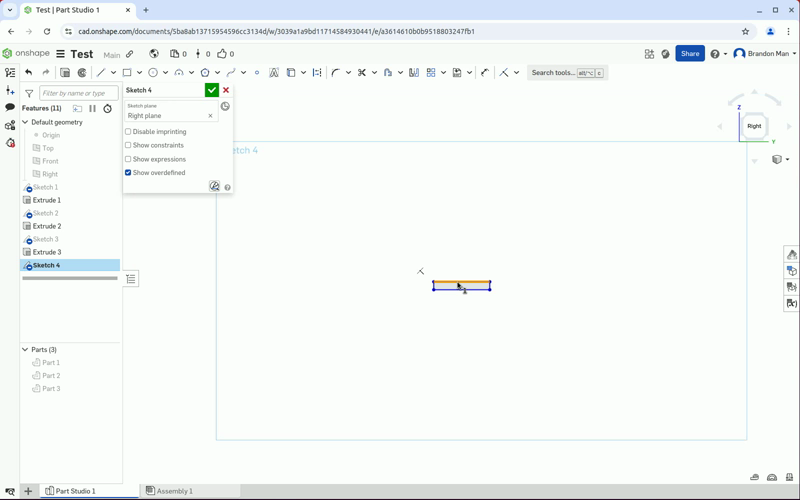
scroll(-6)
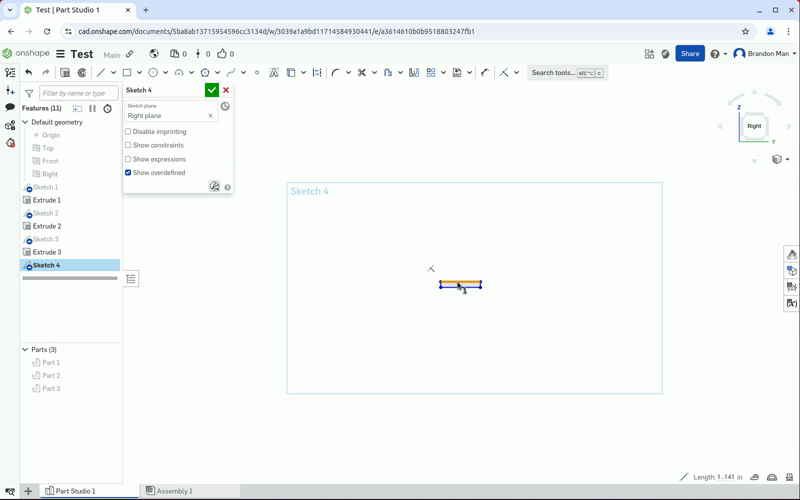
scroll(-6)
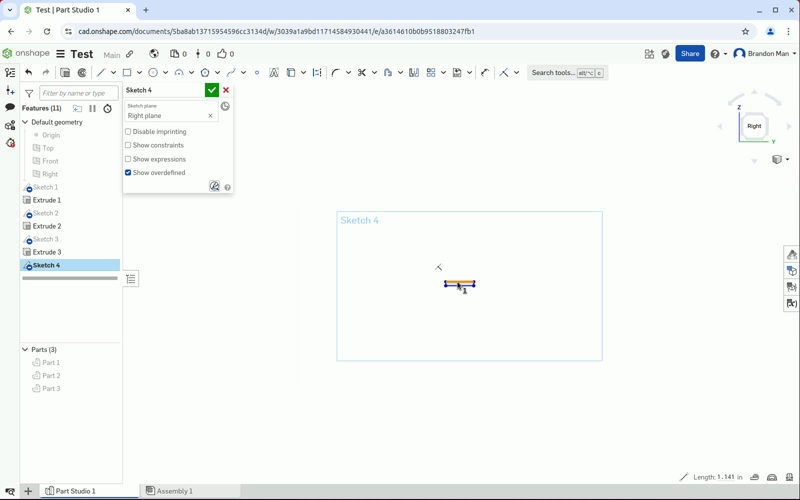
scroll(-6)
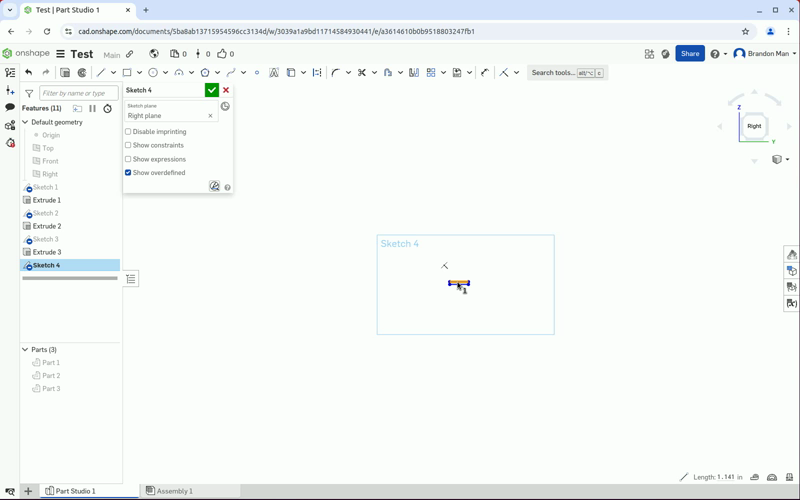
scroll(-6)
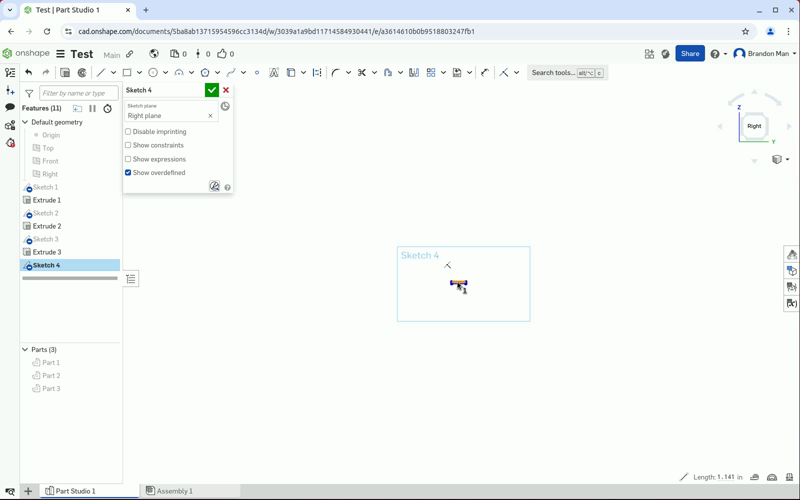
scroll(-6)
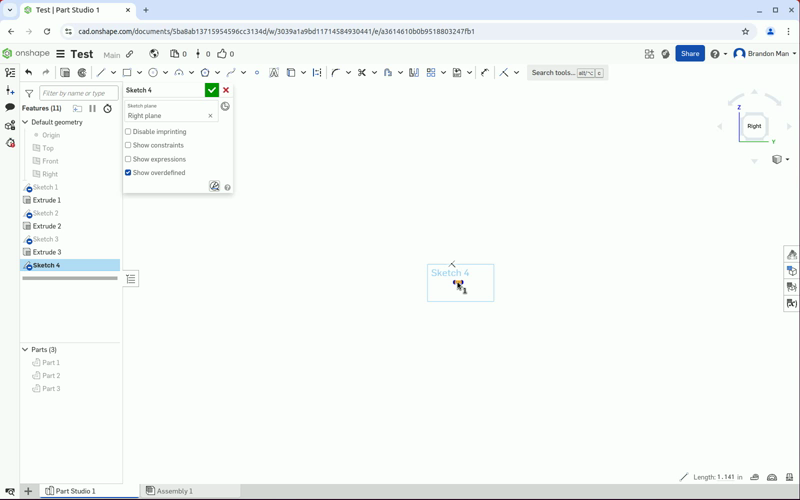
mouse_move(73, 352)
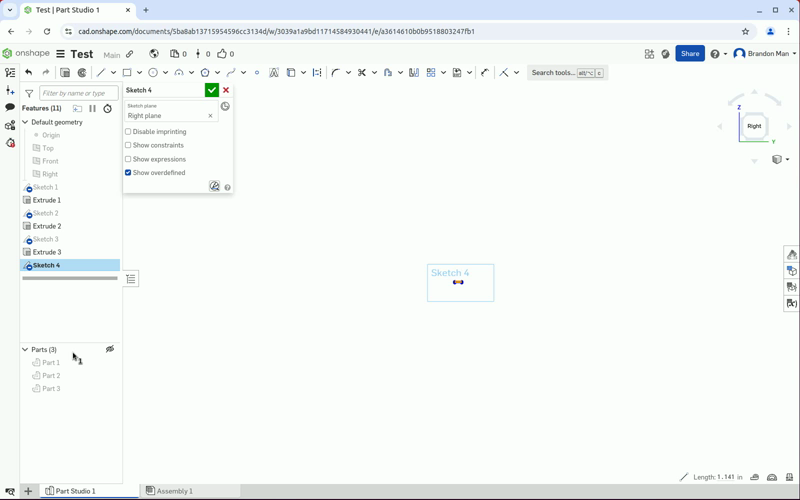
key(shift+y)
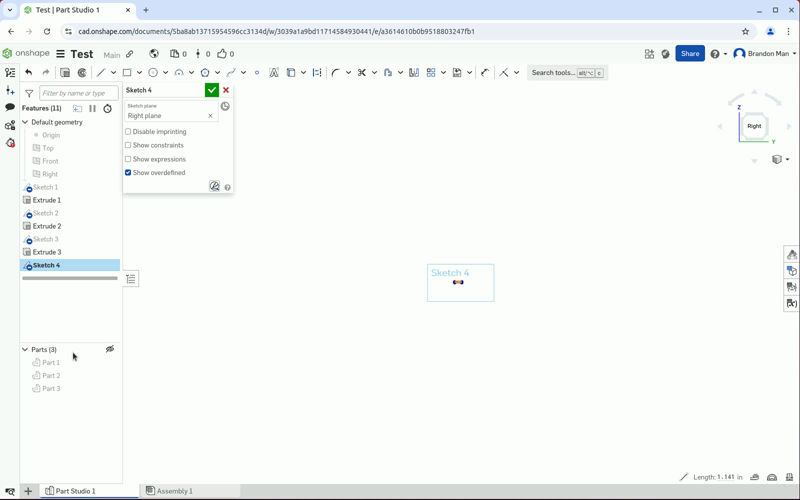
key(shift+e)
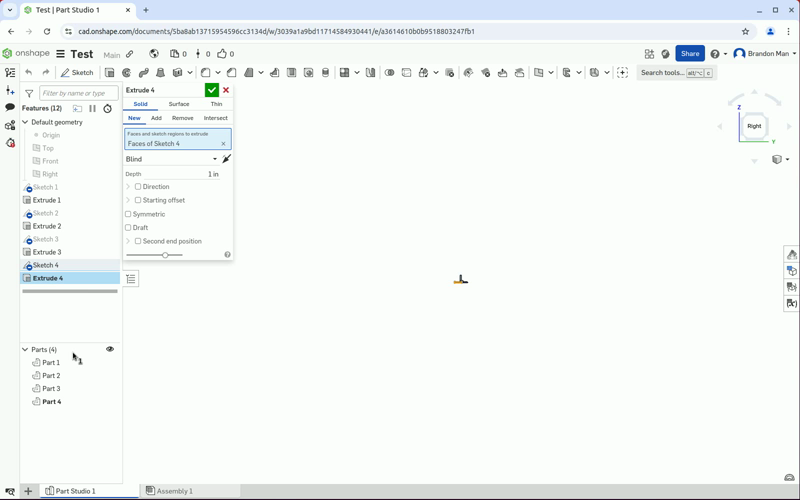
mouse_move(143, 106)
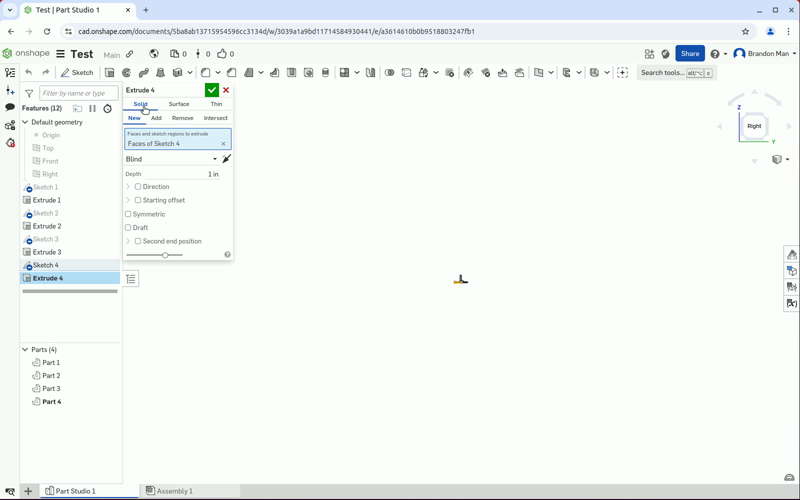
click(143, 106)
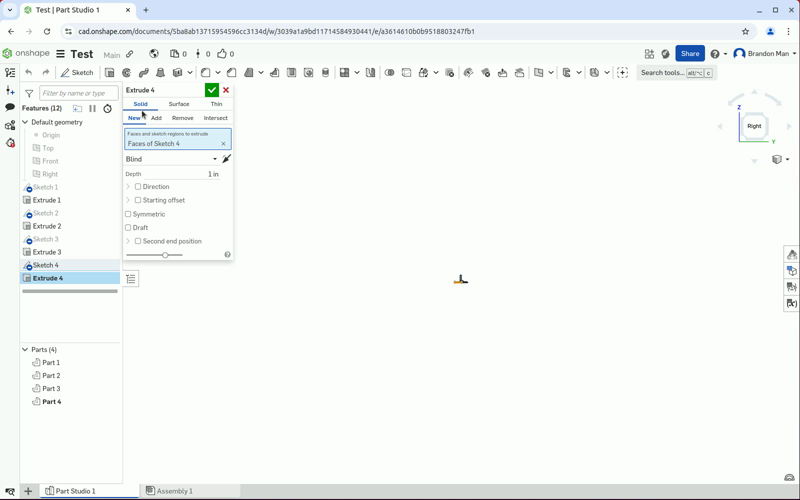
mouse_move(137, 120)
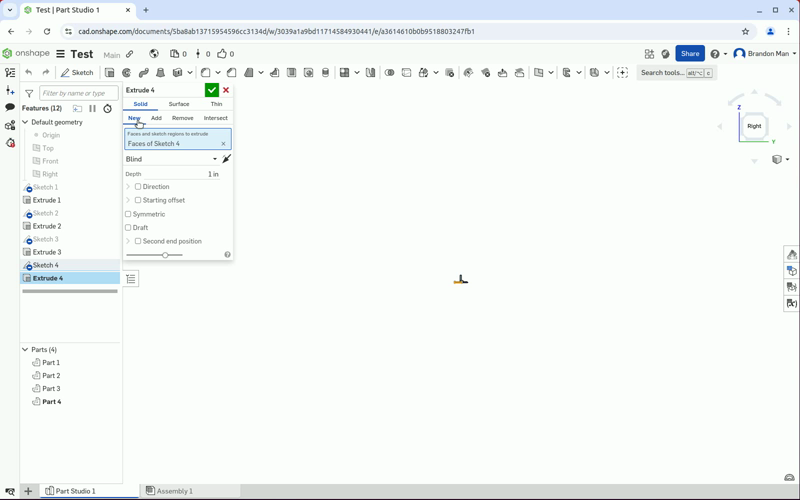
click(137, 120)
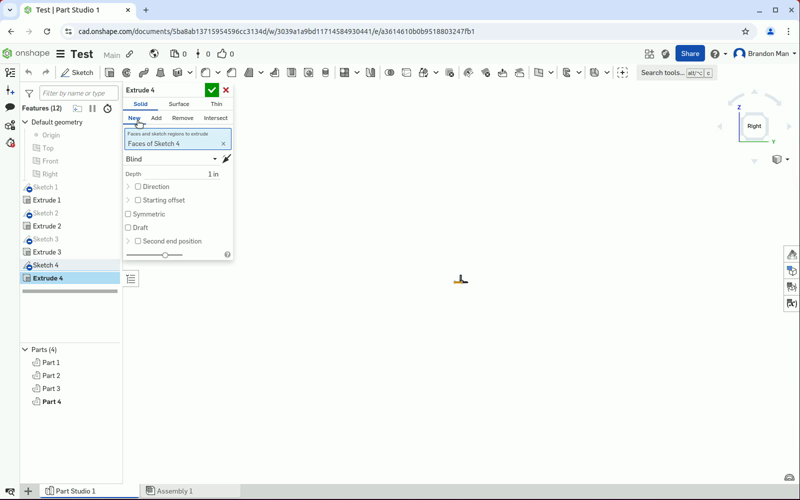
key(tab, 4)
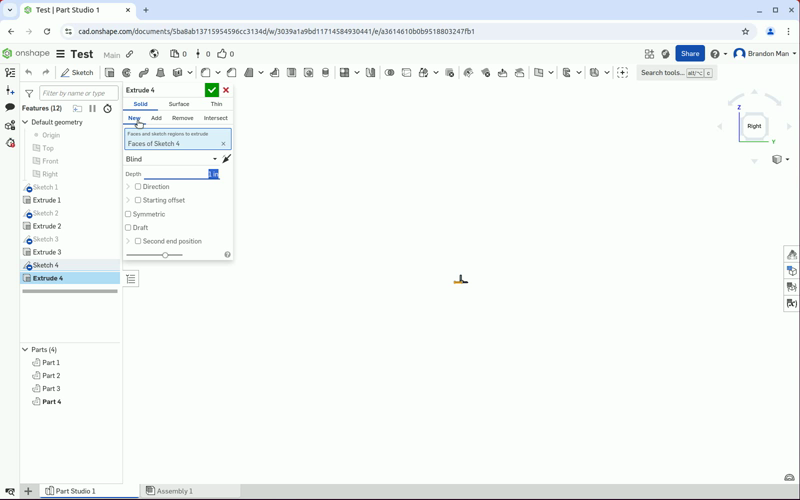
text(20.46)
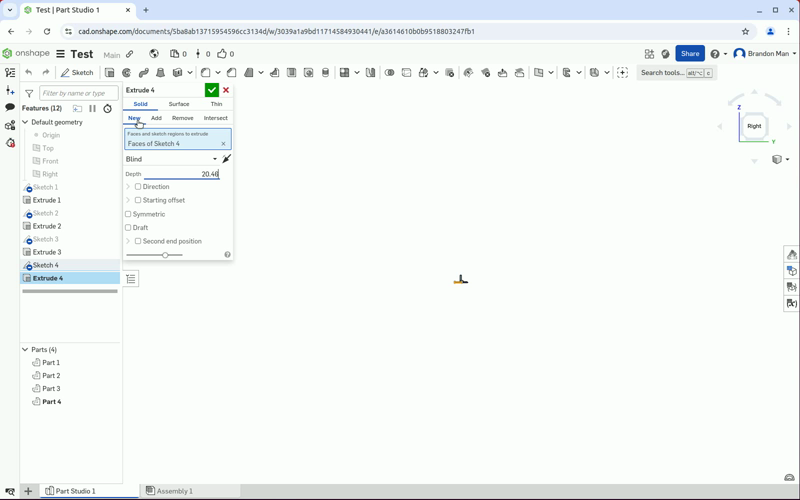
key(enter)
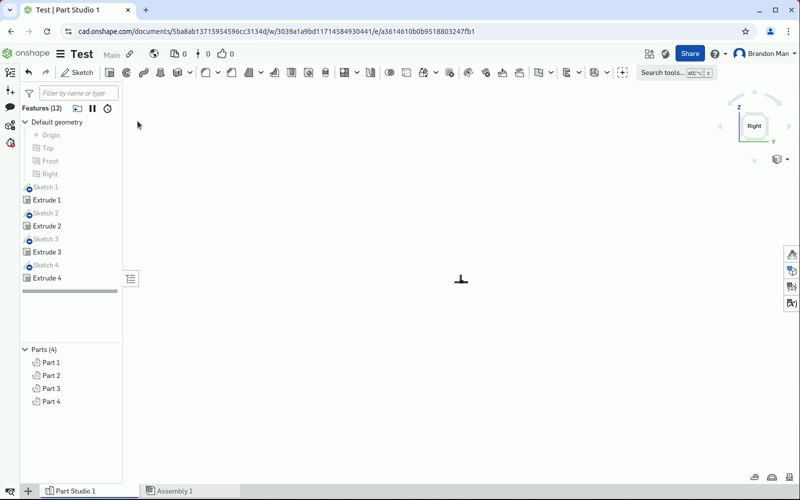
key(shift+h)
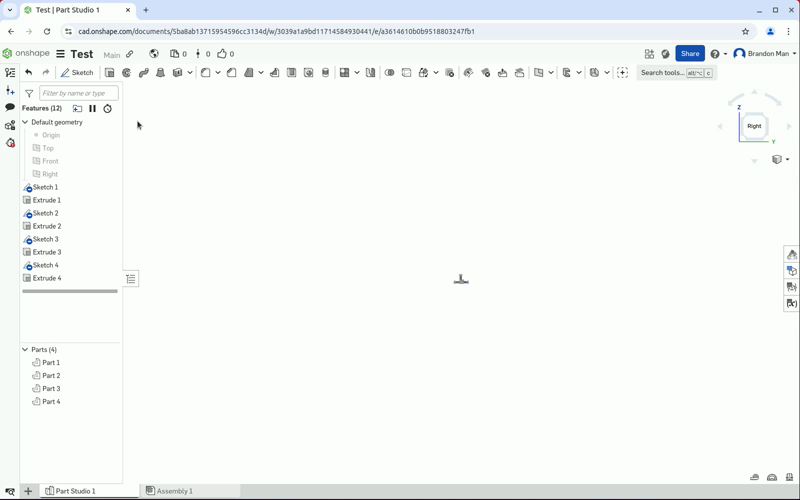
key(shift+h)
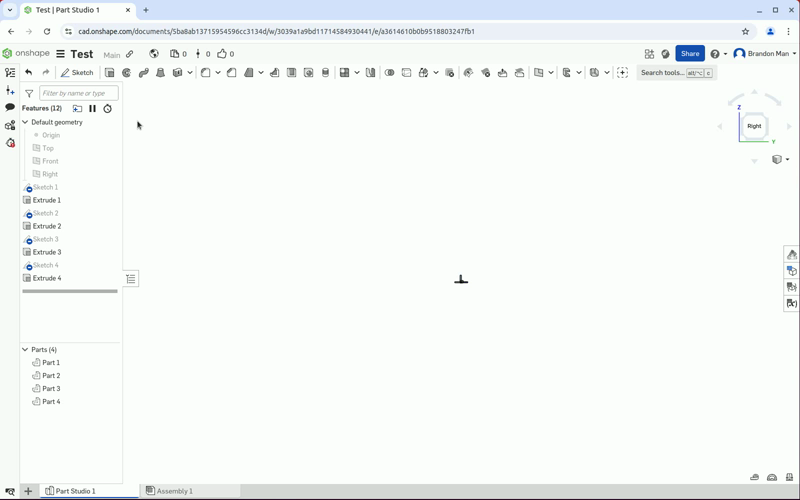
mouse_move(73, 189)
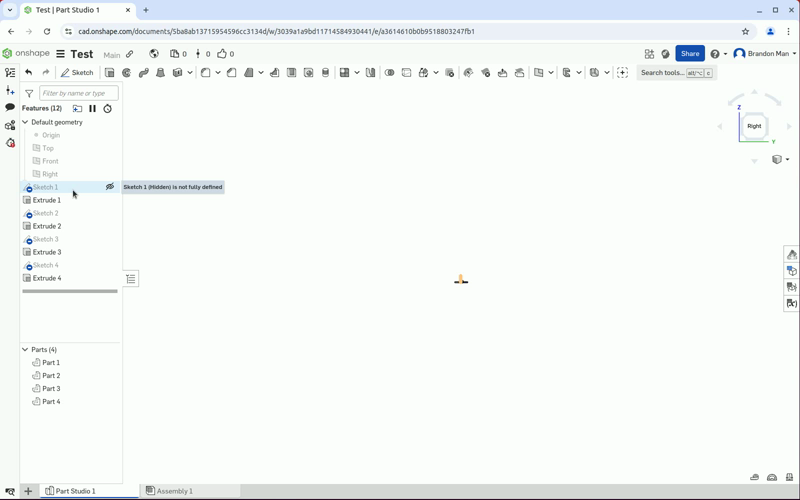
click(73, 189)
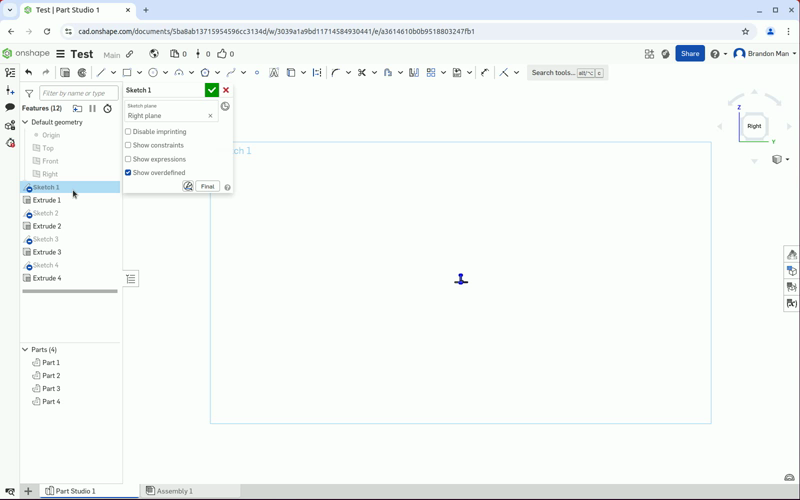
mouse_move(229, 92)
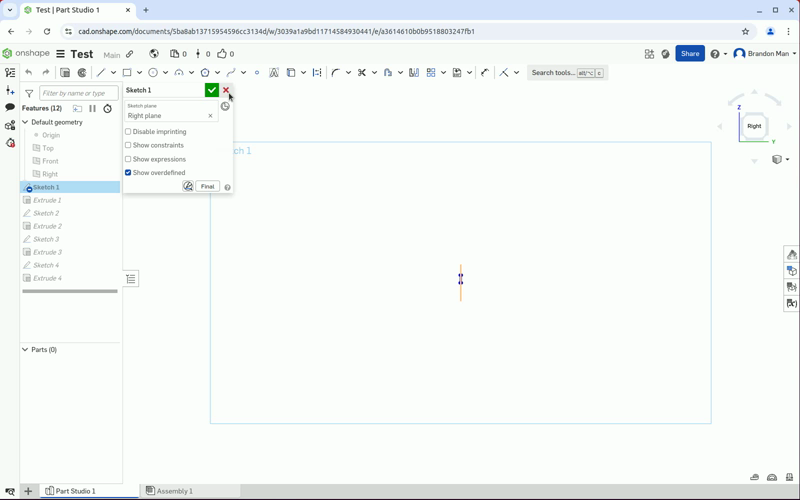
click(229, 92)
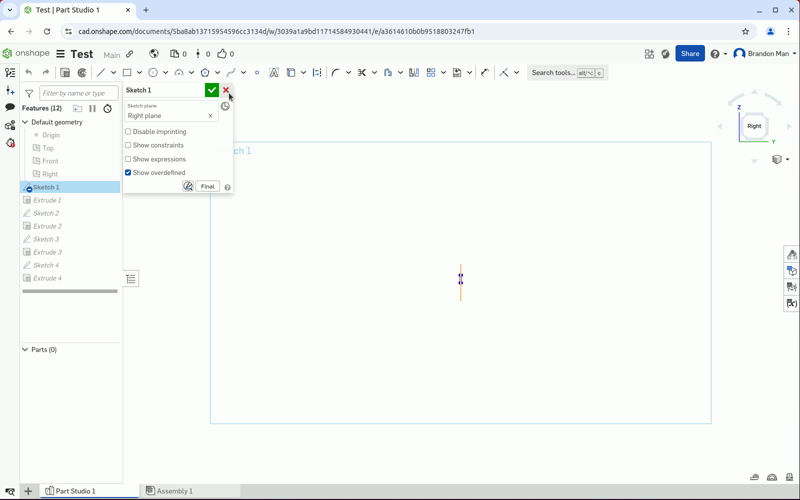
key(shift+s)
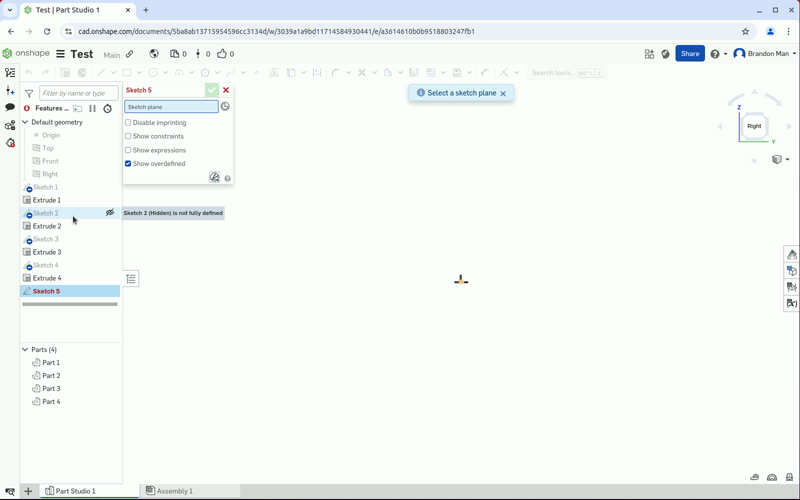
scroll(3)
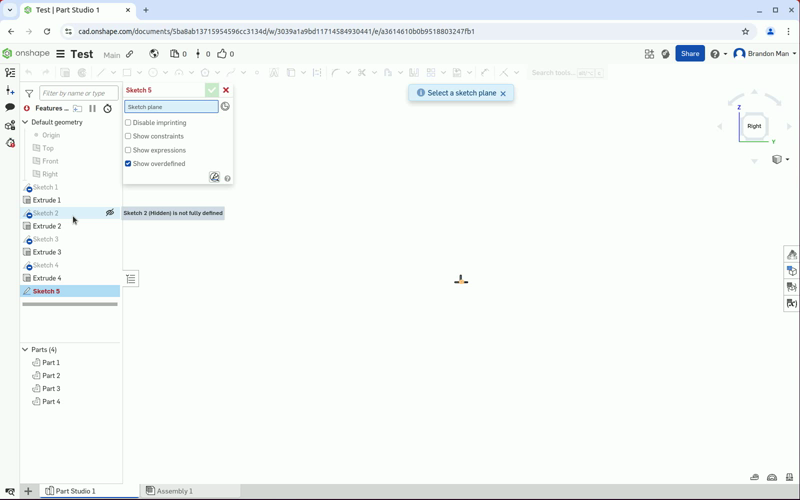
mouse_move(73, 176)
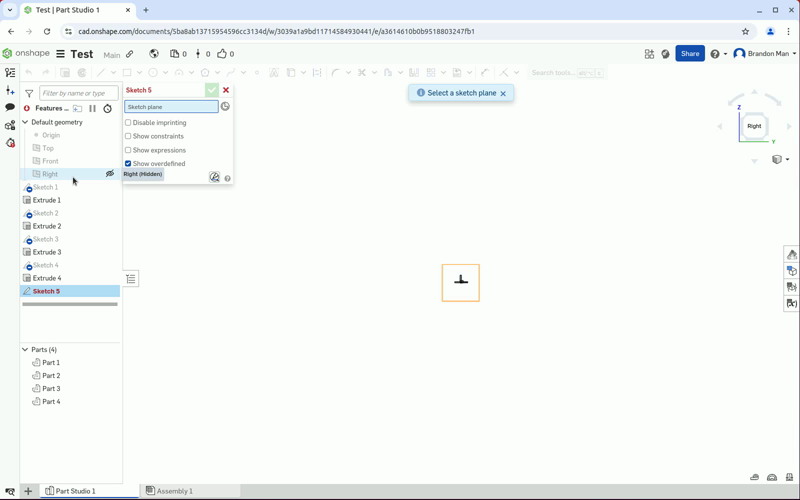
click(73, 176)
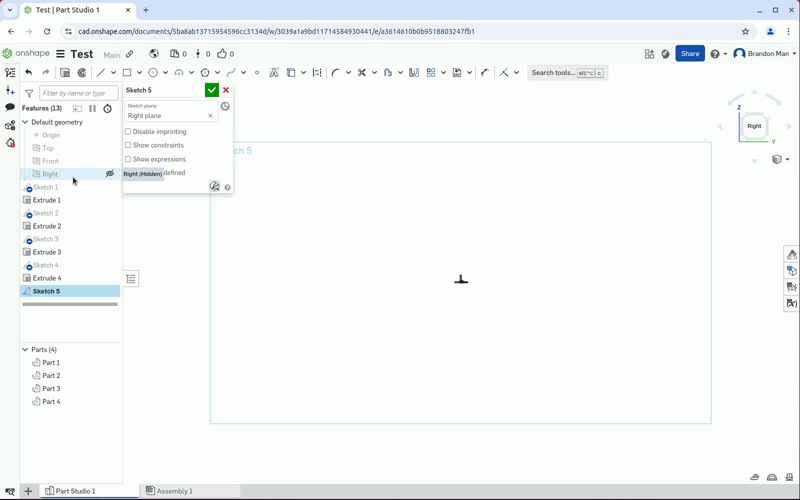
mouse_move(73, 352)
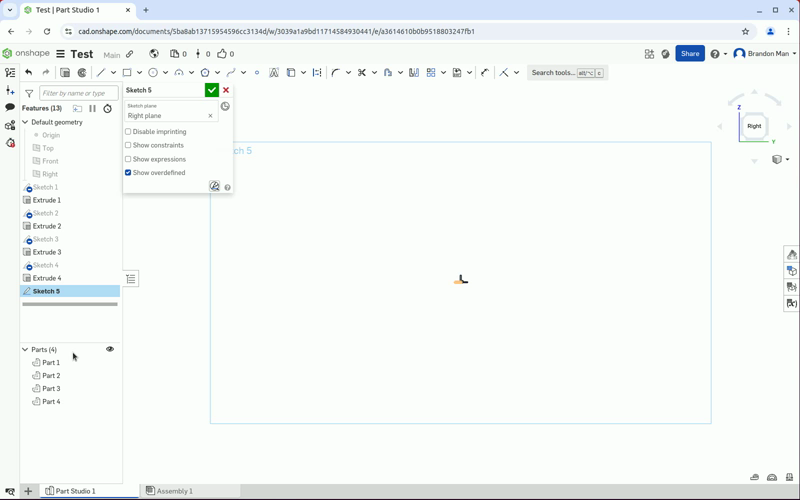
key(y)
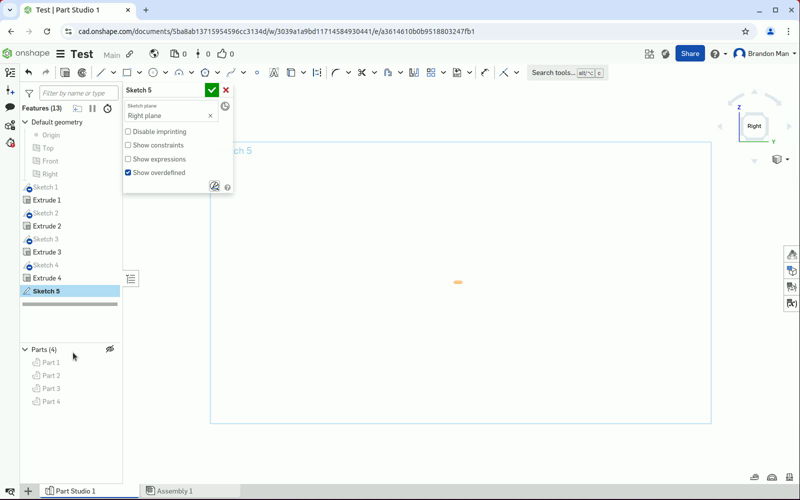
key(l)
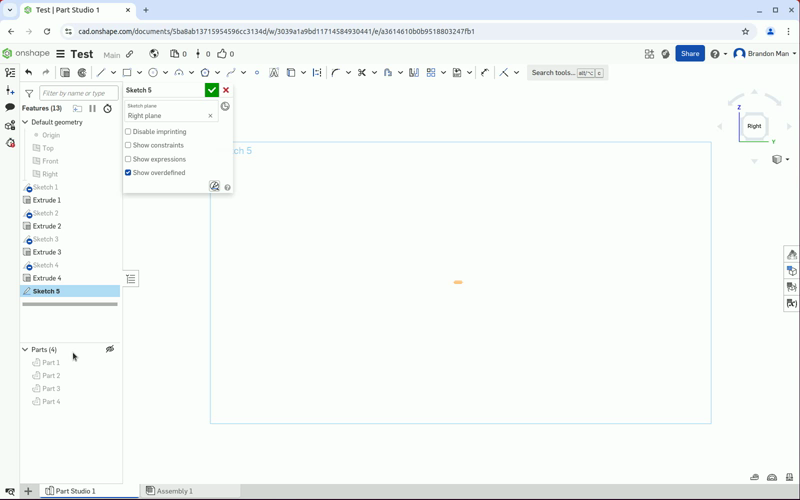
key_down(shift)
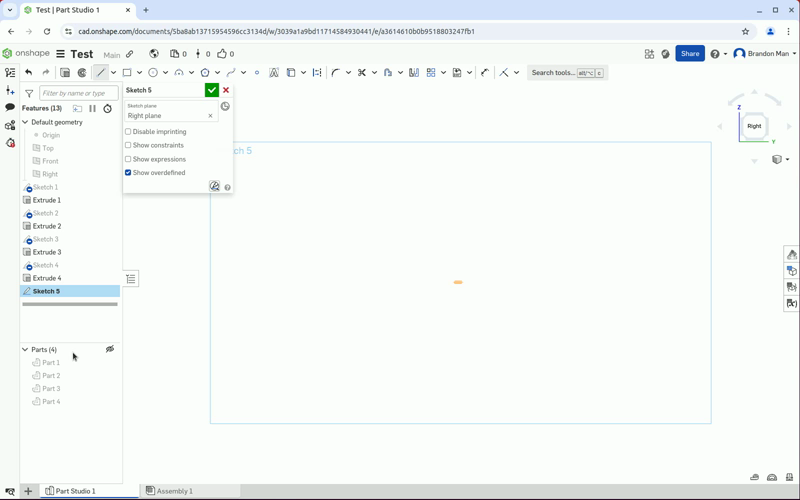
mouse_move(460, 288)
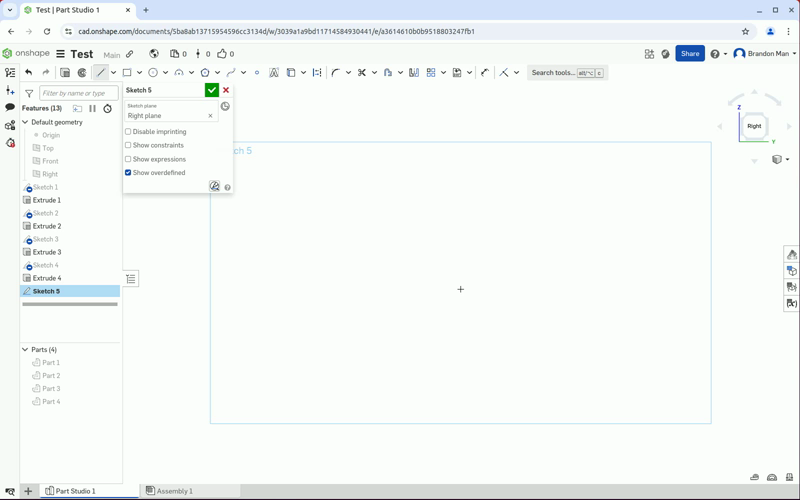
click(460, 288)
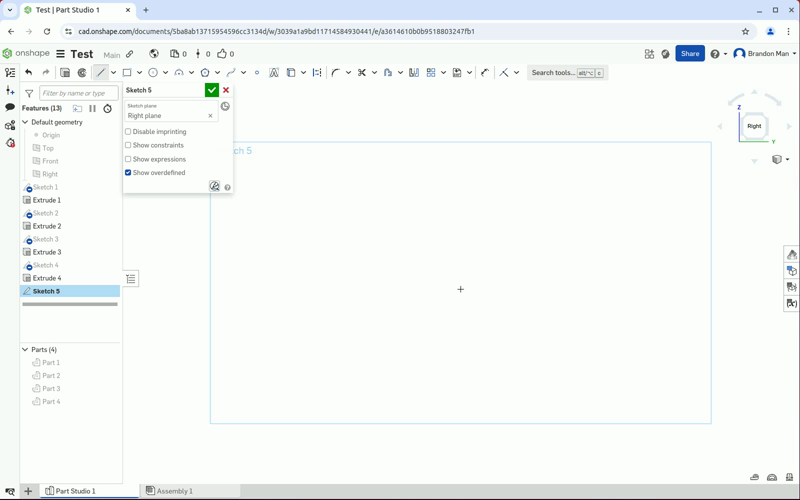
key_up(shift)
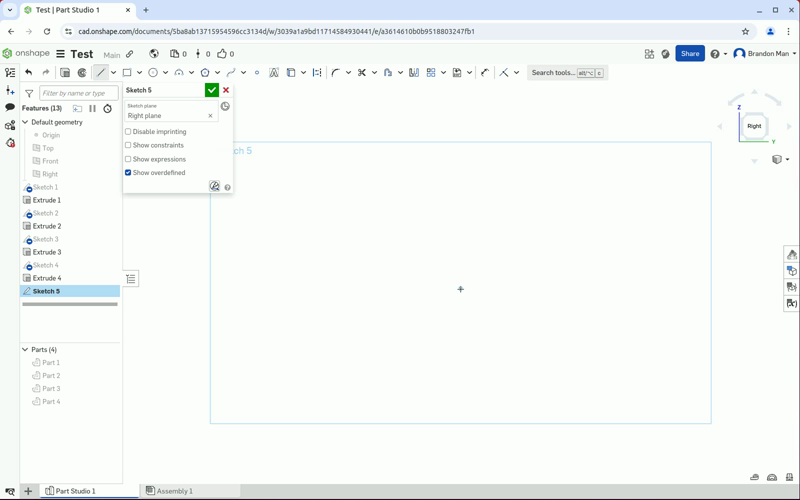
key_down(shift)
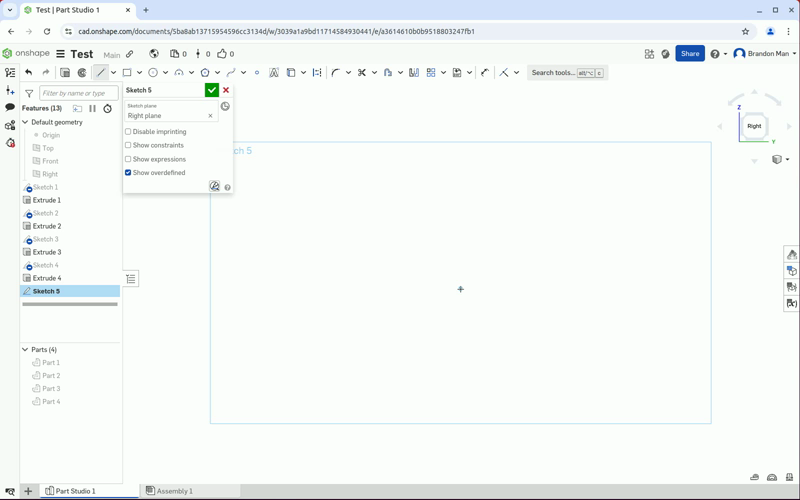
mouse_move(490, 288)
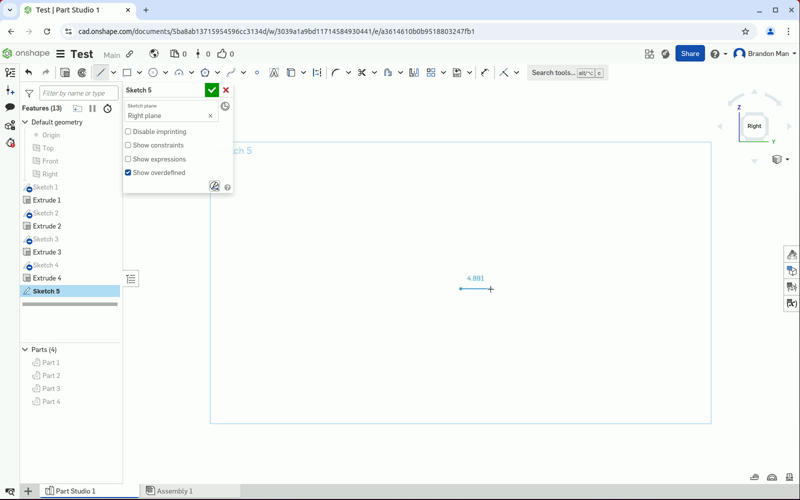
mouse_move(461, 288)
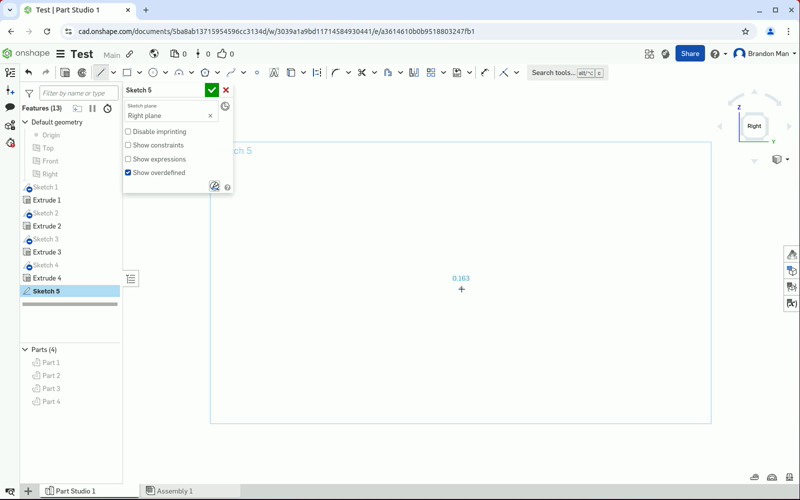
scroll(6)
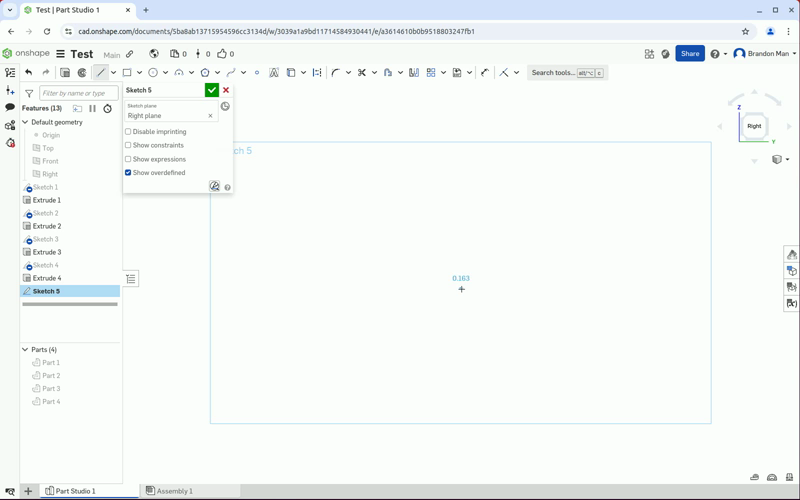
scroll(6)
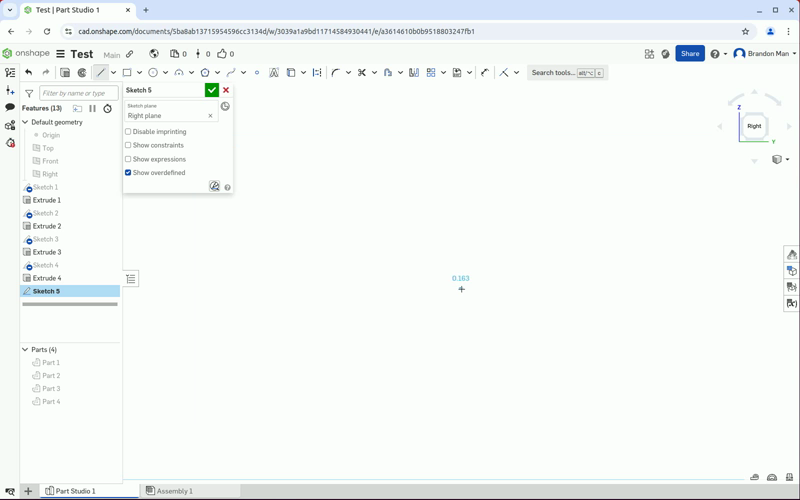
scroll(6)
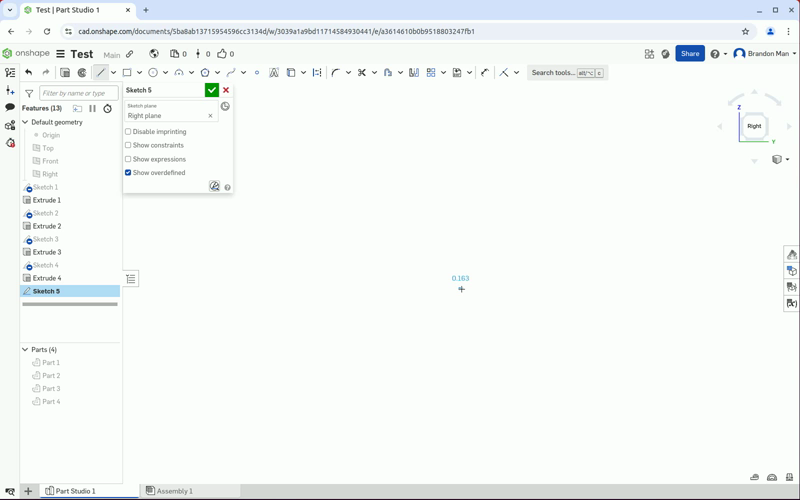
scroll(6)
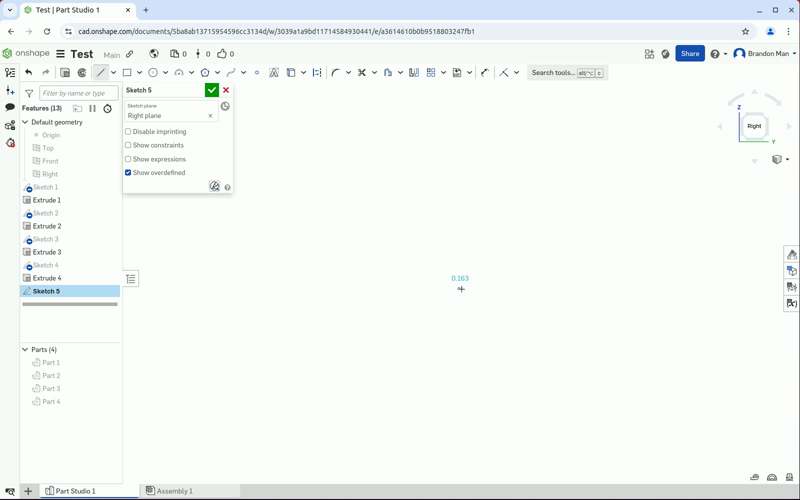
scroll(6)
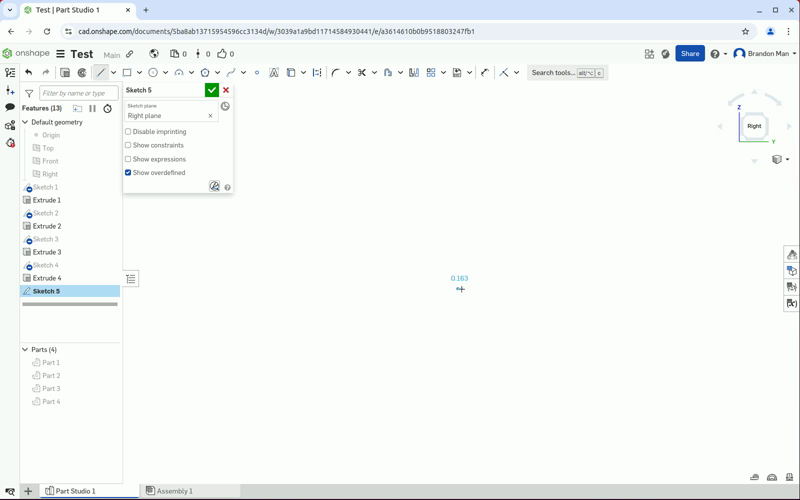
scroll(6)
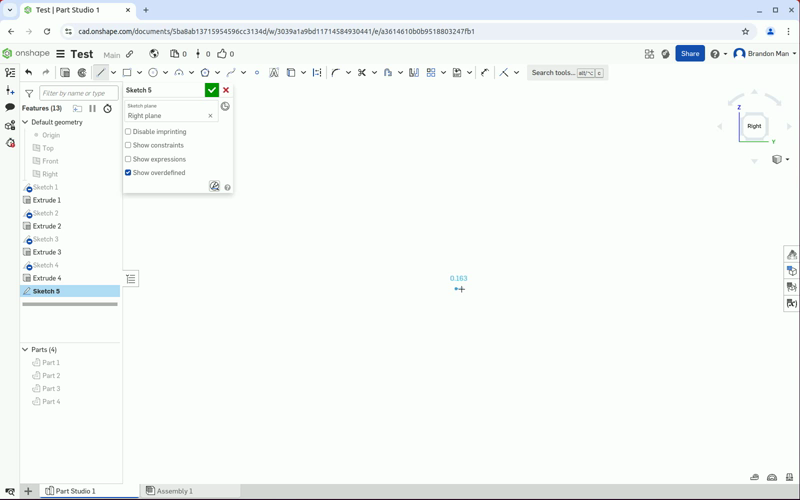
scroll(6)
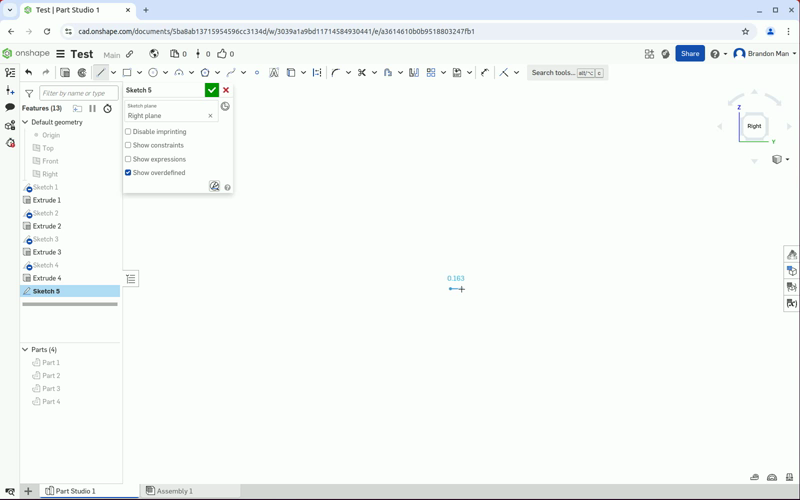
click(461, 288)
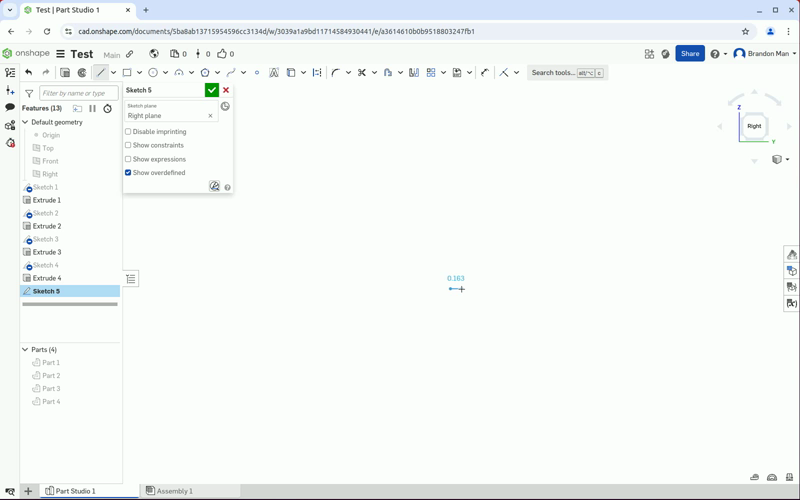
scroll(-6)
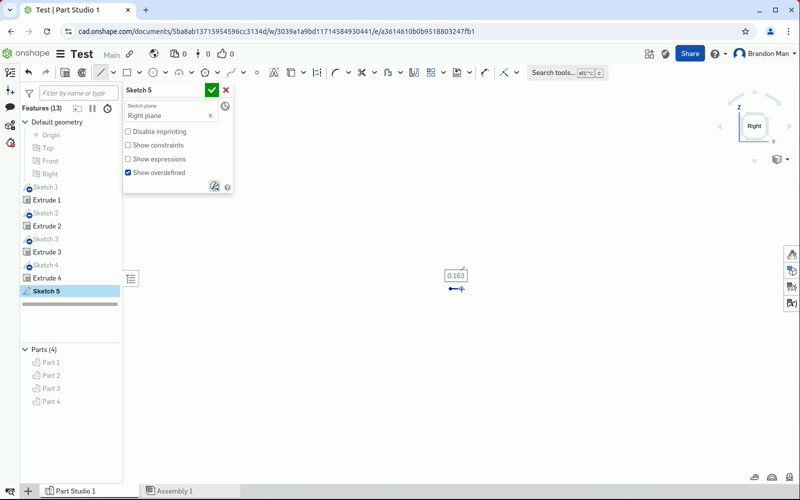
scroll(-6)
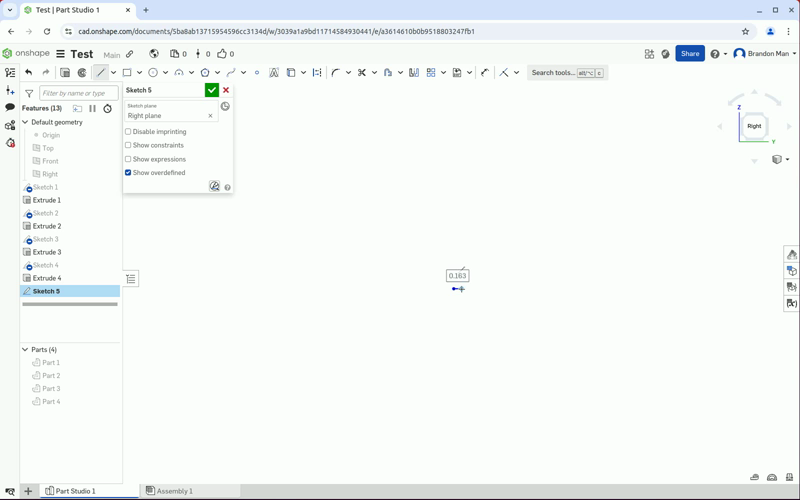
scroll(-6)
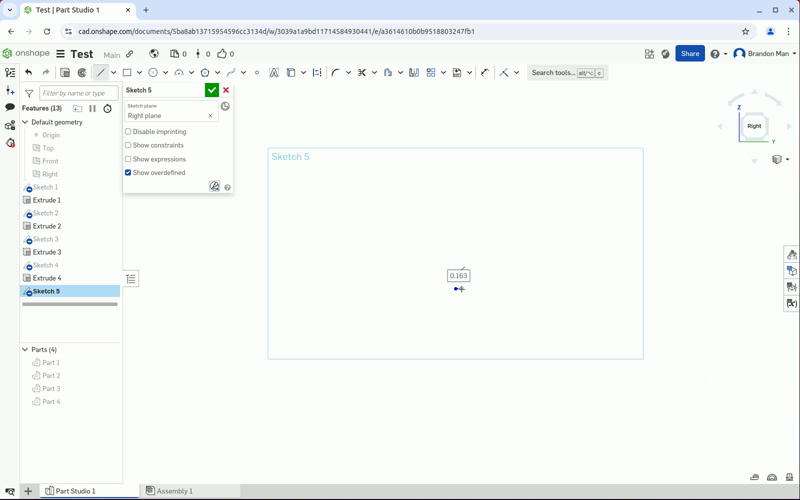
scroll(-6)
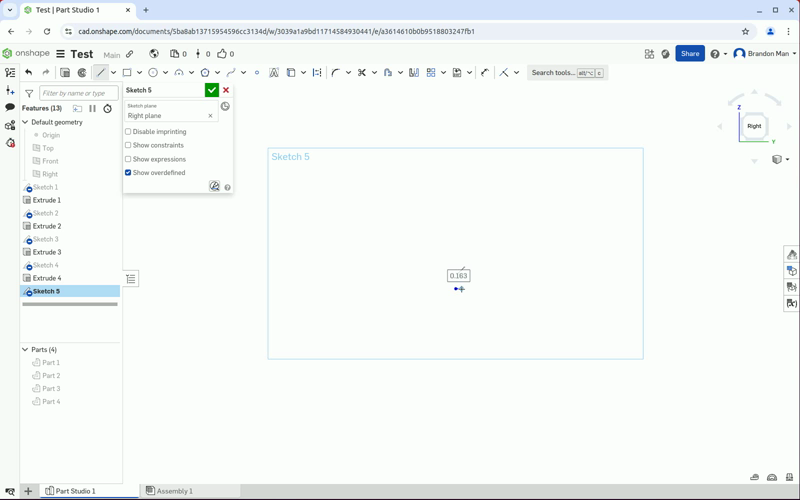
scroll(-6)
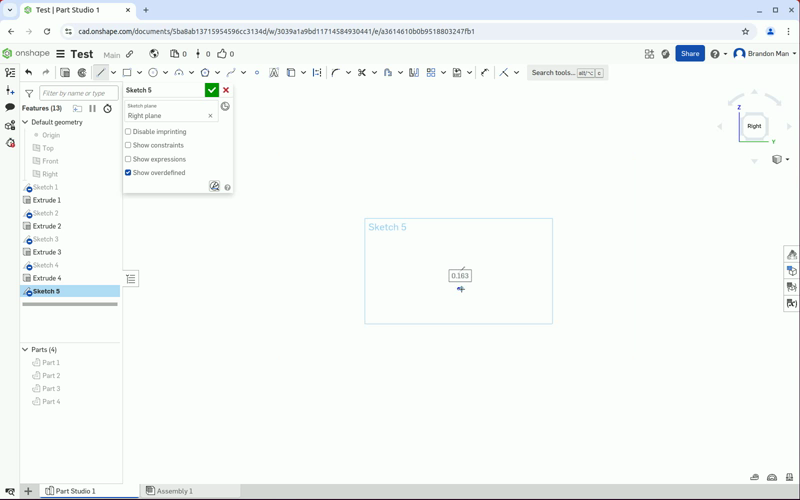
scroll(-6)
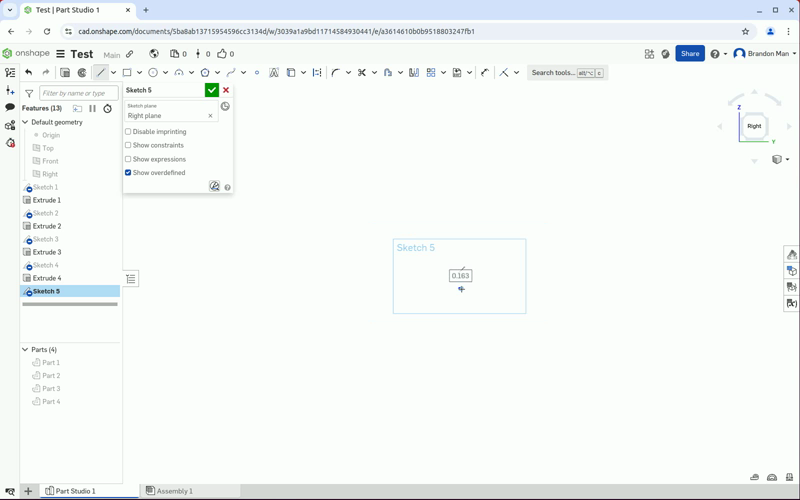
scroll(-6)
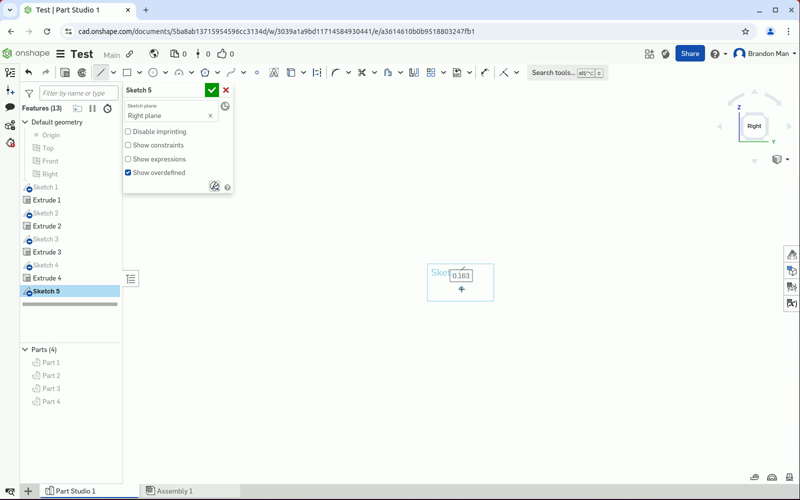
key_up(shift)
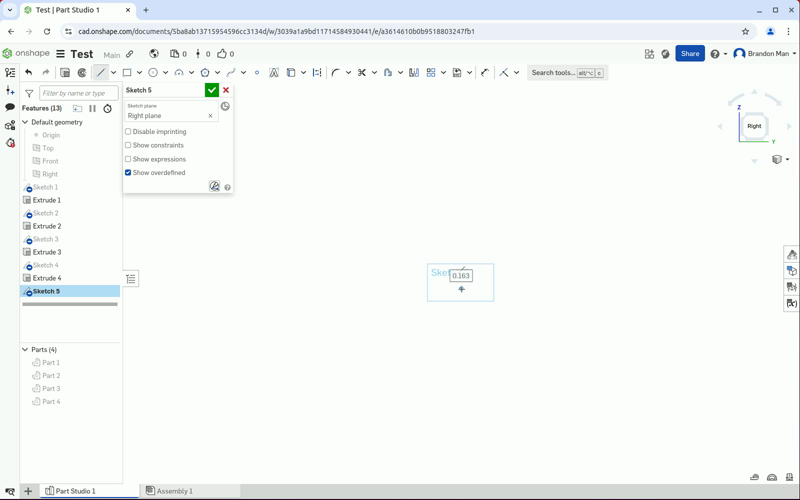
key_down(shift)
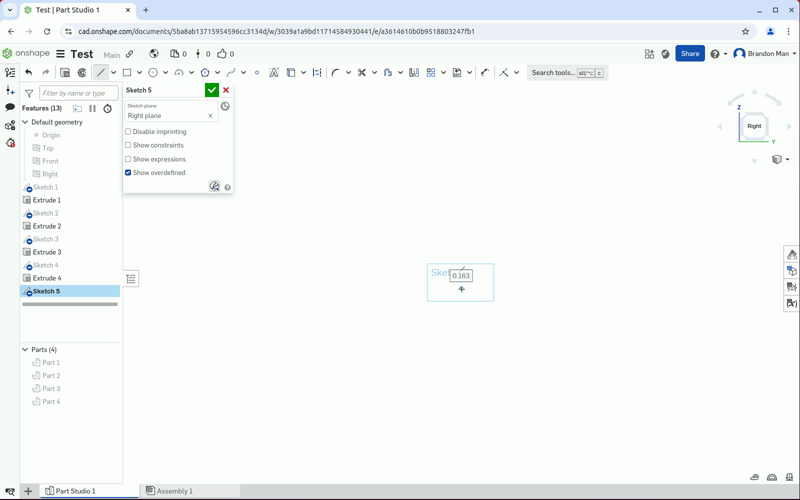
mouse_move(492, 288)
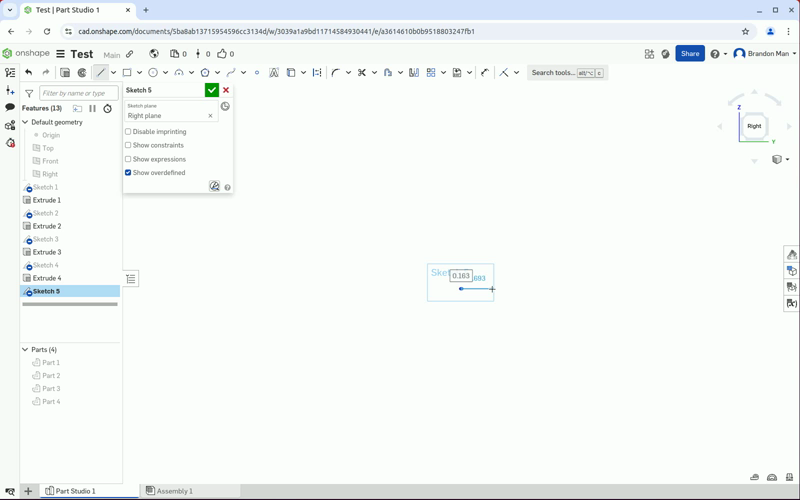
mouse_move(461, 281)
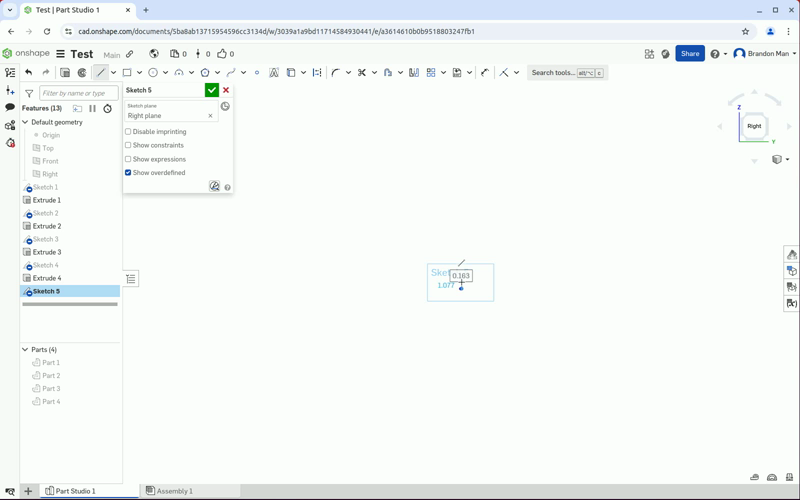
scroll(6)
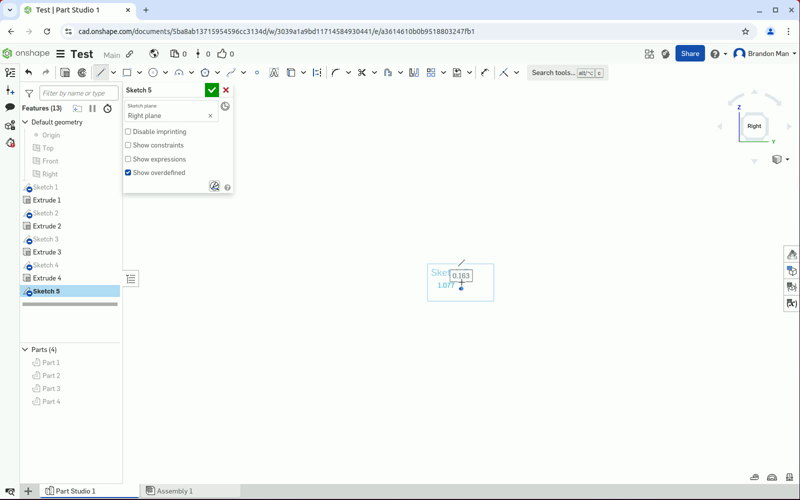
scroll(6)
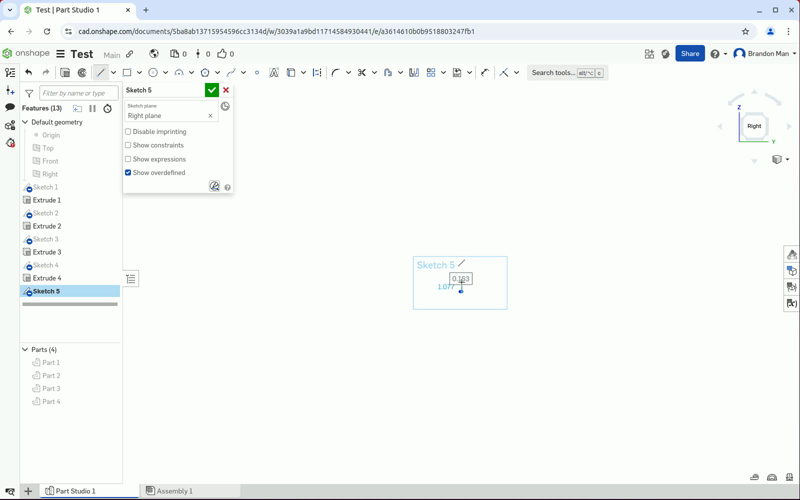
scroll(6)
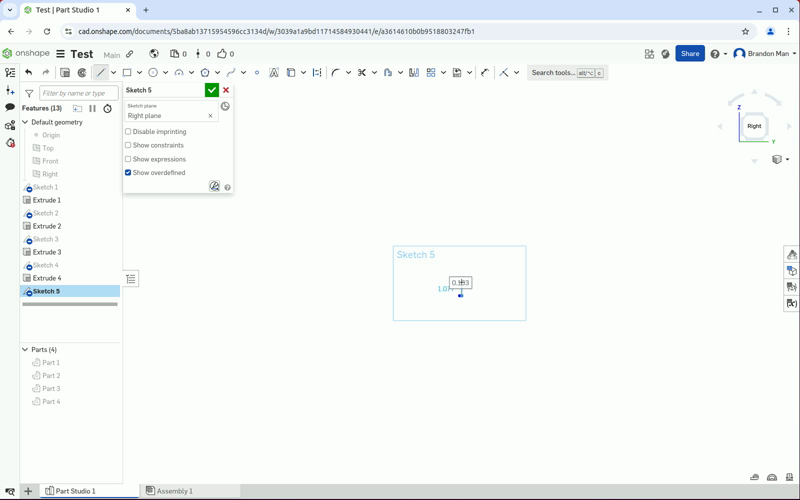
scroll(6)
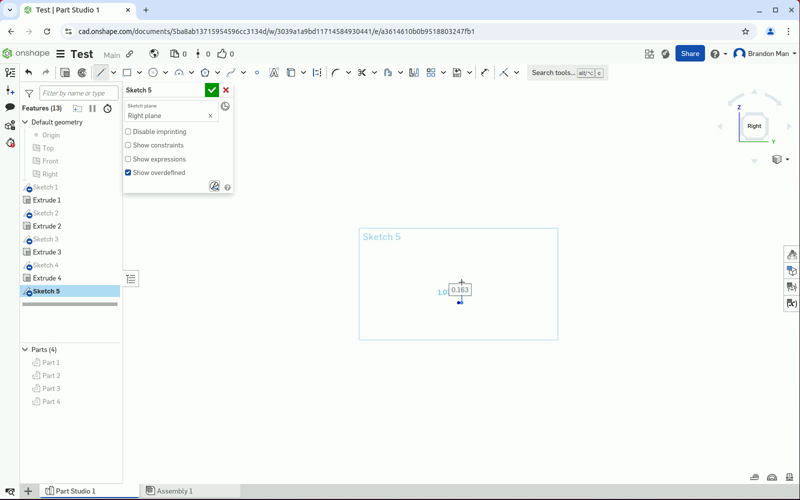
scroll(6)
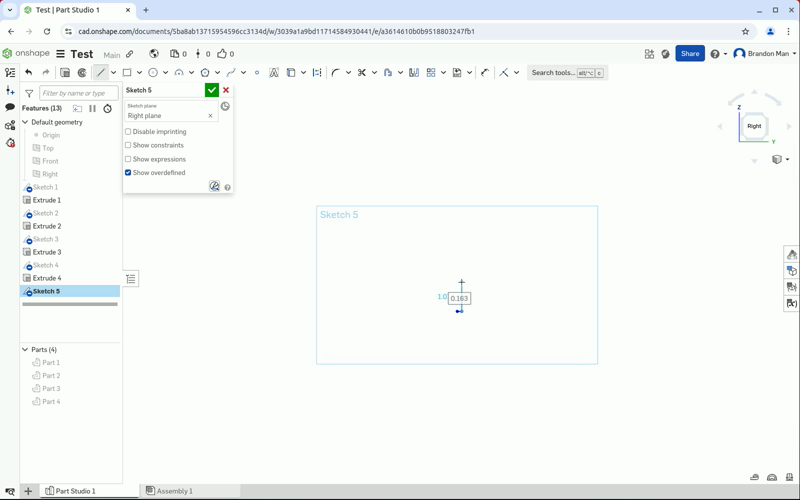
scroll(6)
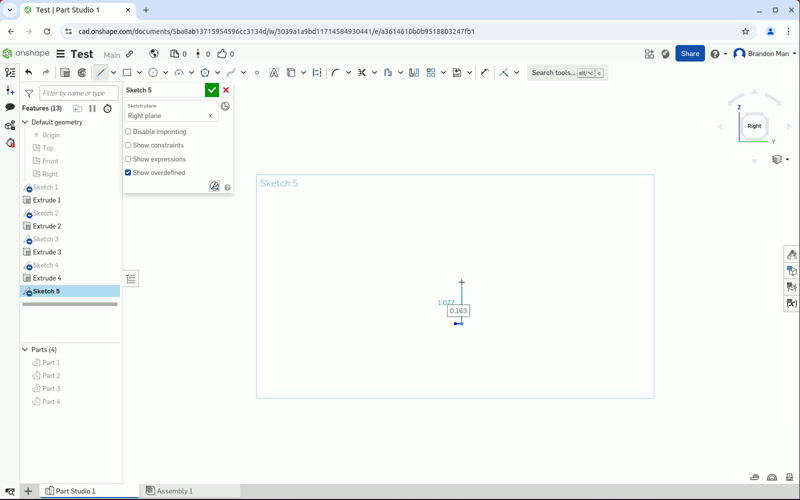
scroll(6)
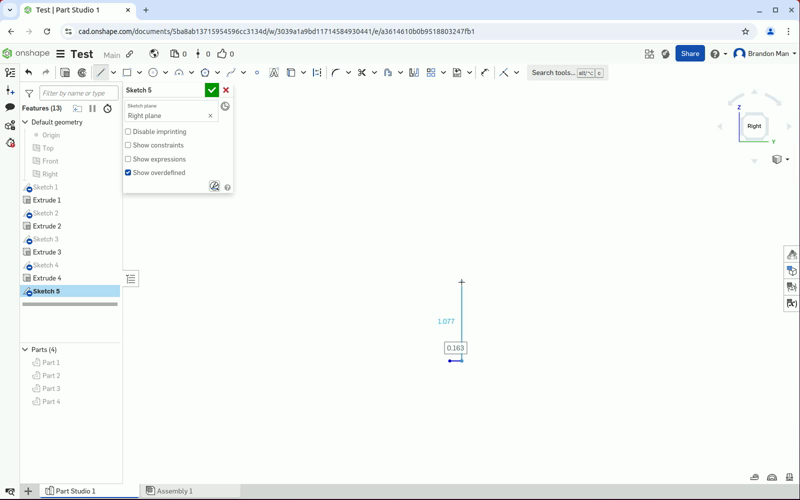
click(461, 281)
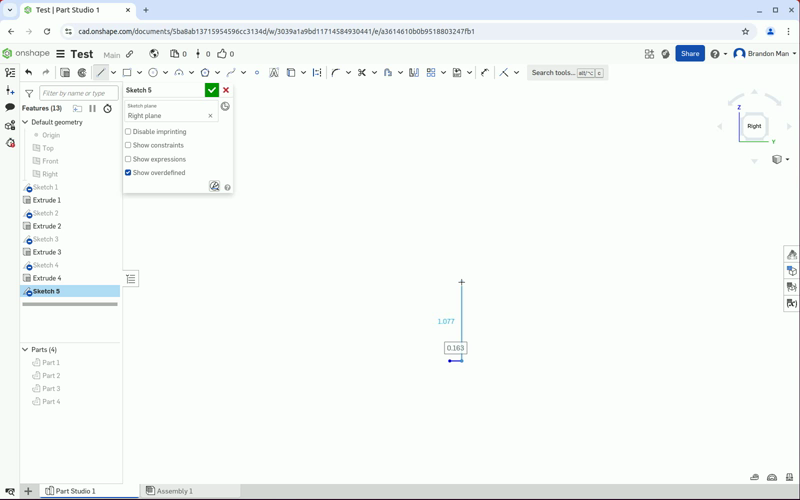
scroll(-6)
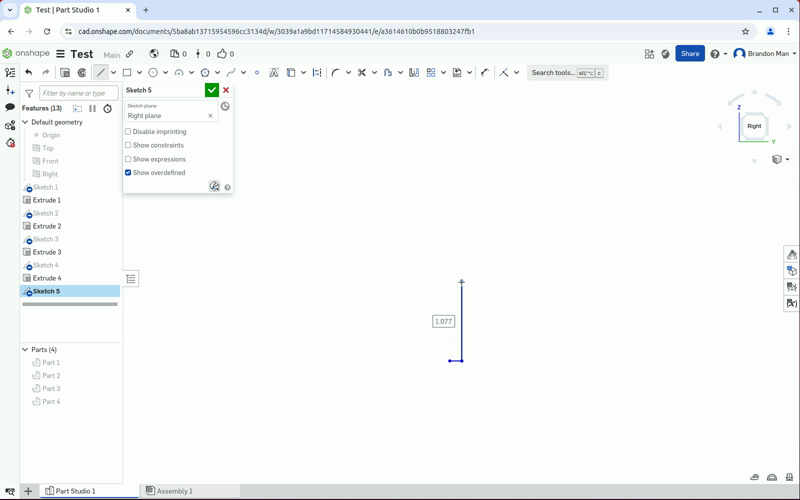
scroll(-6)
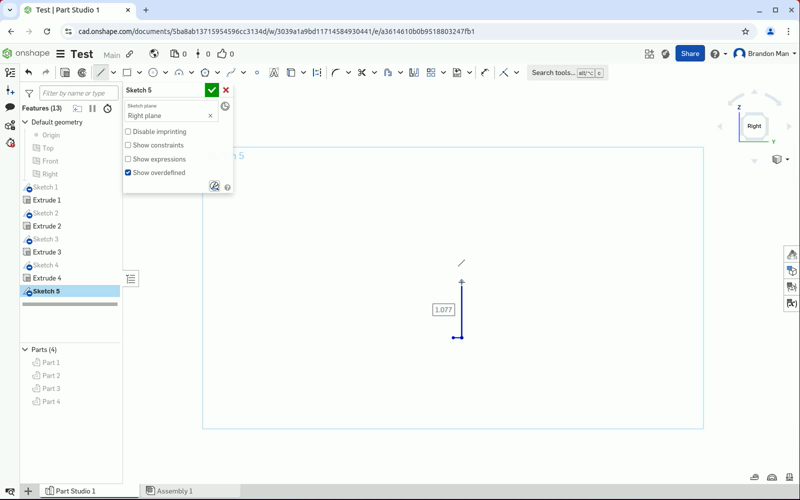
scroll(-6)
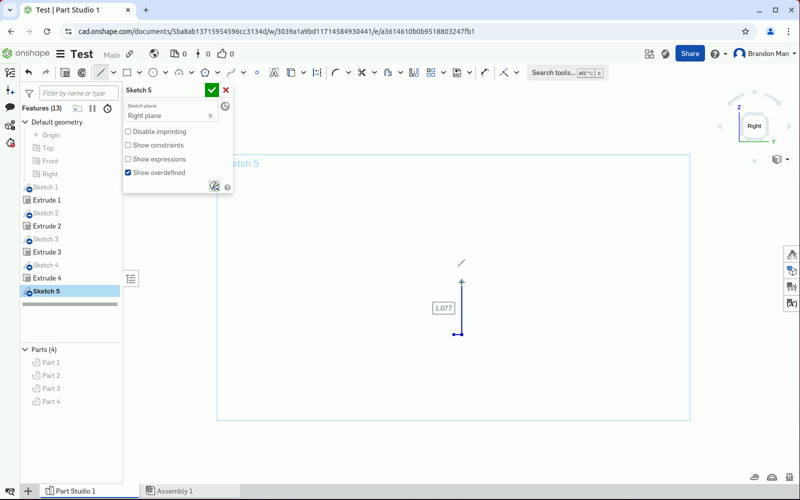
scroll(-6)
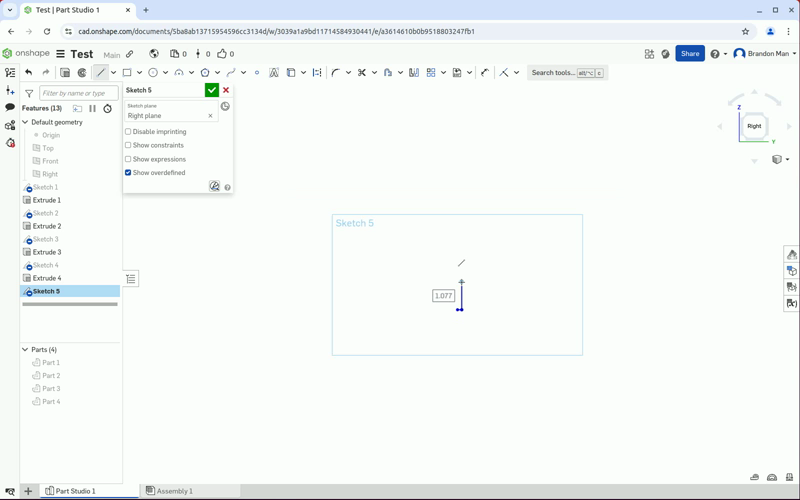
scroll(-6)
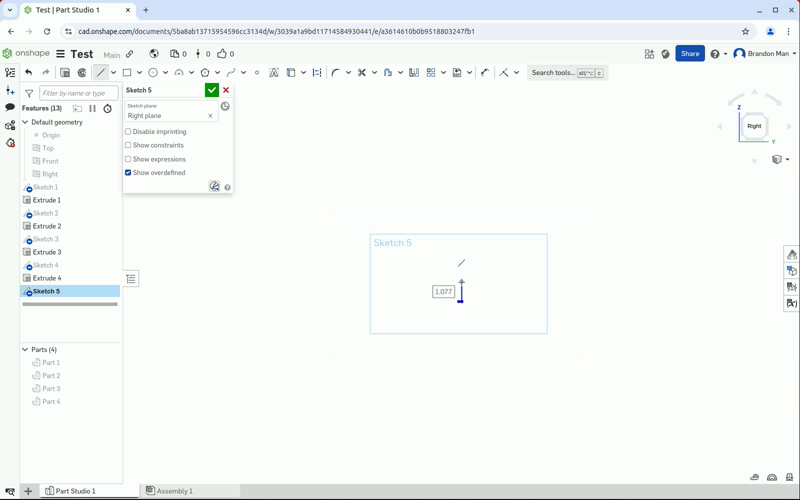
scroll(-6)
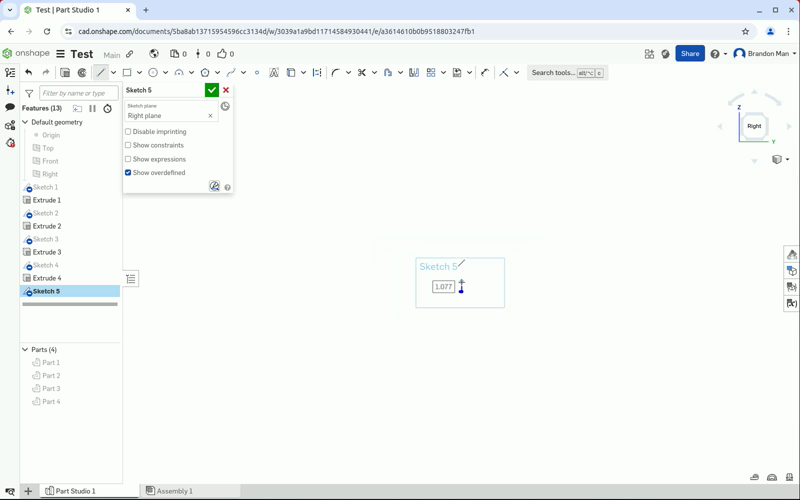
scroll(-6)
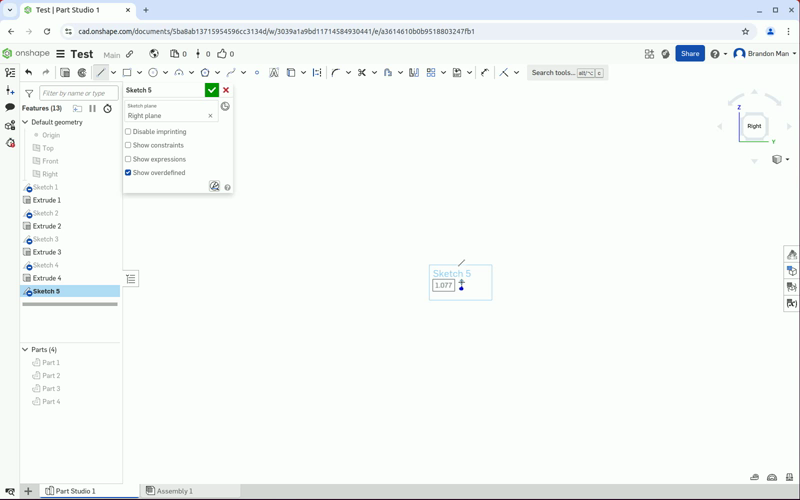
key_up(shift)
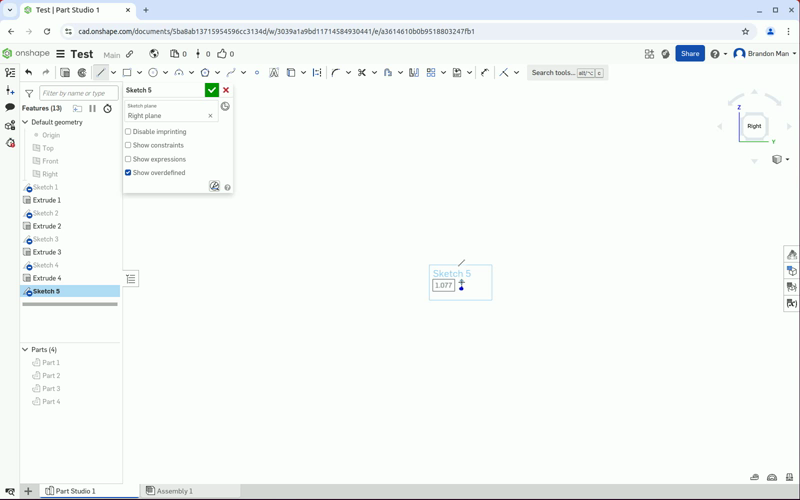
key_down(shift)
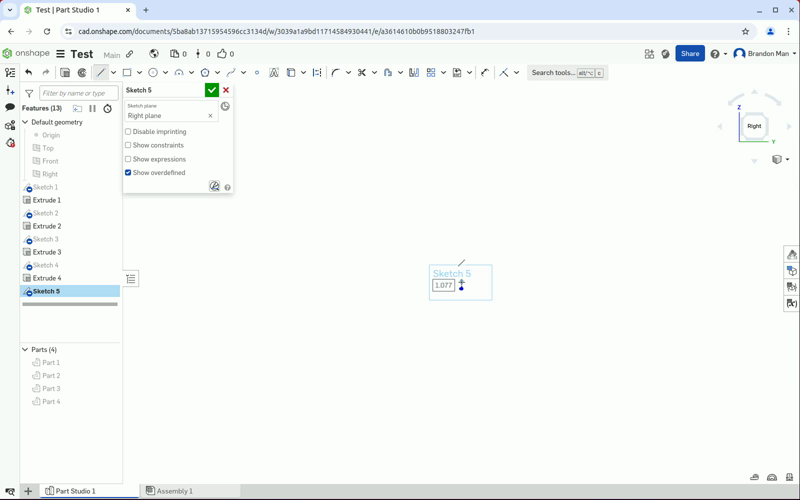
mouse_move(492, 281)
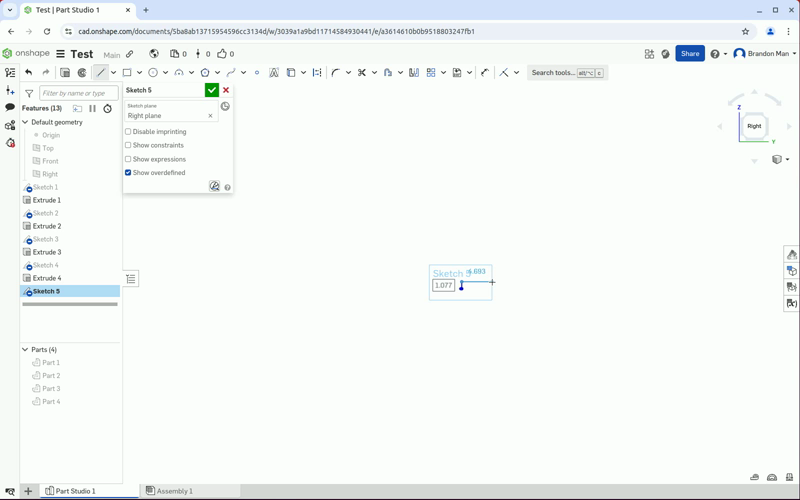
mouse_move(460, 281)
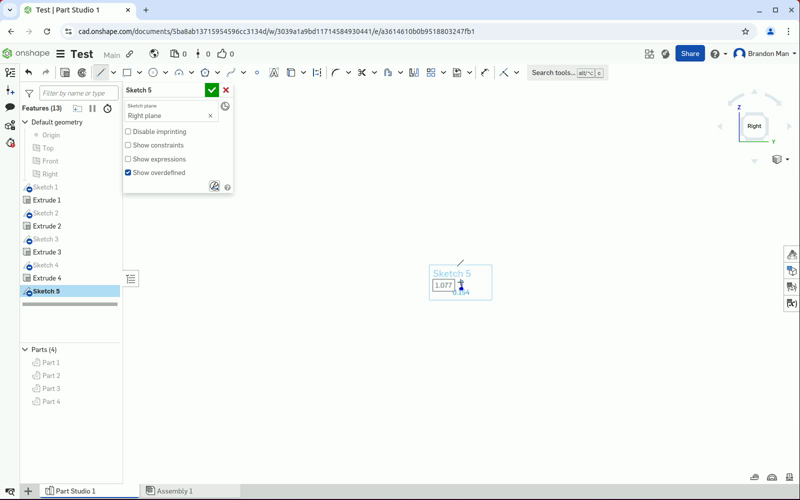
scroll(6)
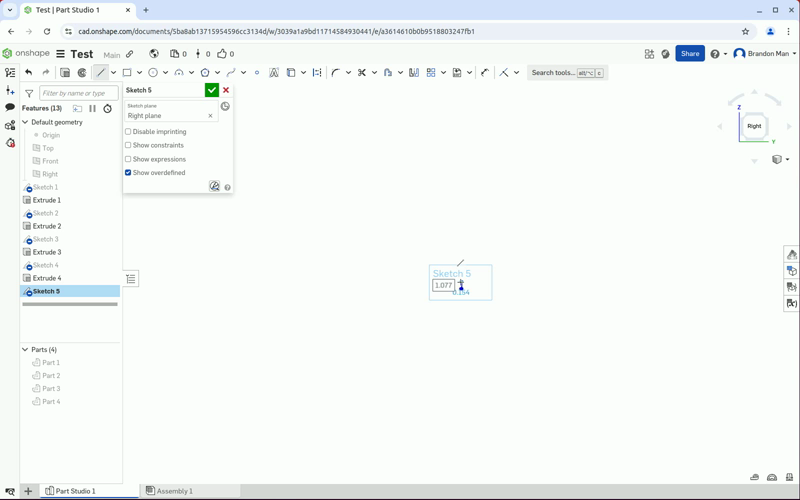
scroll(6)
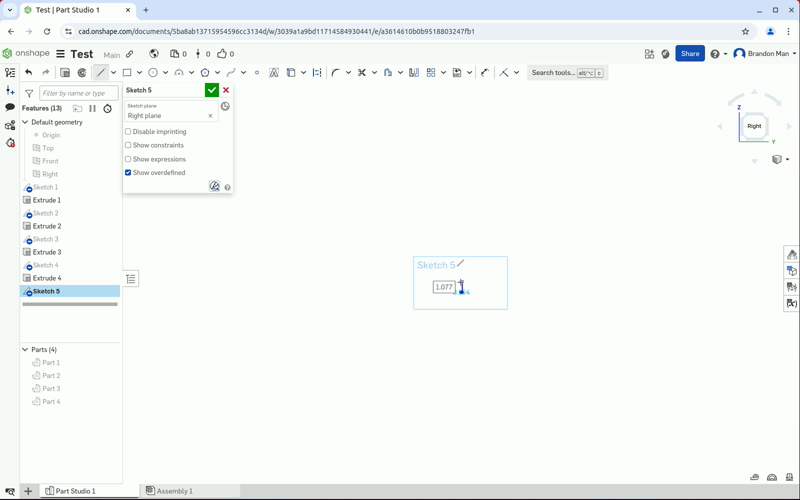
scroll(6)
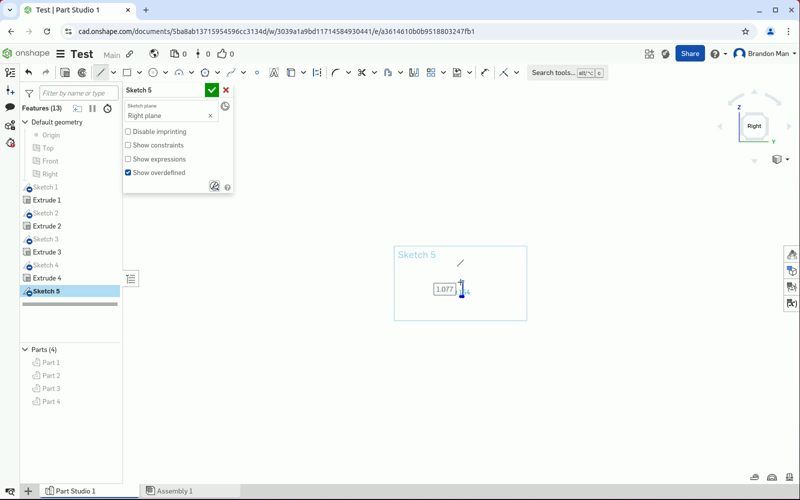
scroll(6)
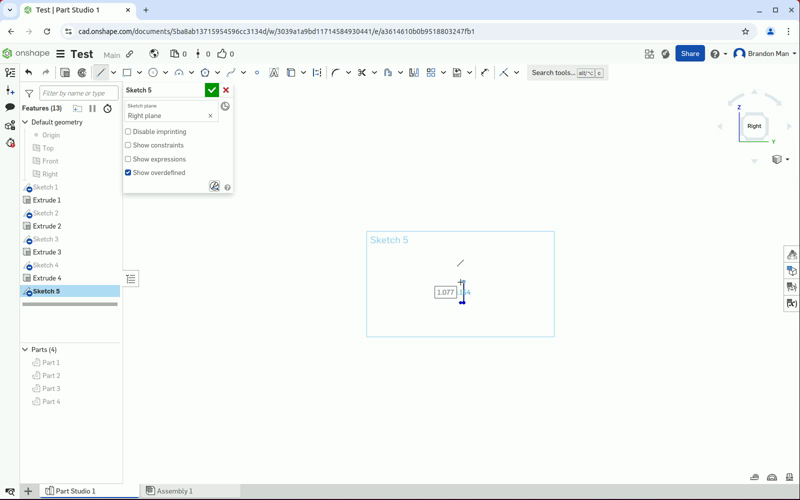
scroll(6)
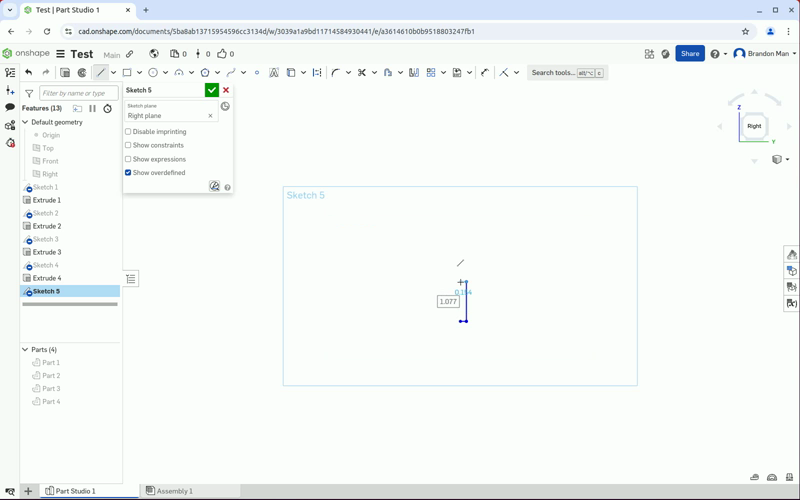
scroll(6)
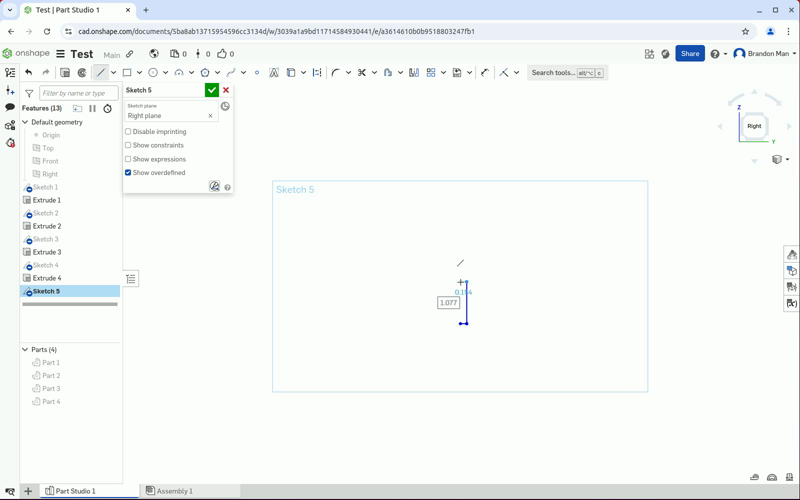
scroll(6)
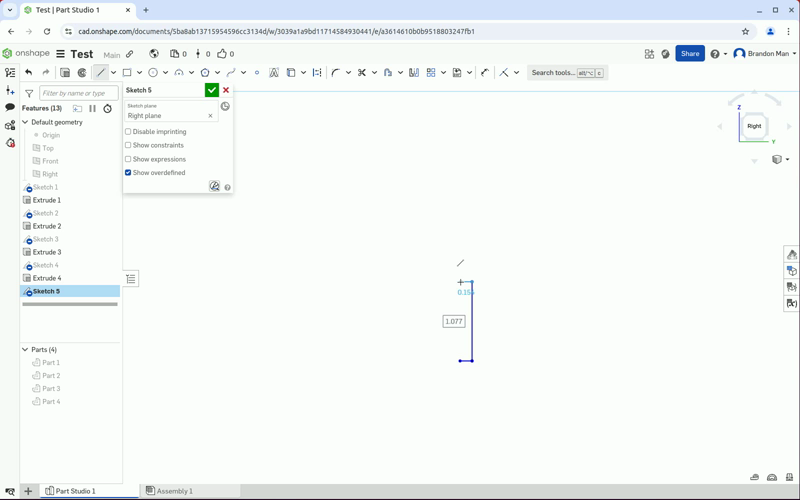
click(460, 281)
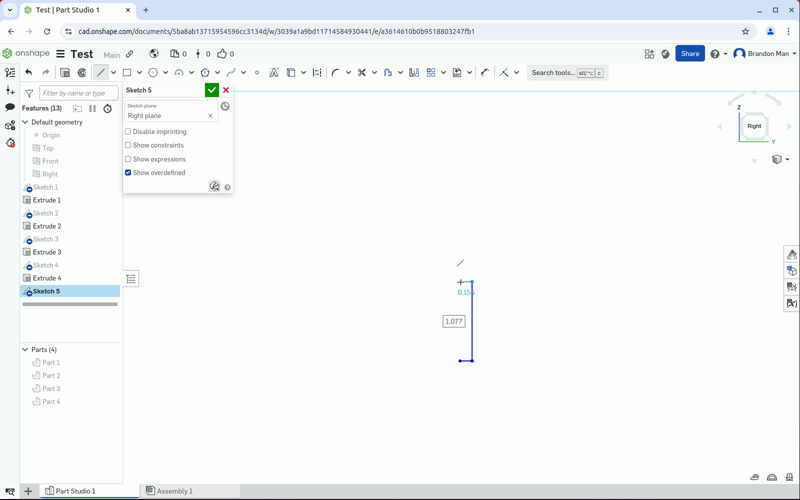
scroll(-6)
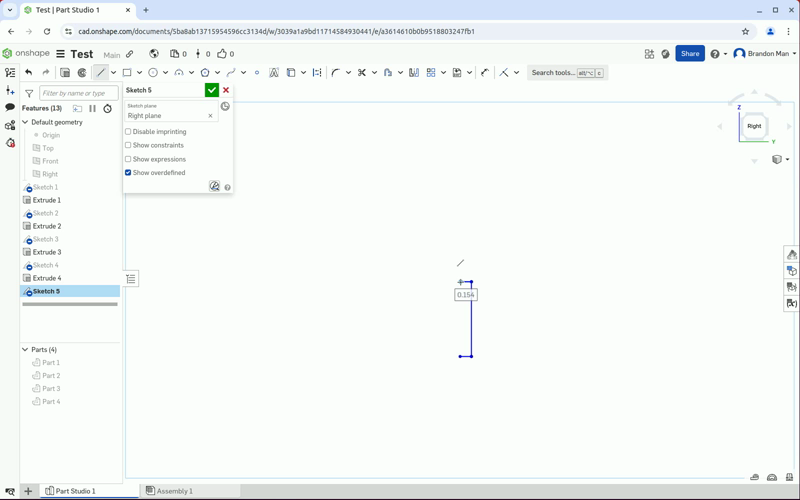
scroll(-6)
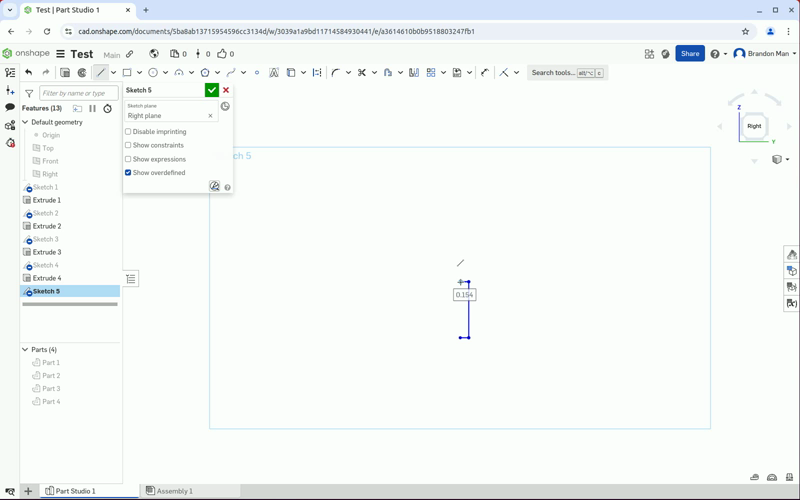
scroll(-6)
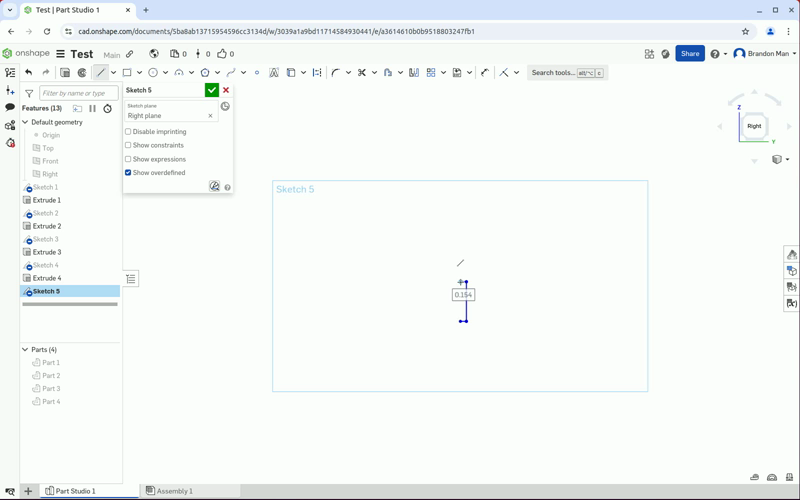
scroll(-6)
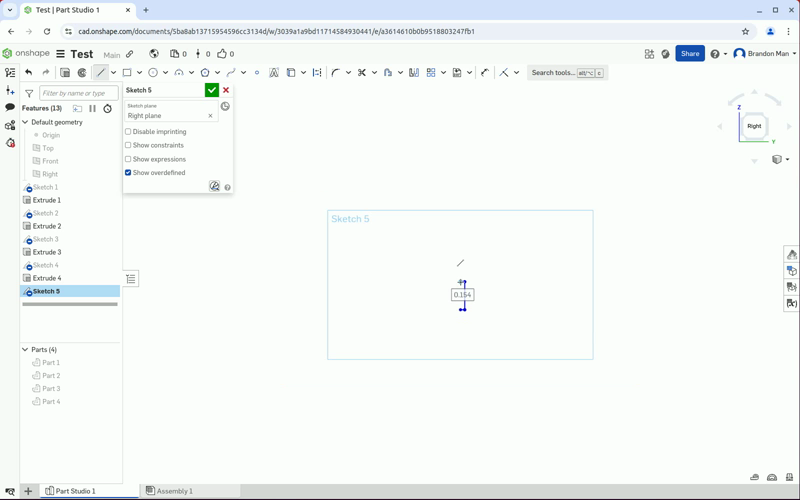
scroll(-6)
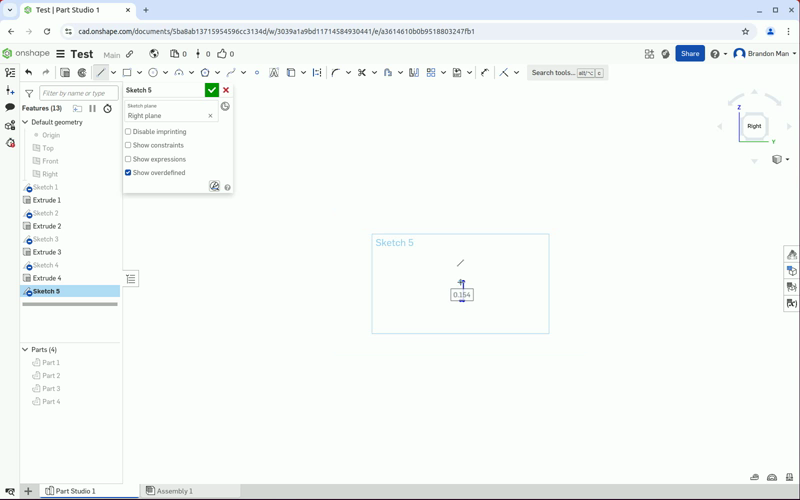
scroll(-6)
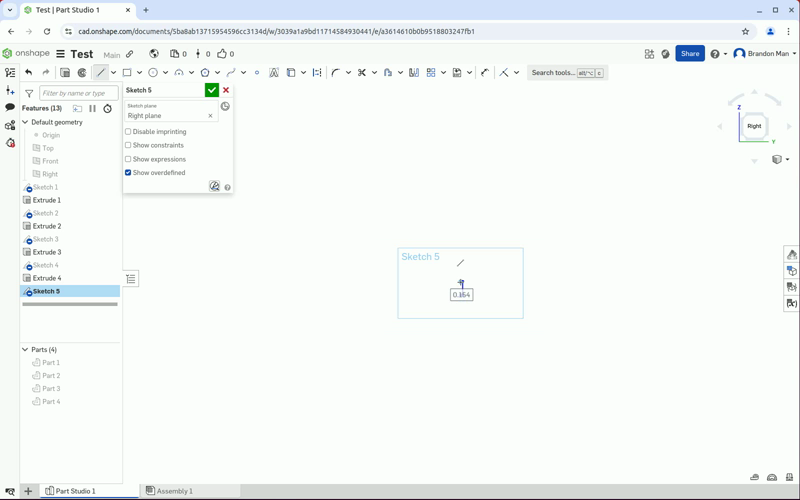
scroll(-6)
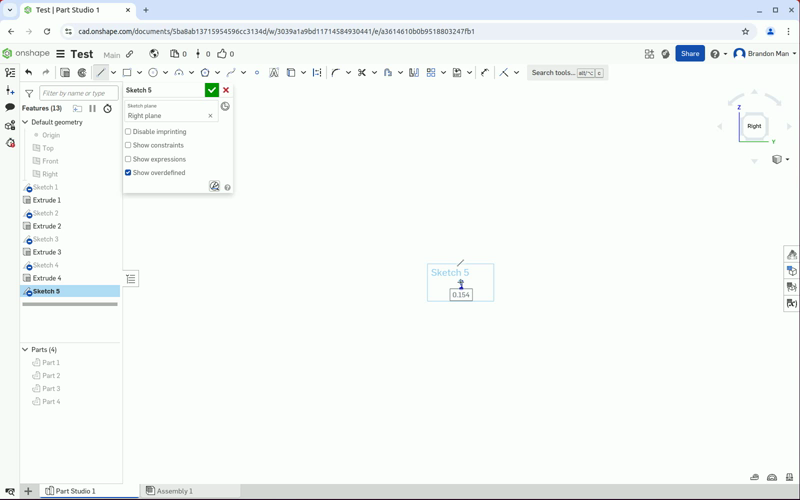
key_up(shift)
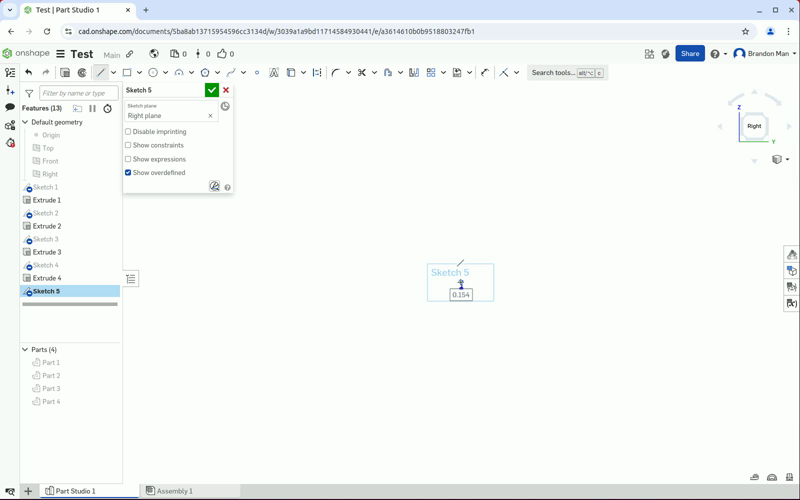
mouse_move(490, 281)
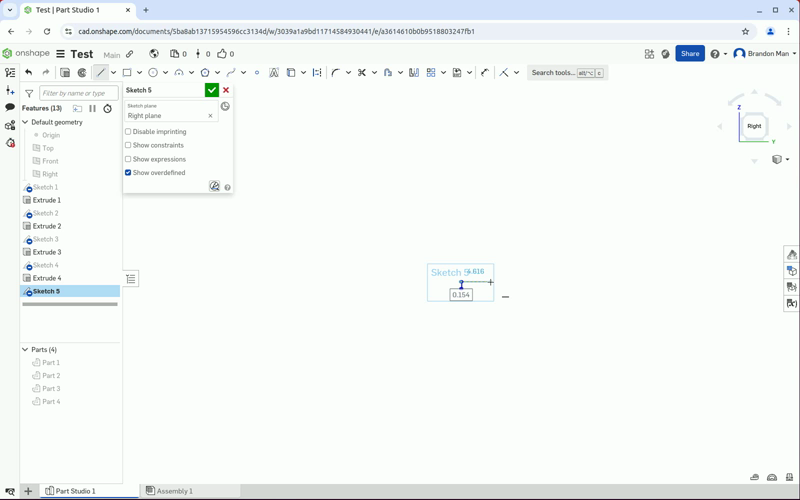
key_down(shift)
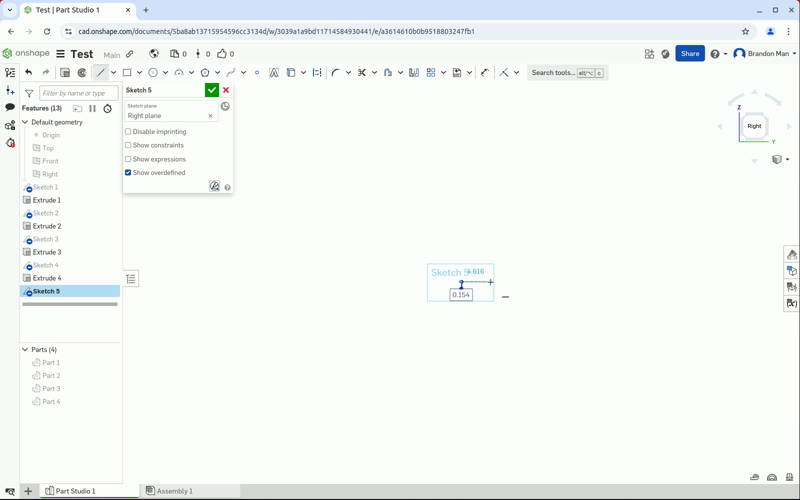
mouse_move(460, 288)
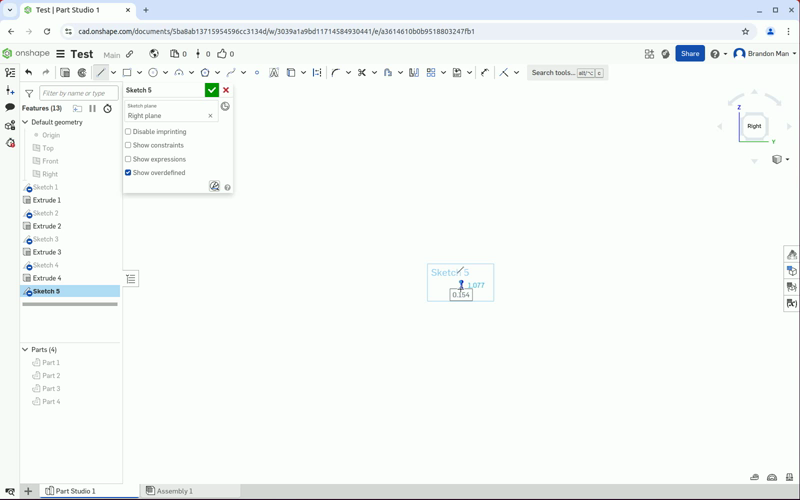
scroll(6)
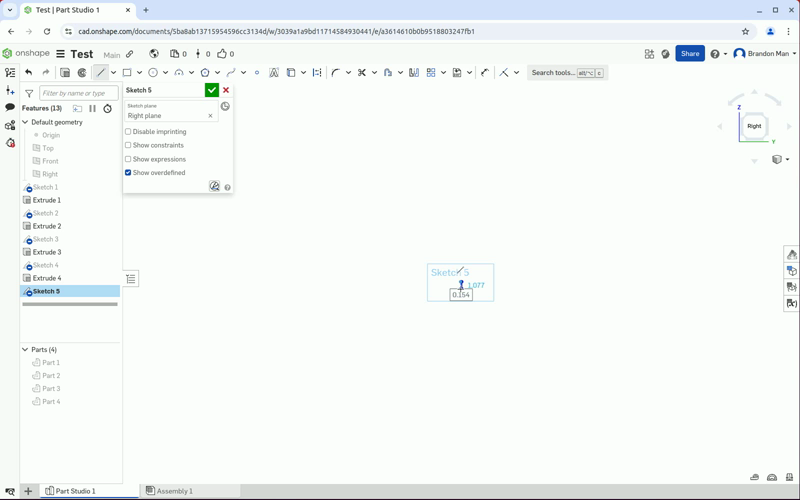
scroll(6)
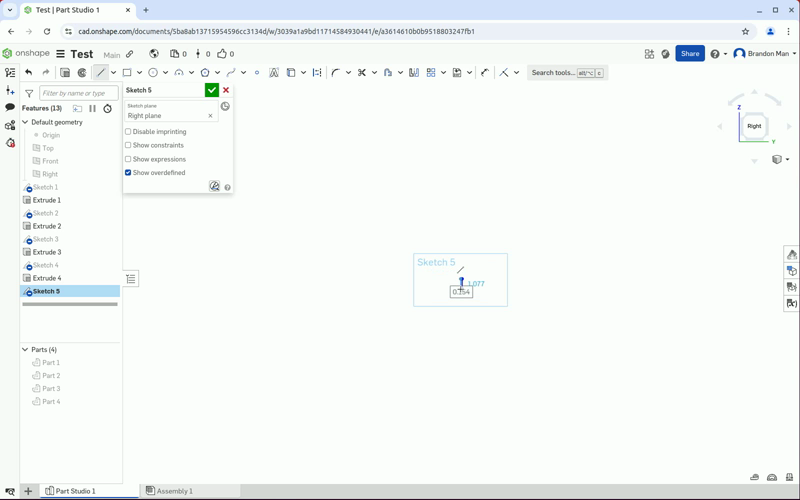
scroll(6)
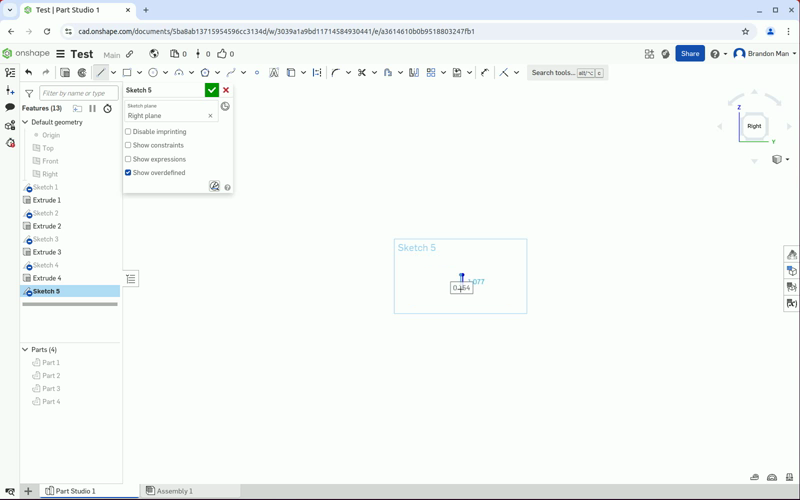
scroll(6)
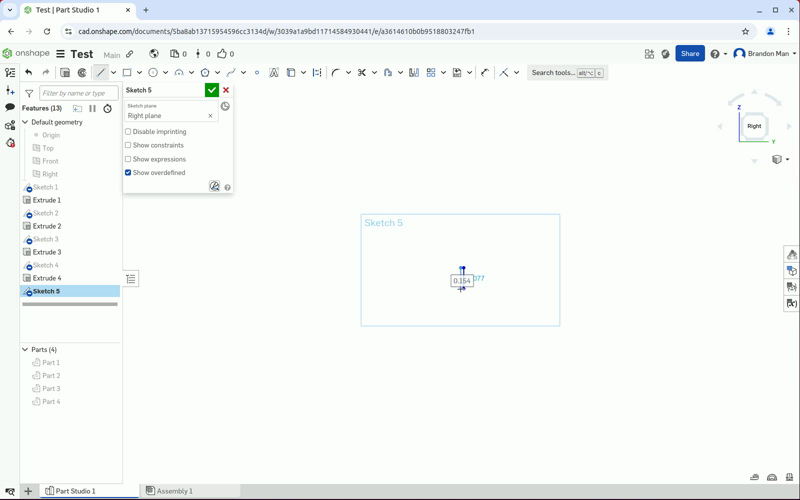
scroll(6)
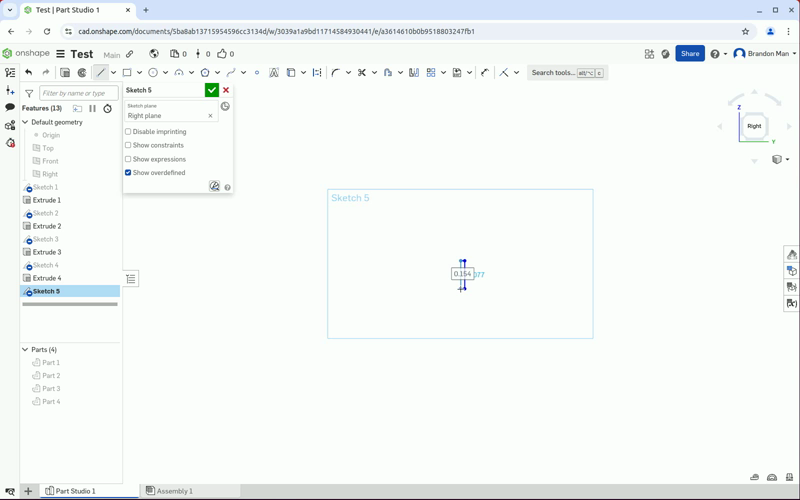
scroll(6)
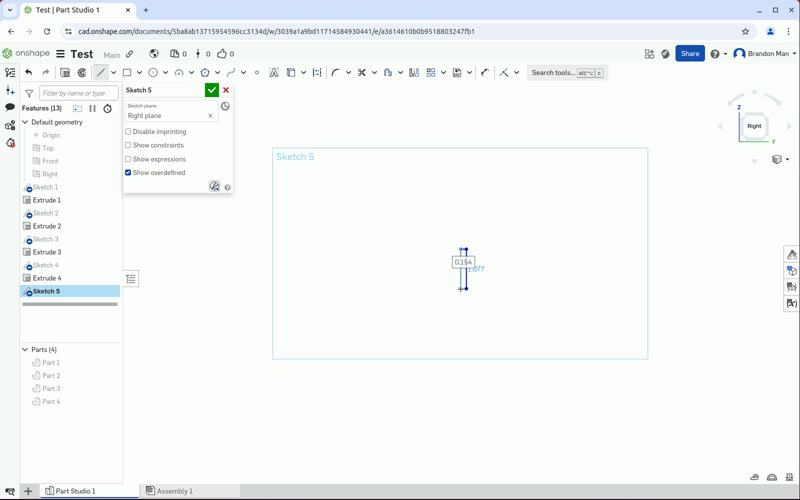
scroll(6)
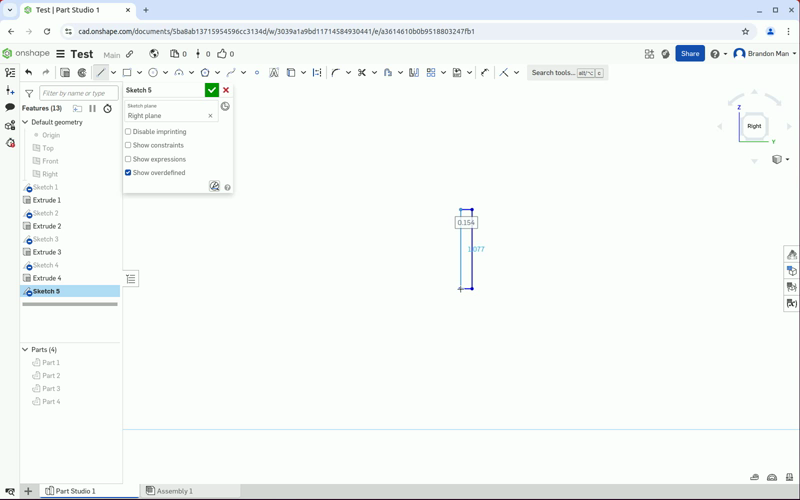
key_up(shift)
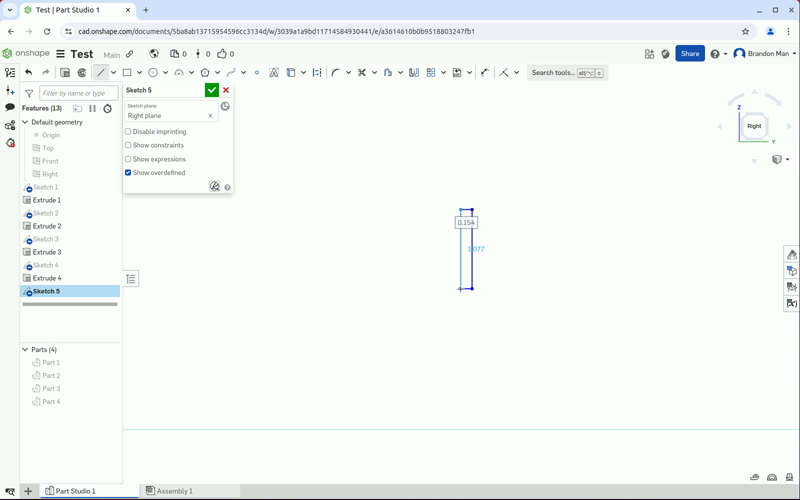
click(460, 288)
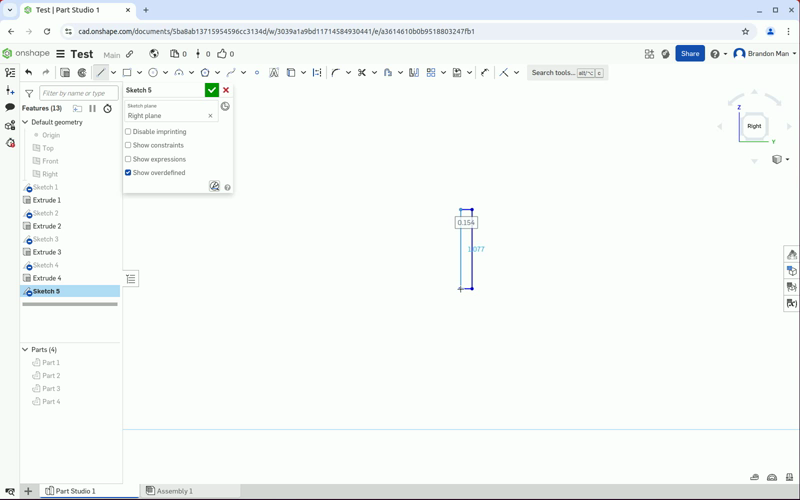
scroll(-6)
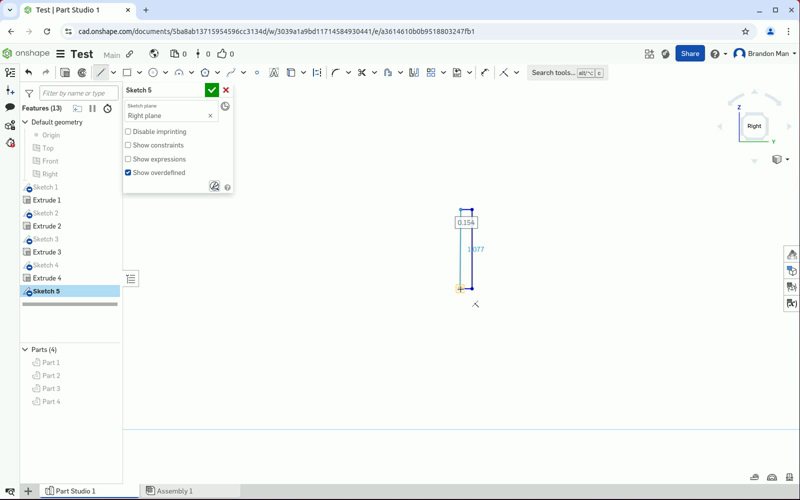
scroll(-6)
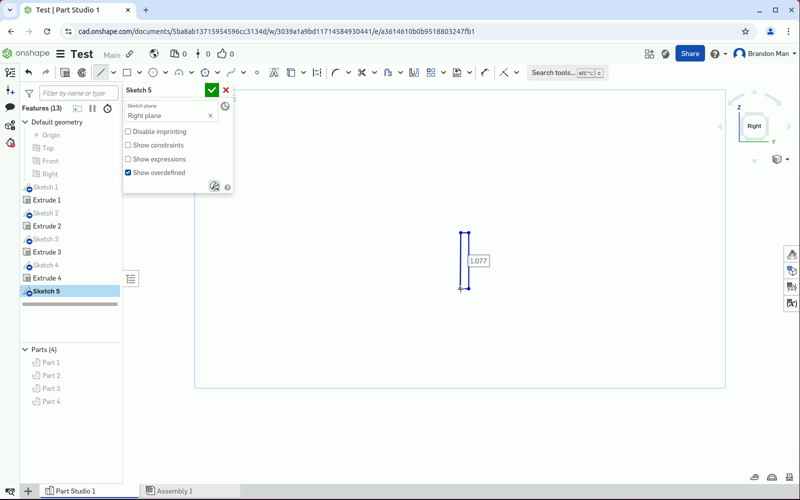
scroll(-6)
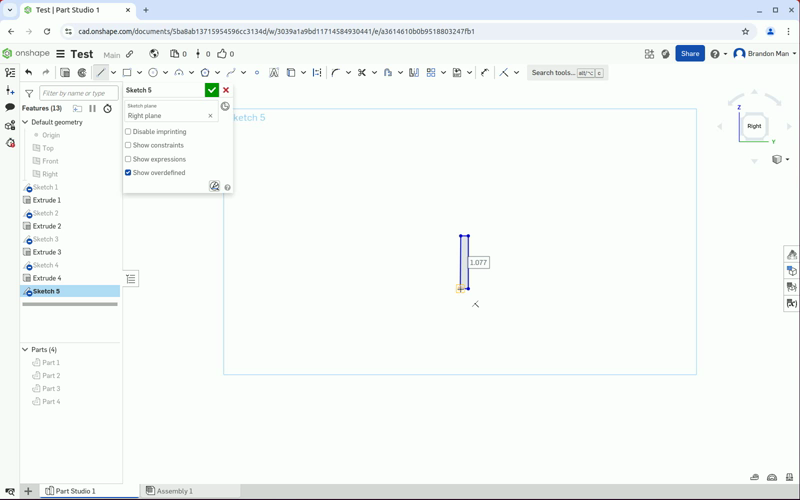
scroll(-6)
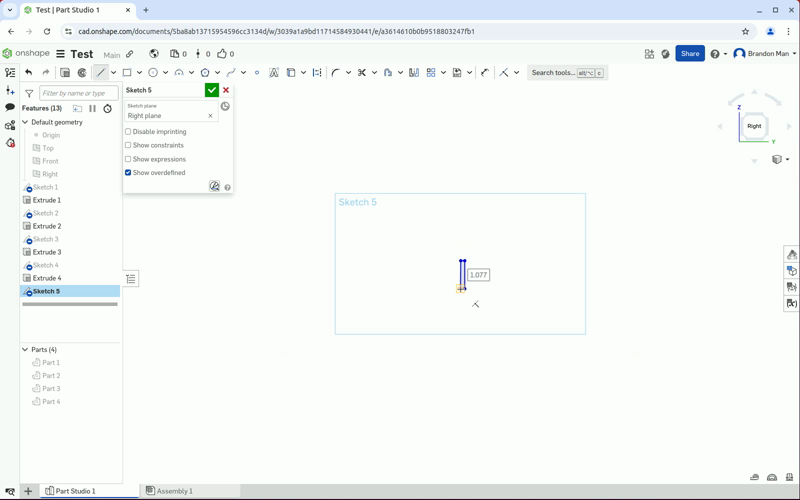
scroll(-6)
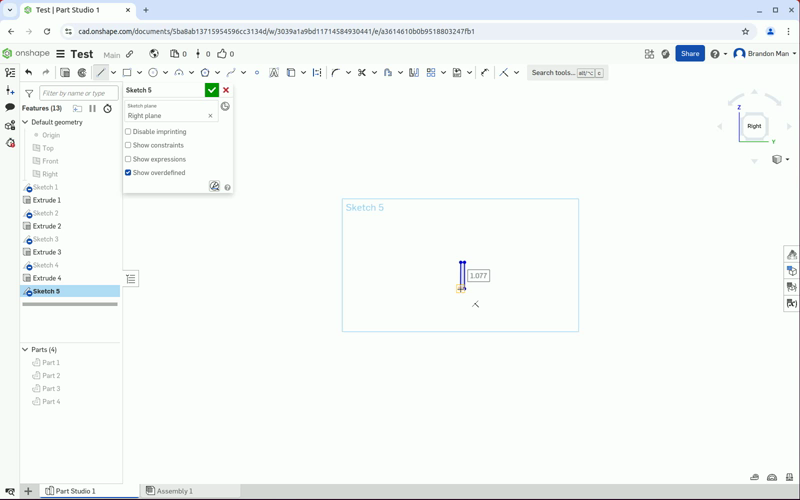
scroll(-6)
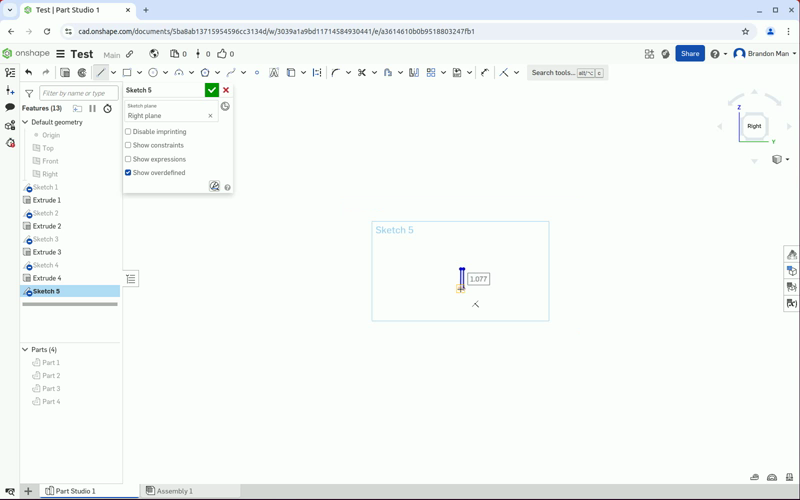
scroll(-6)
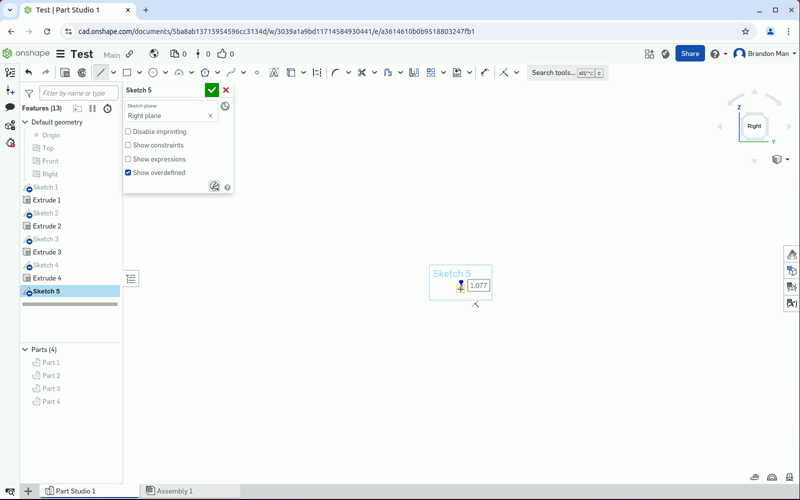
key(esc)
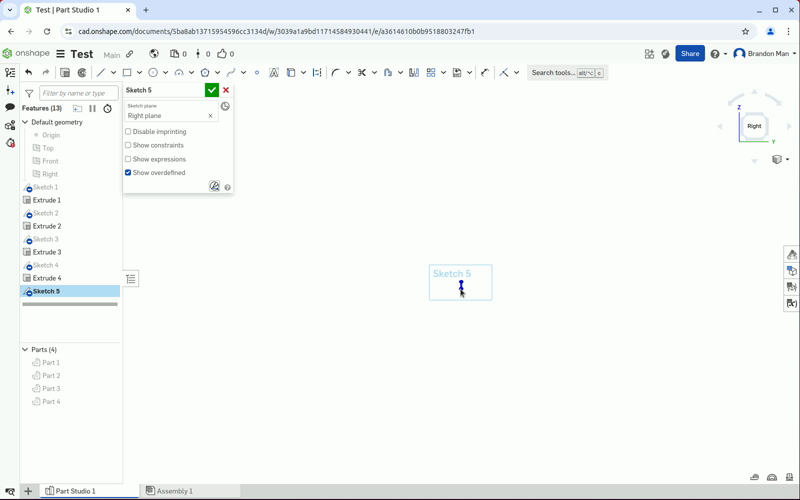
mouse_move(461, 287)
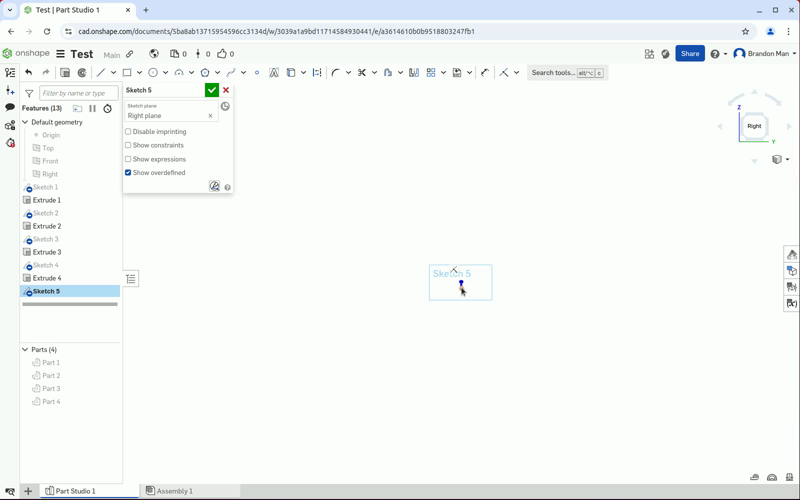
scroll(6)
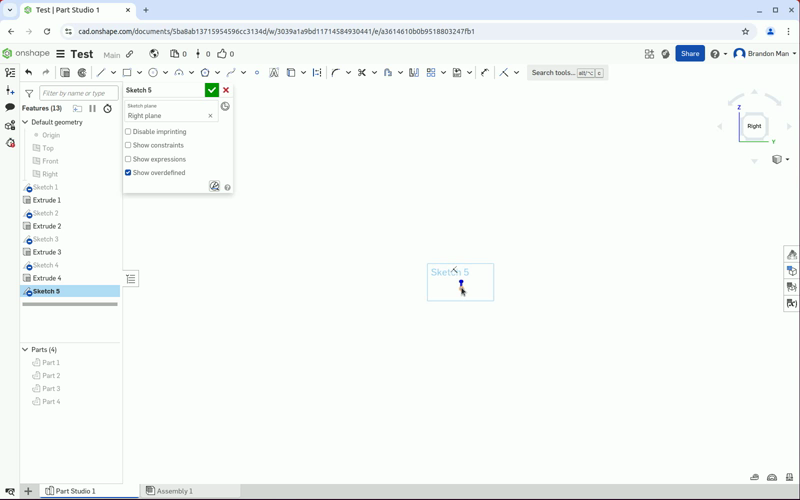
scroll(6)
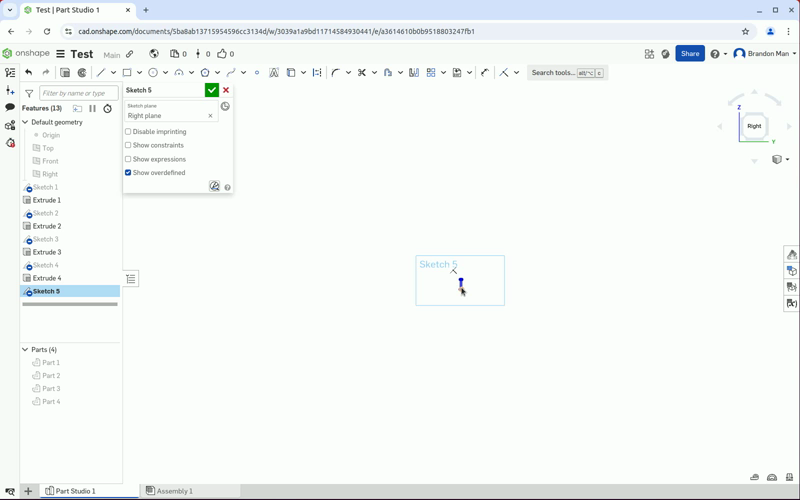
scroll(6)
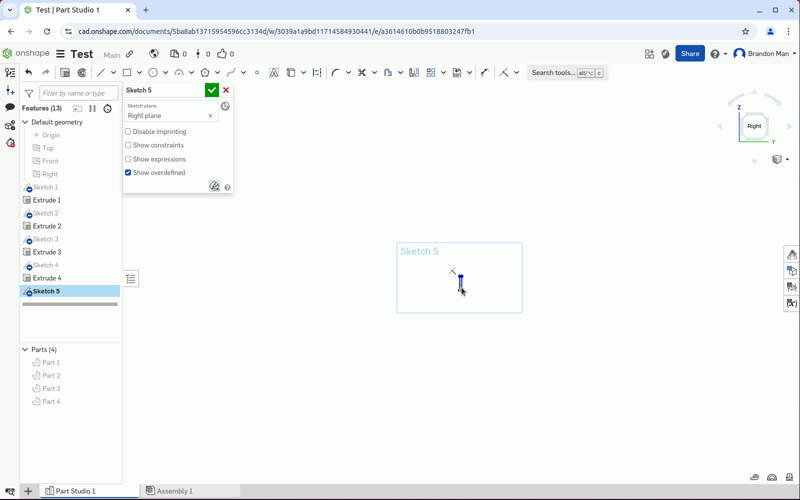
scroll(6)
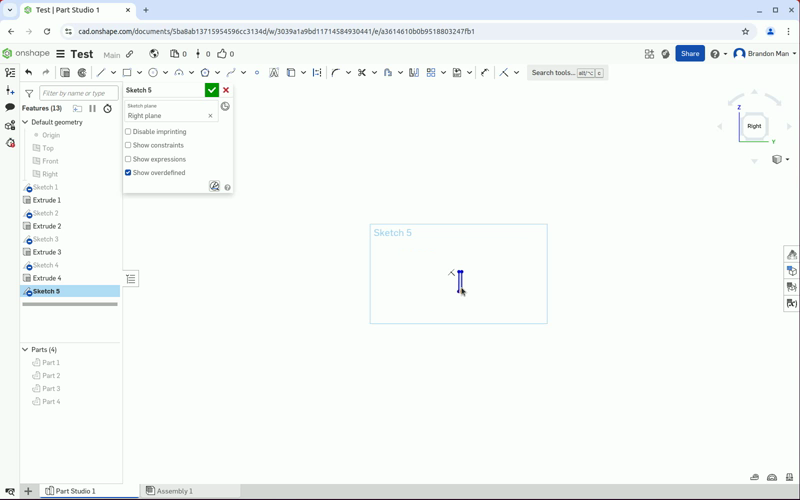
scroll(6)
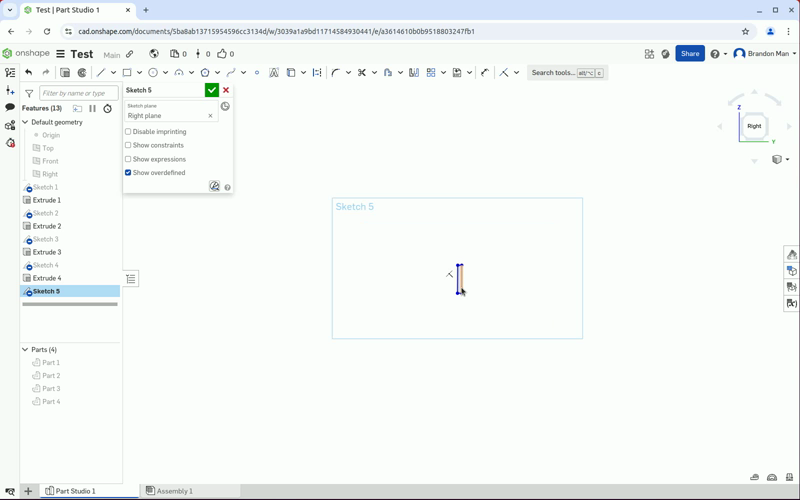
scroll(6)
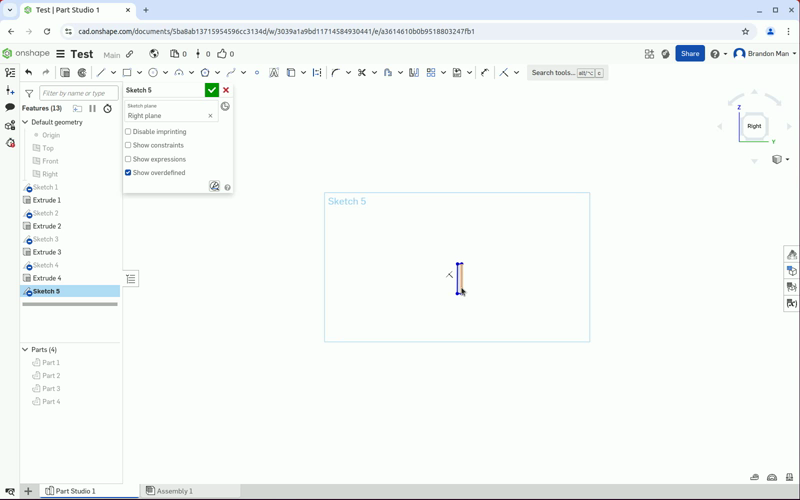
scroll(6)
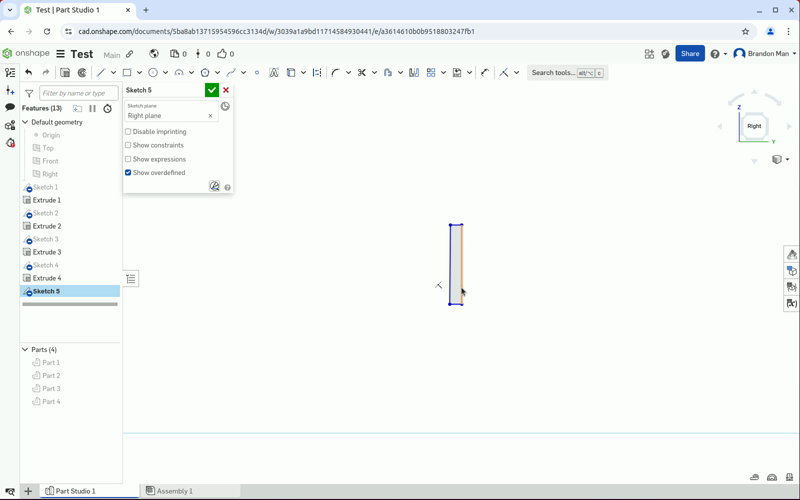
click(461, 287)
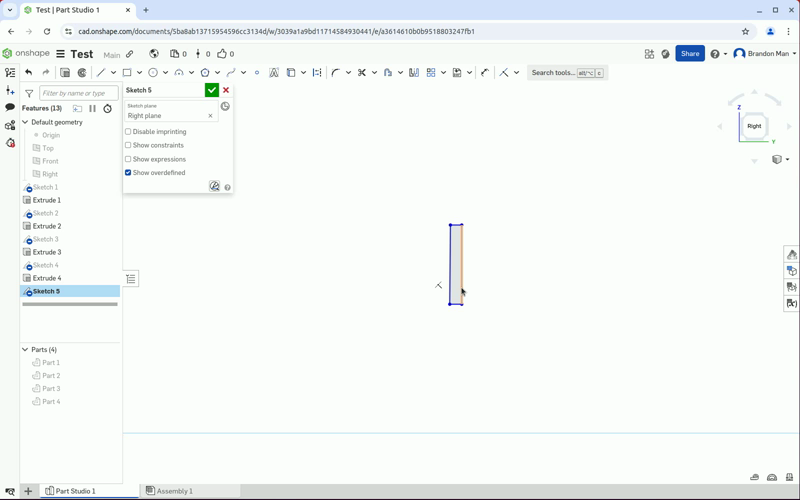
scroll(-6)
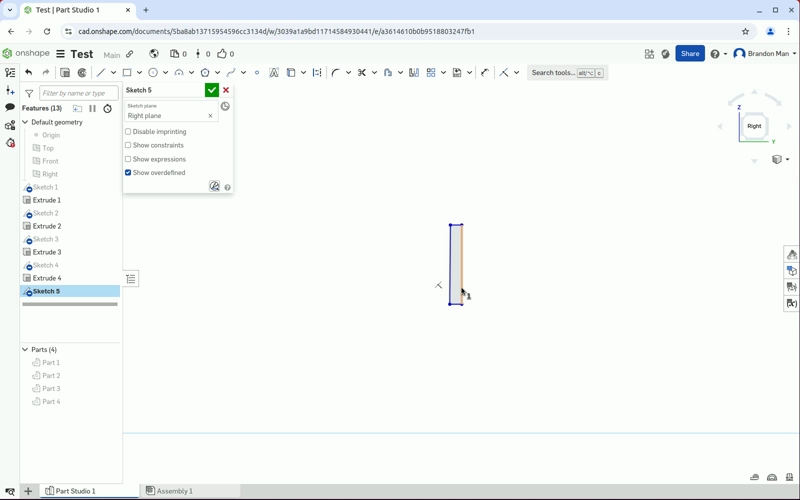
scroll(-6)
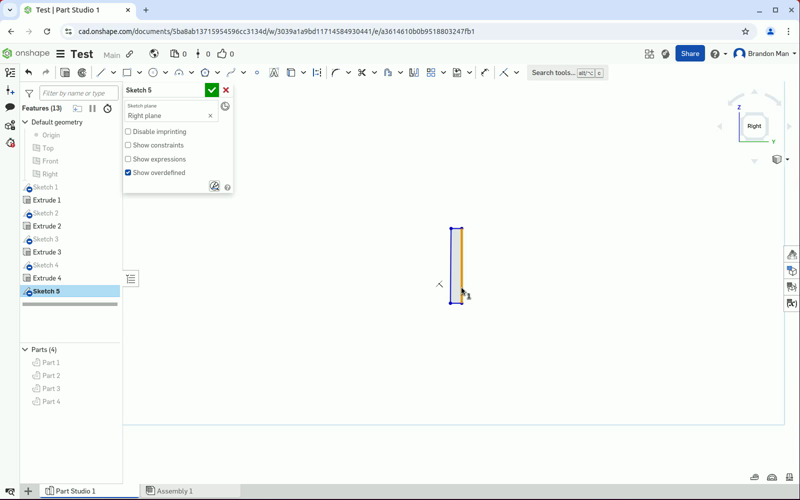
scroll(-6)
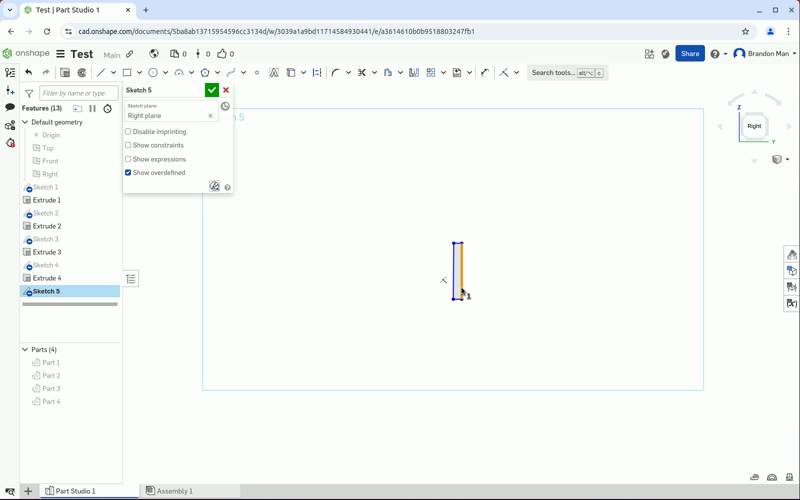
scroll(-6)
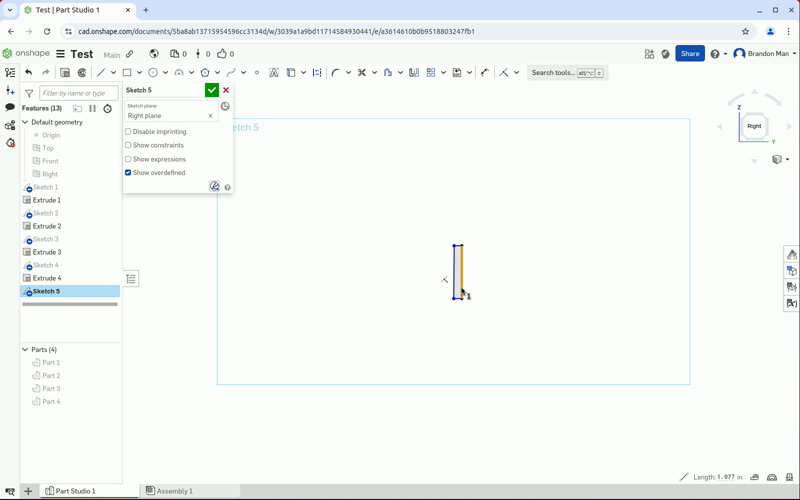
scroll(-6)
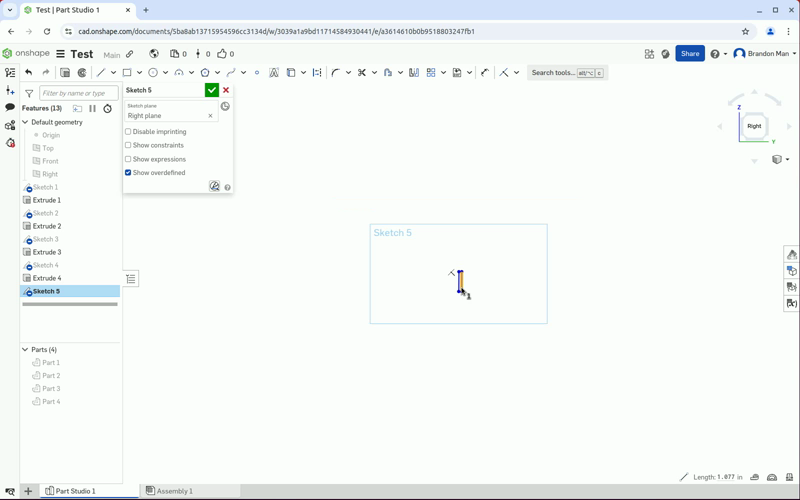
scroll(-6)
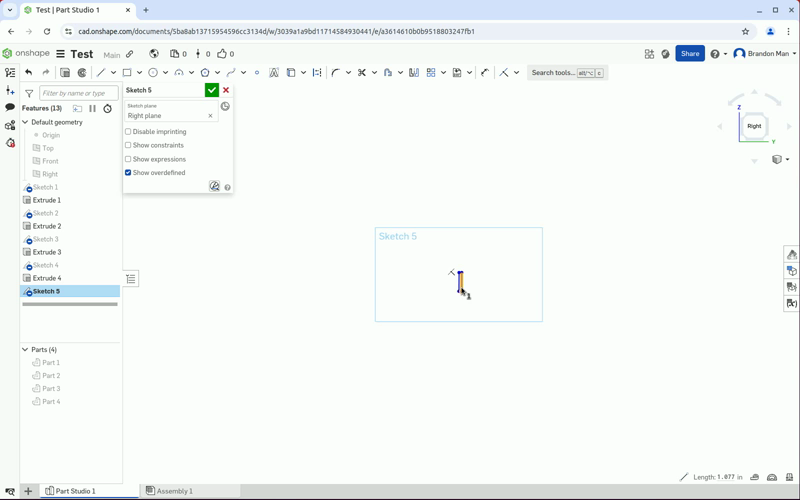
scroll(-6)
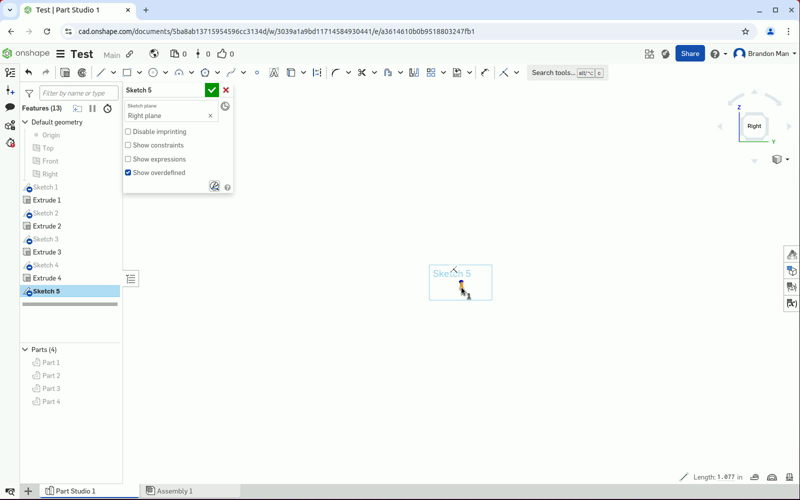
mouse_move(73, 352)
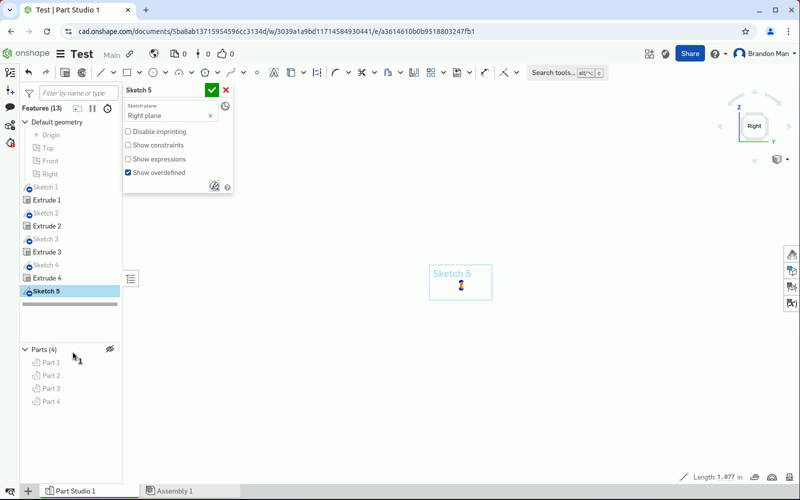
key(shift+y)
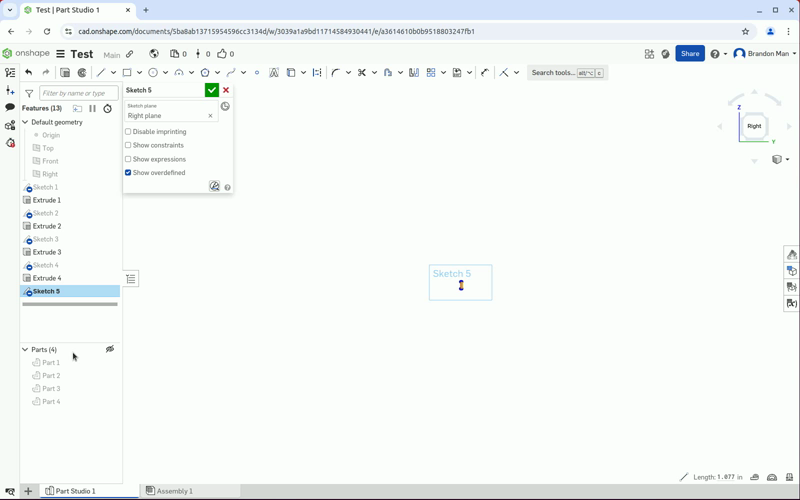
key(shift+e)
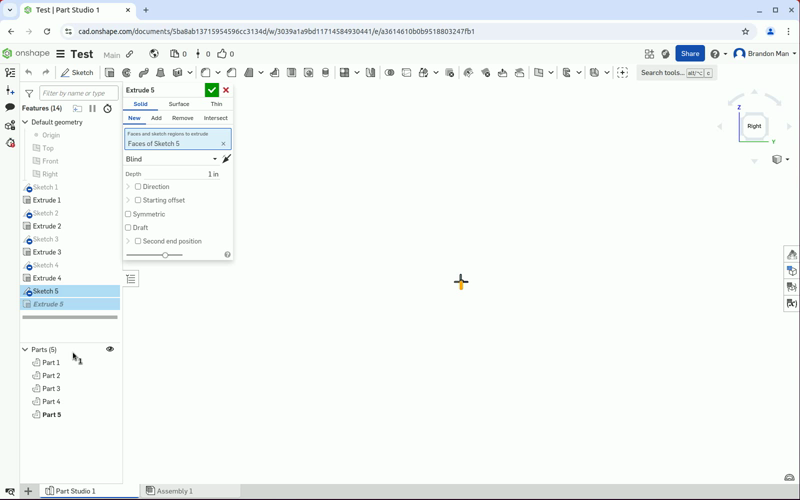
mouse_move(143, 106)
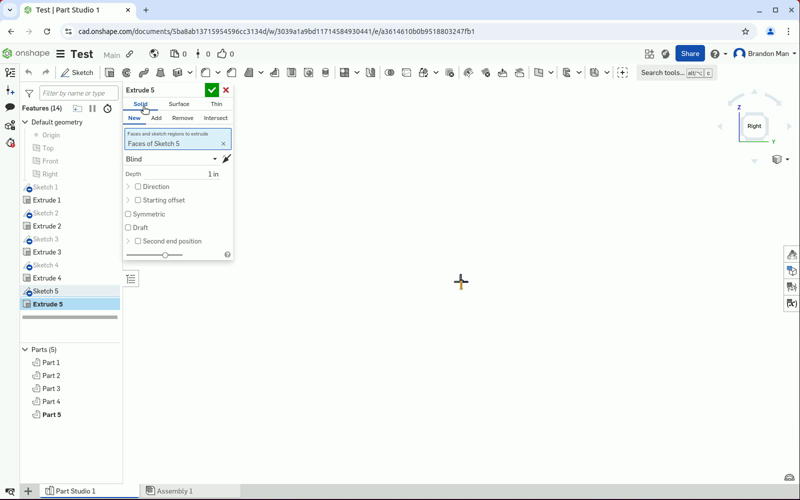
click(143, 106)
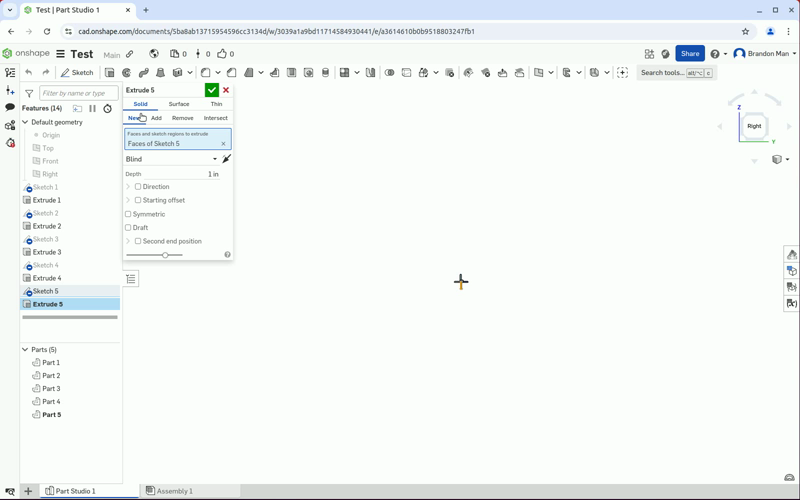
mouse_move(137, 120)
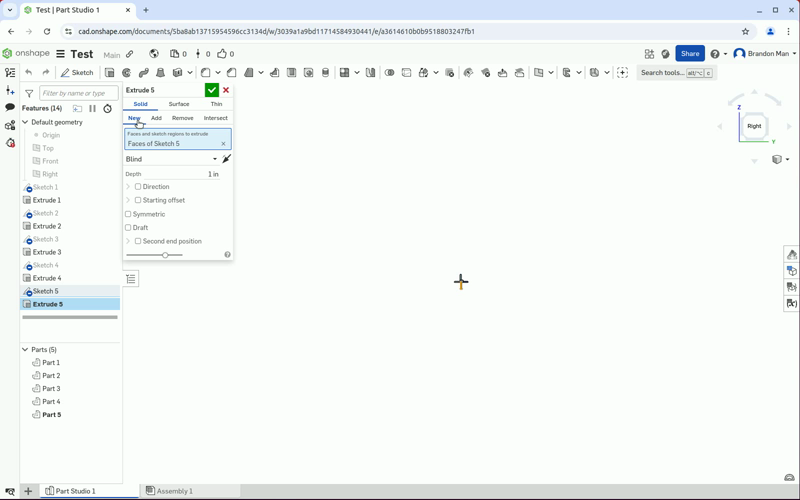
click(137, 120)
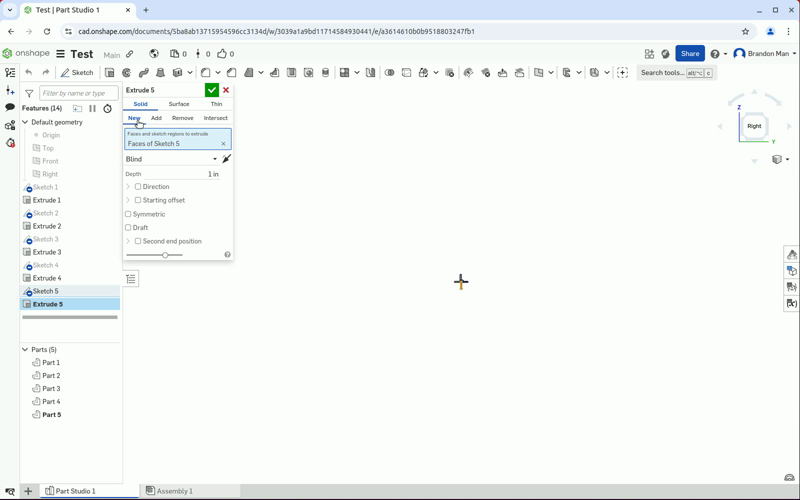
key(tab, 4)
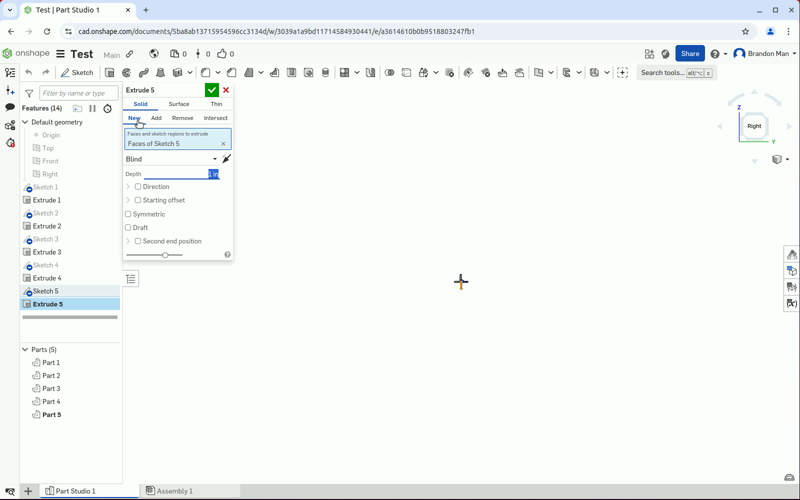
text(20.46)
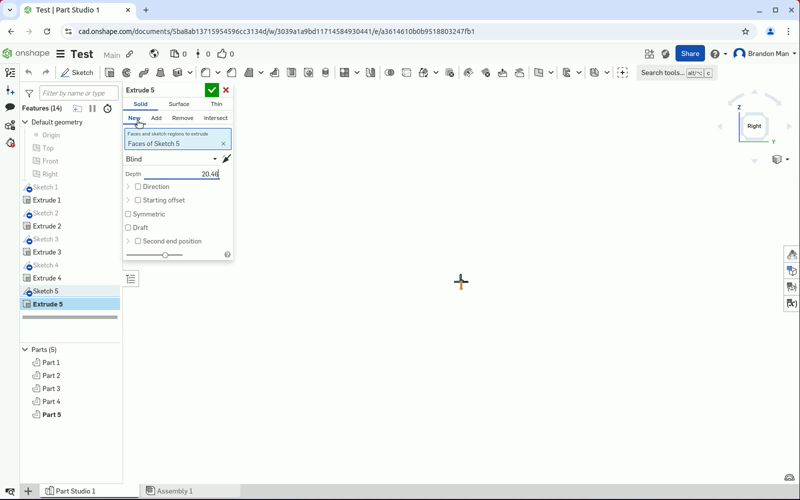
key(enter)
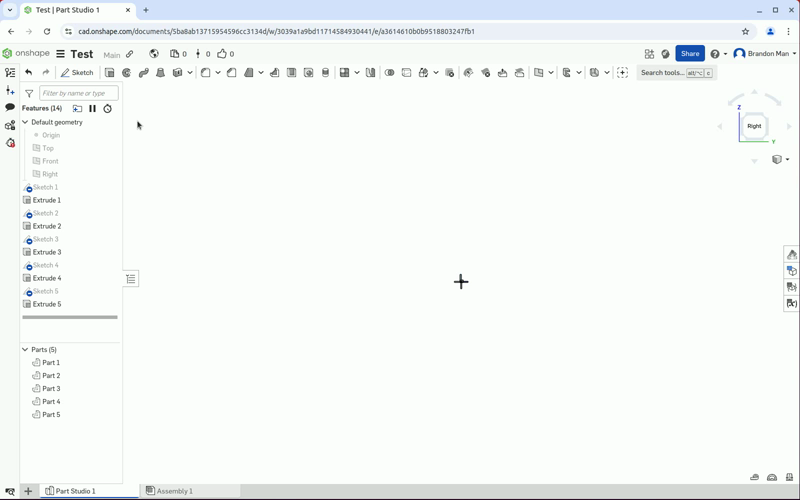
key(shift+h)
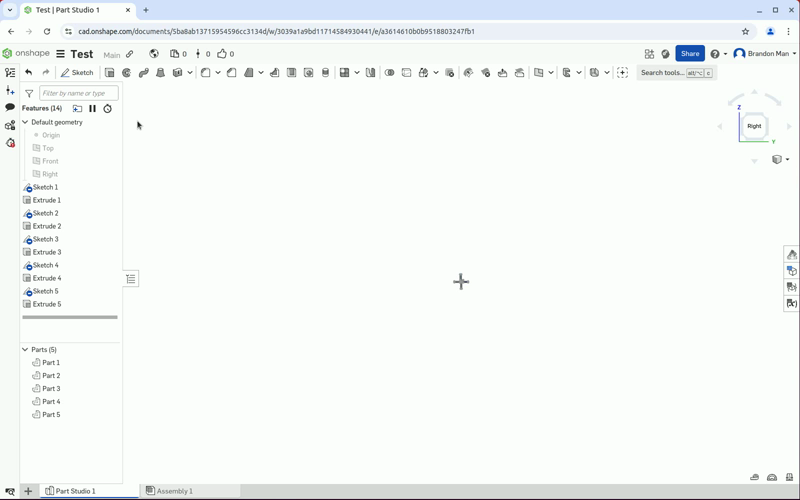
key(shift+h)
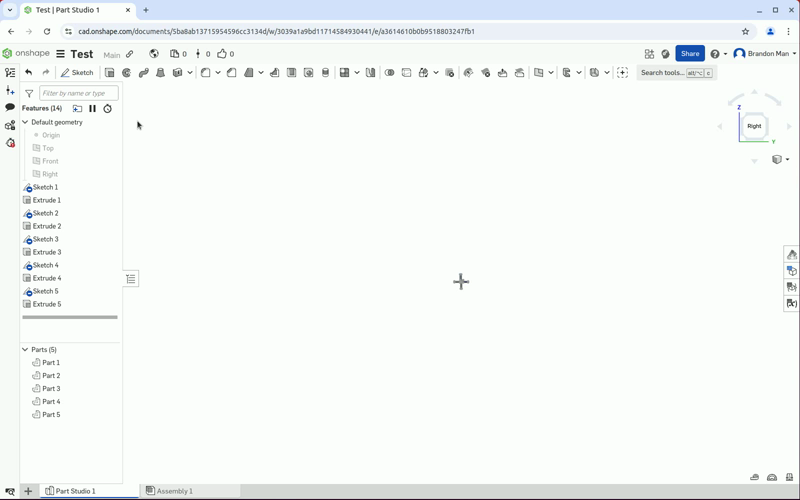
key(shift+7)
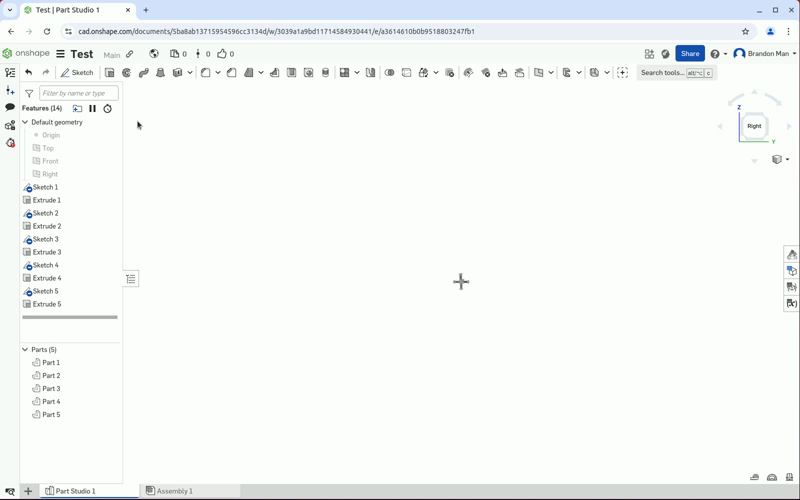
key(right, 2)
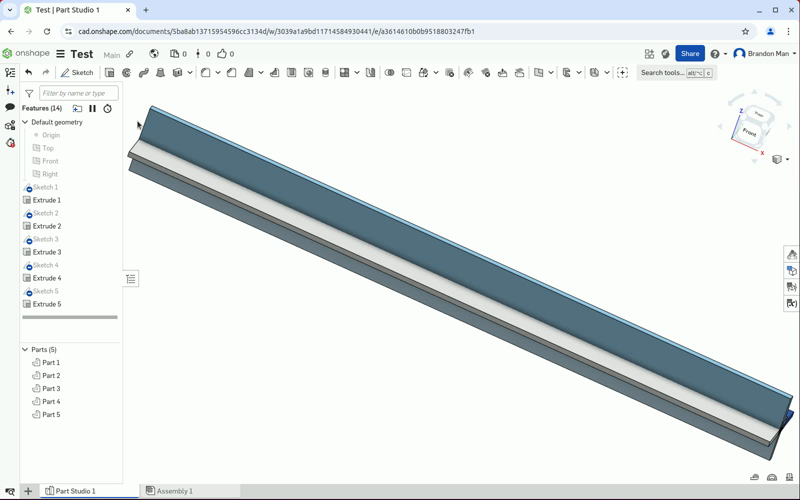
key(down, 2)
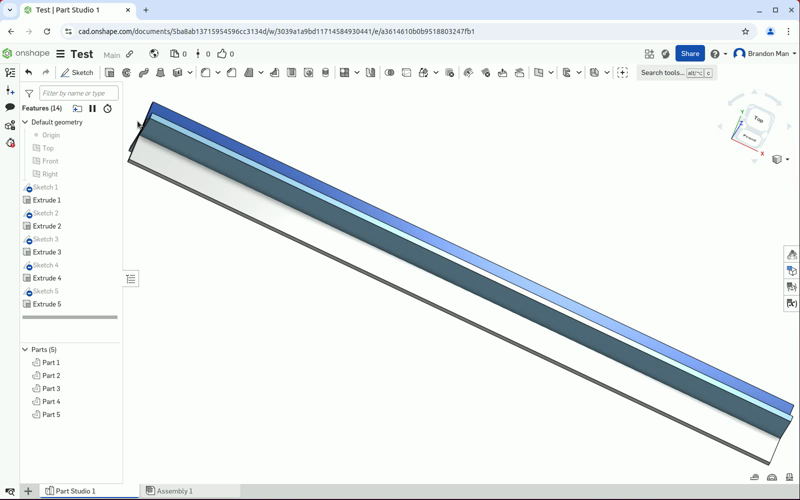
key(up, 2)
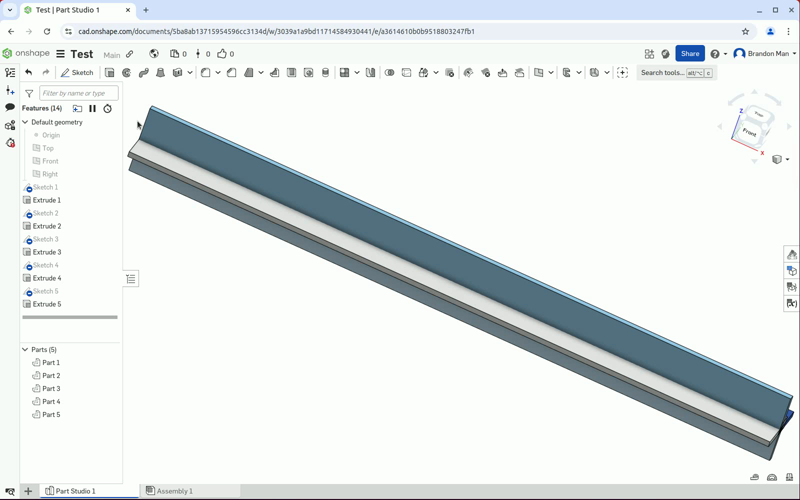
key(left, 2)
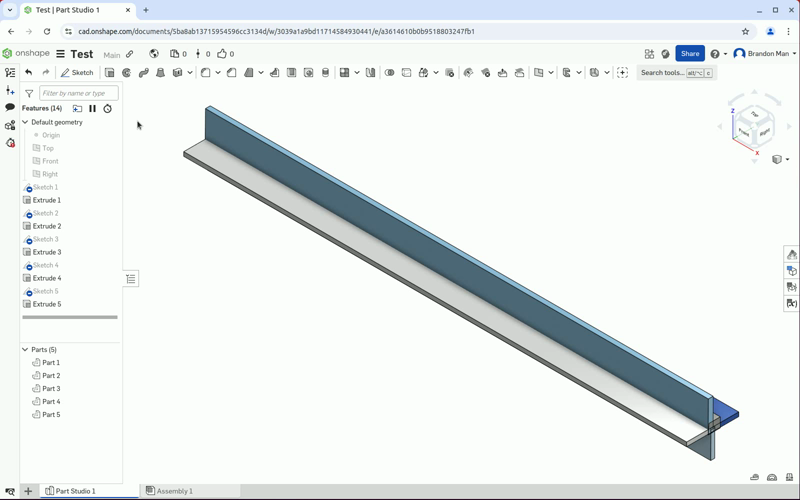
mouse_move(73, 189)
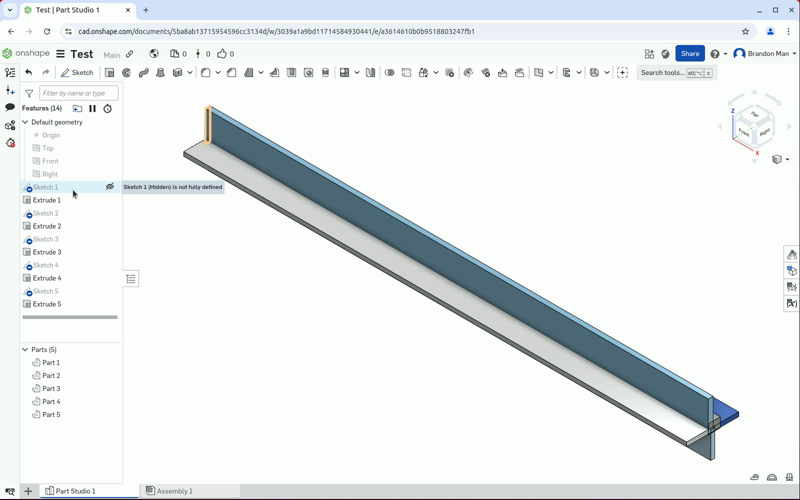
click(73, 189)